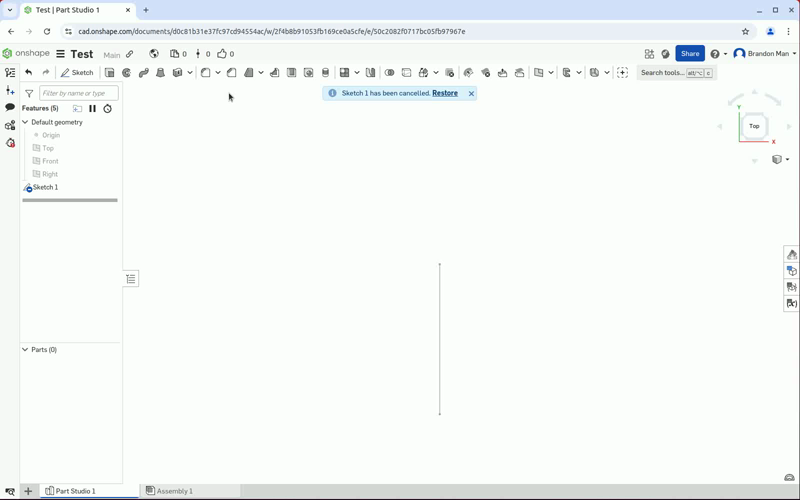
key(shift+h)
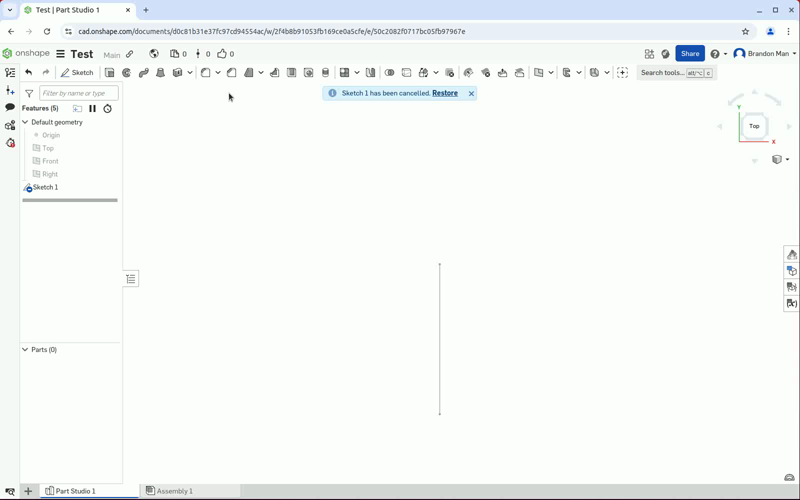
key(shift+s)
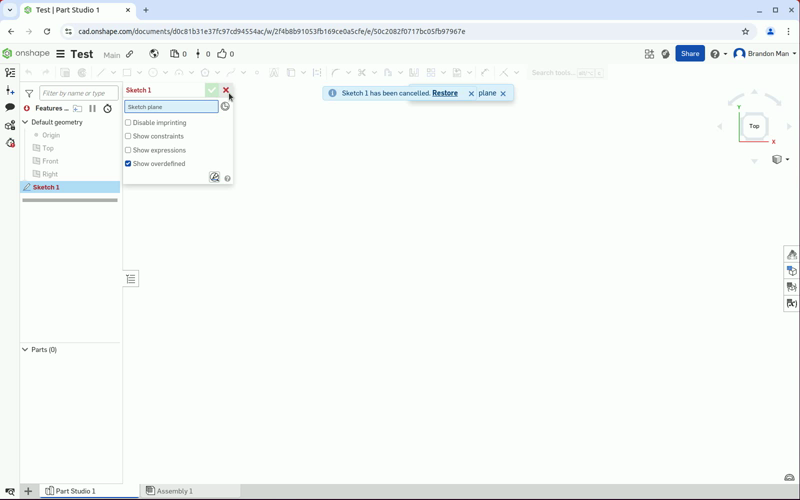
mouse_move(73, 150)
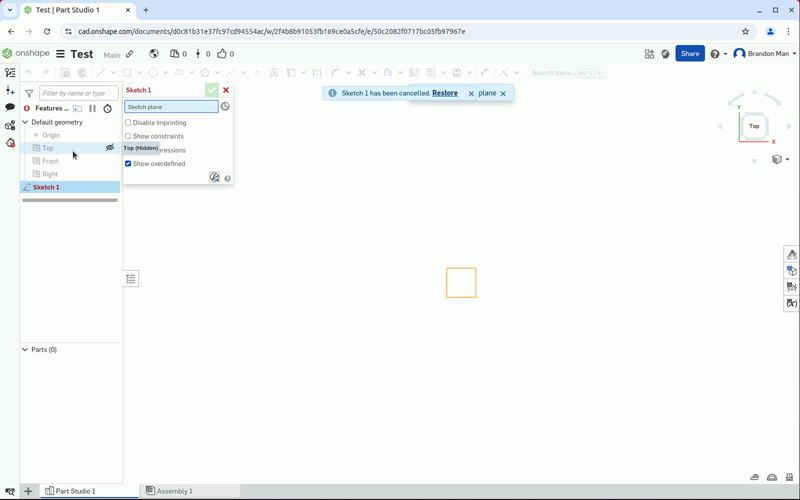
click(73, 150)
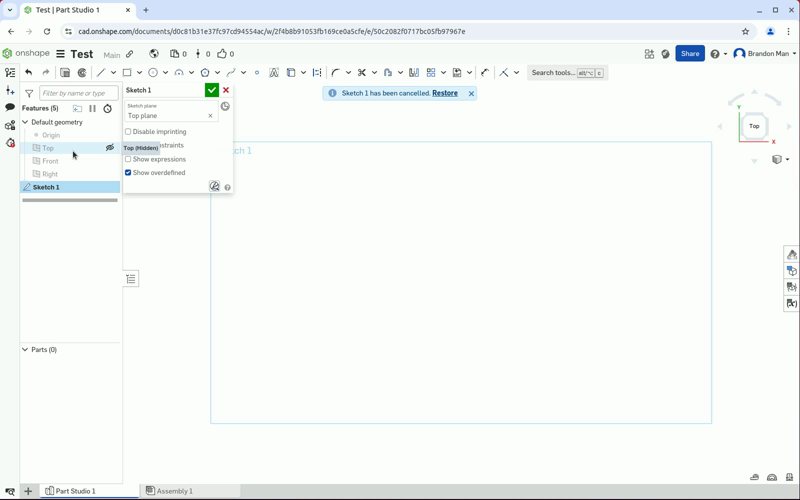
mouse_move(73, 352)
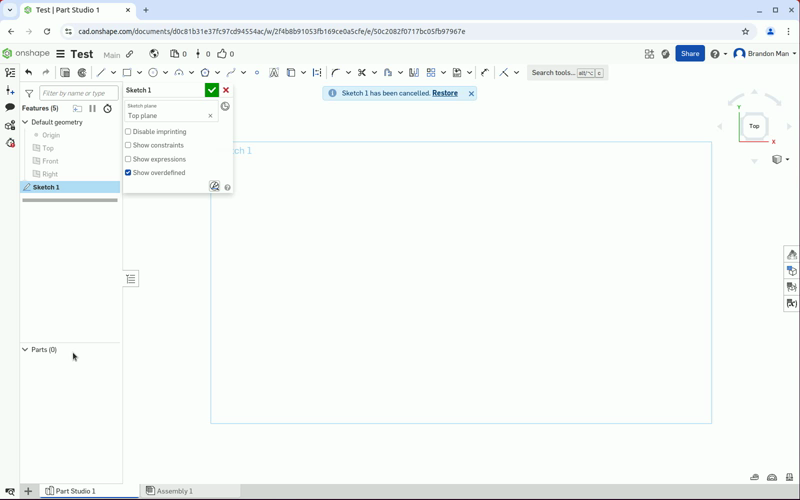
key(y)
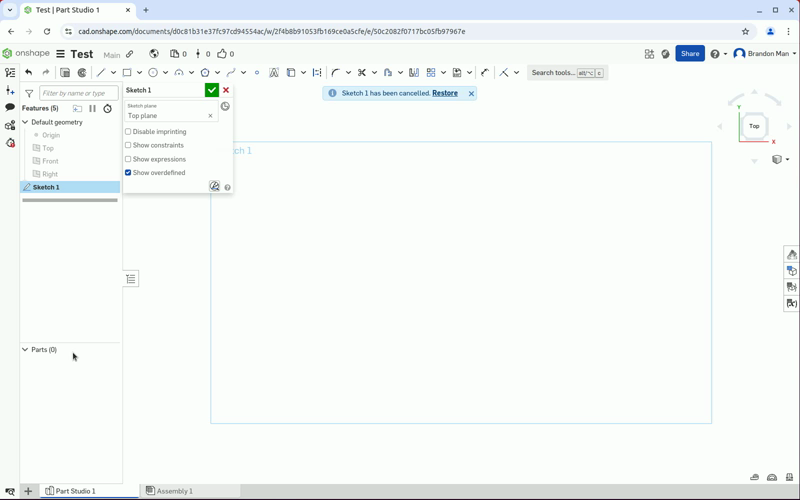
key(l)
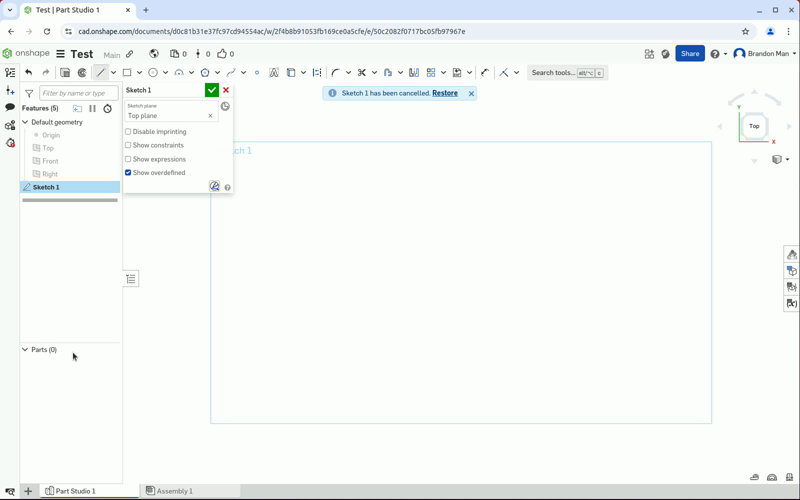
key_down(shift)
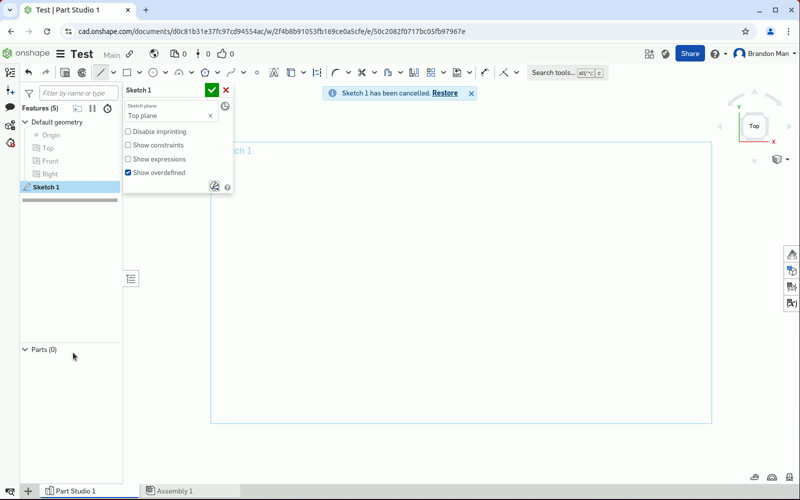
mouse_move(404, 290)
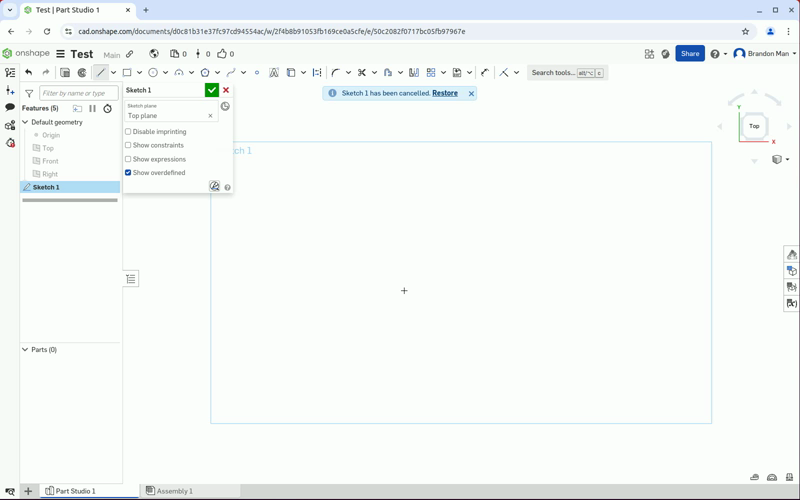
click(404, 290)
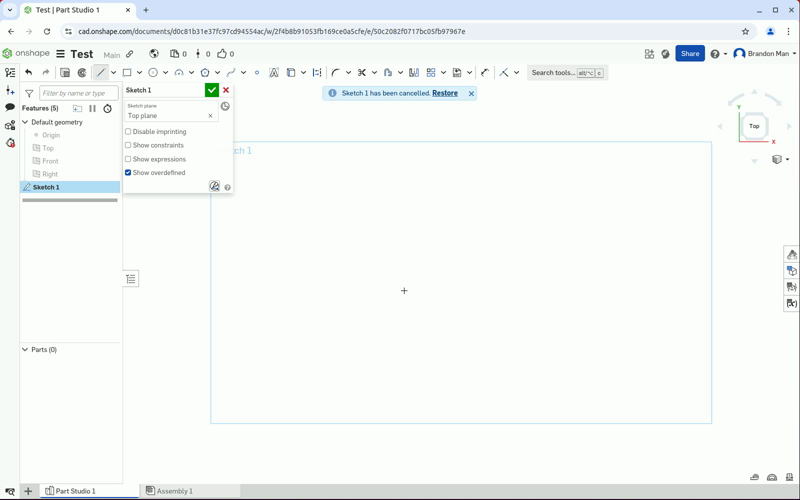
key_up(shift)
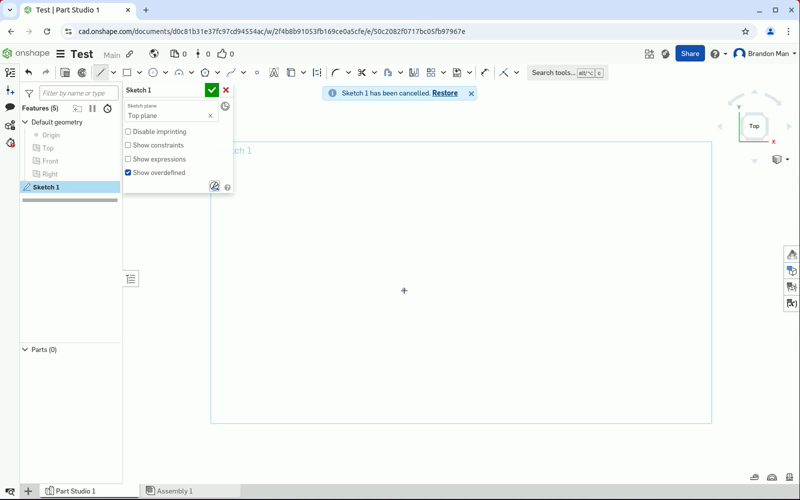
key_down(shift)
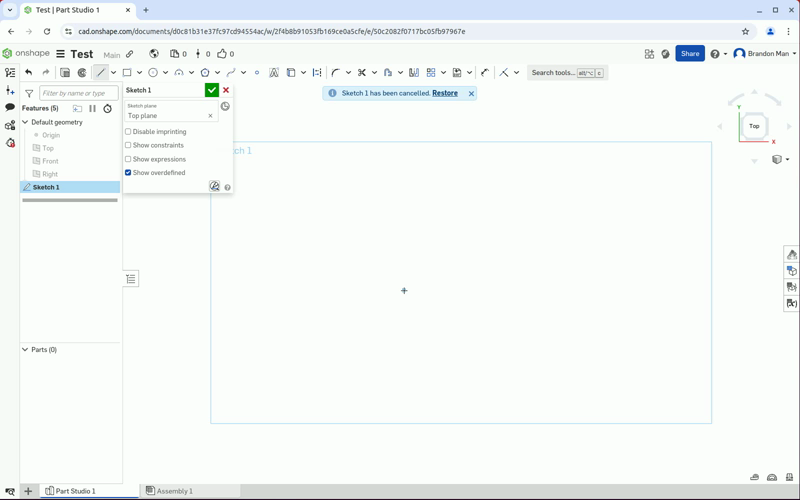
mouse_move(434, 290)
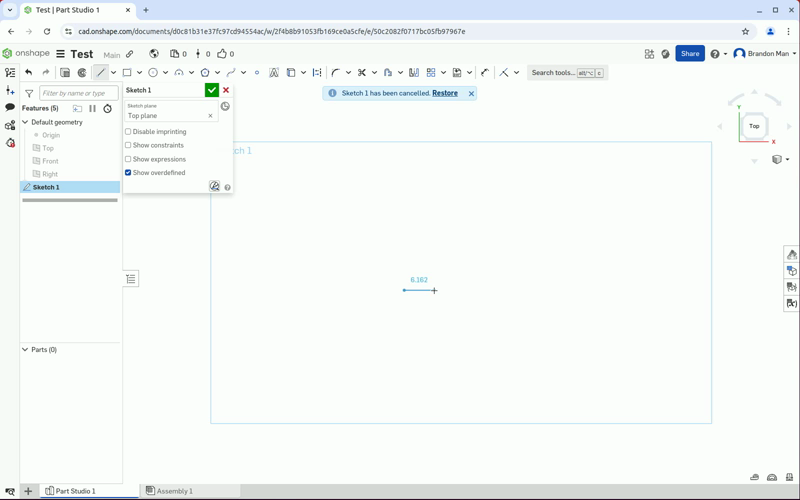
mouse_move(407, 290)
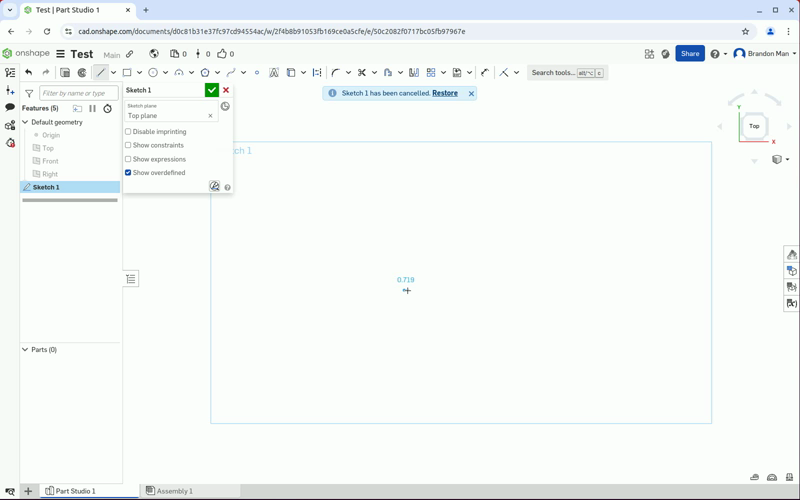
scroll(6)
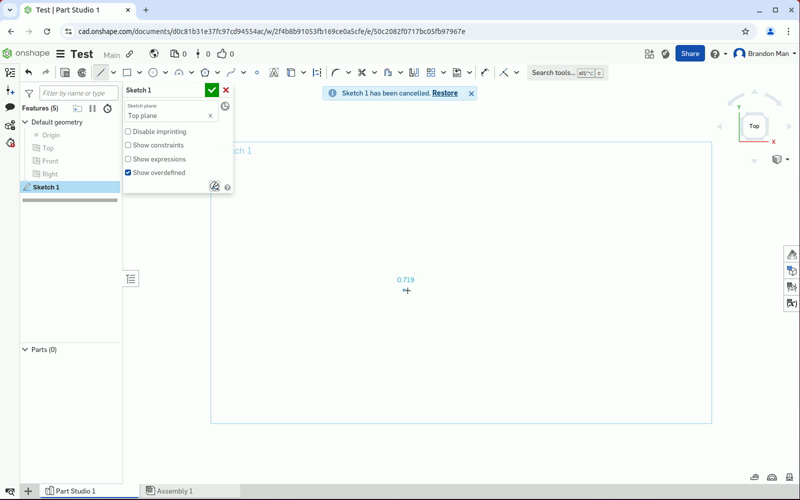
scroll(6)
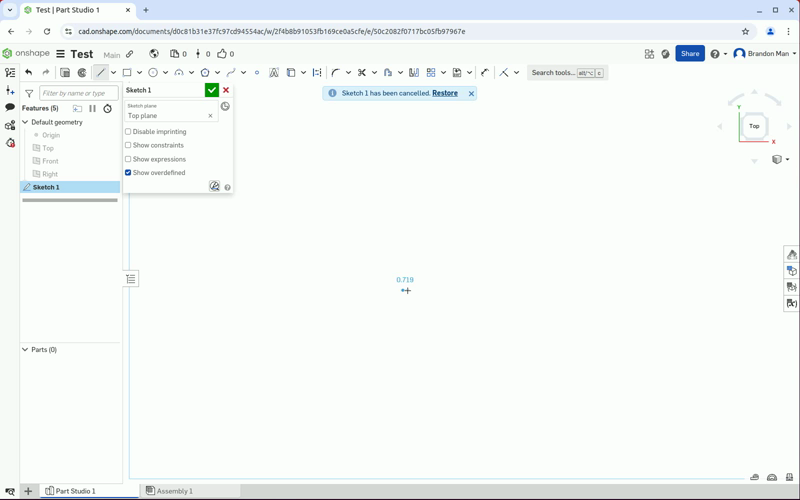
scroll(6)
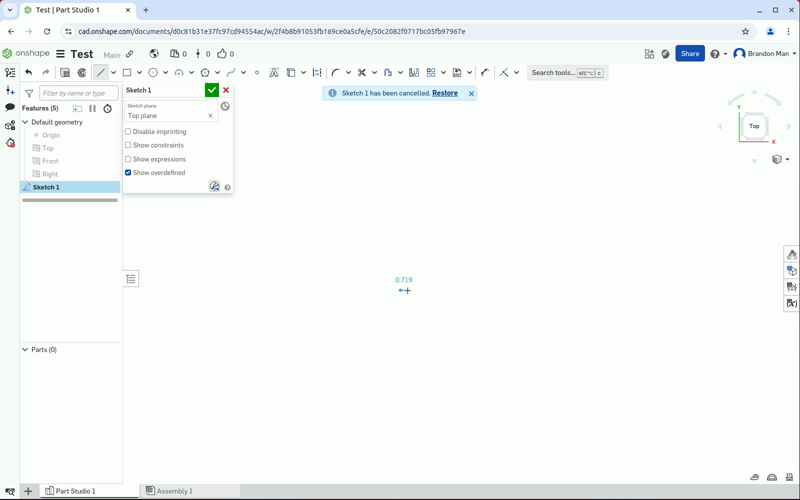
scroll(6)
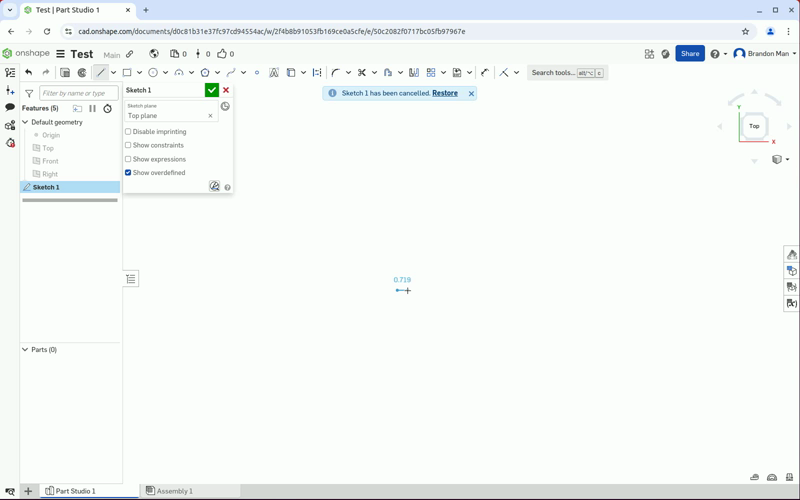
scroll(6)
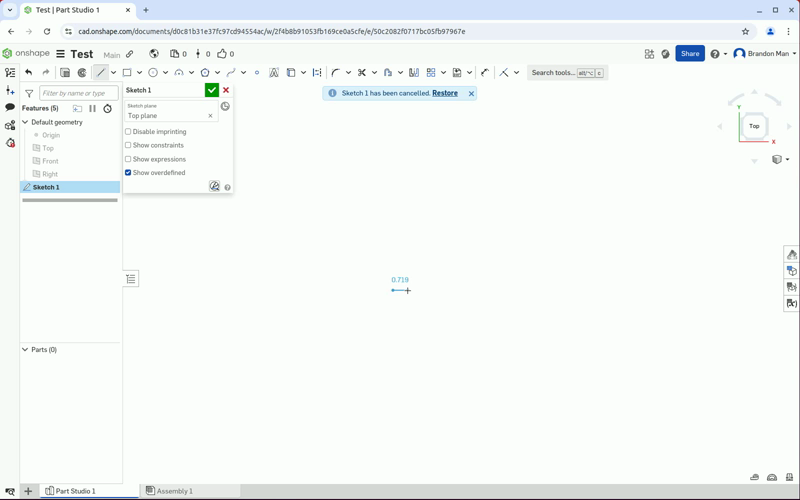
scroll(6)
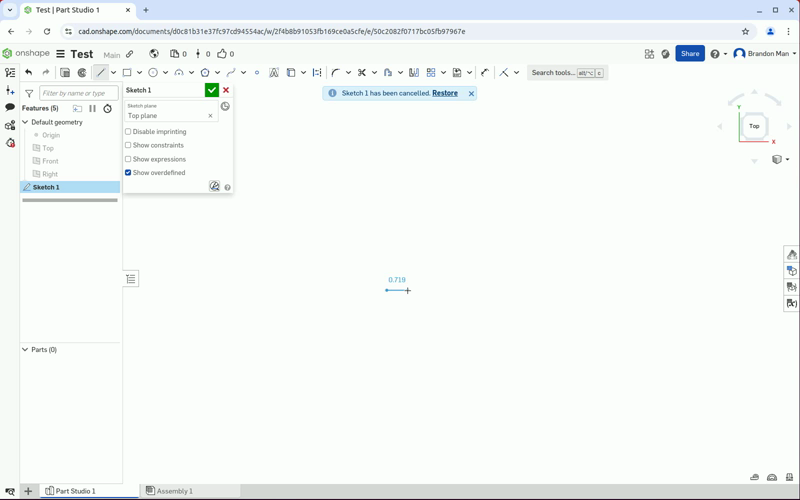
scroll(6)
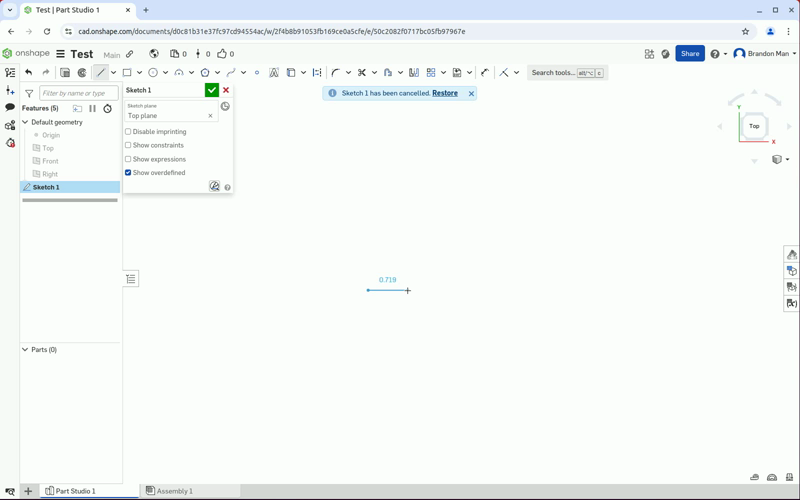
click(407, 290)
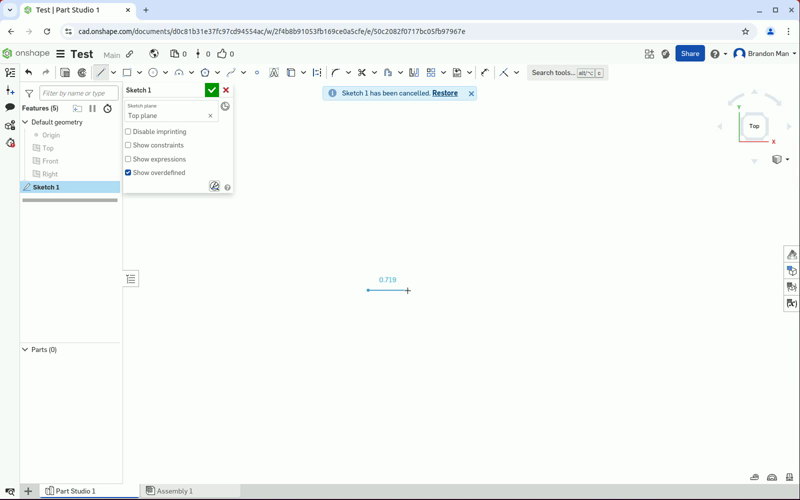
scroll(-6)
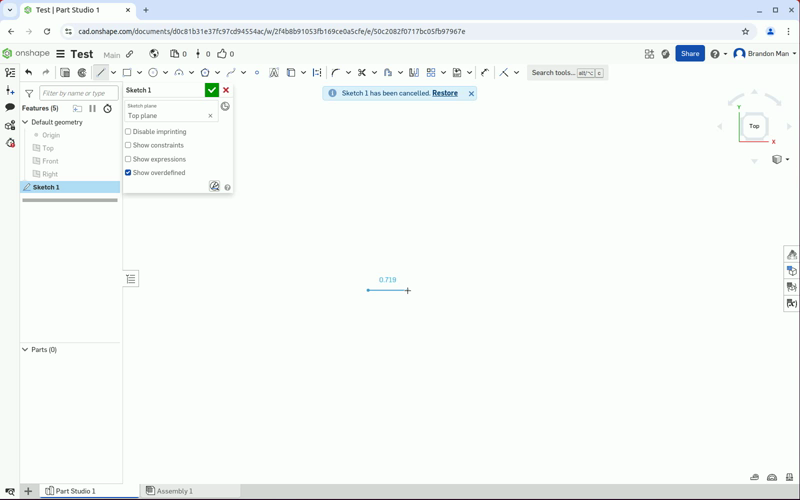
scroll(-6)
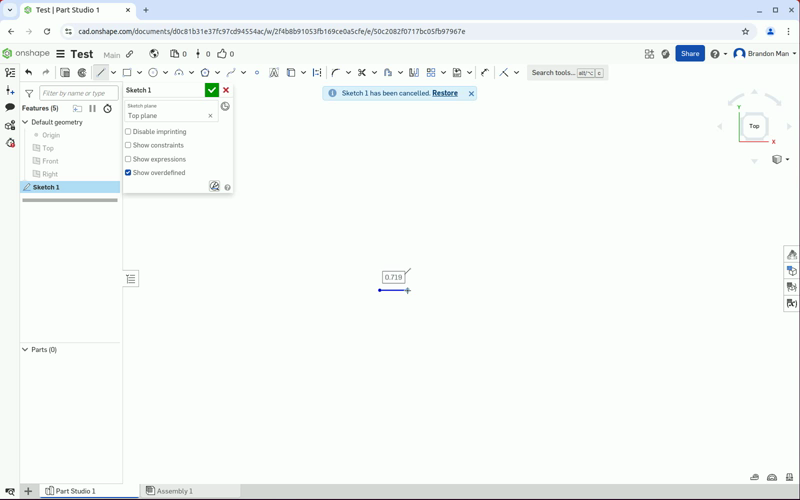
scroll(-6)
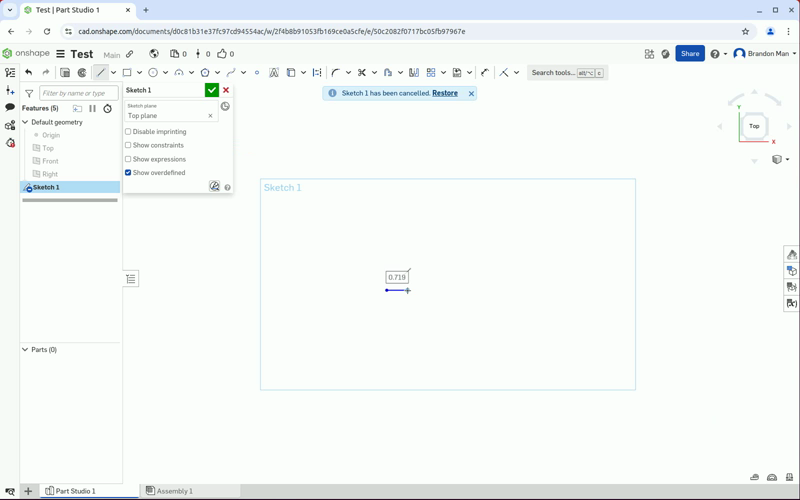
scroll(-6)
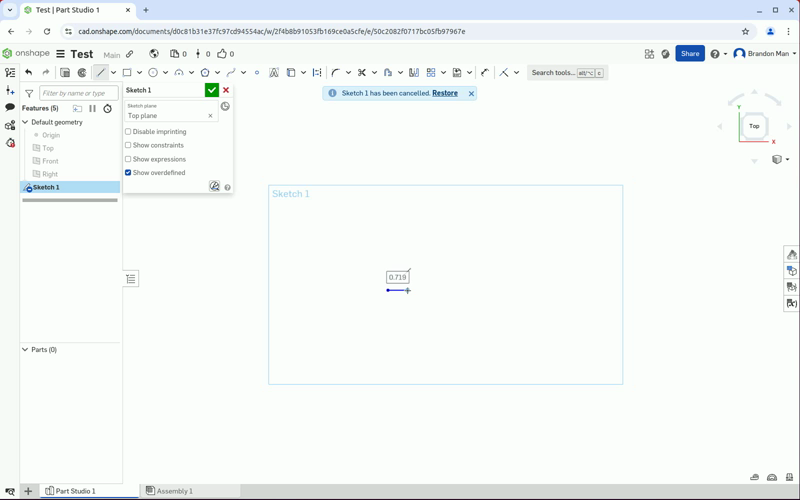
scroll(-6)
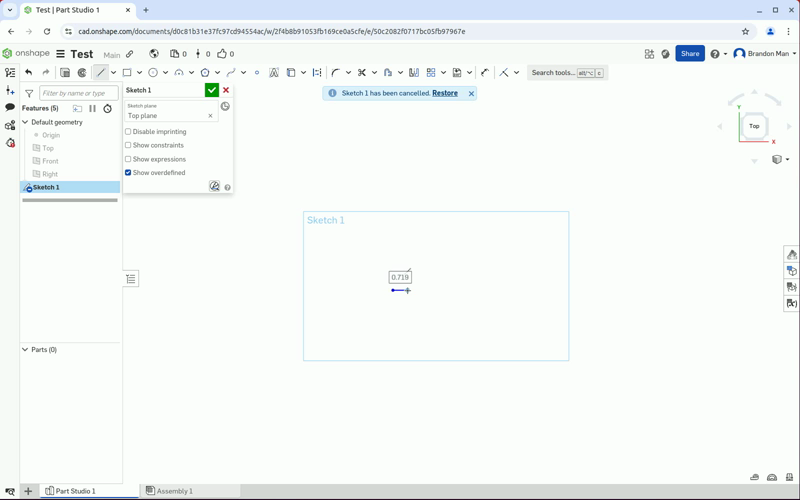
scroll(-6)
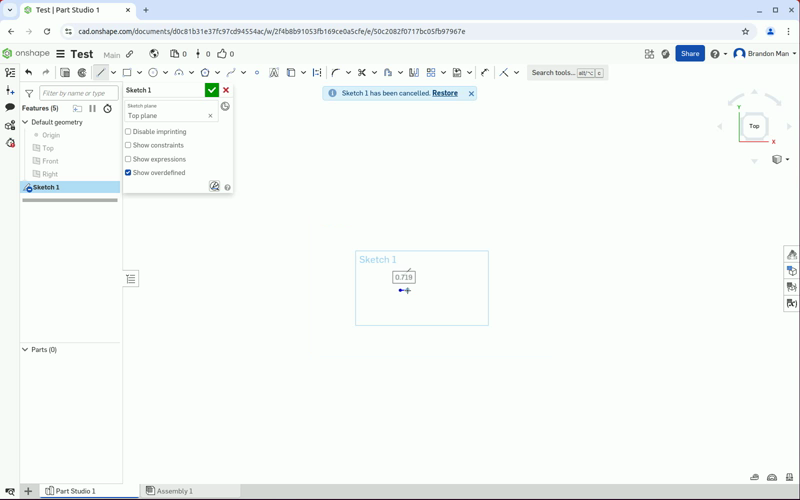
scroll(-6)
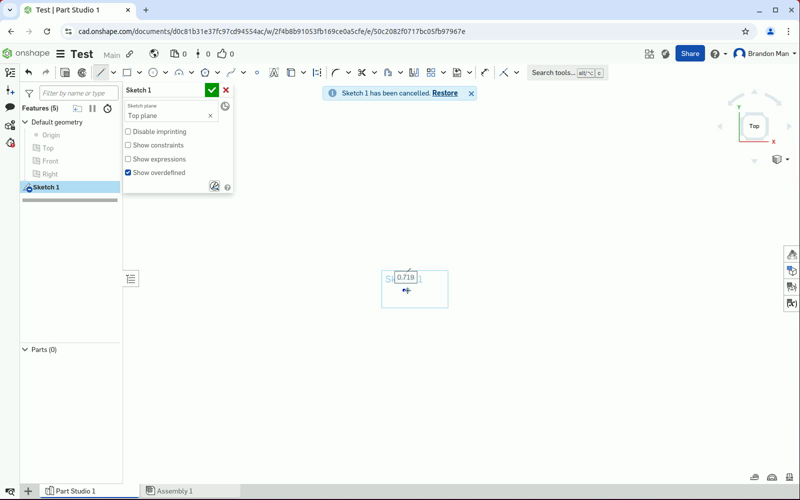
key_up(shift)
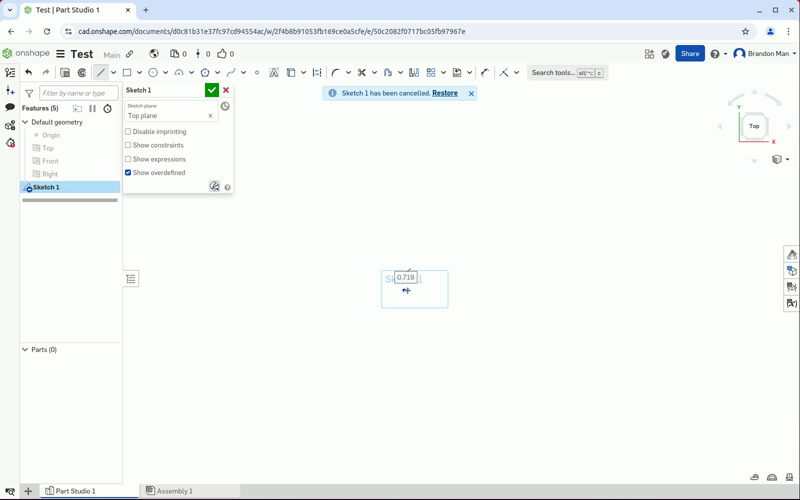
key_down(shift)
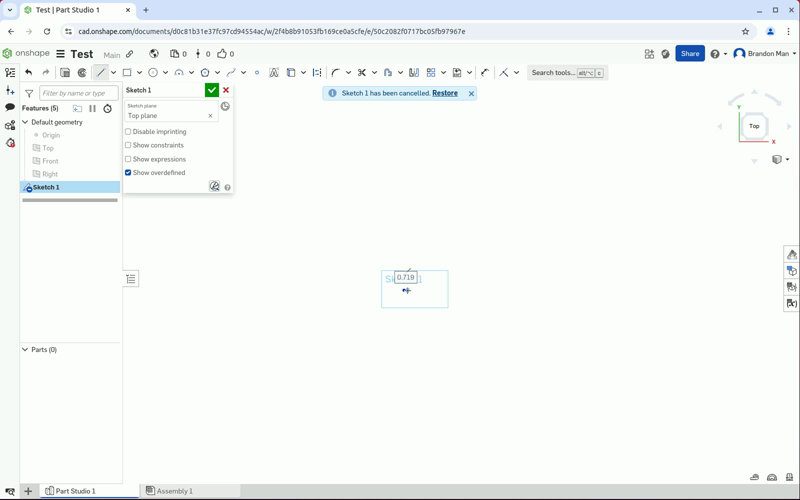
mouse_move(437, 290)
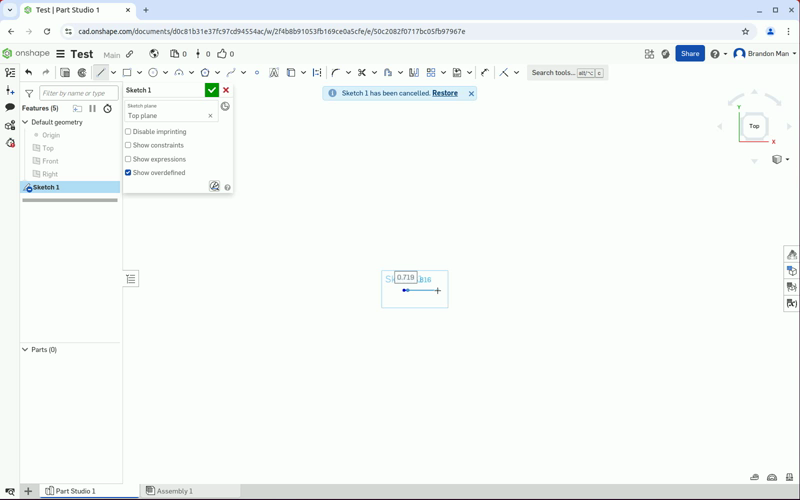
mouse_move(407, 284)
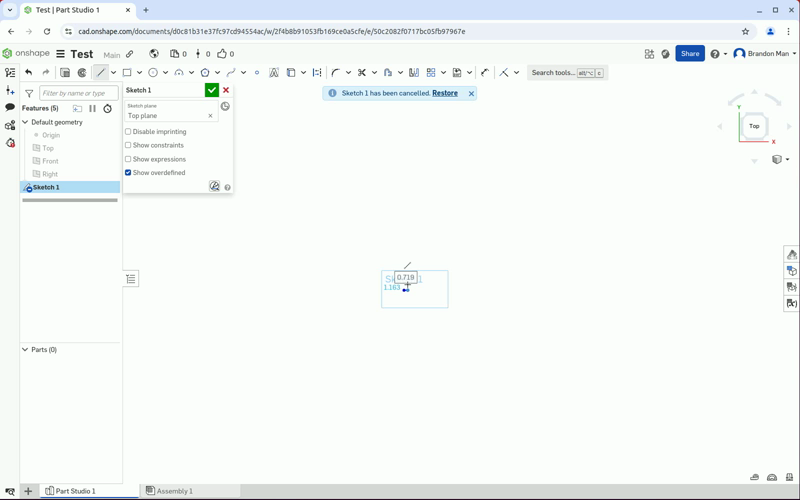
scroll(6)
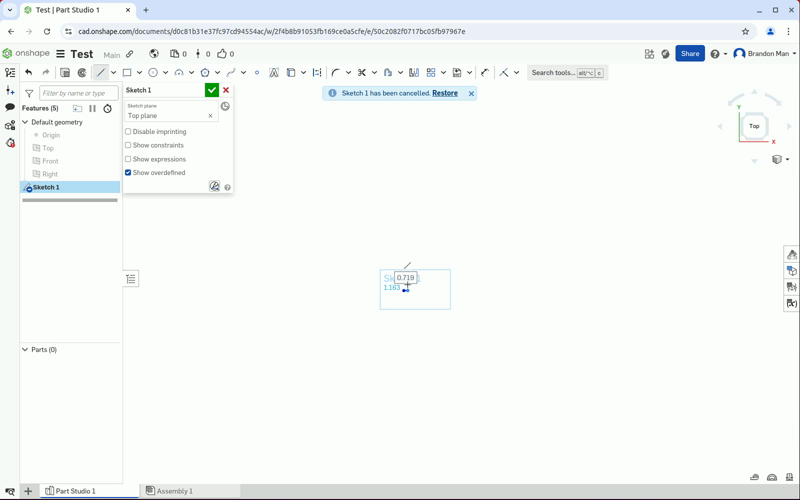
scroll(6)
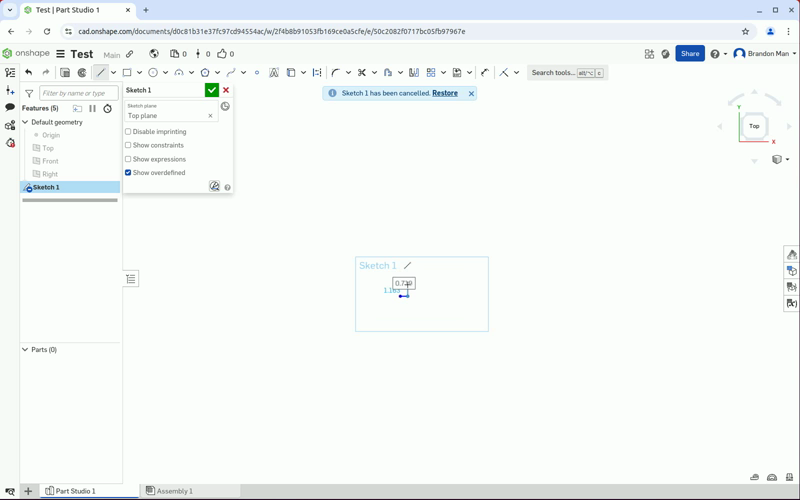
scroll(6)
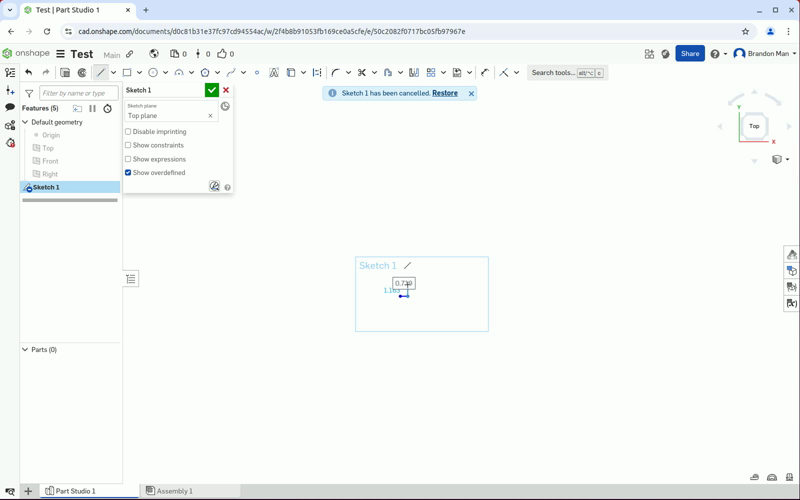
scroll(6)
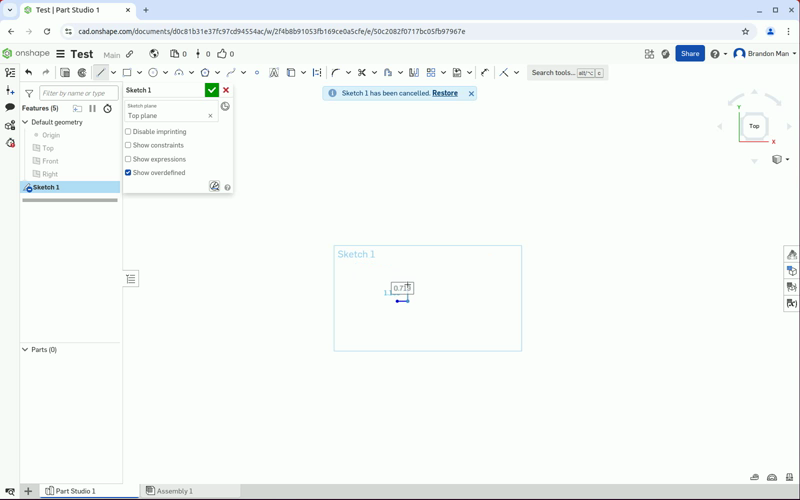
scroll(6)
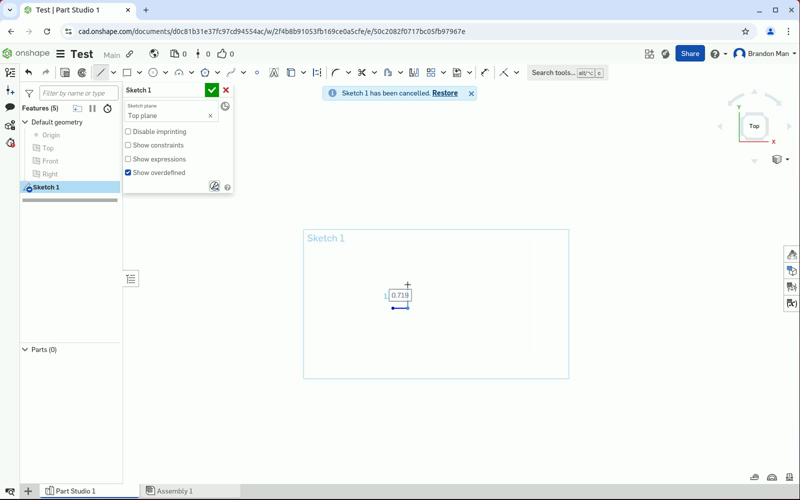
scroll(6)
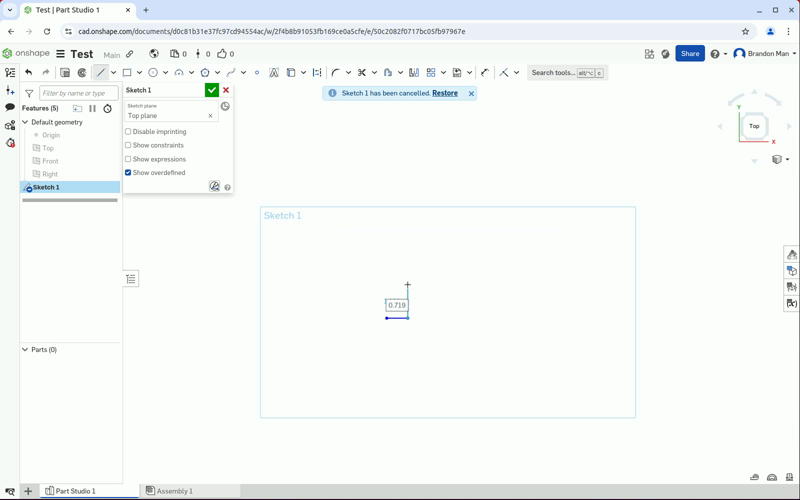
scroll(6)
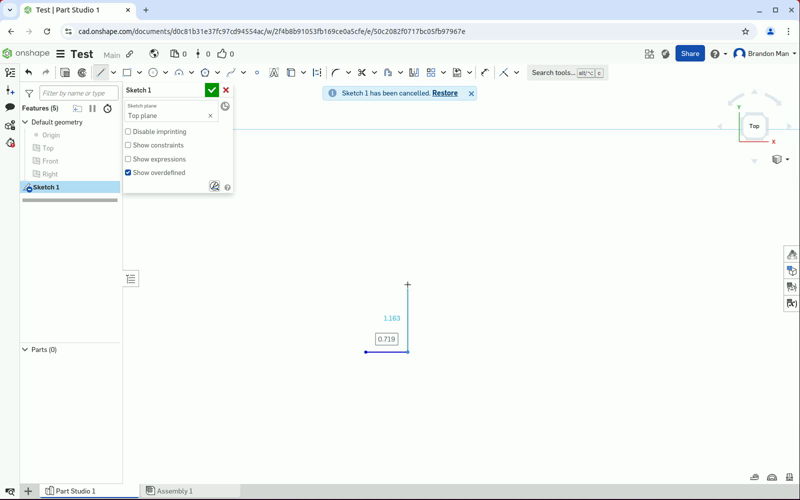
click(407, 284)
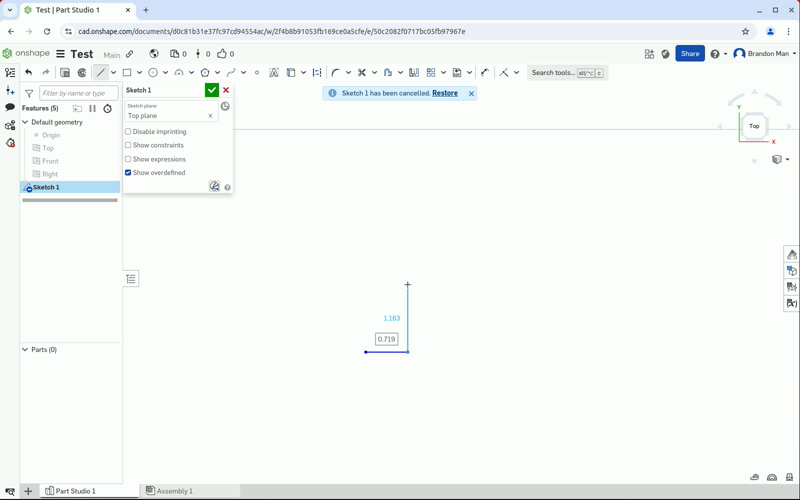
scroll(-6)
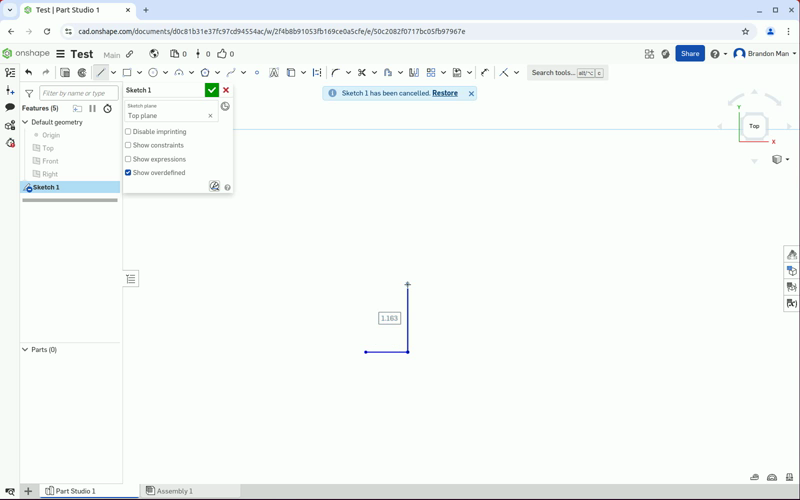
scroll(-6)
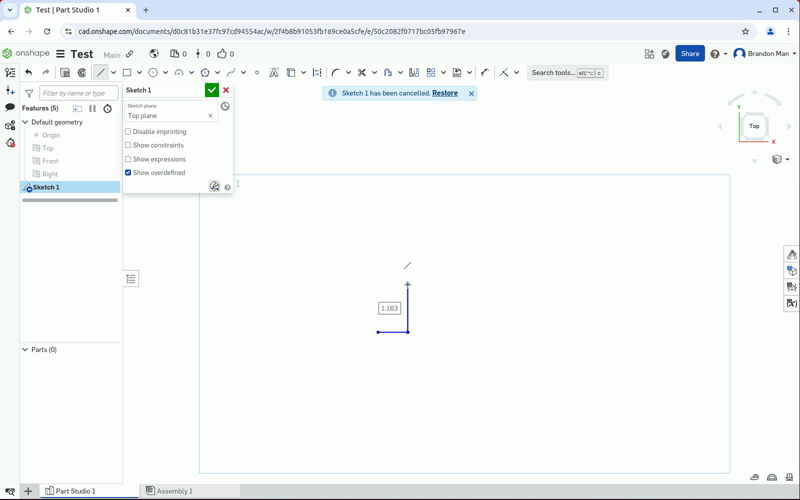
scroll(-6)
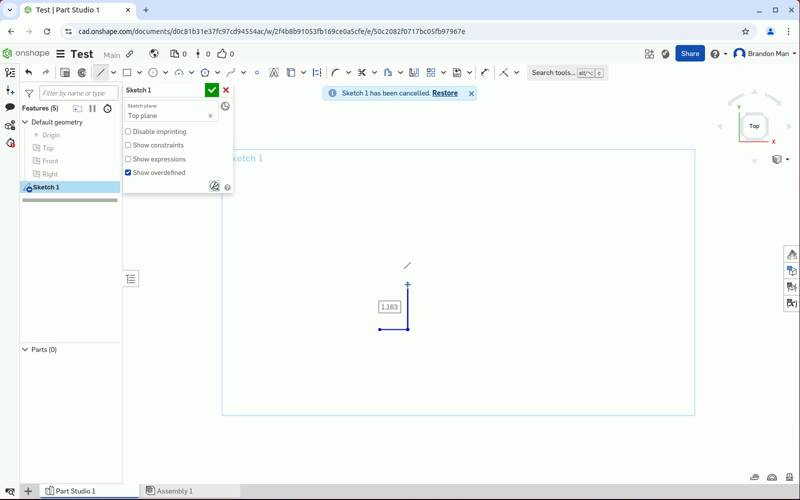
scroll(-6)
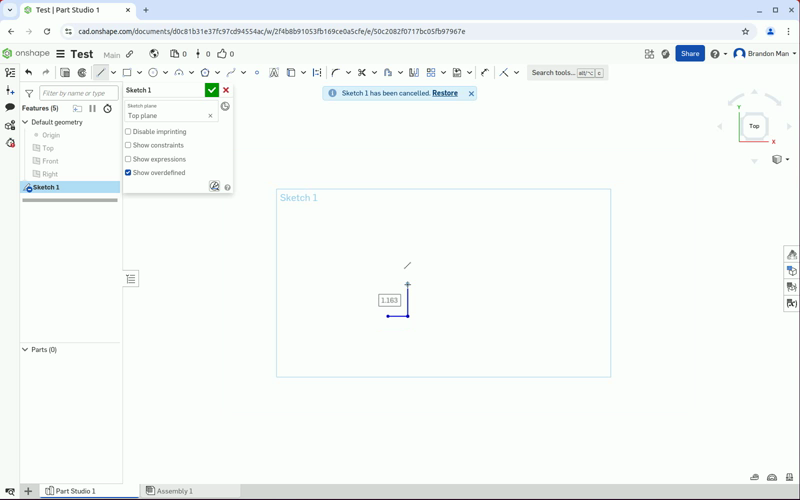
scroll(-6)
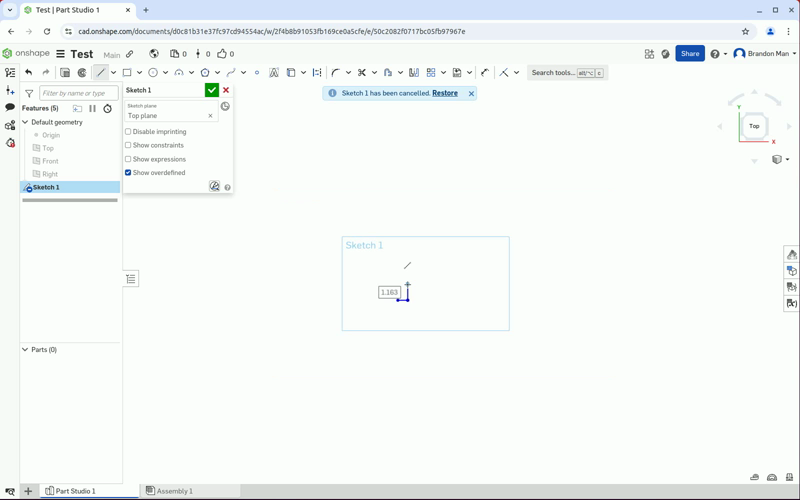
scroll(-6)
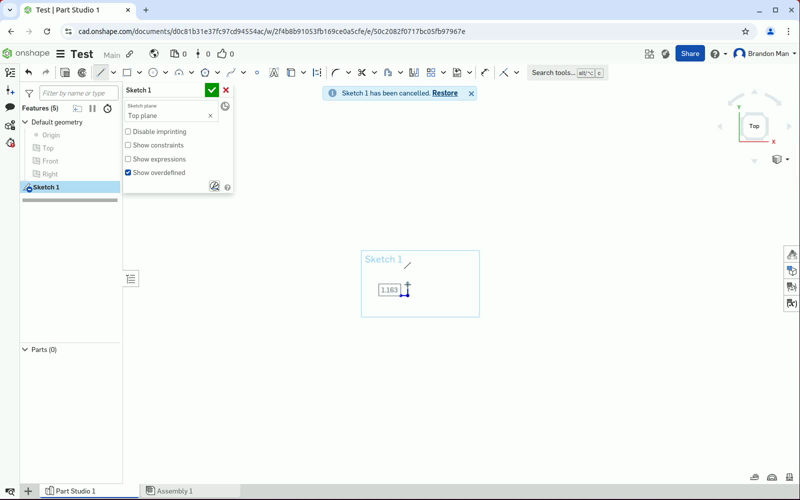
scroll(-6)
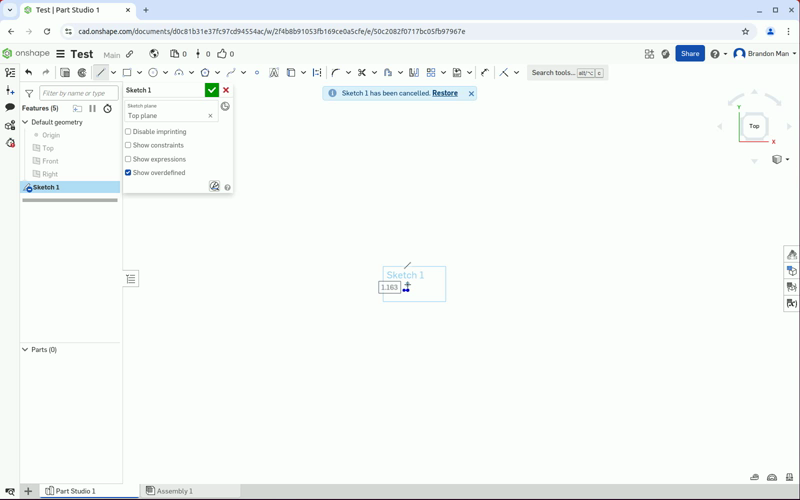
key_up(shift)
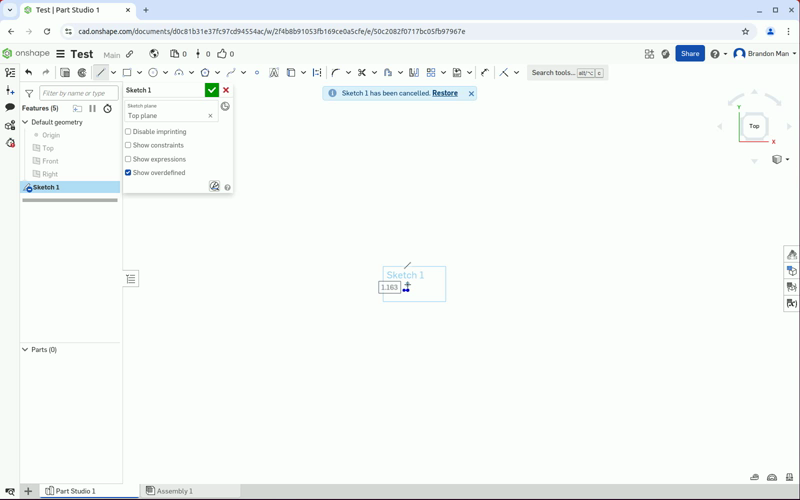
key_down(shift)
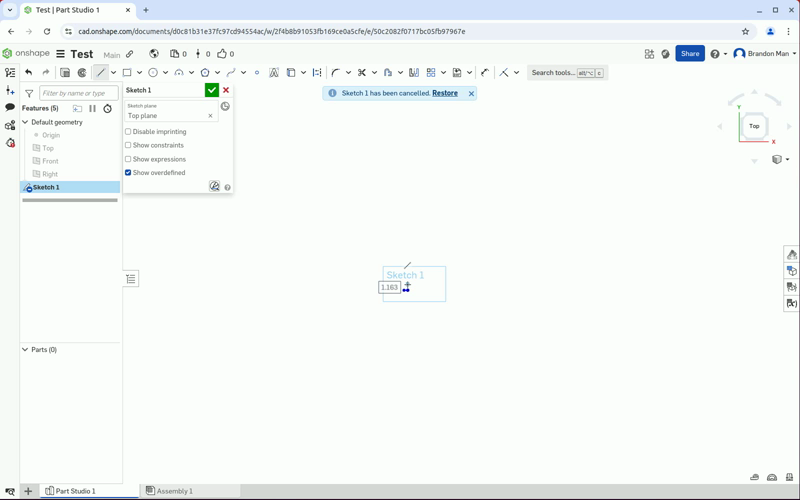
mouse_move(437, 284)
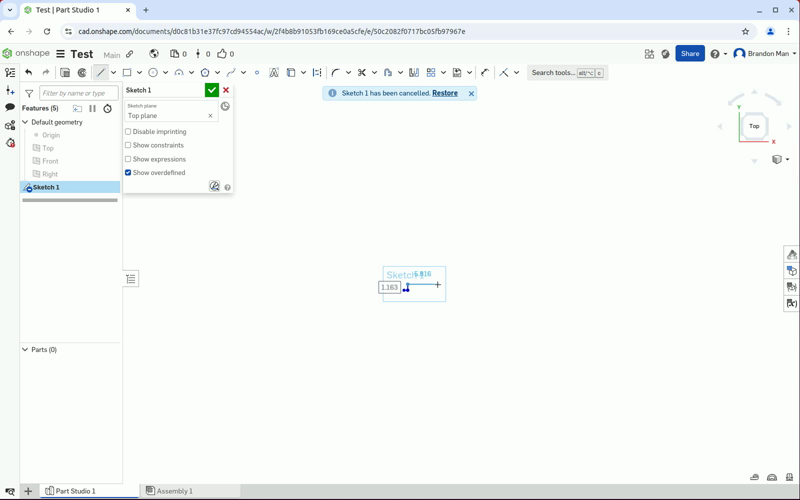
mouse_move(407, 279)
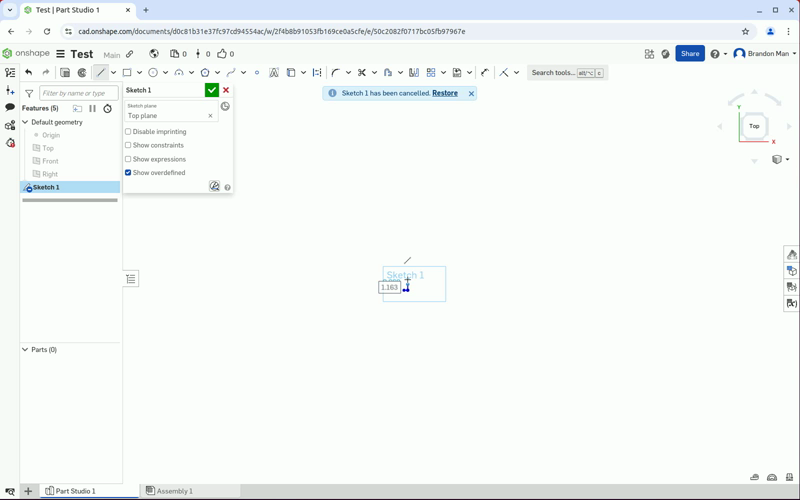
scroll(6)
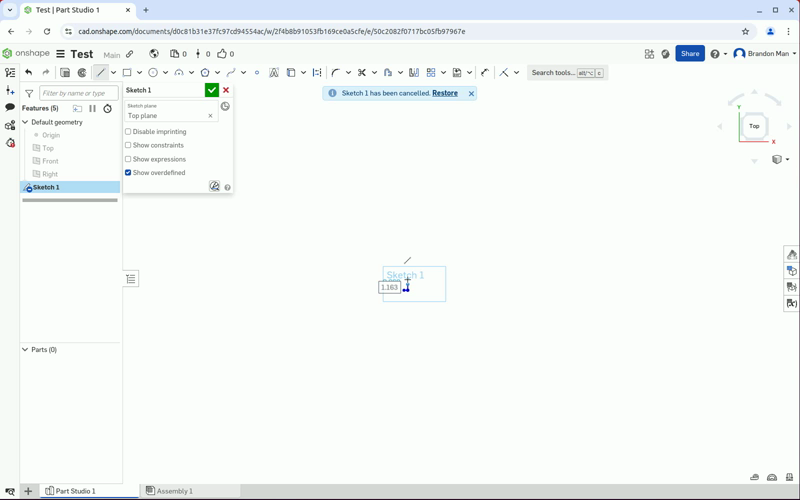
scroll(6)
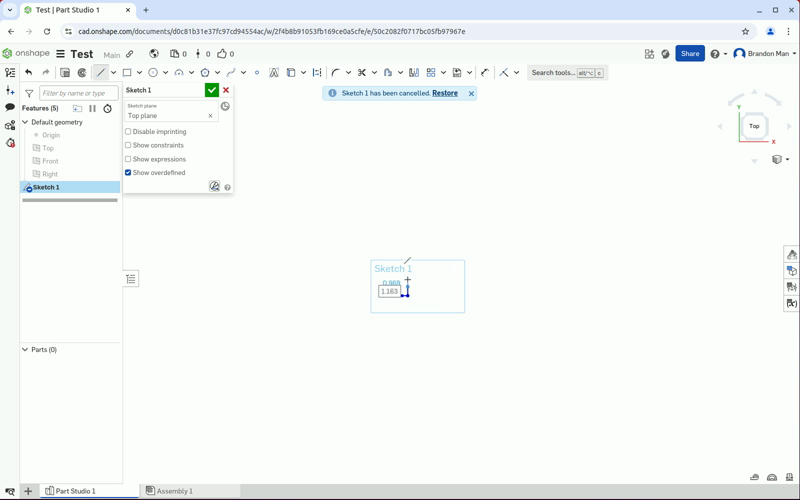
scroll(6)
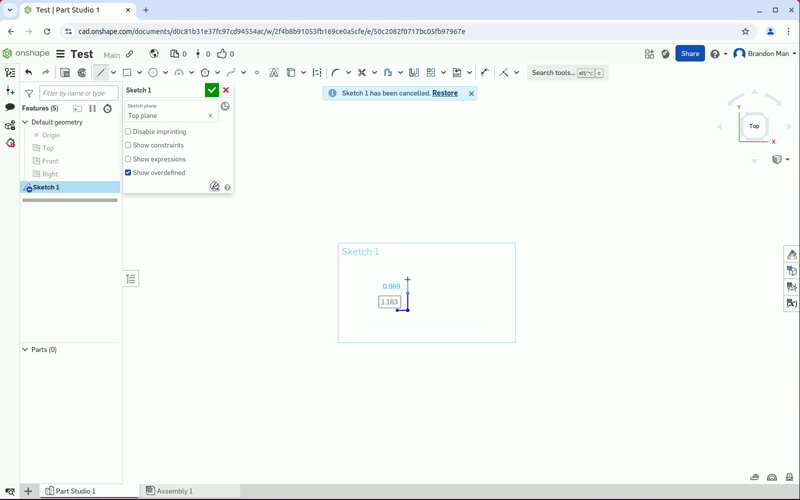
scroll(6)
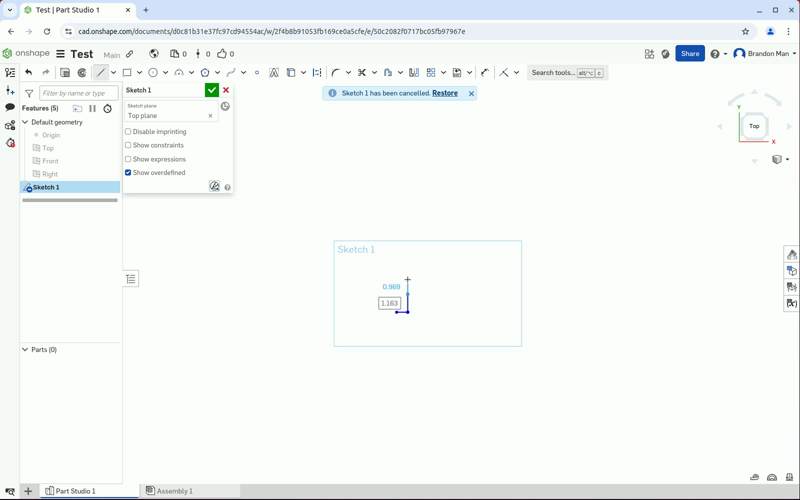
scroll(6)
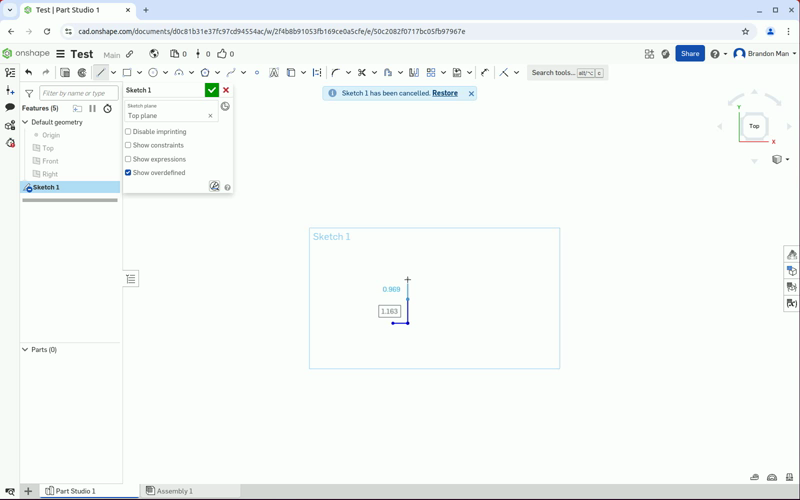
scroll(6)
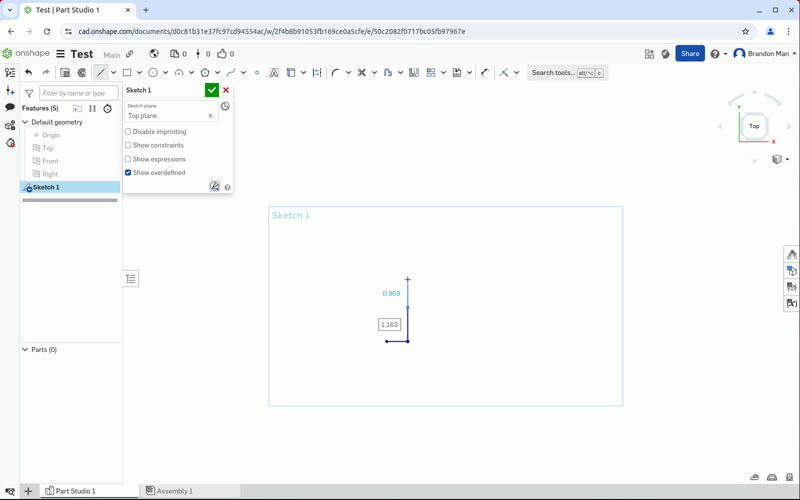
scroll(6)
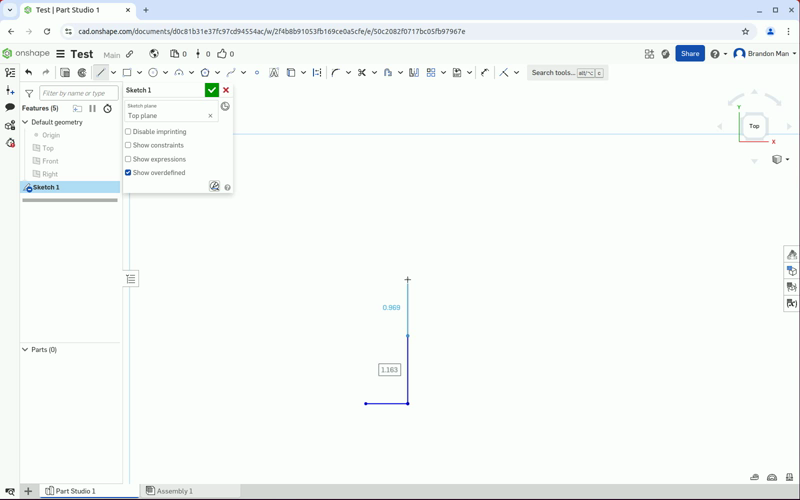
click(407, 279)
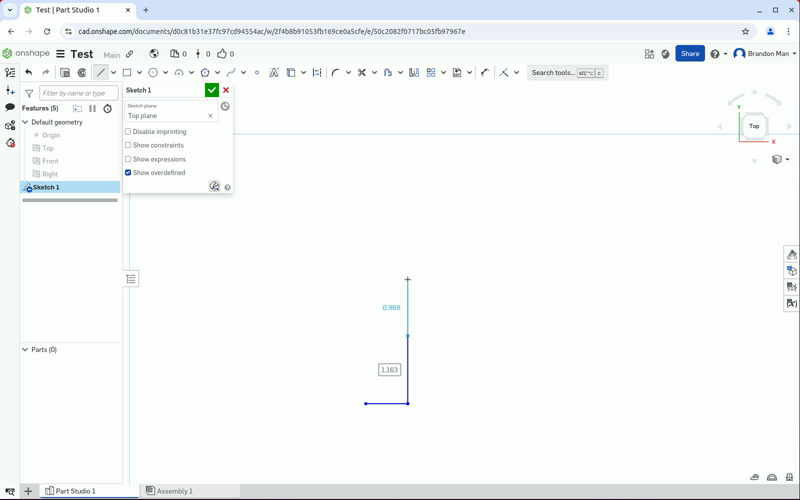
scroll(-6)
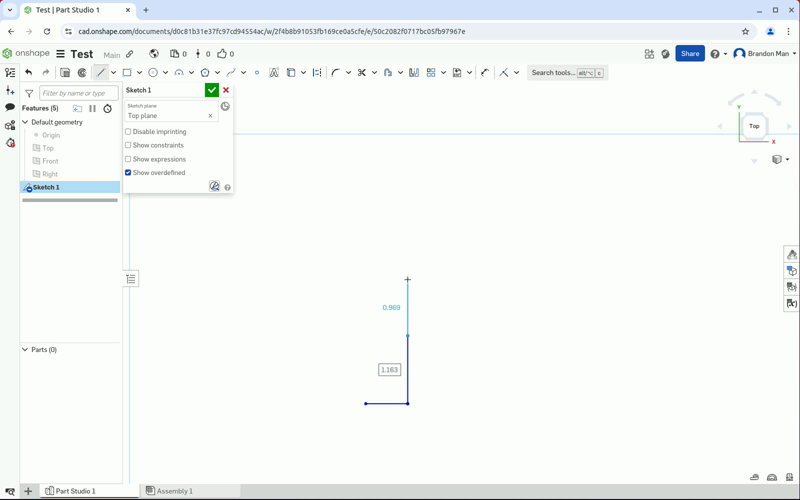
scroll(-6)
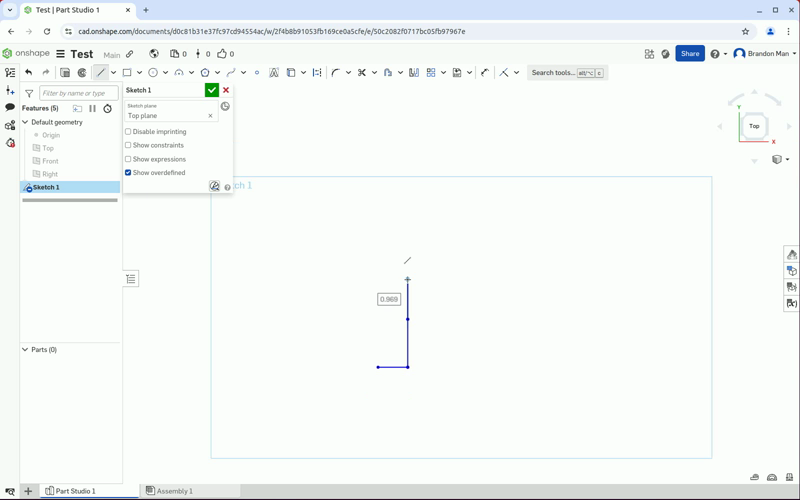
scroll(-6)
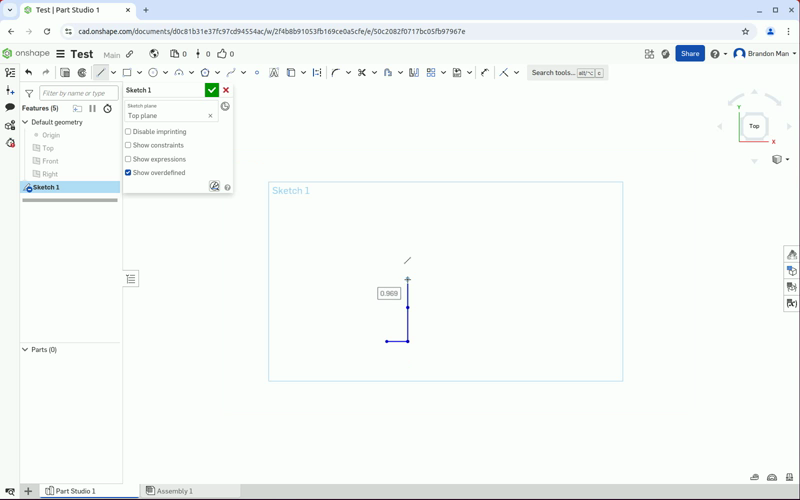
scroll(-6)
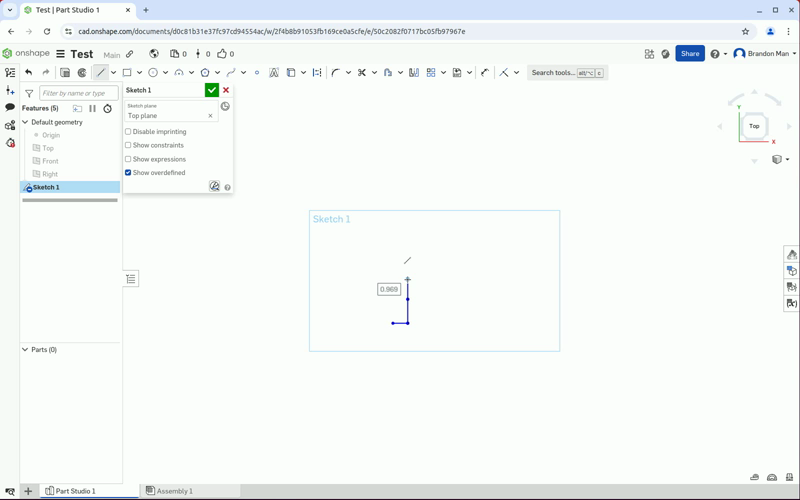
scroll(-6)
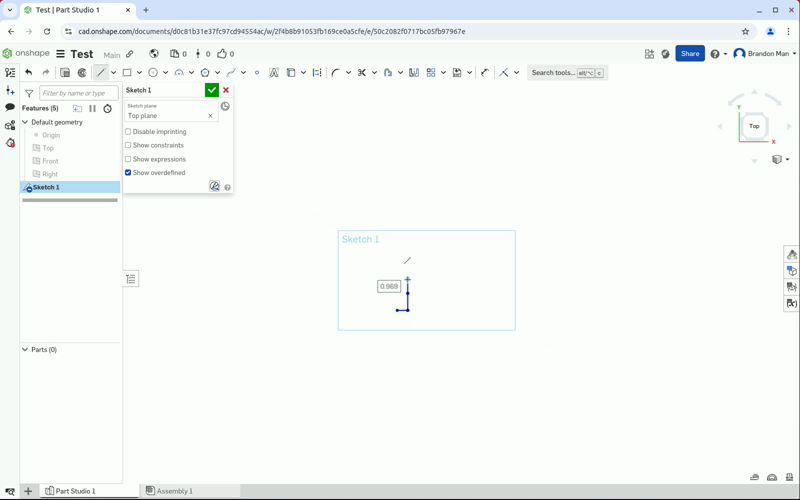
scroll(-6)
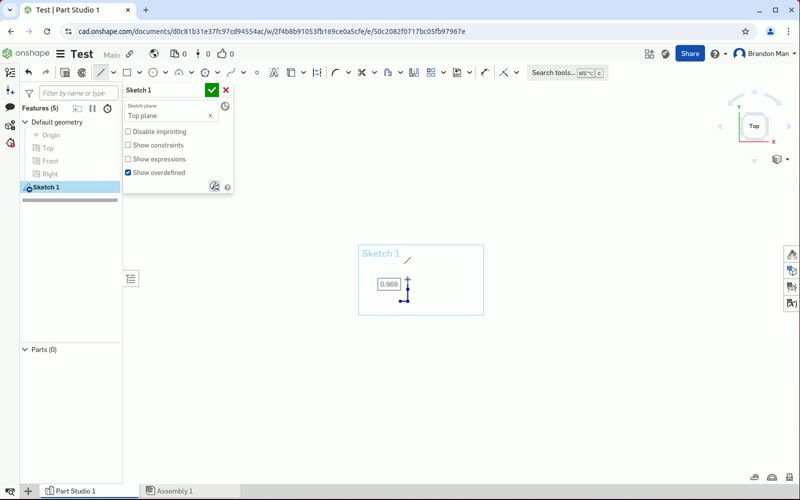
scroll(-6)
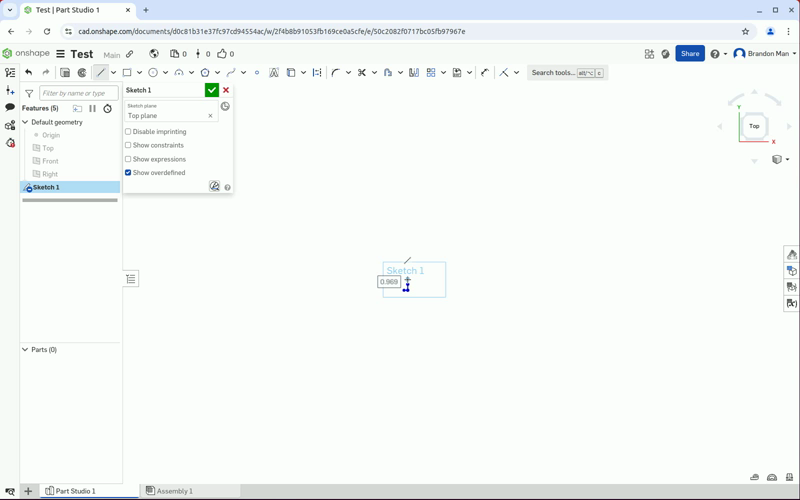
key_up(shift)
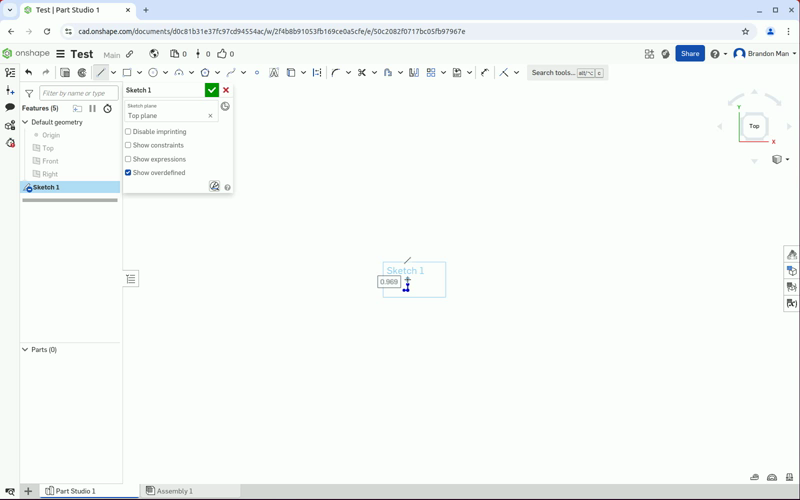
key_down(shift)
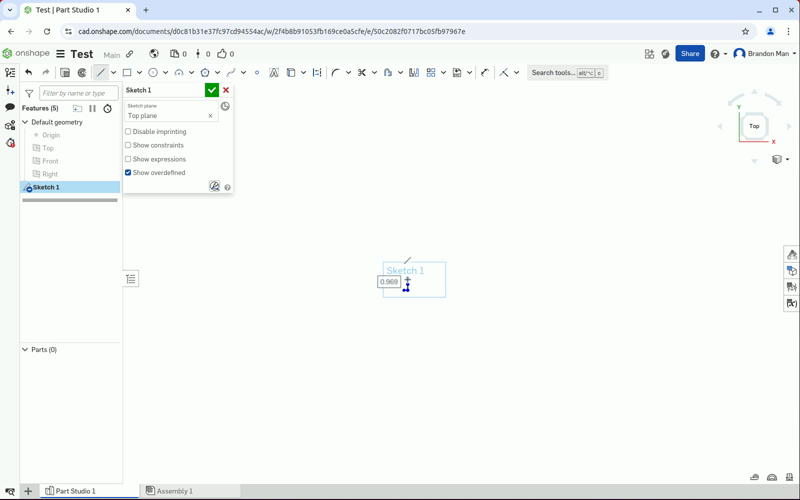
mouse_move(437, 279)
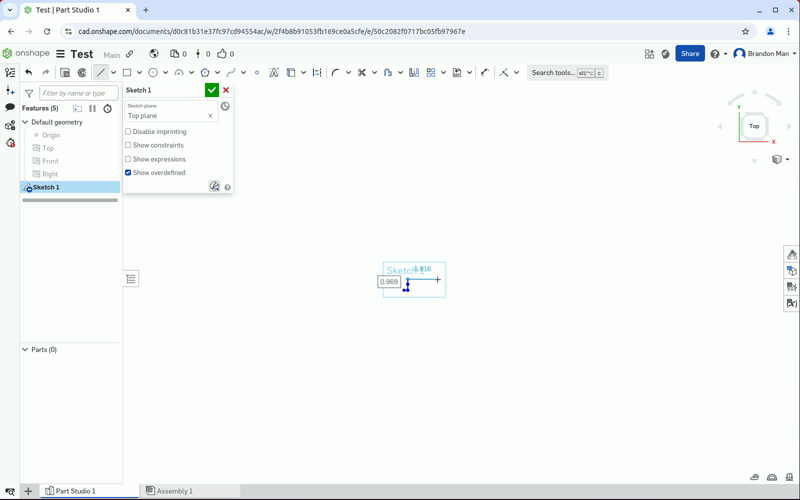
mouse_move(412, 279)
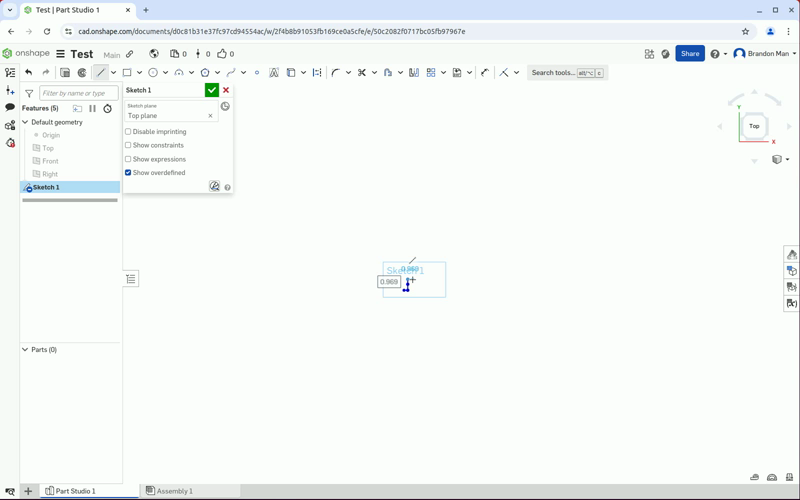
scroll(6)
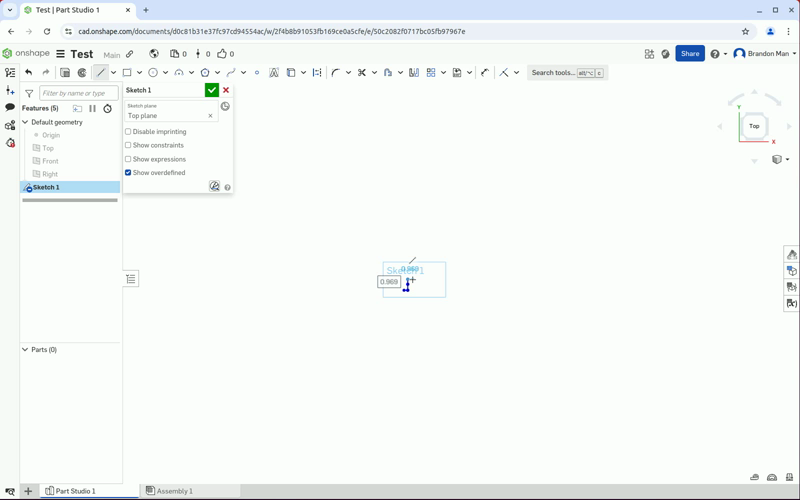
scroll(6)
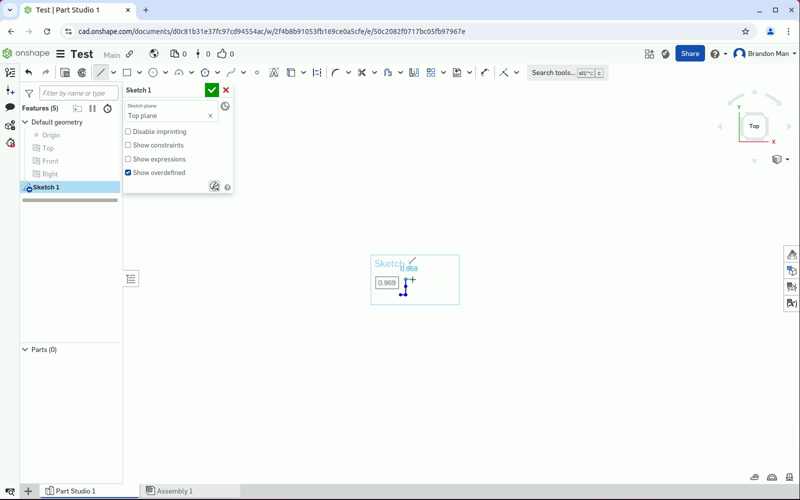
scroll(6)
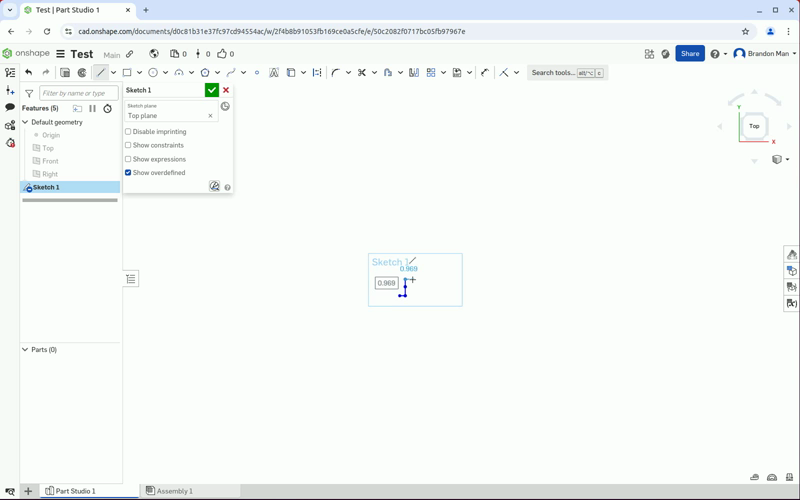
scroll(6)
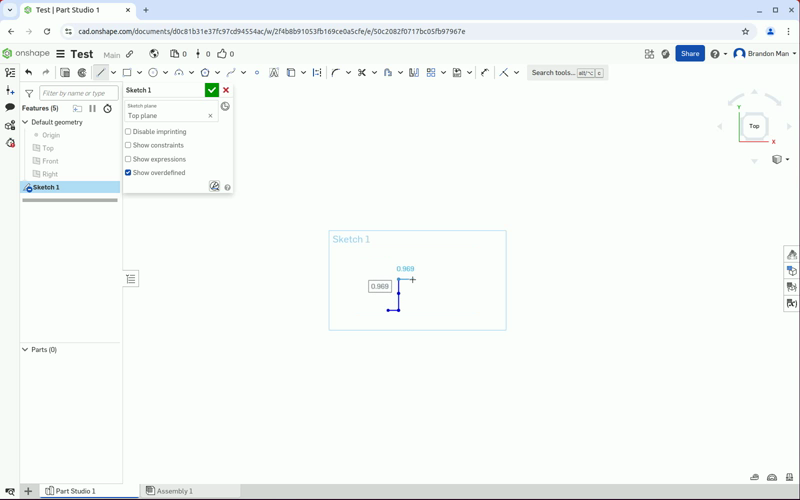
scroll(6)
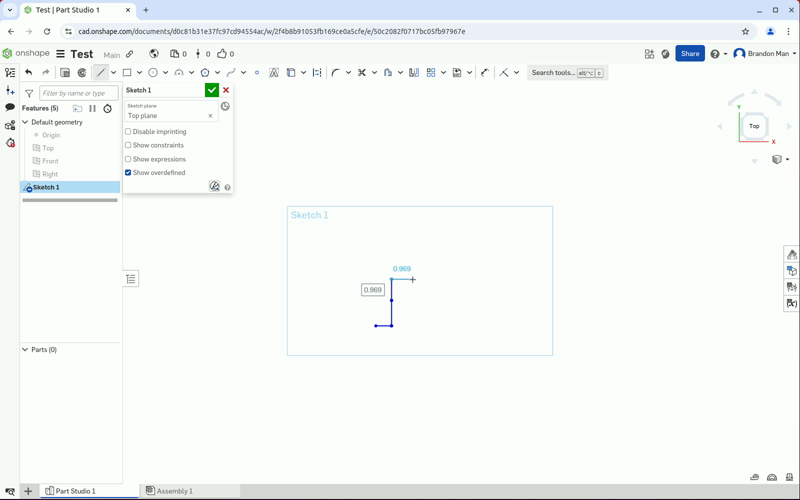
scroll(6)
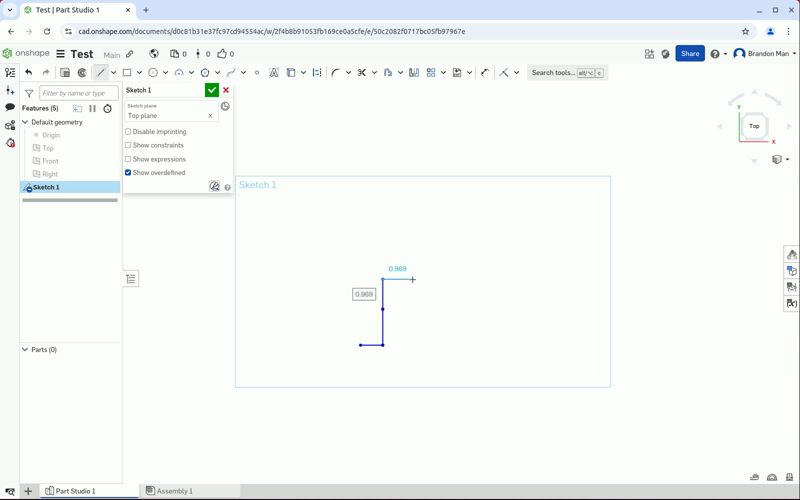
scroll(6)
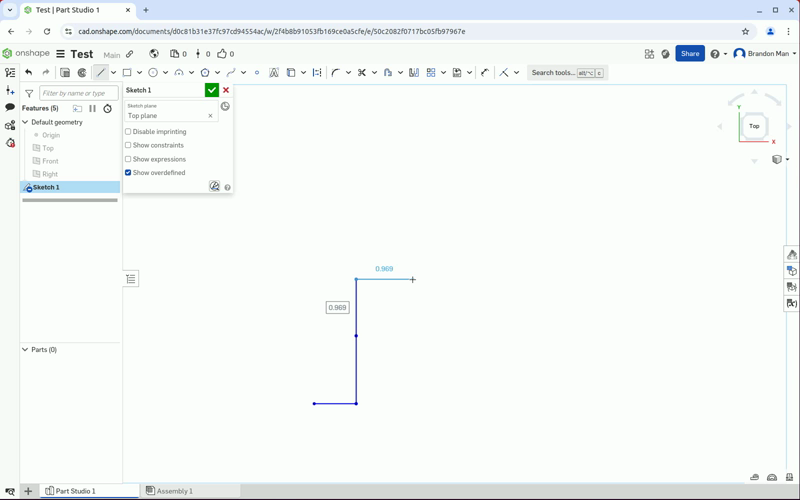
click(412, 279)
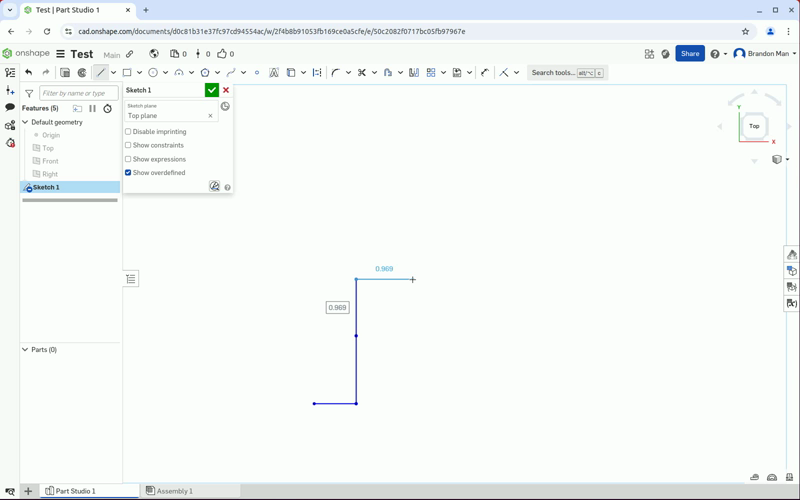
scroll(-6)
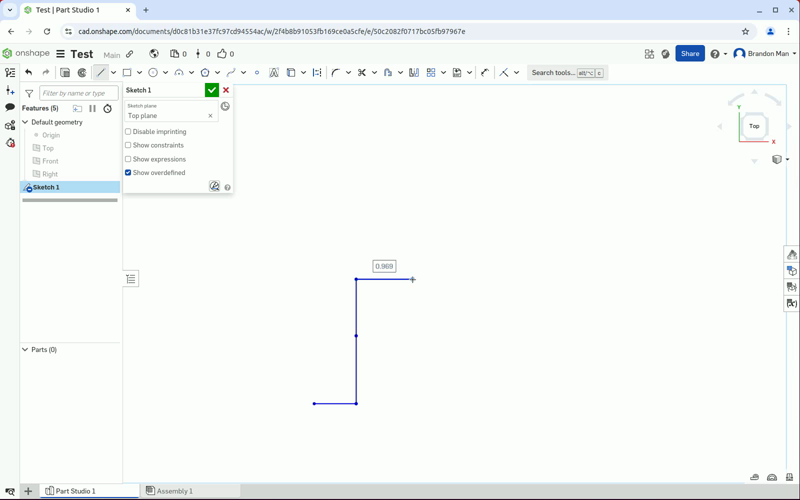
scroll(-6)
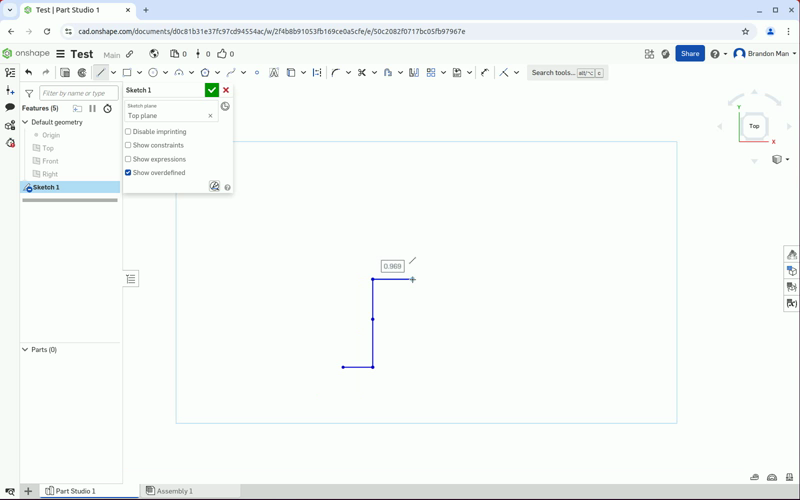
scroll(-6)
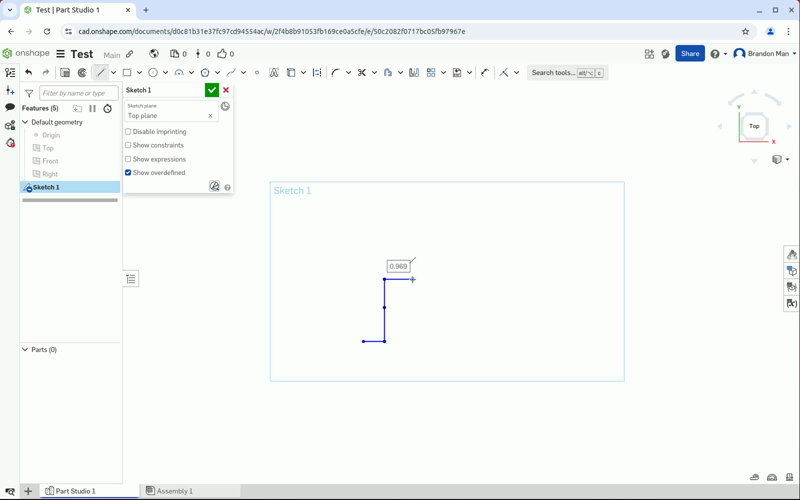
scroll(-6)
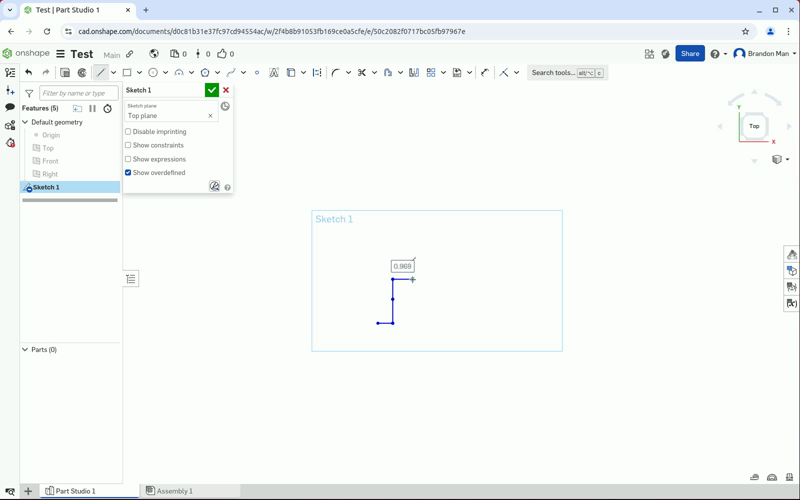
scroll(-6)
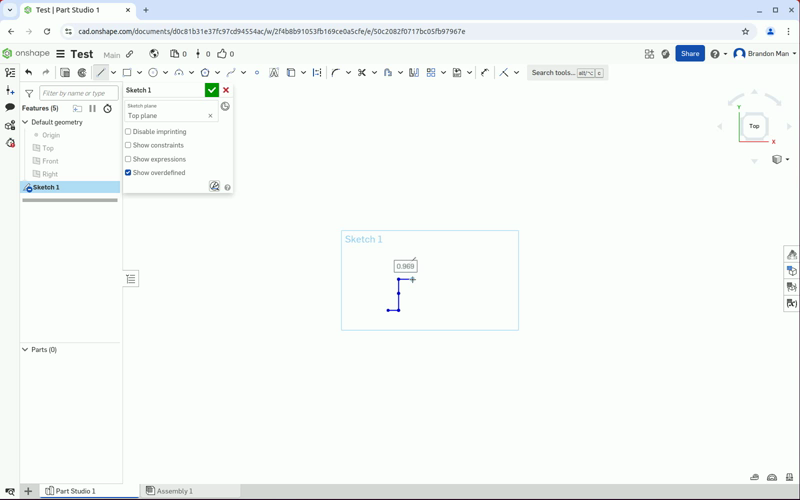
scroll(-6)
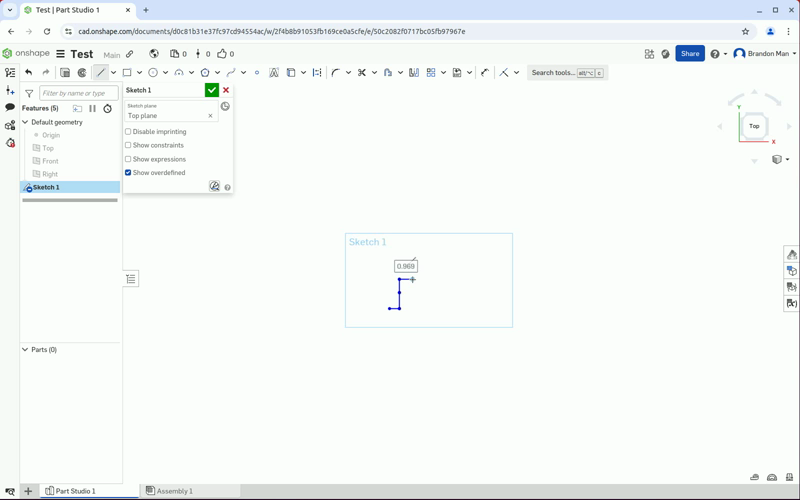
scroll(-6)
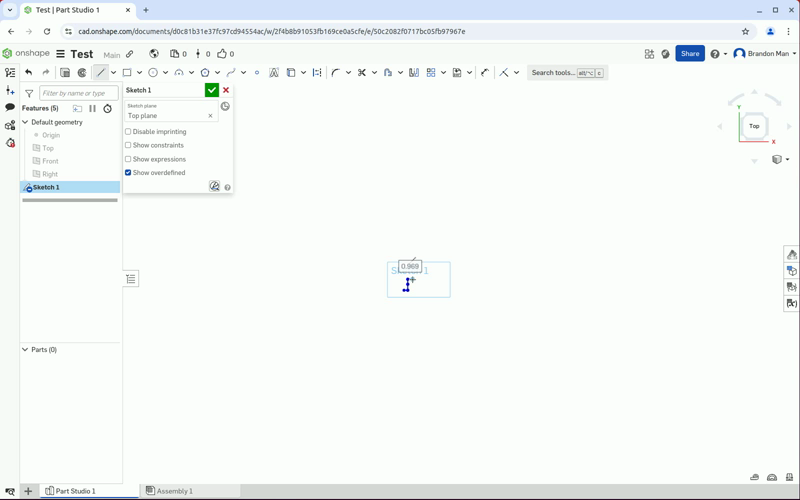
key_up(shift)
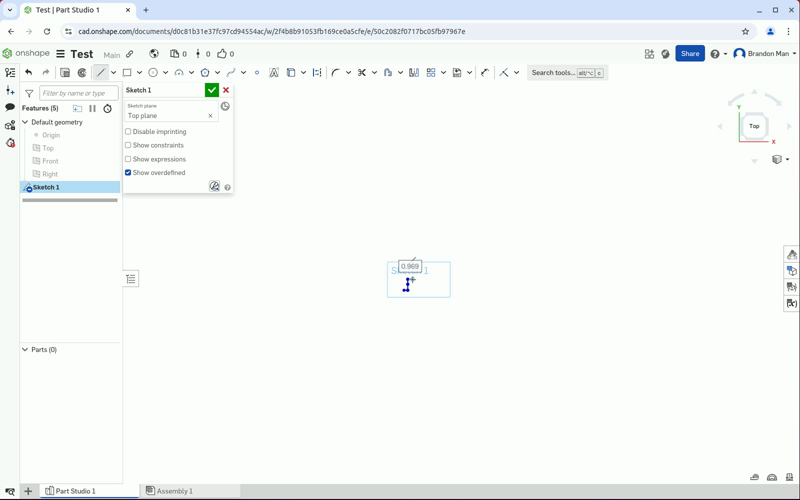
key_down(shift)
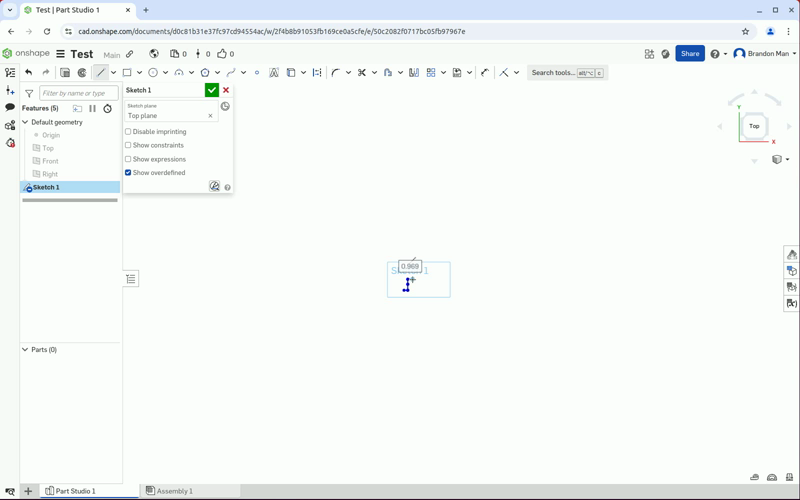
mouse_move(508, 279)
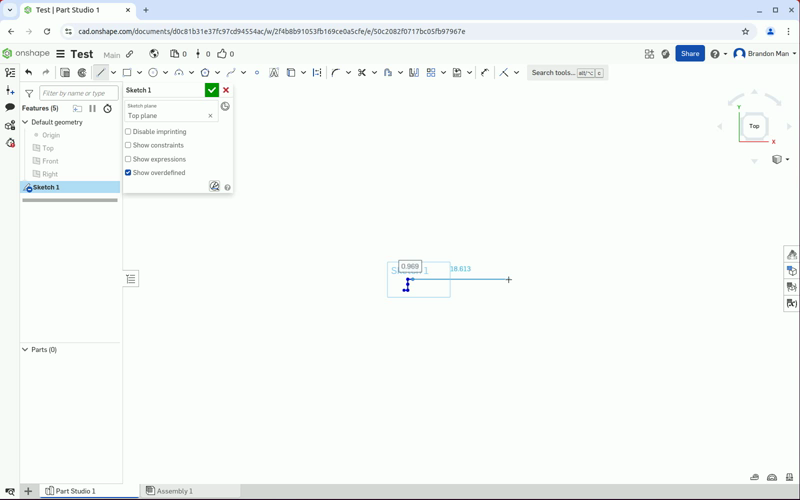
click(508, 279)
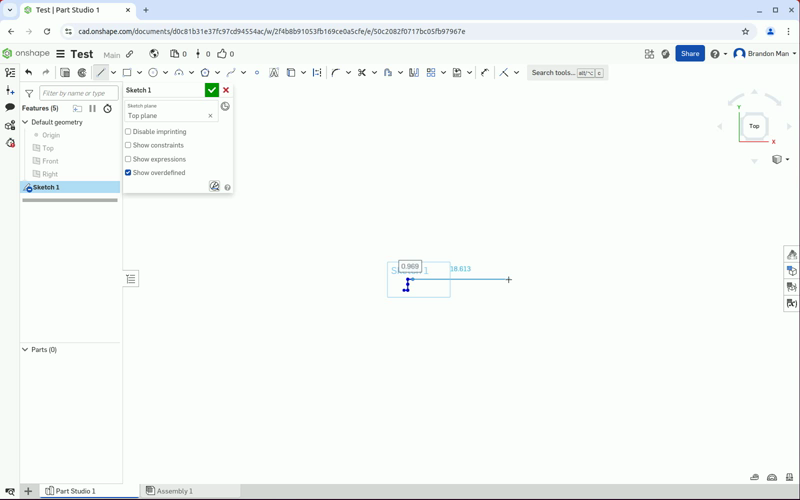
key_up(shift)
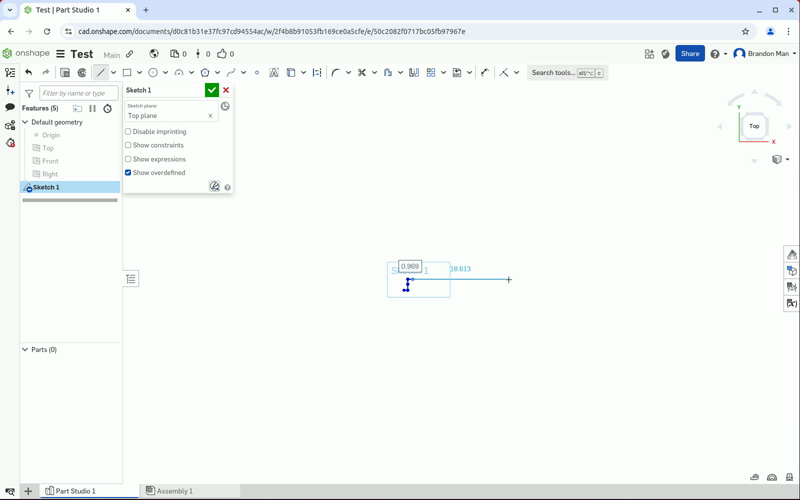
key_down(shift)
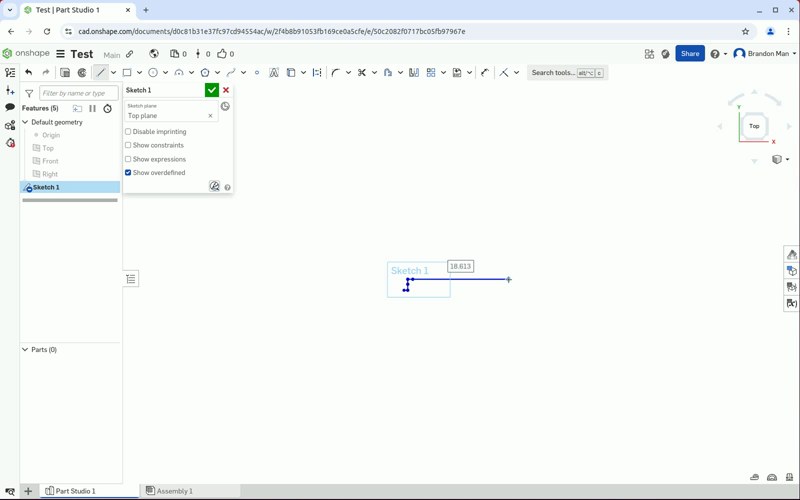
mouse_move(538, 279)
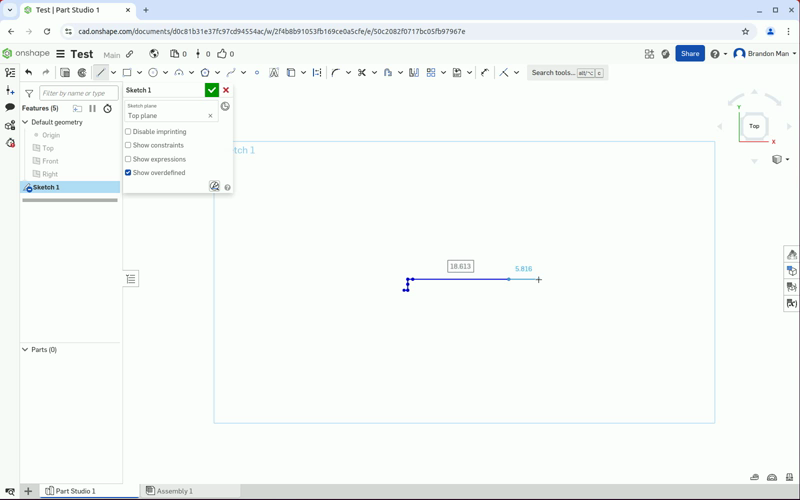
mouse_move(513, 279)
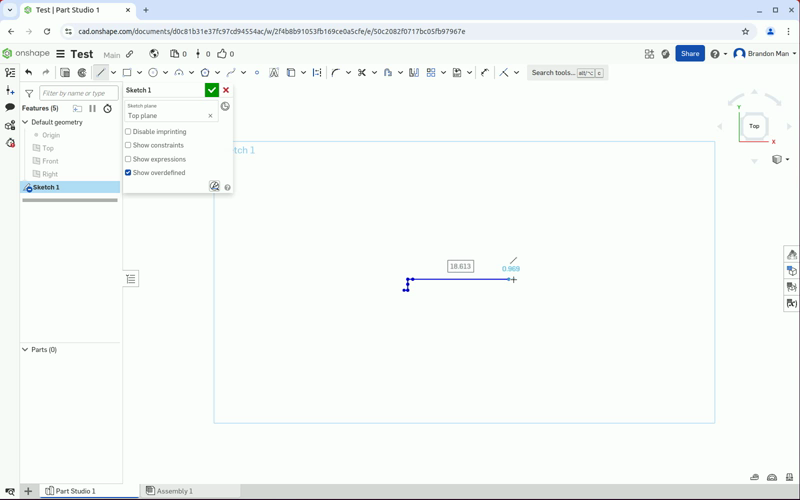
scroll(6)
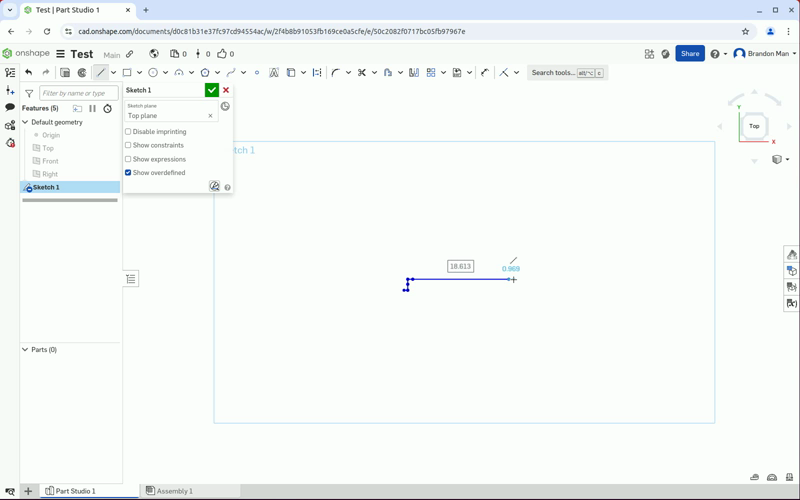
scroll(6)
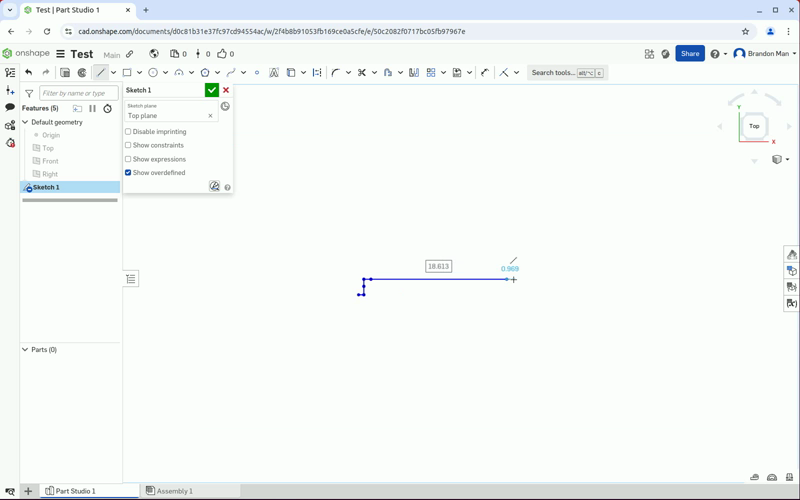
scroll(6)
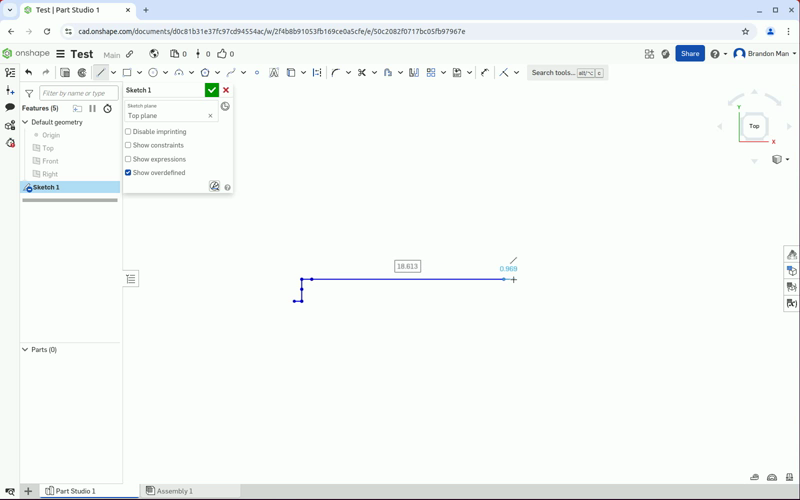
scroll(6)
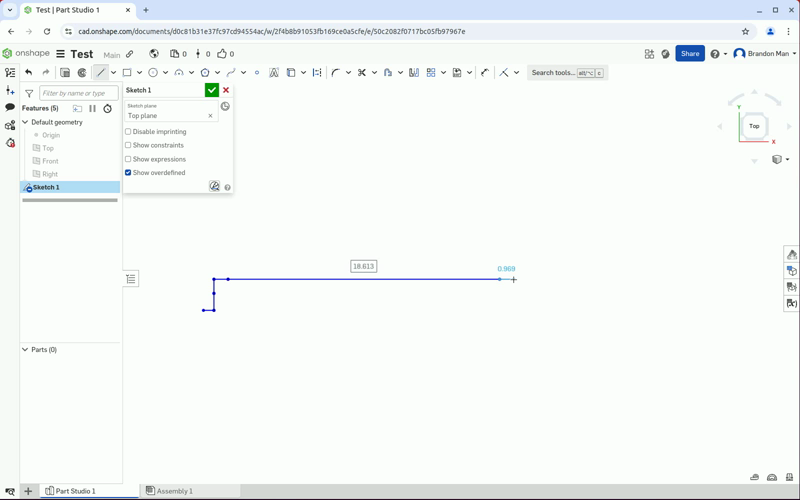
scroll(6)
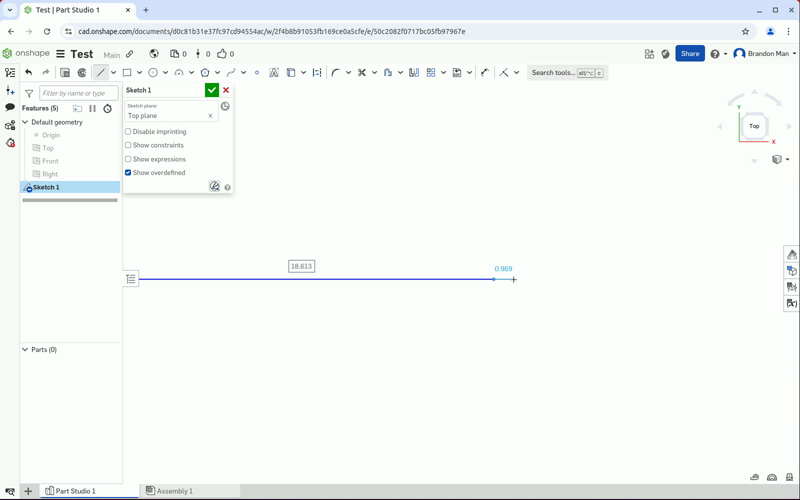
scroll(6)
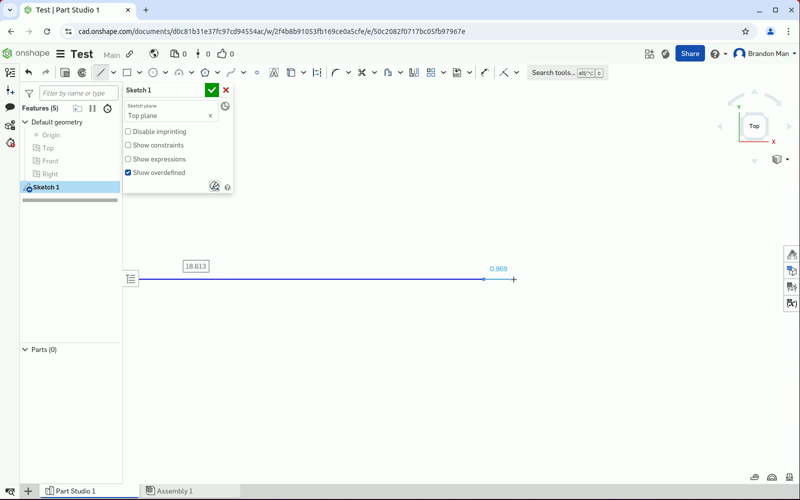
scroll(6)
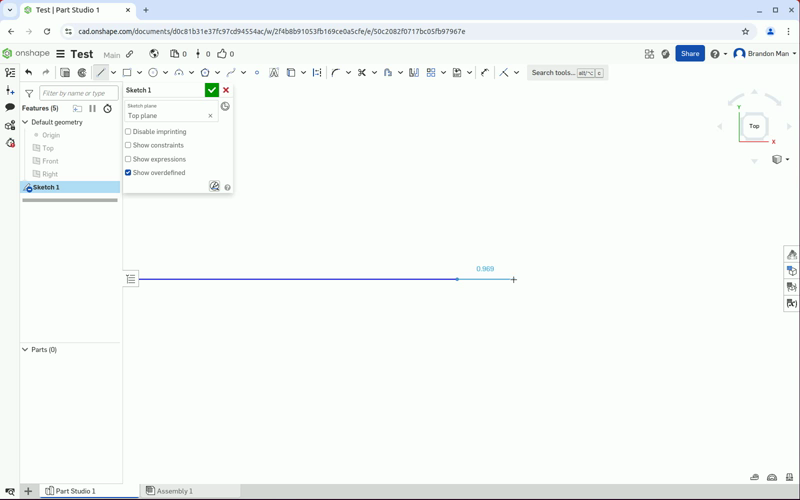
click(513, 279)
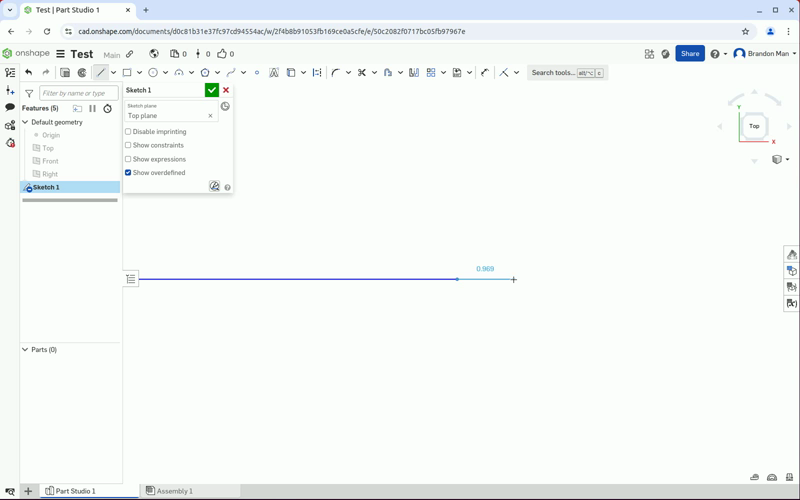
scroll(-6)
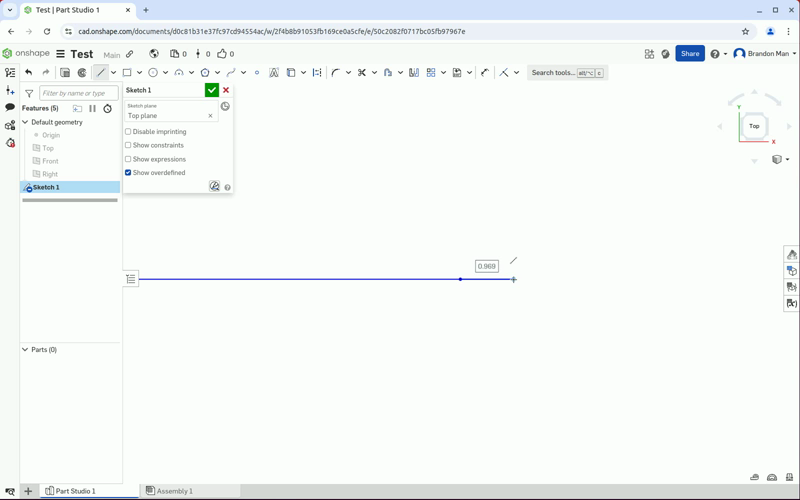
scroll(-6)
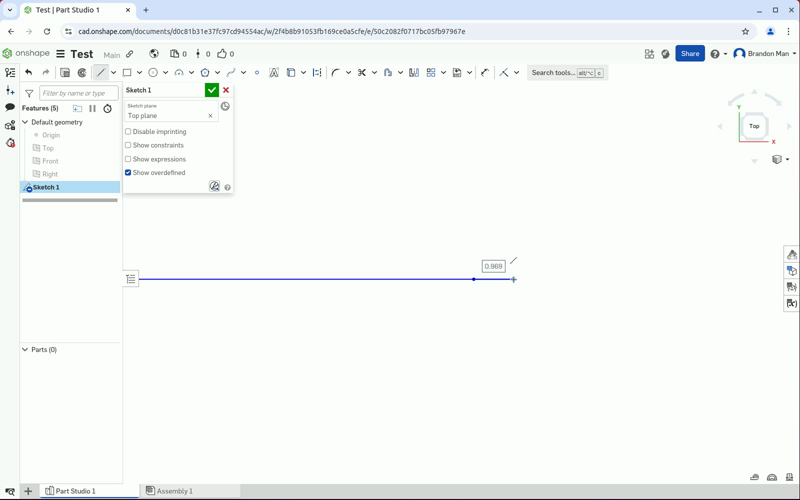
scroll(-6)
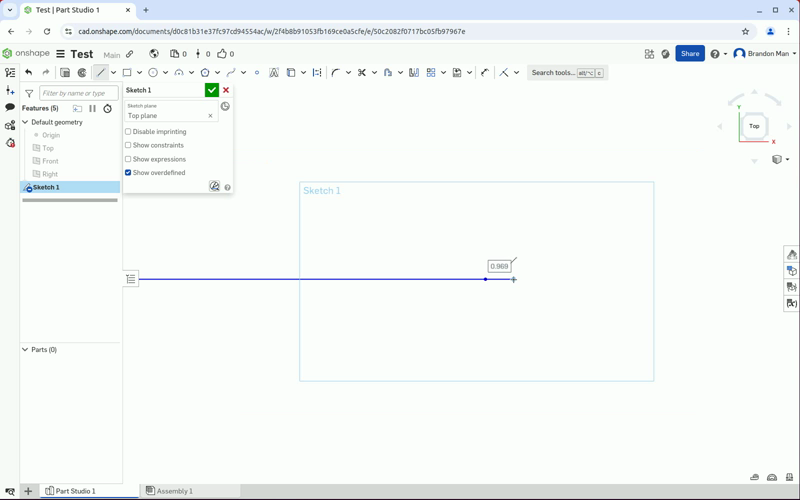
scroll(-6)
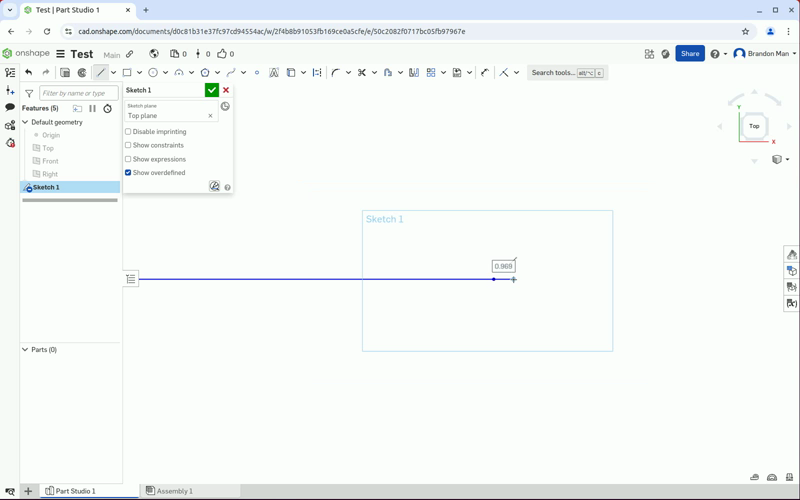
scroll(-6)
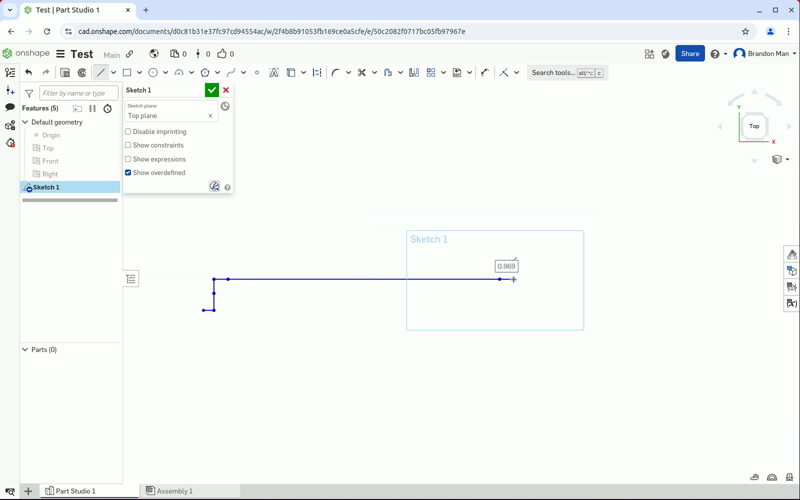
scroll(-6)
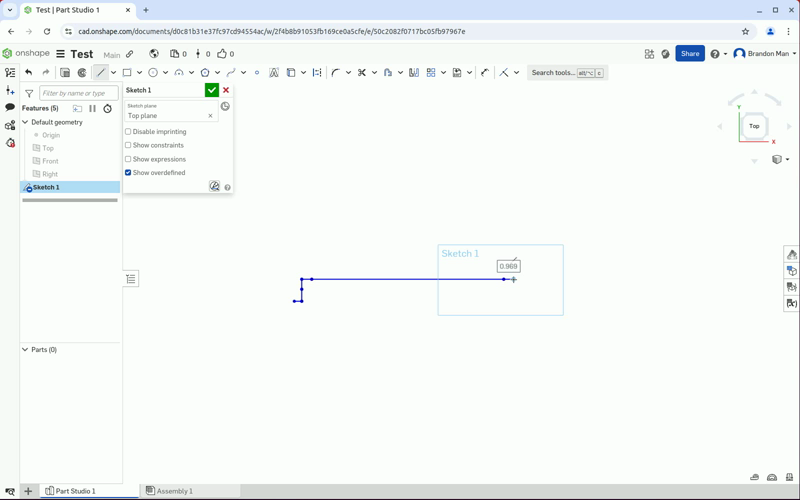
scroll(-6)
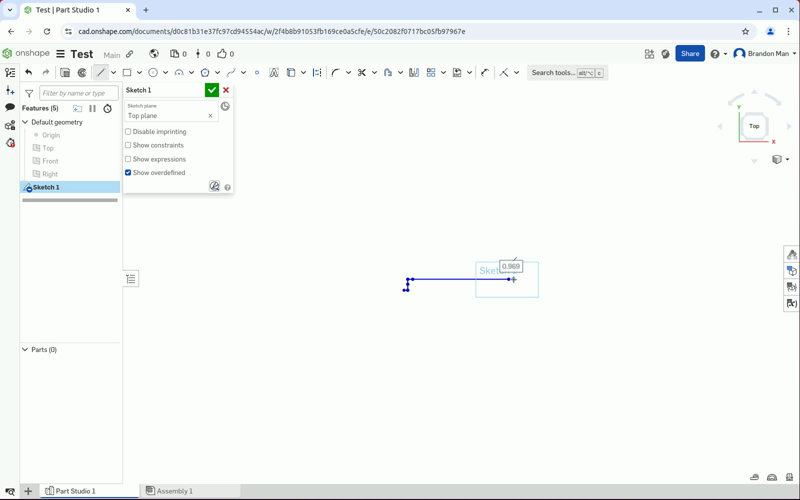
key_up(shift)
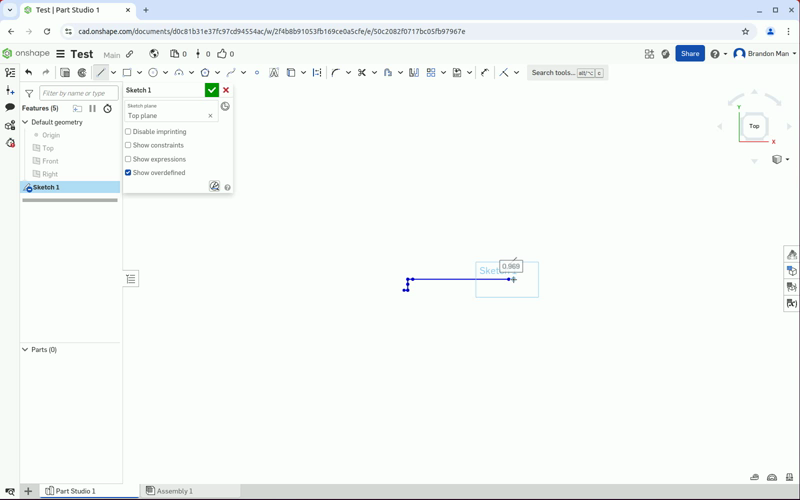
key_down(shift)
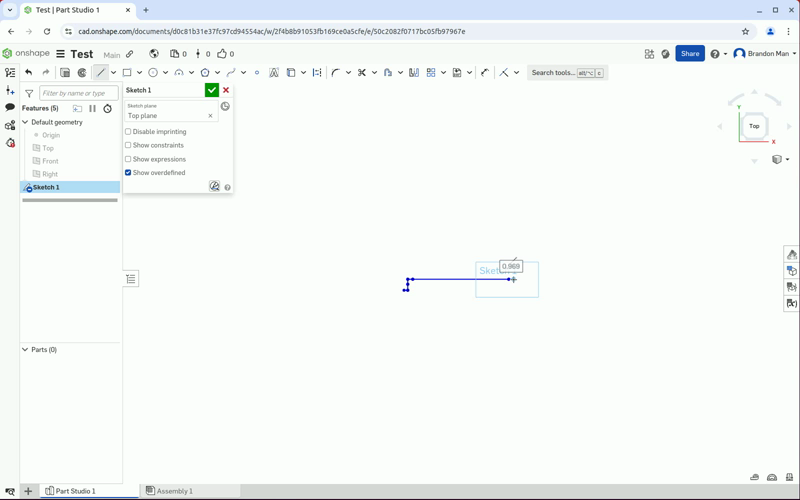
mouse_move(543, 279)
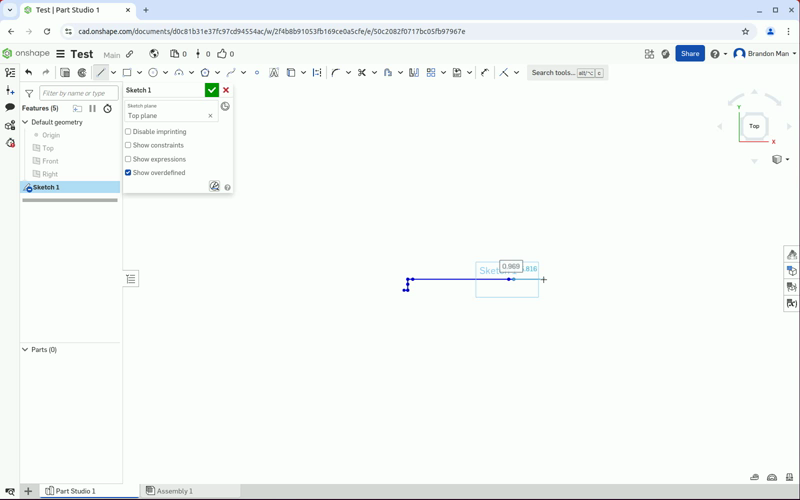
mouse_move(513, 284)
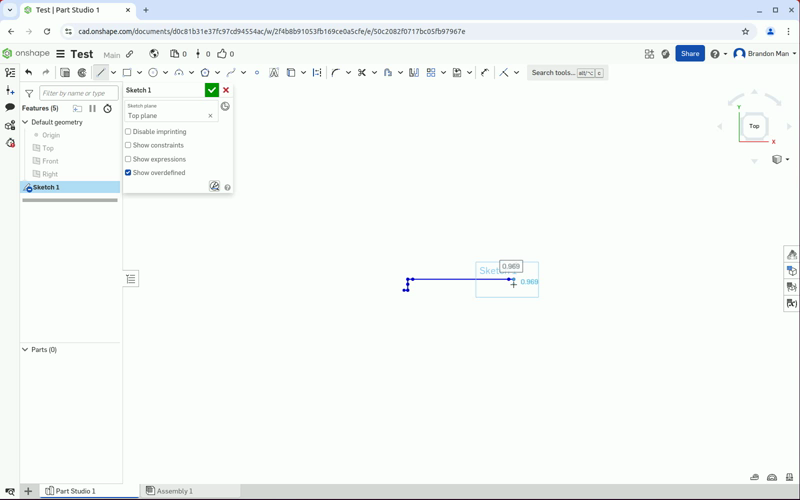
scroll(6)
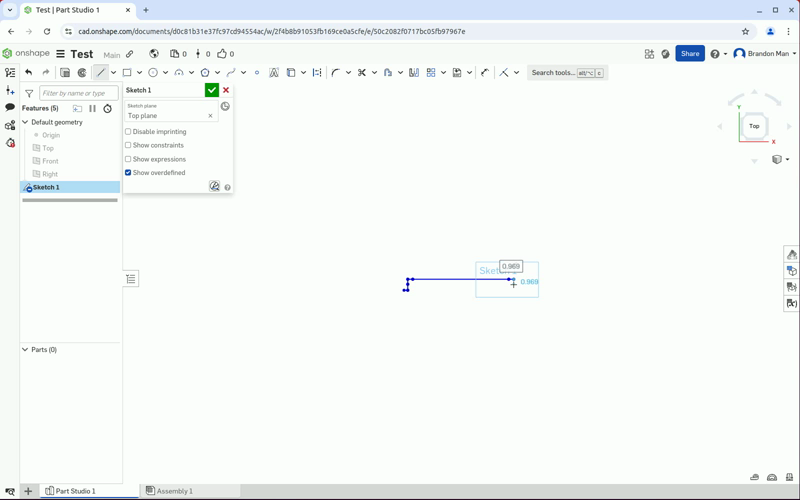
scroll(6)
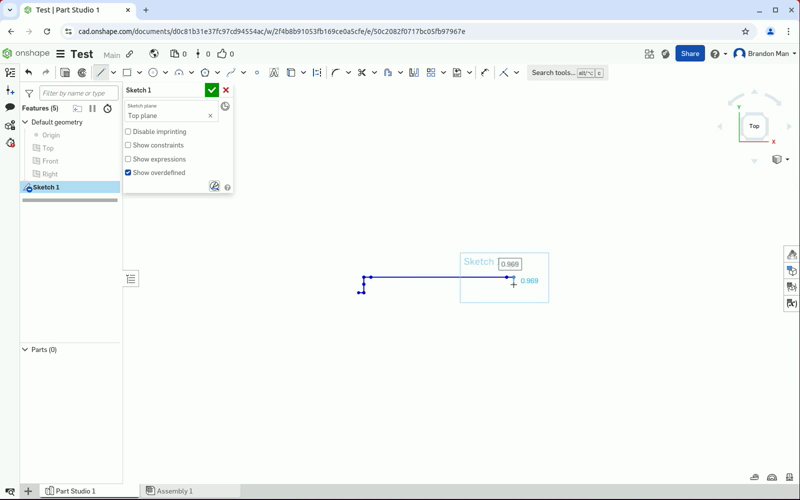
scroll(6)
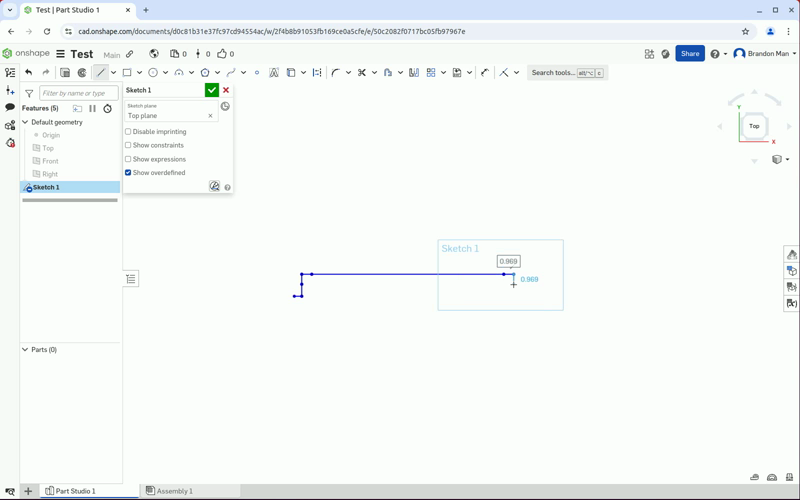
scroll(6)
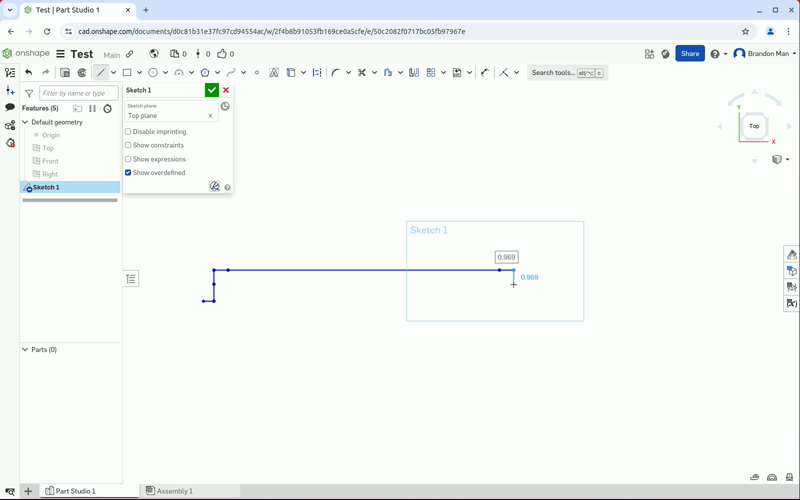
scroll(6)
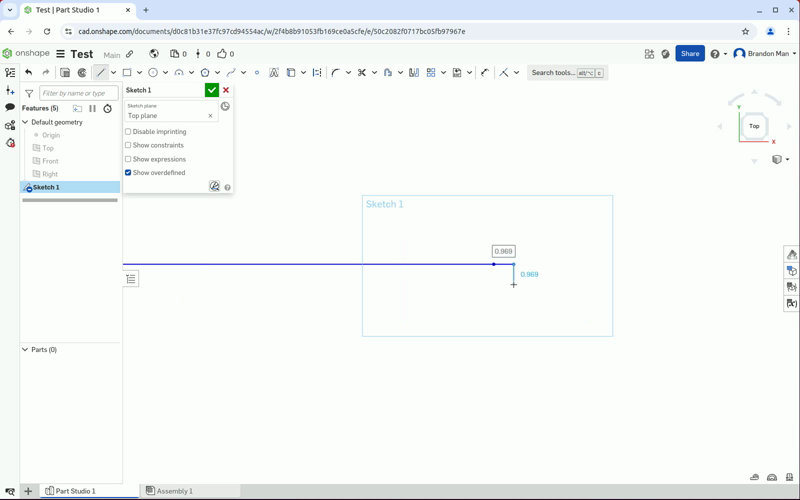
scroll(6)
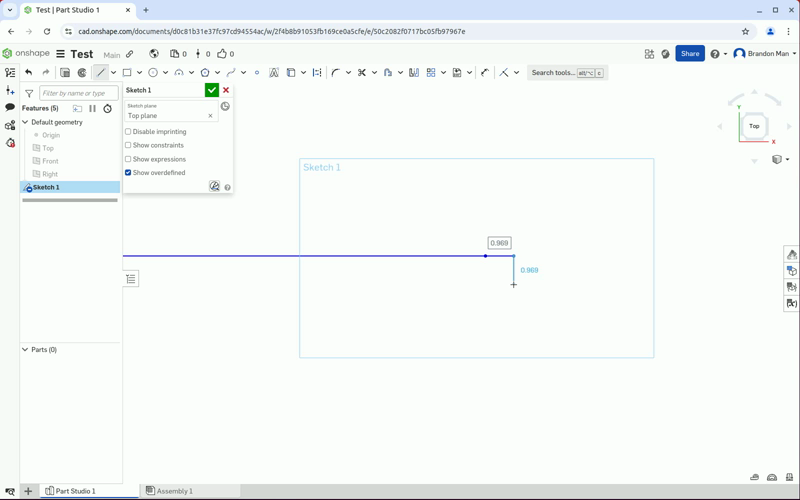
scroll(6)
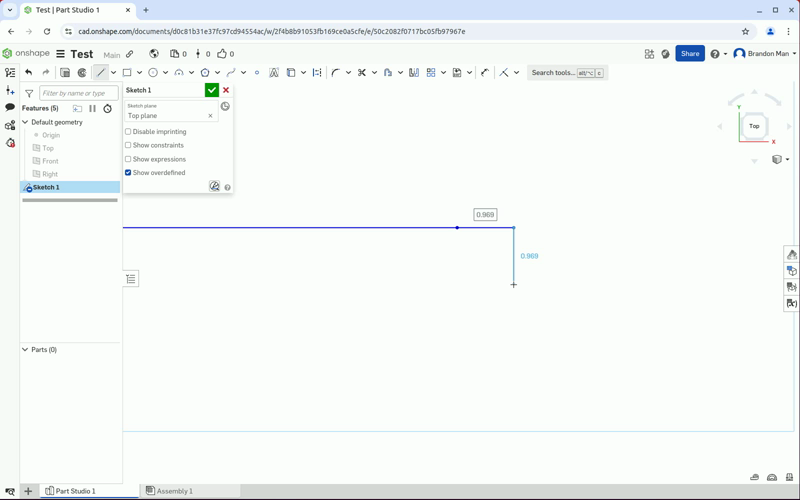
click(513, 284)
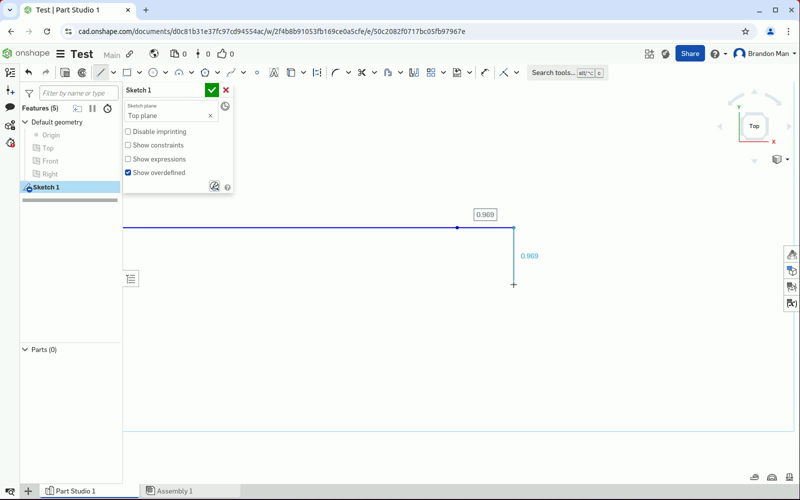
scroll(-6)
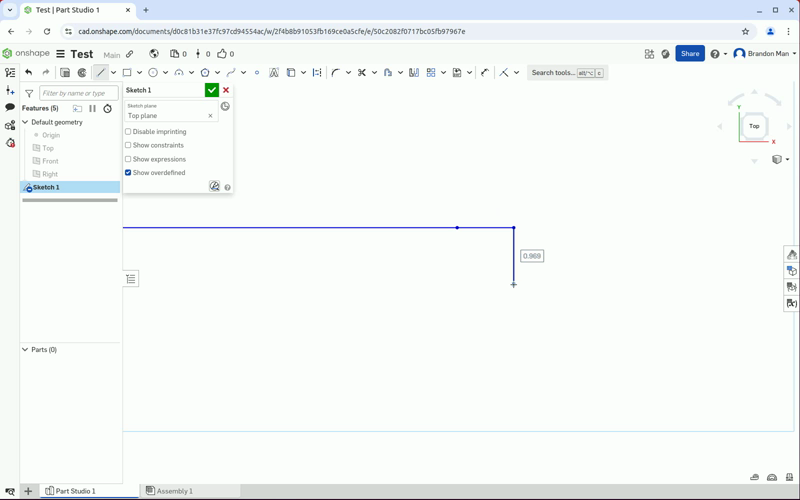
scroll(-6)
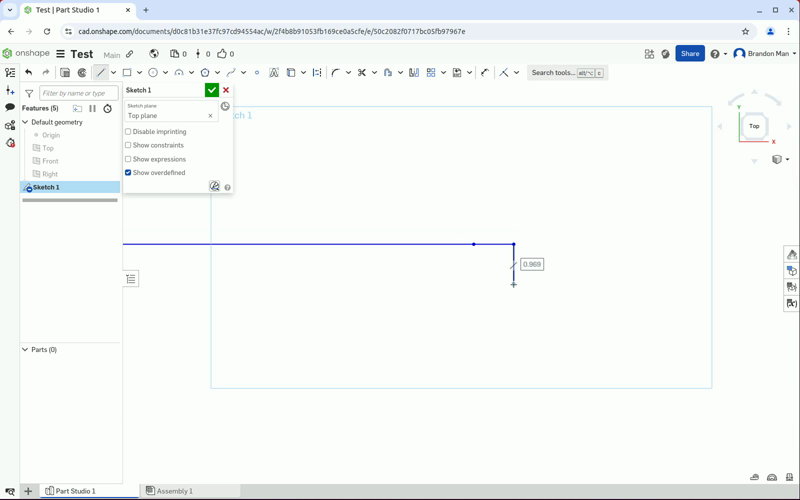
scroll(-6)
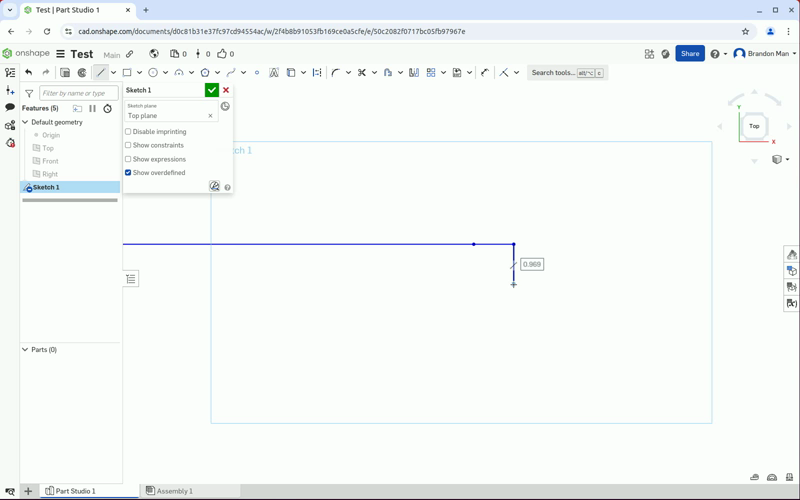
scroll(-6)
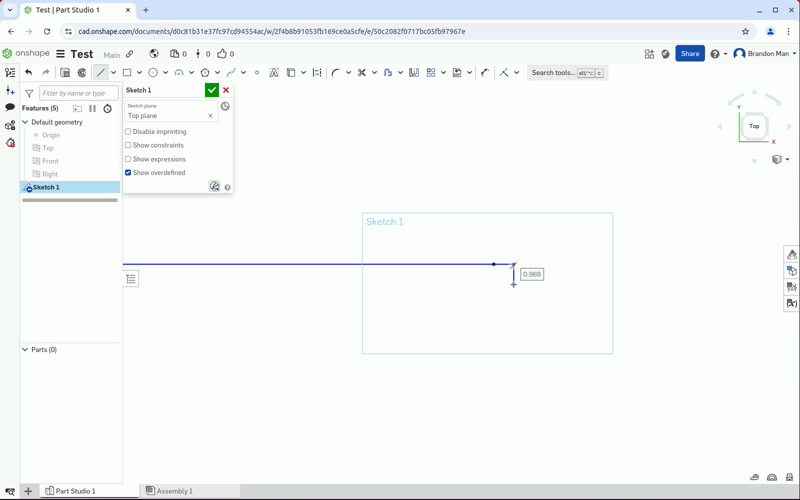
scroll(-6)
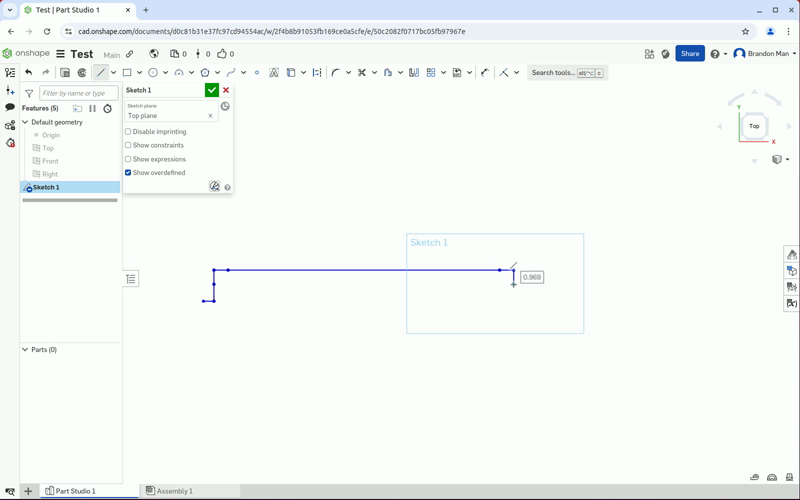
scroll(-6)
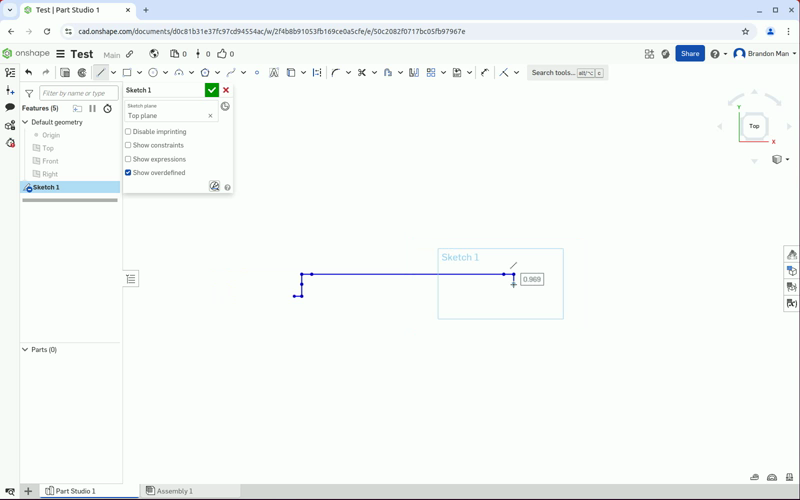
scroll(-6)
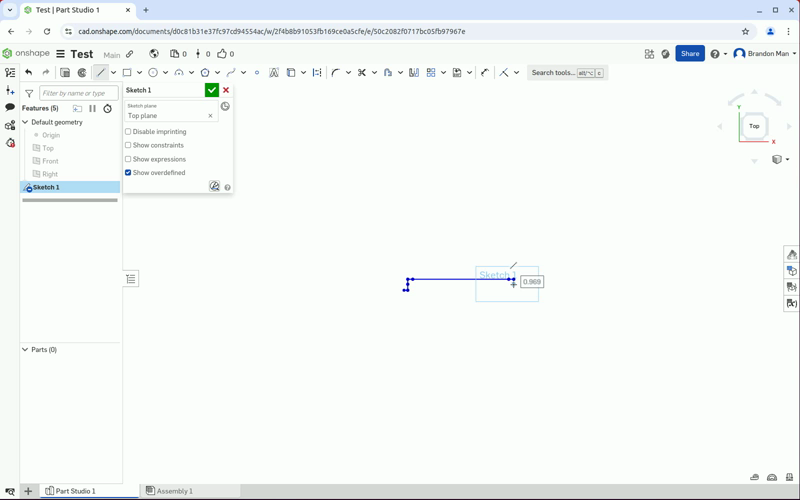
key_up(shift)
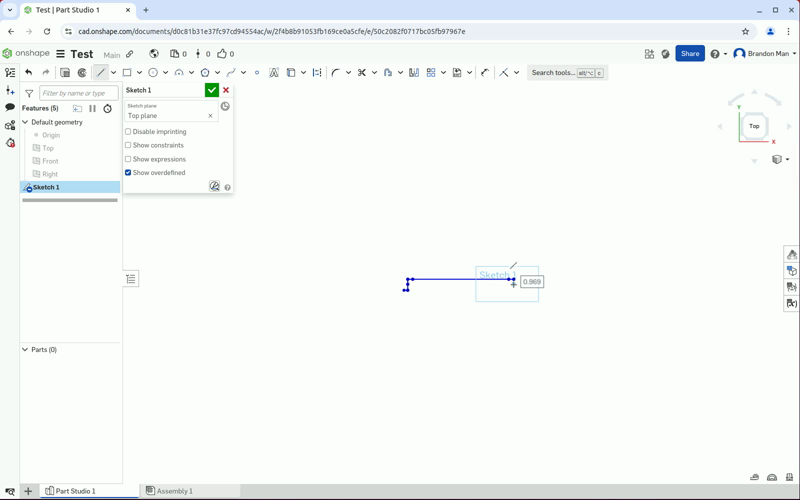
key_down(shift)
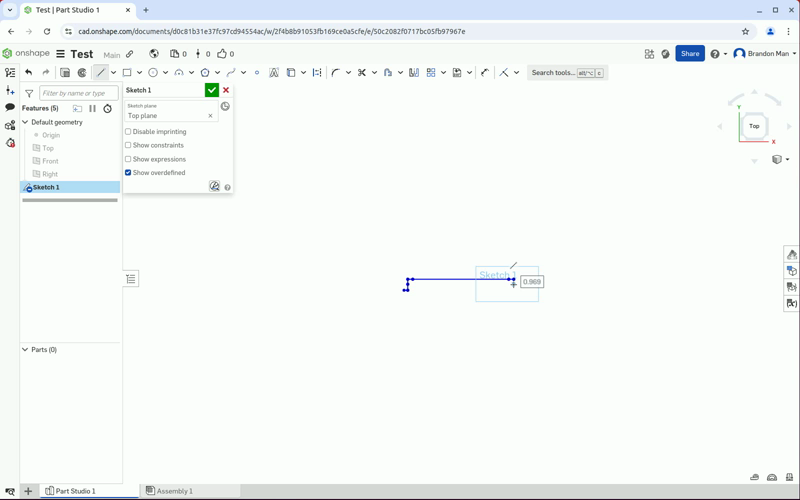
mouse_move(543, 284)
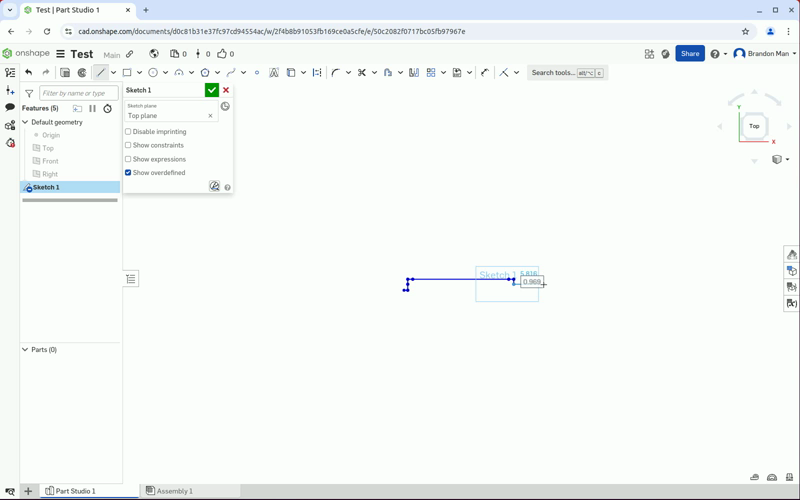
mouse_move(513, 290)
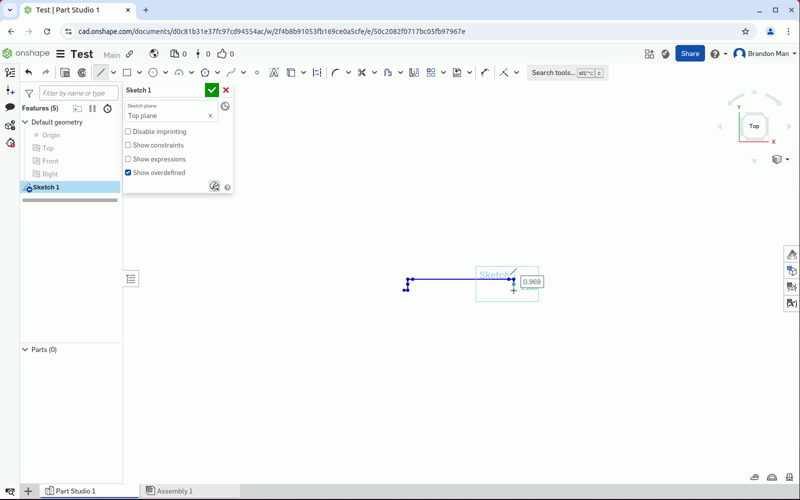
scroll(6)
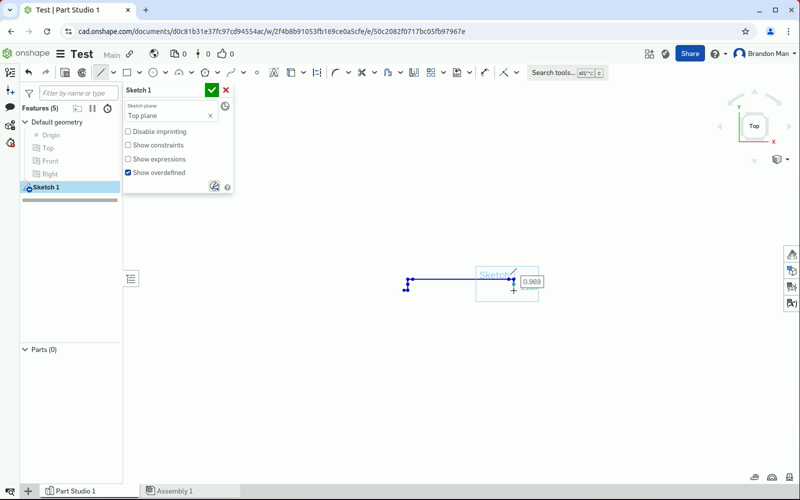
scroll(6)
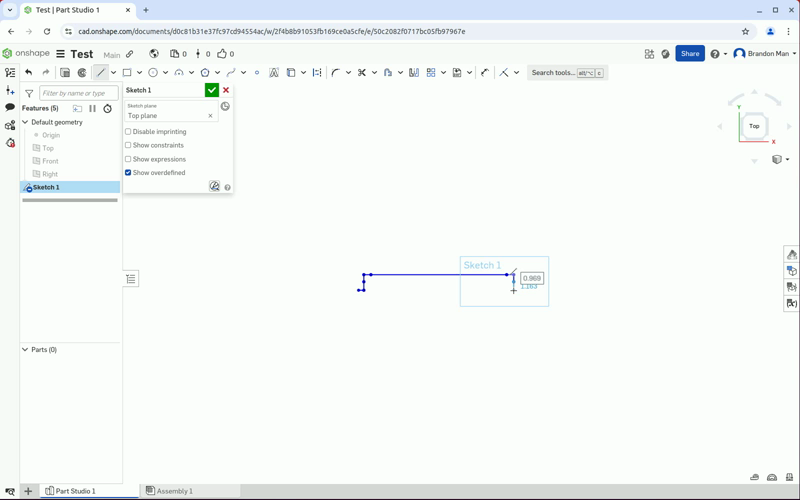
scroll(6)
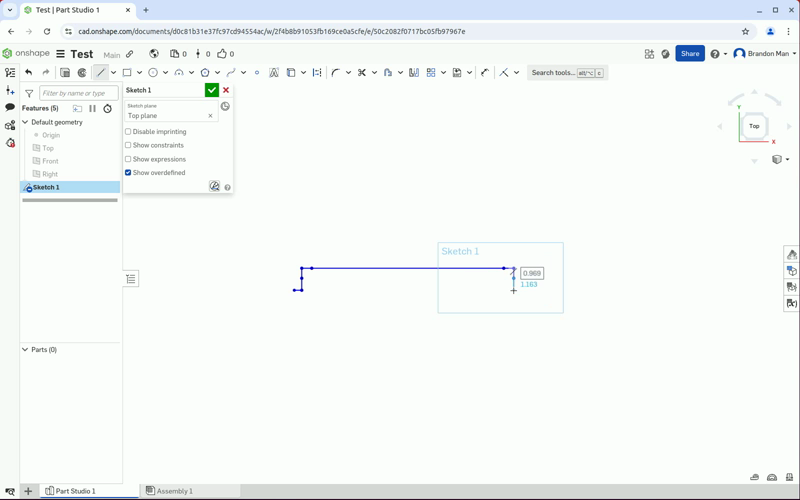
scroll(6)
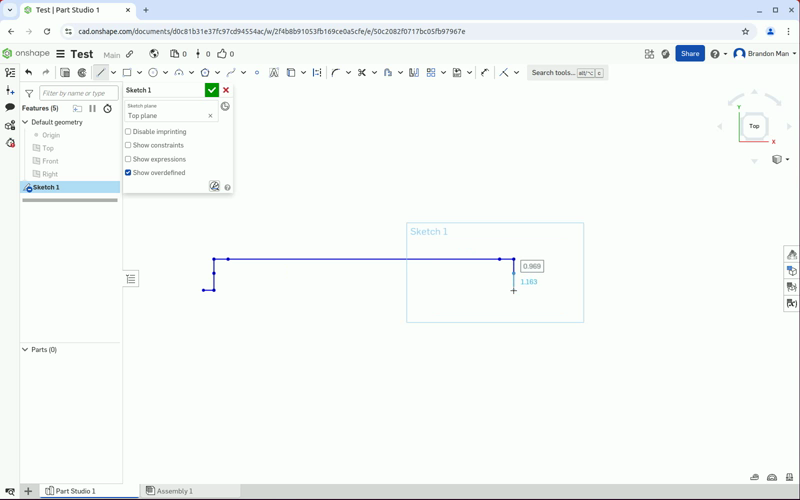
scroll(6)
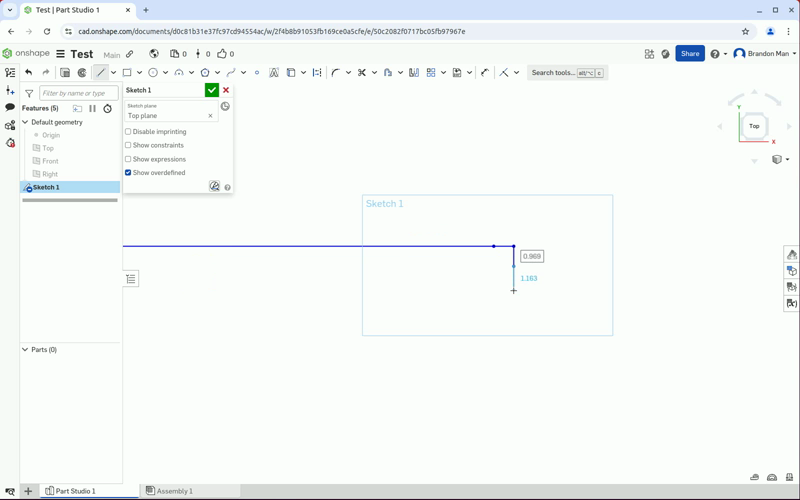
scroll(6)
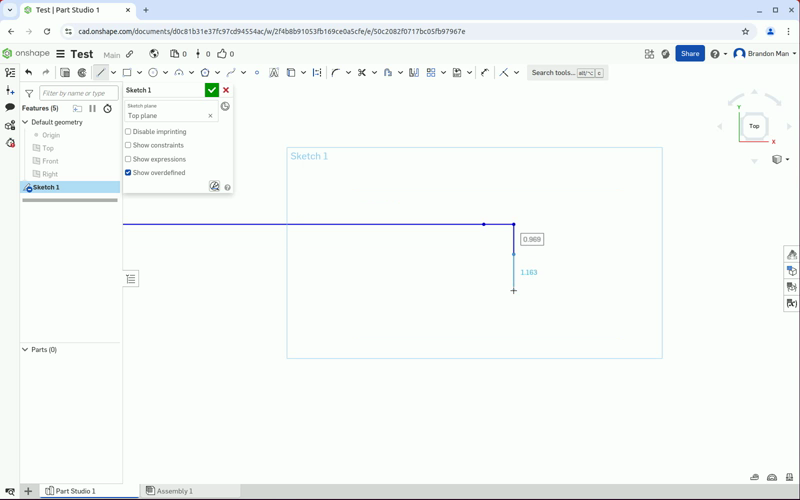
scroll(6)
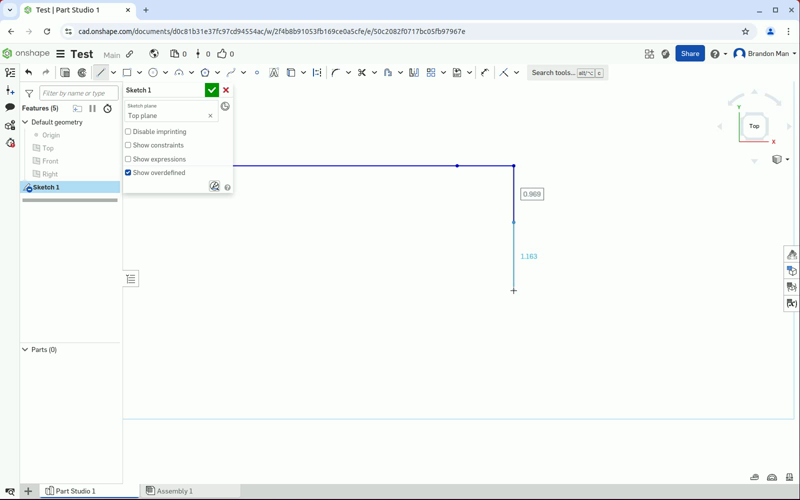
click(513, 290)
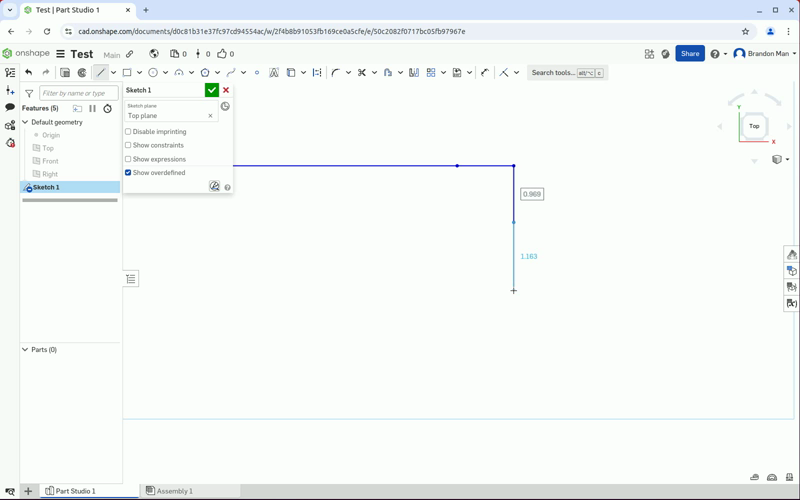
scroll(-6)
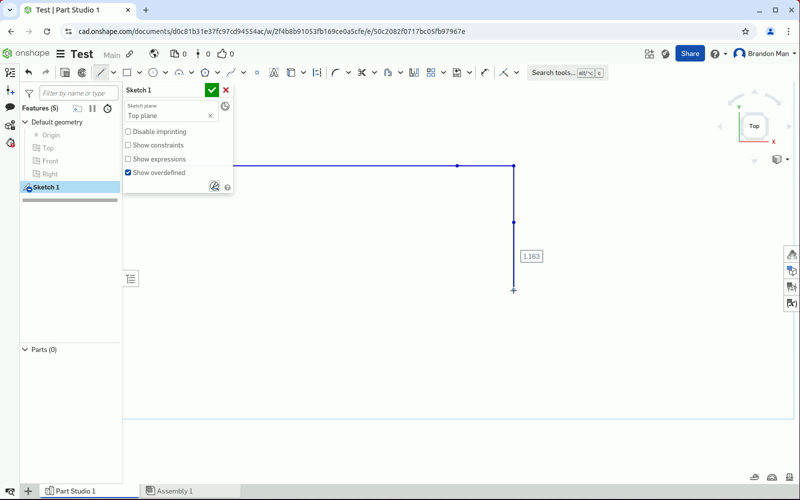
scroll(-6)
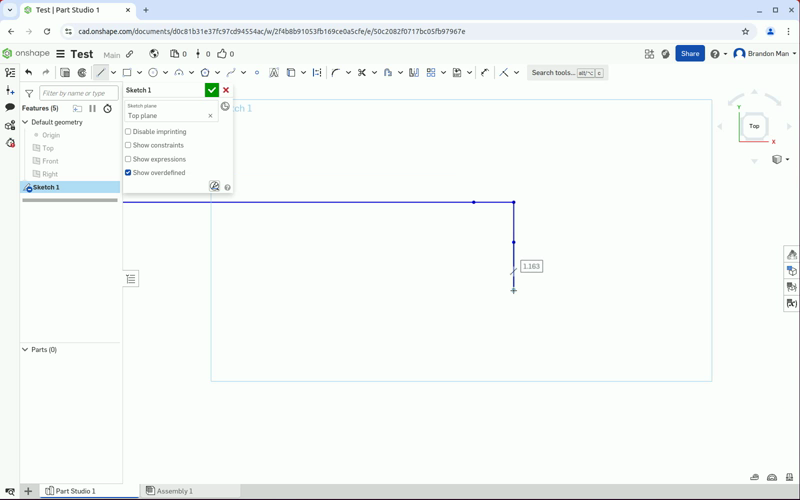
scroll(-6)
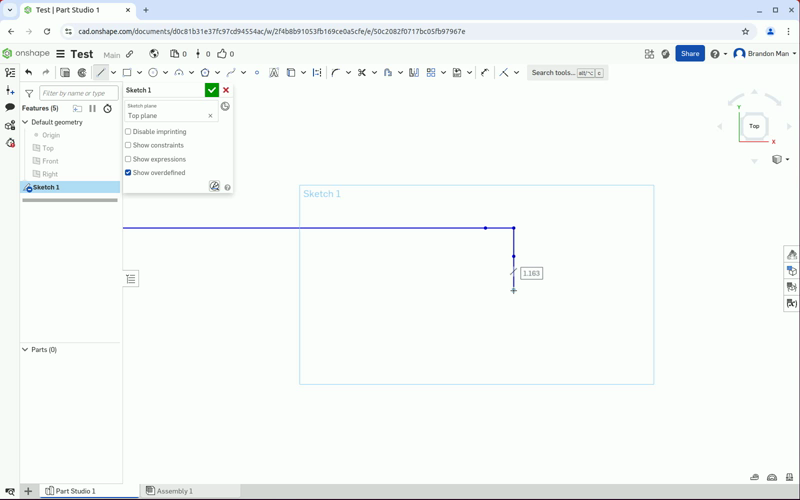
scroll(-6)
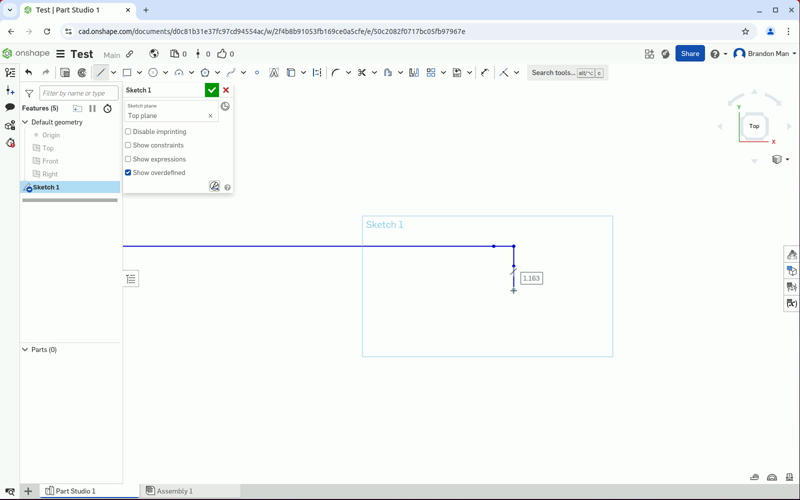
scroll(-6)
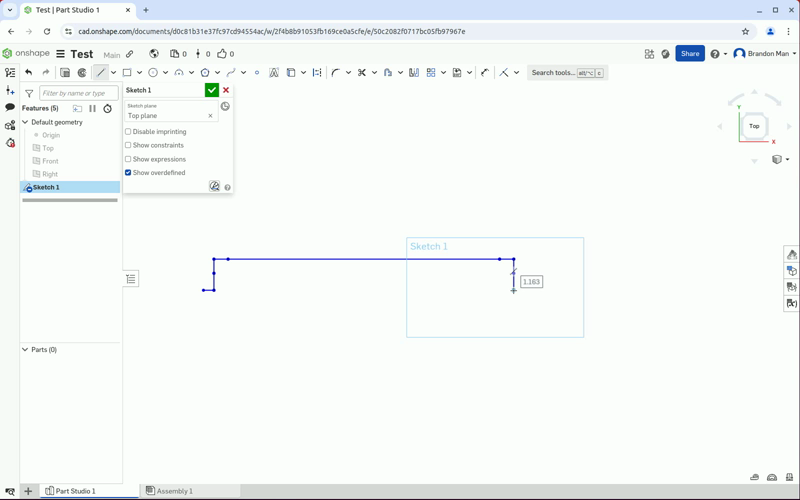
scroll(-6)
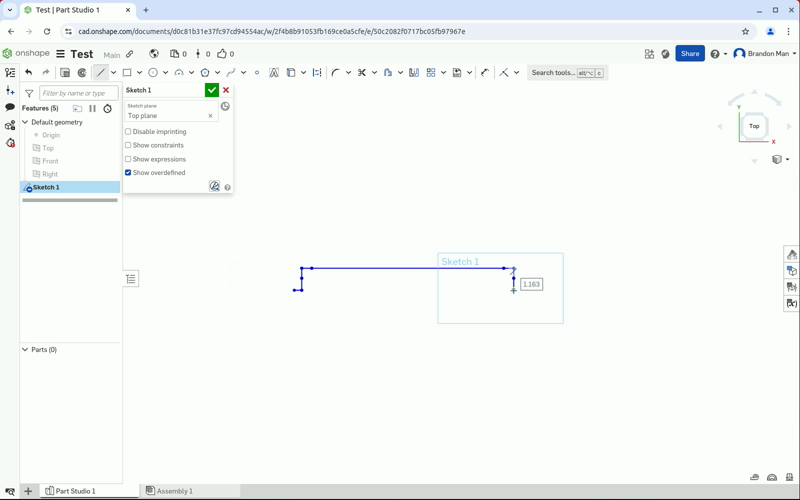
scroll(-6)
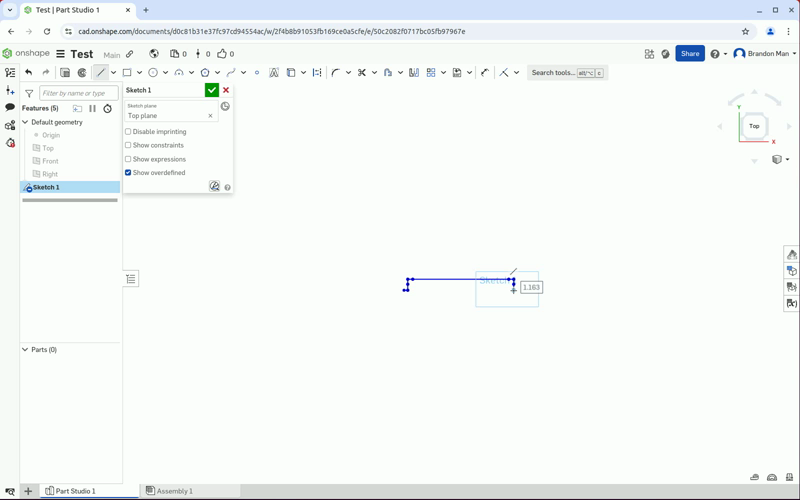
key_up(shift)
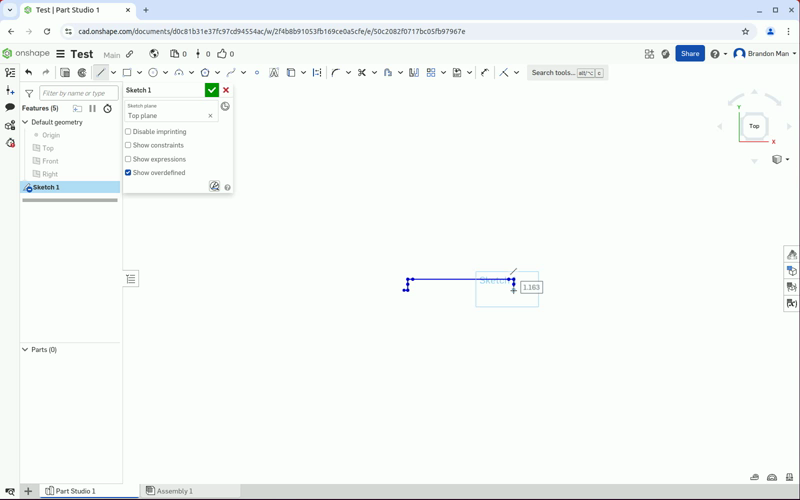
key_down(shift)
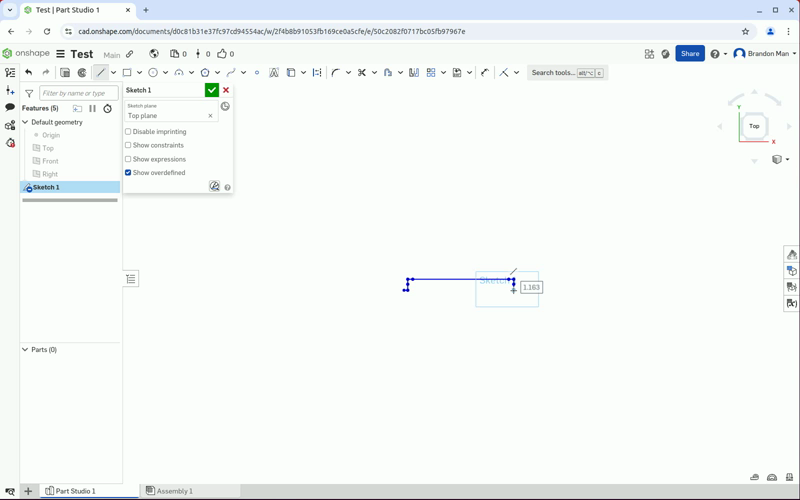
mouse_move(543, 290)
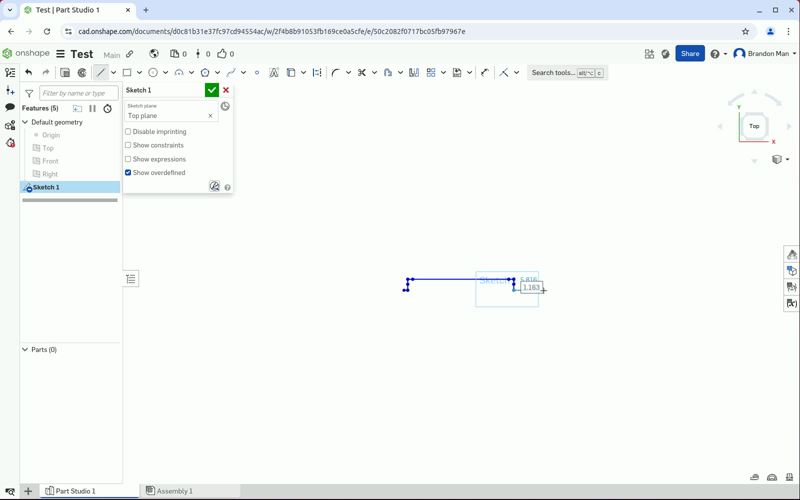
mouse_move(516, 290)
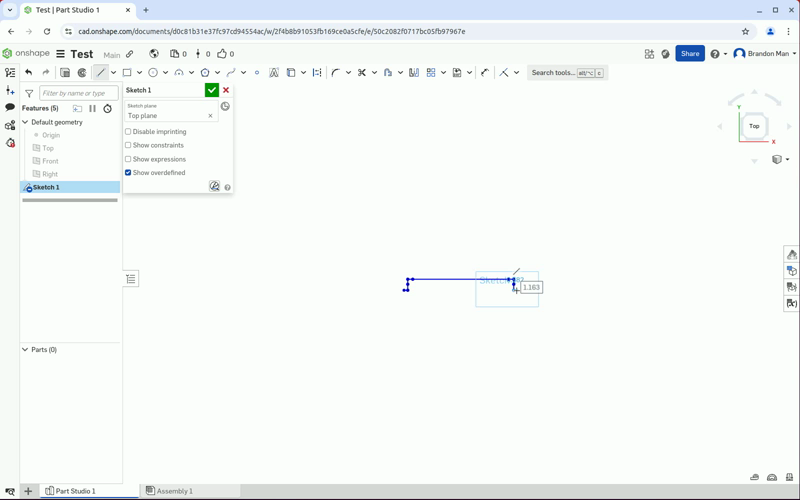
scroll(6)
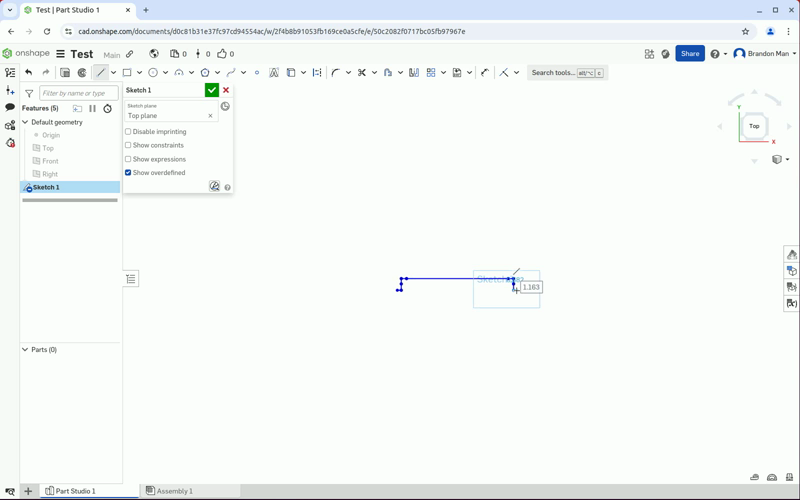
scroll(6)
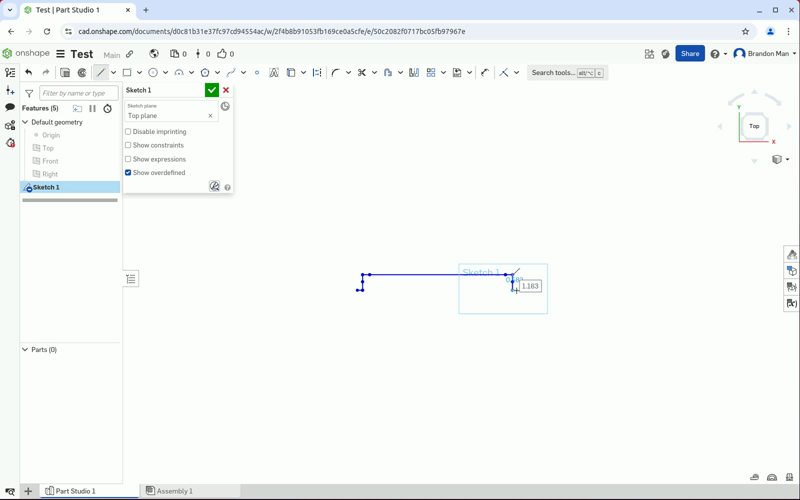
scroll(6)
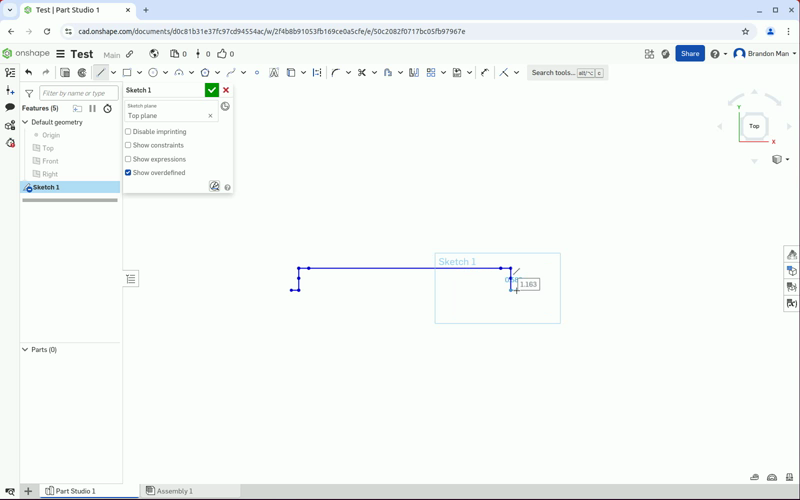
scroll(6)
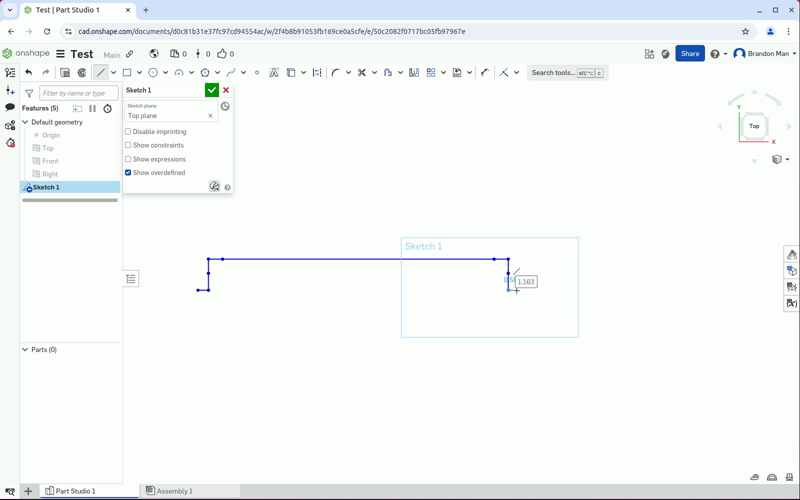
scroll(6)
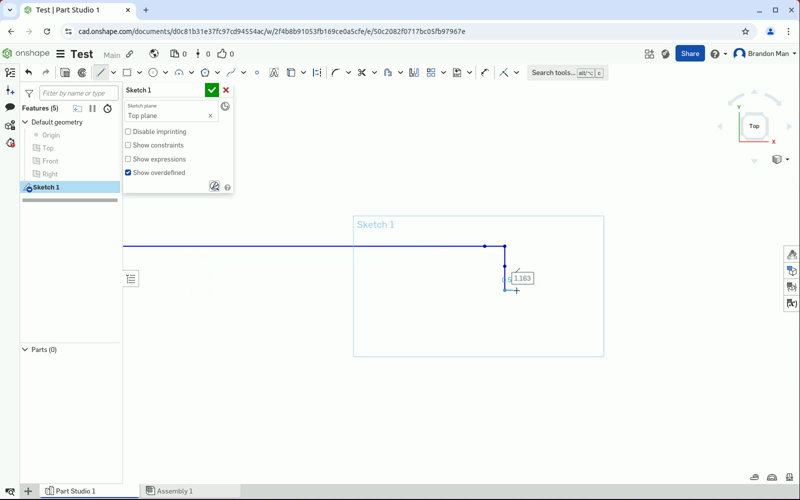
scroll(6)
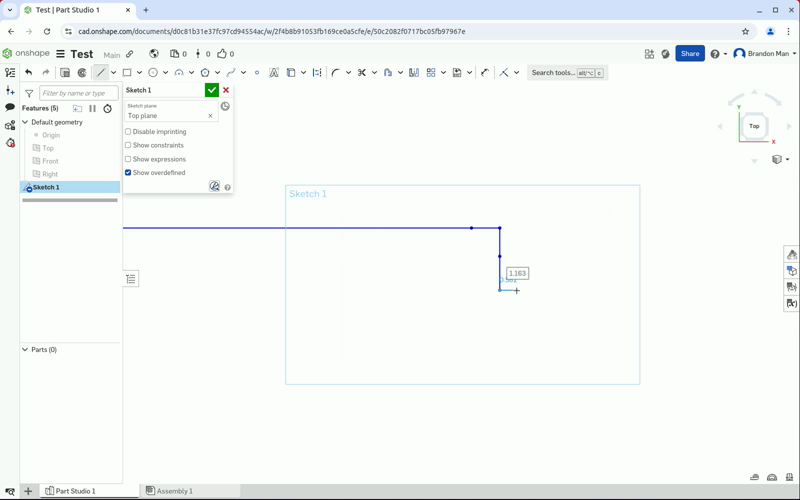
scroll(6)
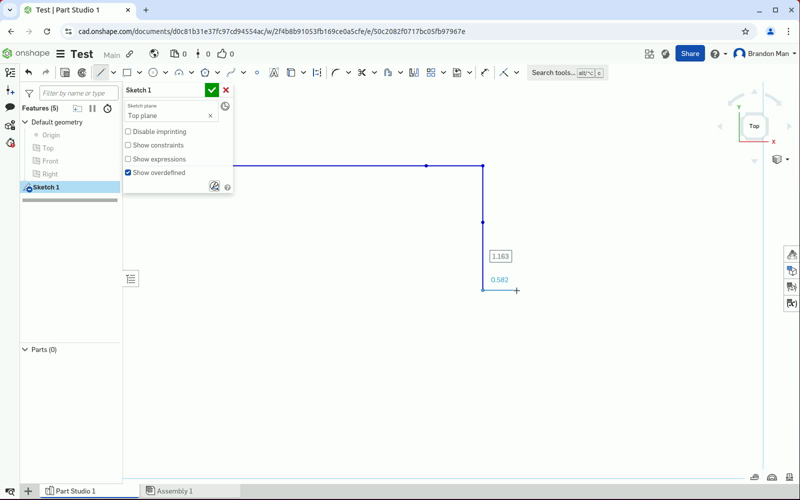
click(516, 290)
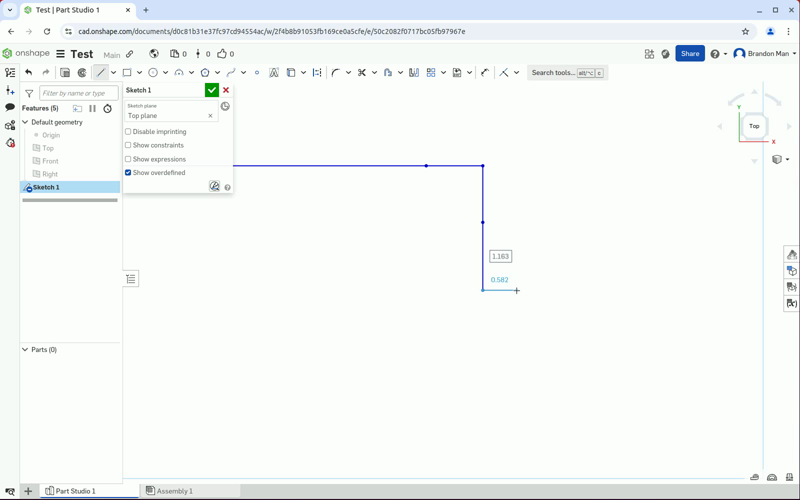
scroll(-6)
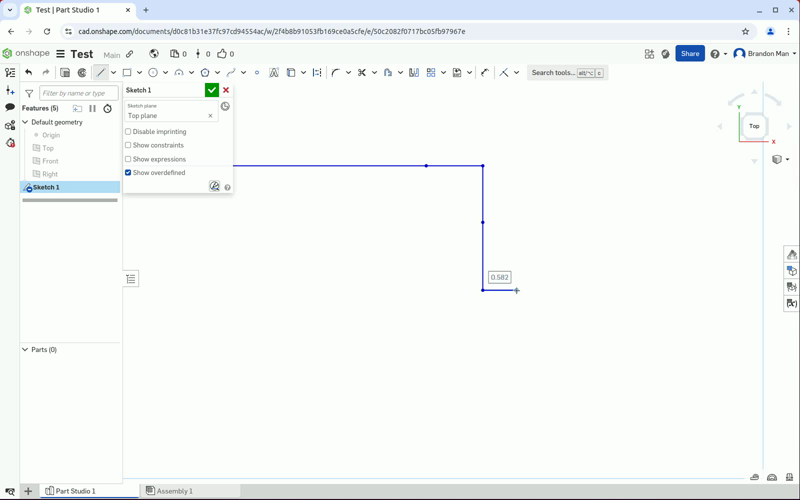
scroll(-6)
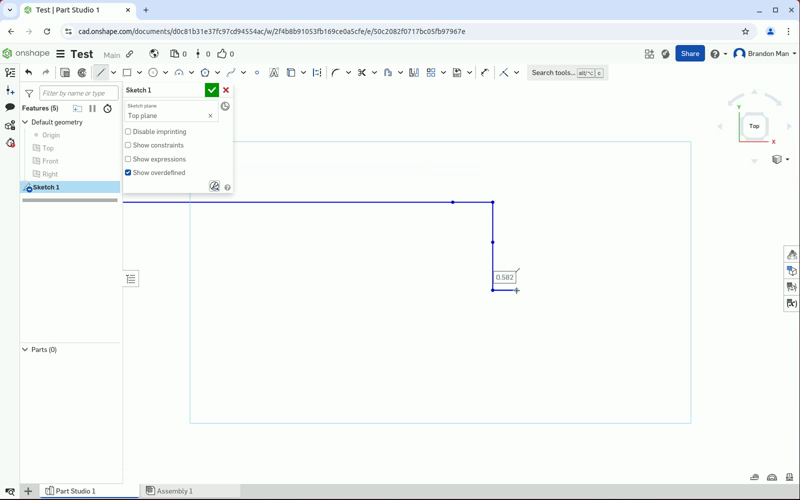
scroll(-6)
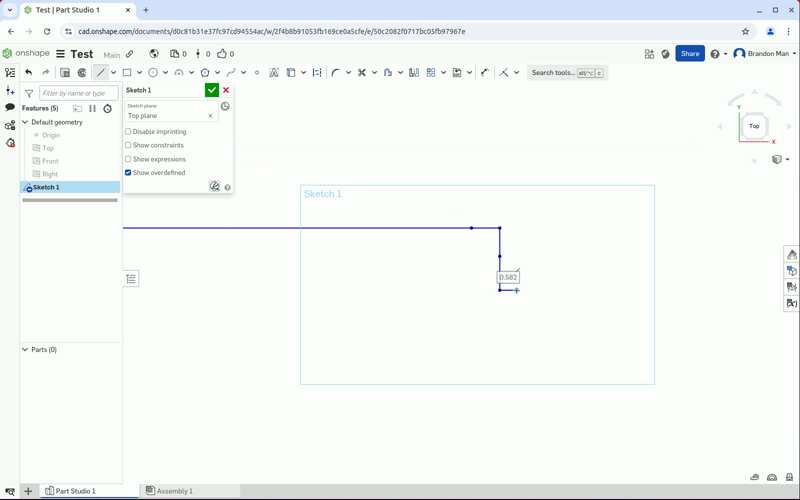
scroll(-6)
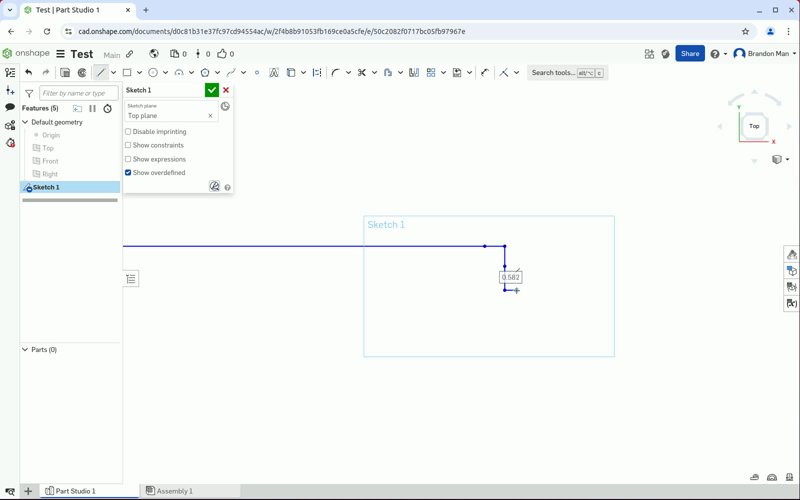
scroll(-6)
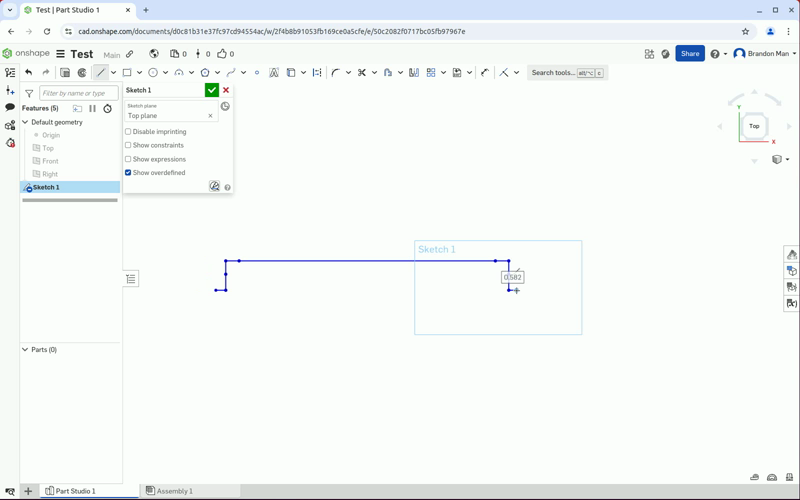
scroll(-6)
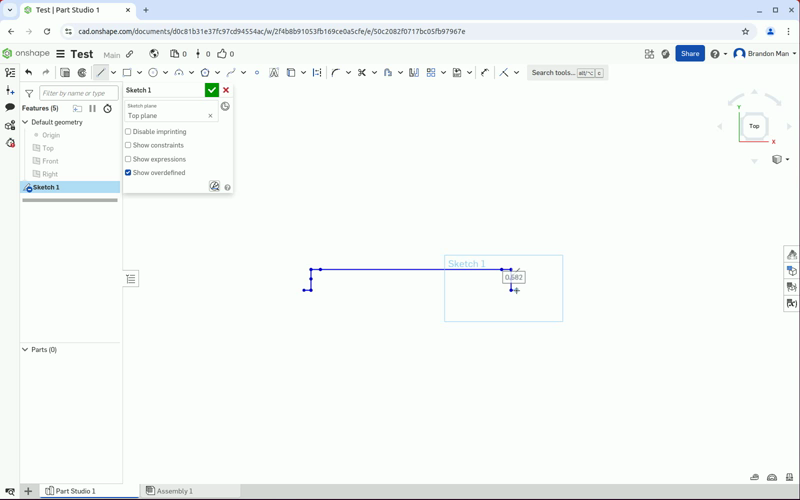
scroll(-6)
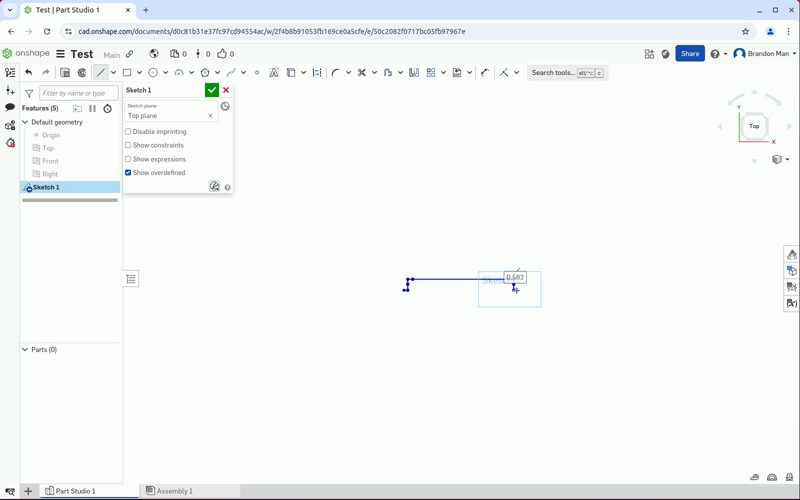
key_up(shift)
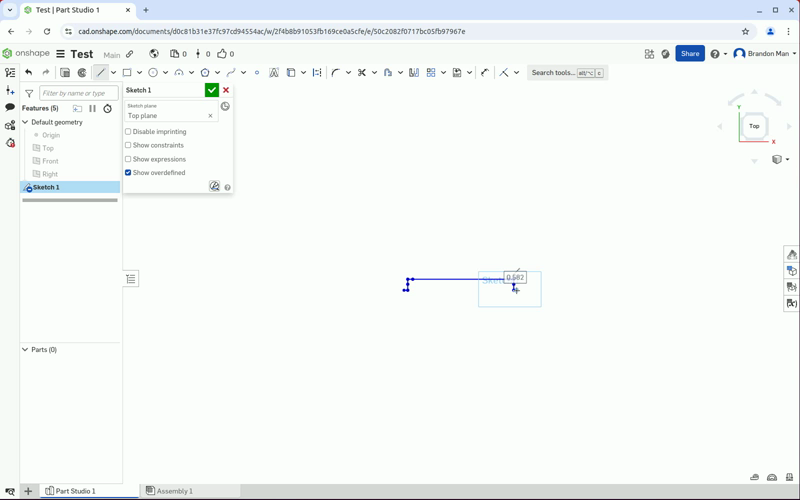
key_down(shift)
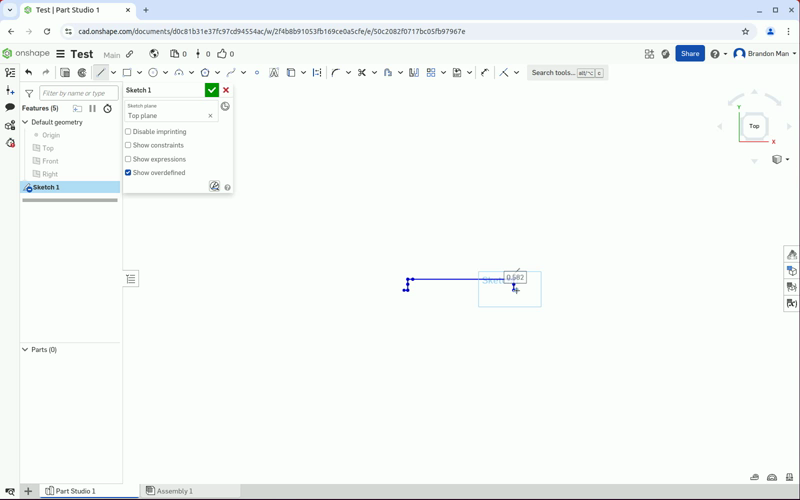
mouse_move(546, 290)
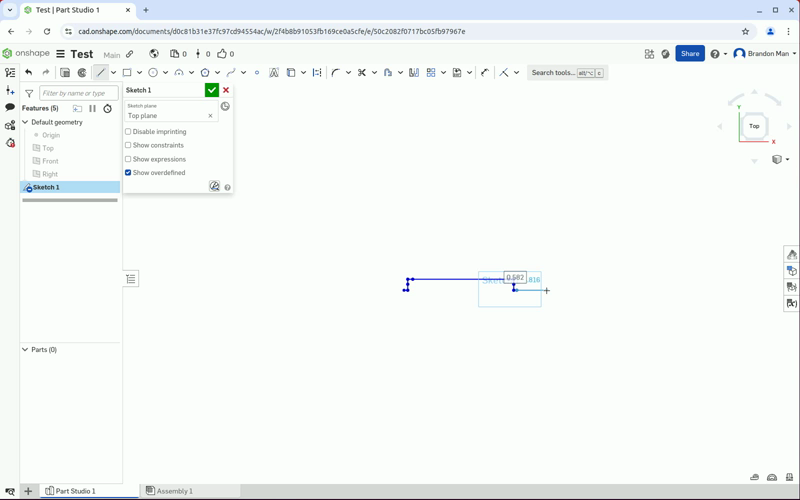
mouse_move(516, 275)
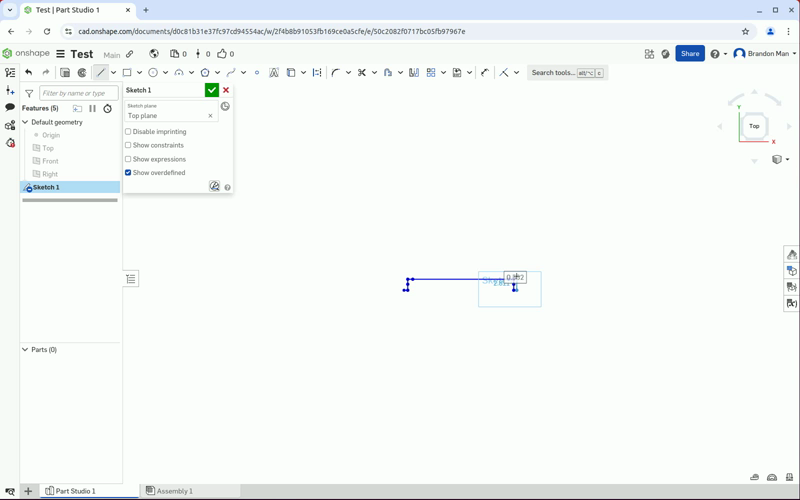
click(516, 275)
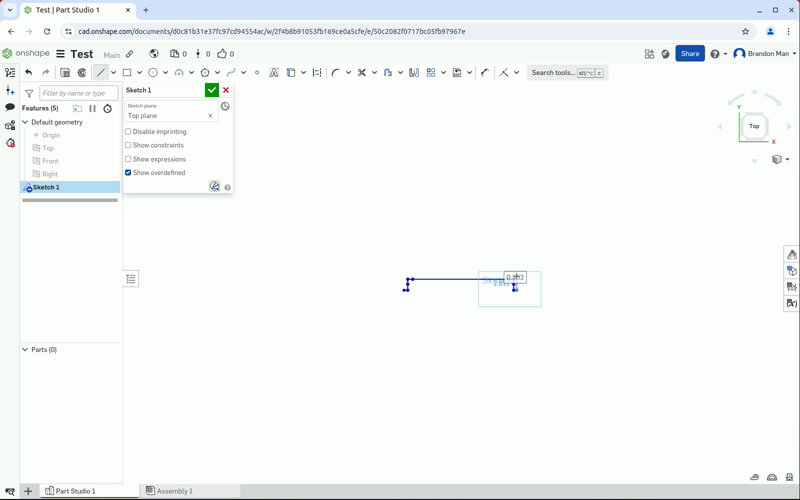
key_up(shift)
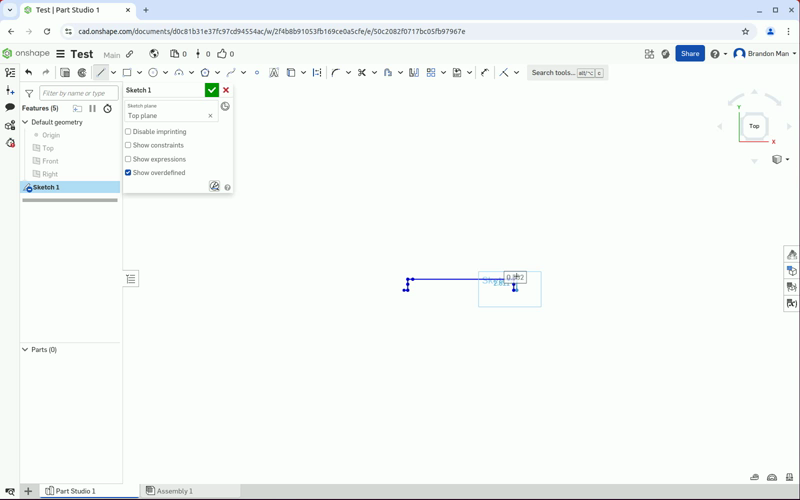
key_down(shift)
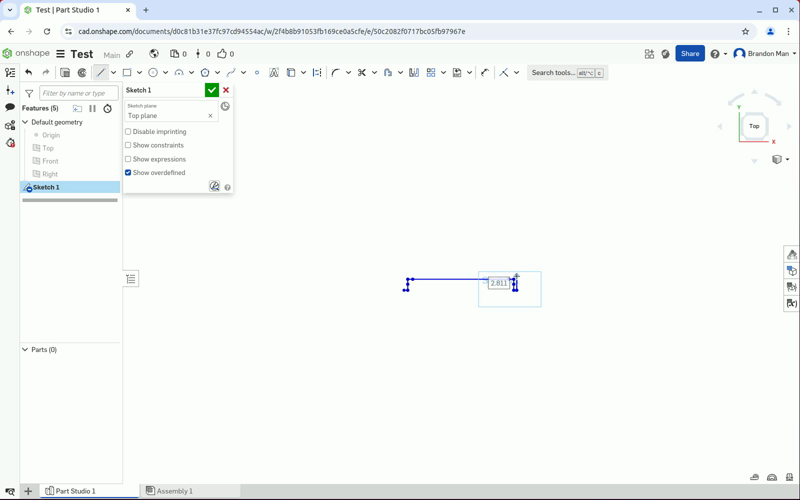
mouse_move(404, 275)
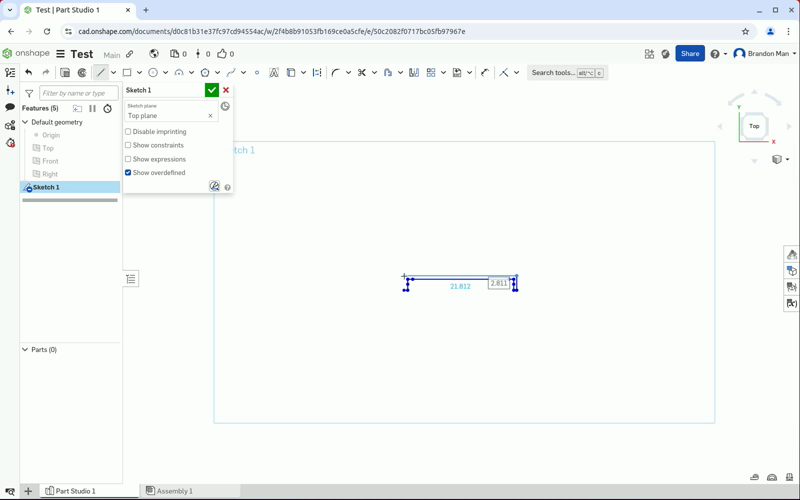
click(404, 275)
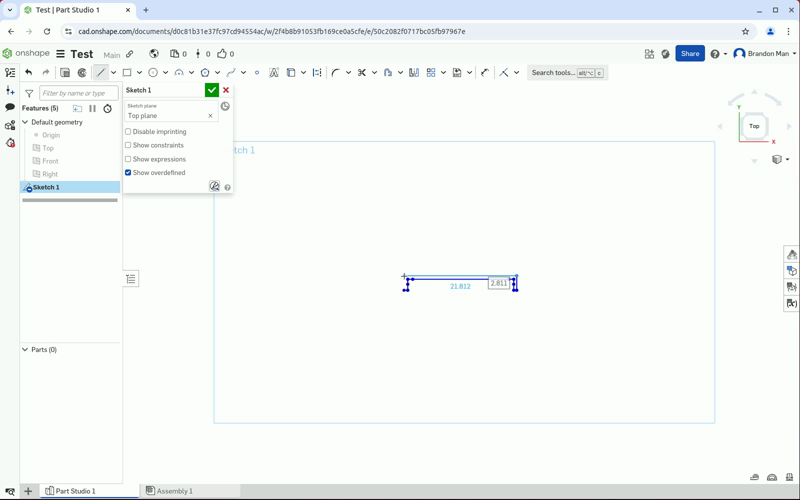
key_up(shift)
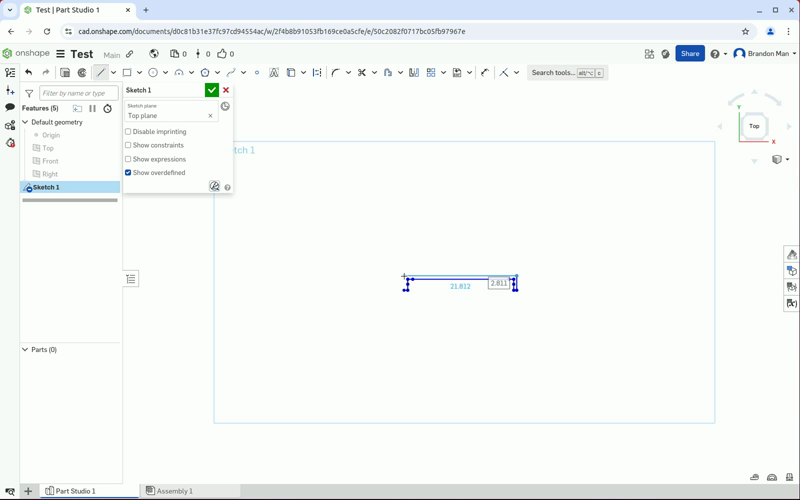
mouse_move(434, 275)
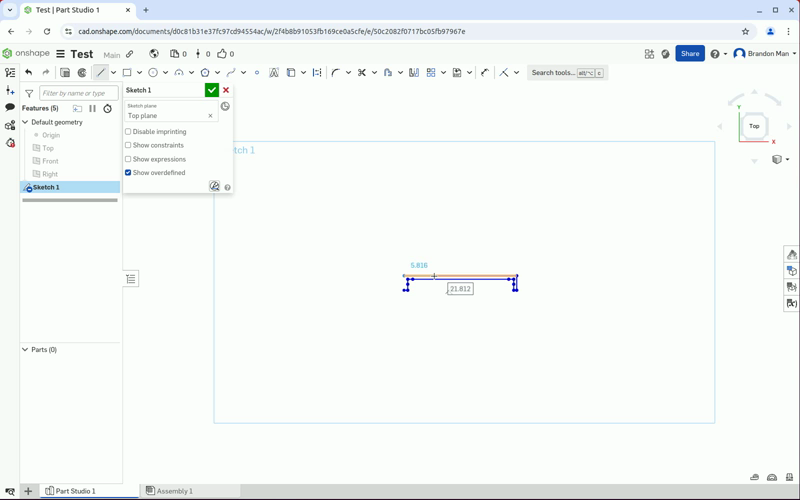
key_down(shift)
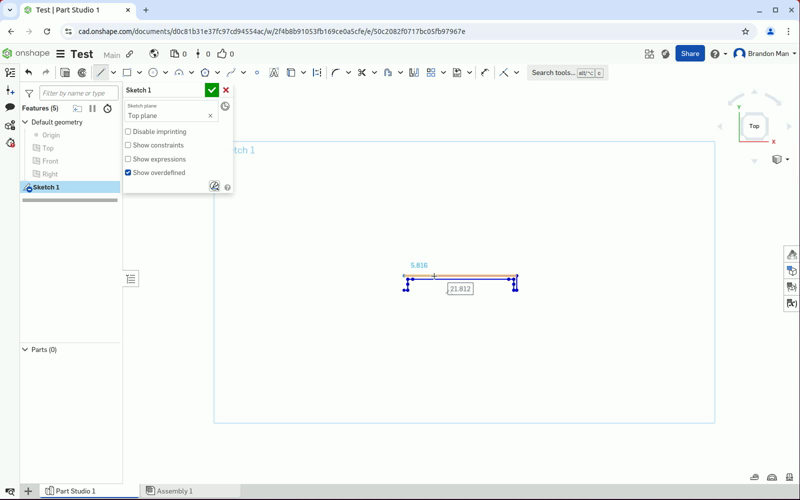
mouse_move(404, 290)
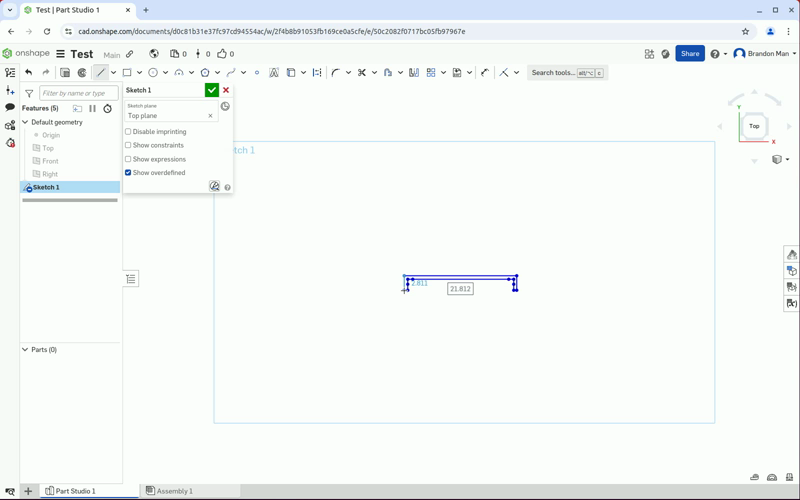
scroll(6)
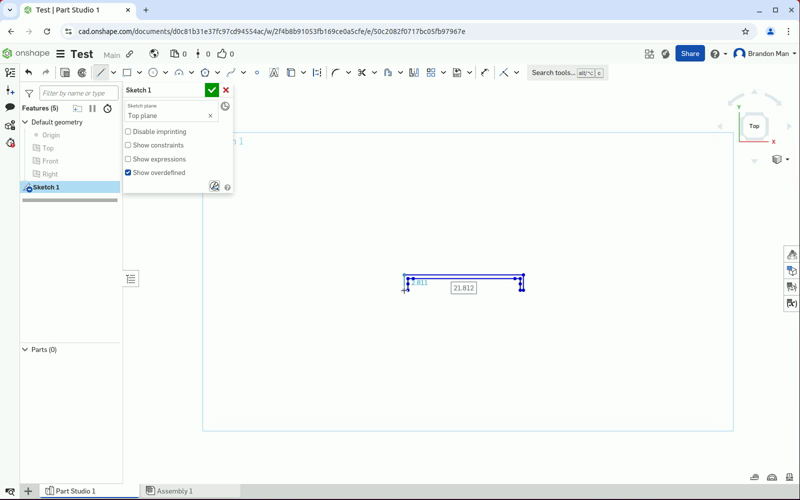
scroll(6)
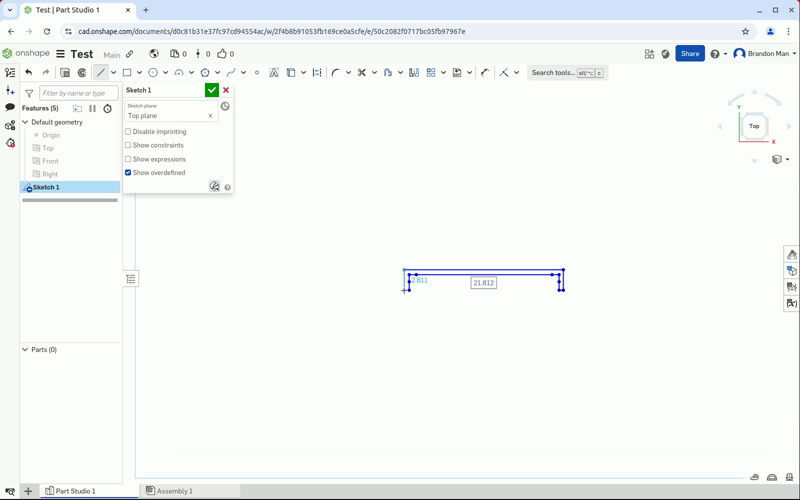
scroll(6)
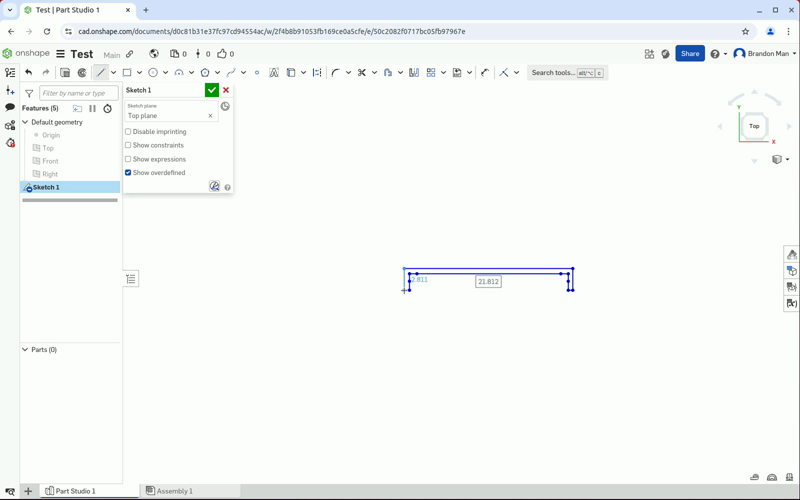
scroll(6)
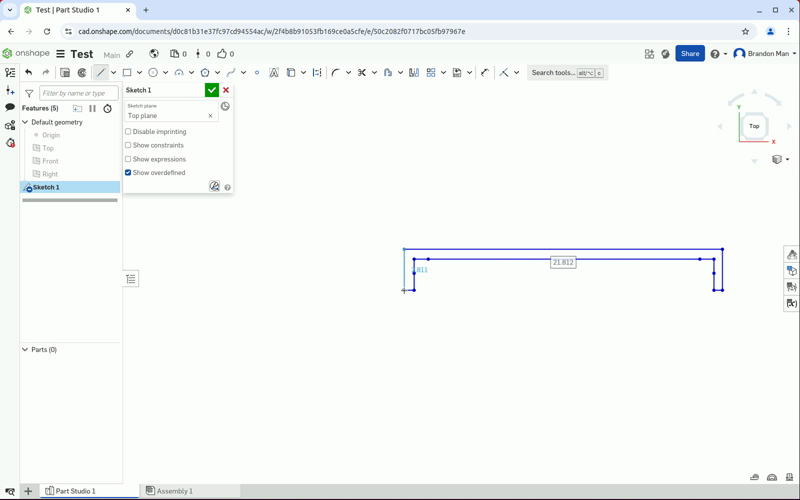
scroll(6)
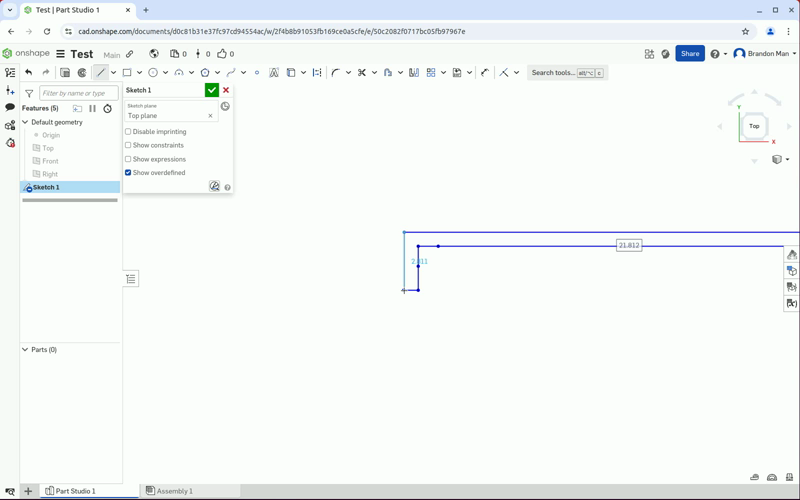
scroll(6)
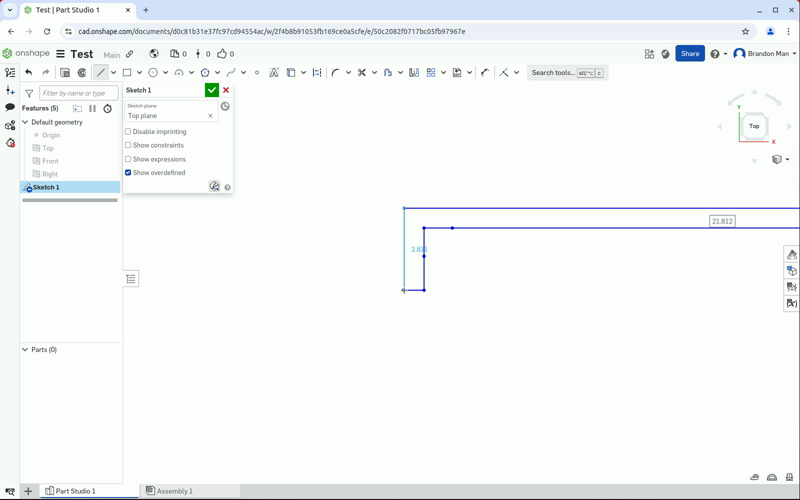
scroll(6)
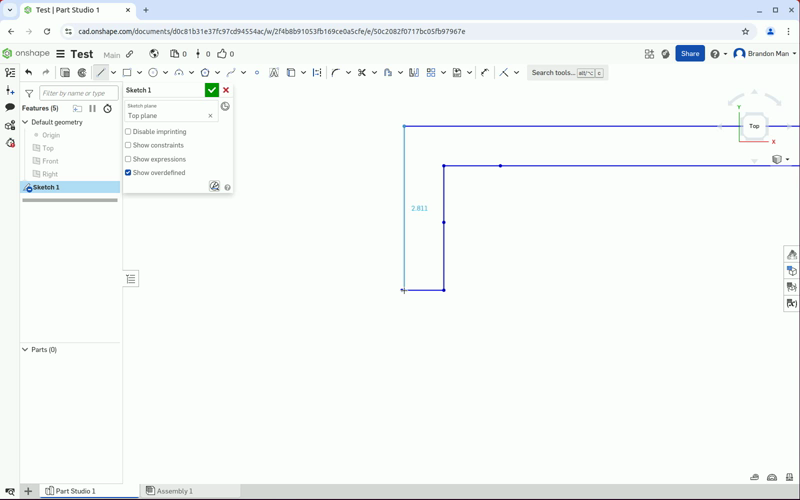
key_up(shift)
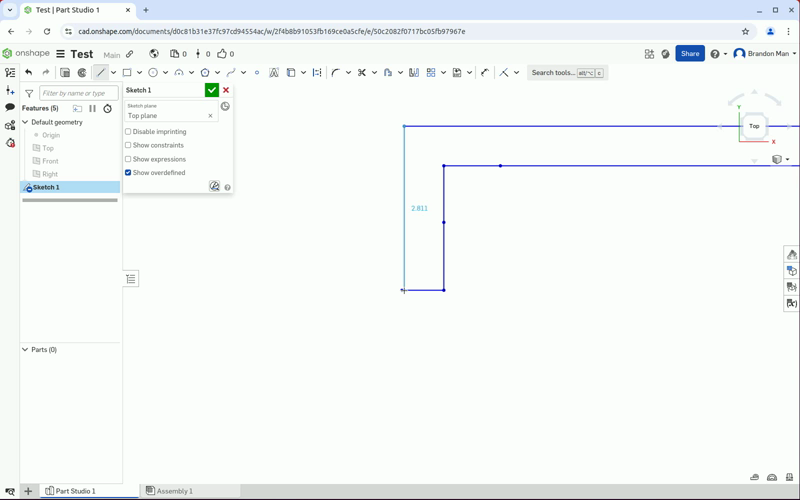
click(404, 290)
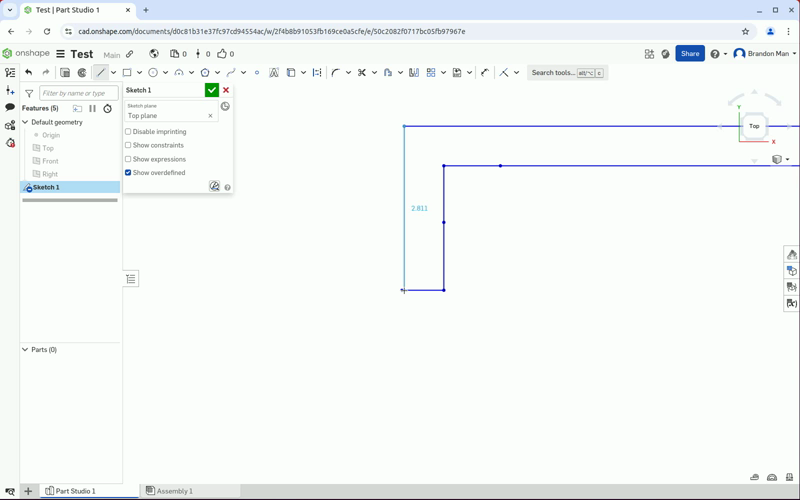
scroll(-6)
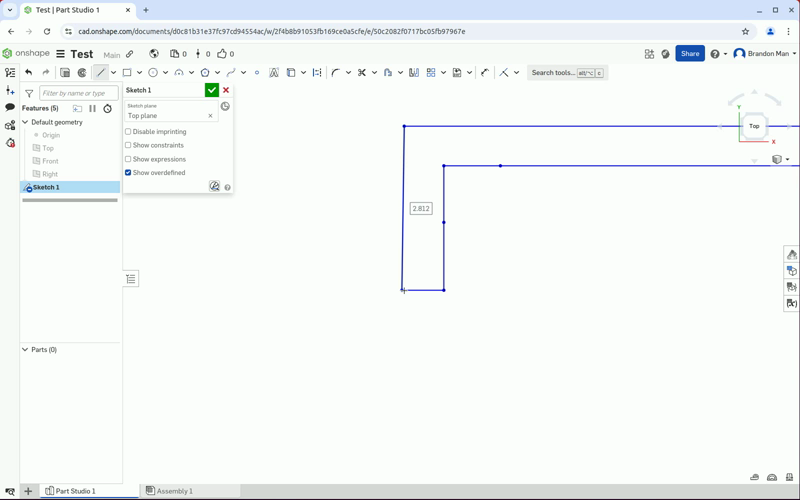
scroll(-6)
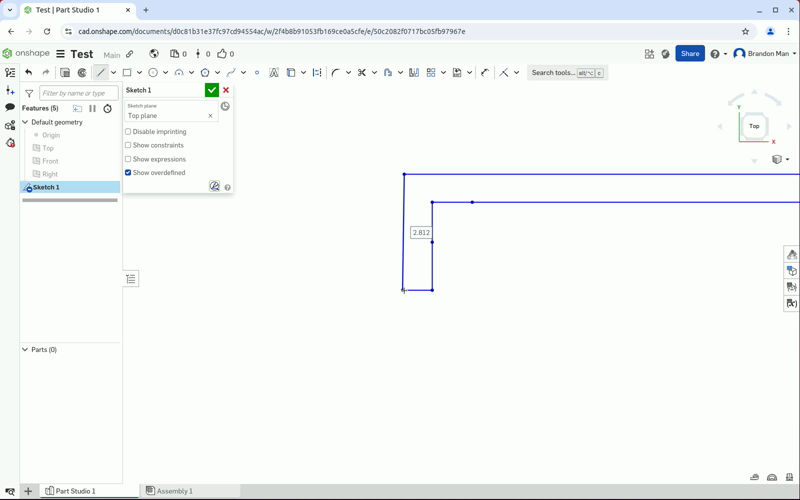
scroll(-6)
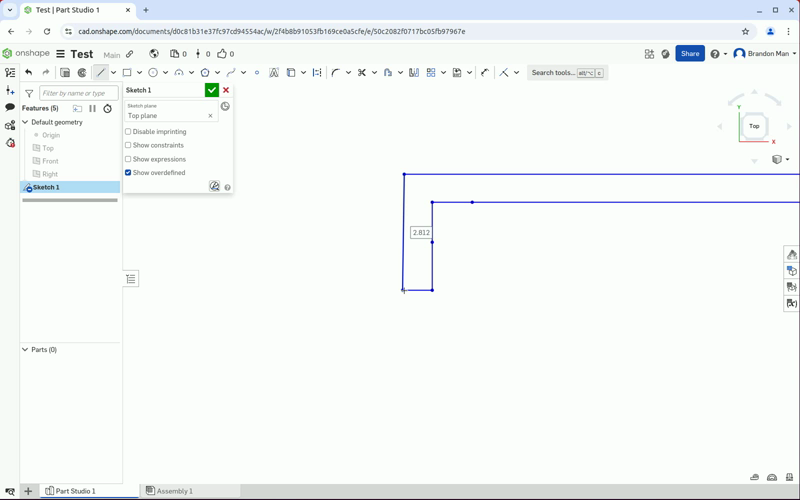
scroll(-6)
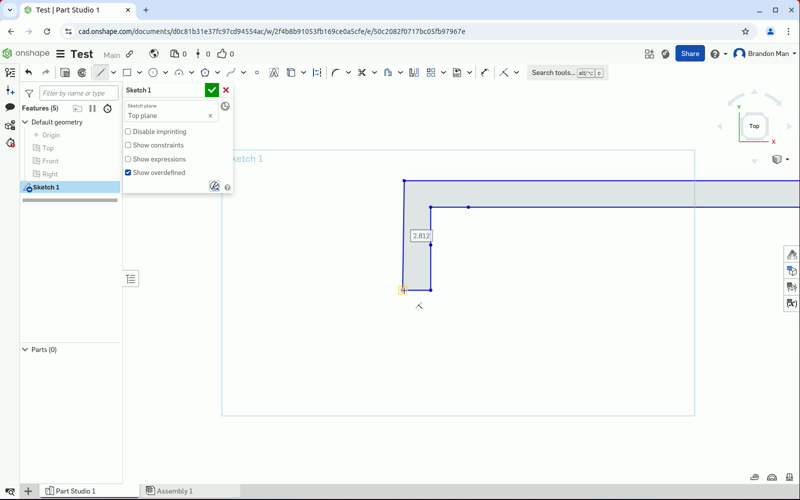
scroll(-6)
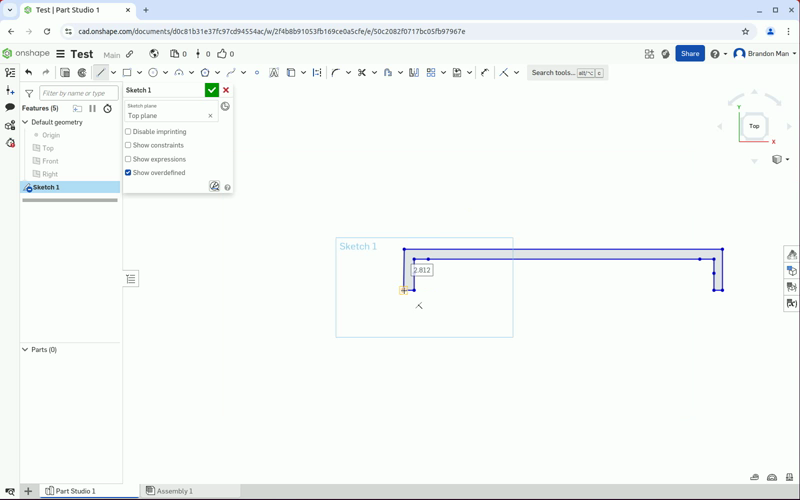
scroll(-6)
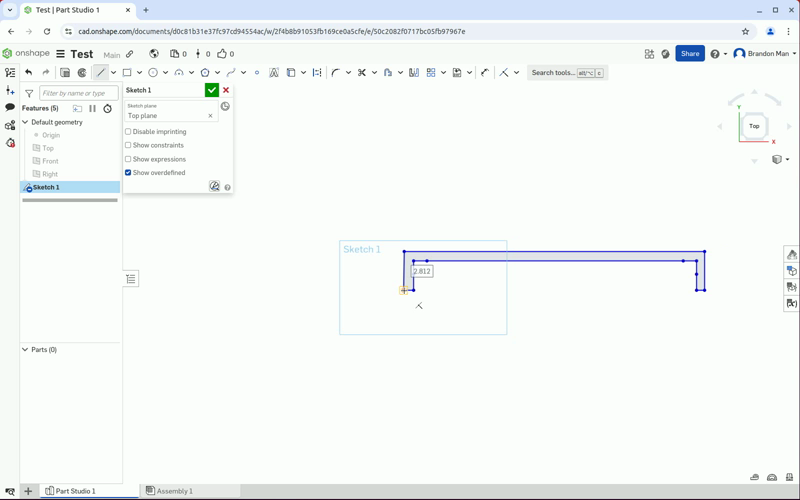
scroll(-6)
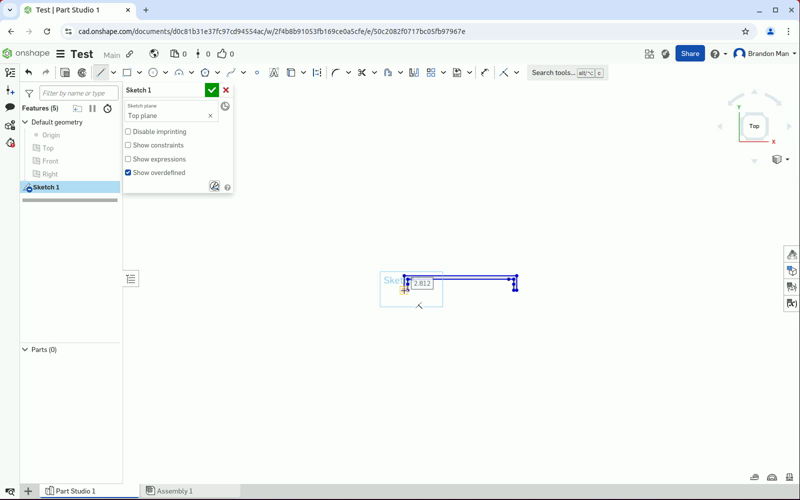
key(esc)
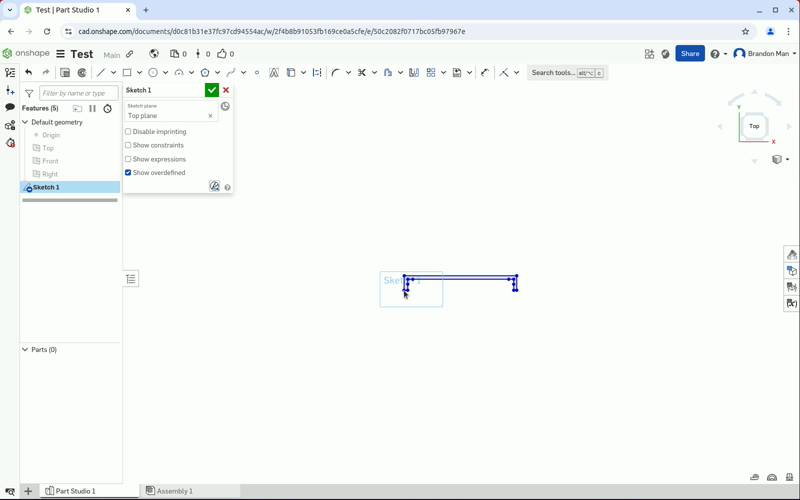
mouse_move(432, 276)
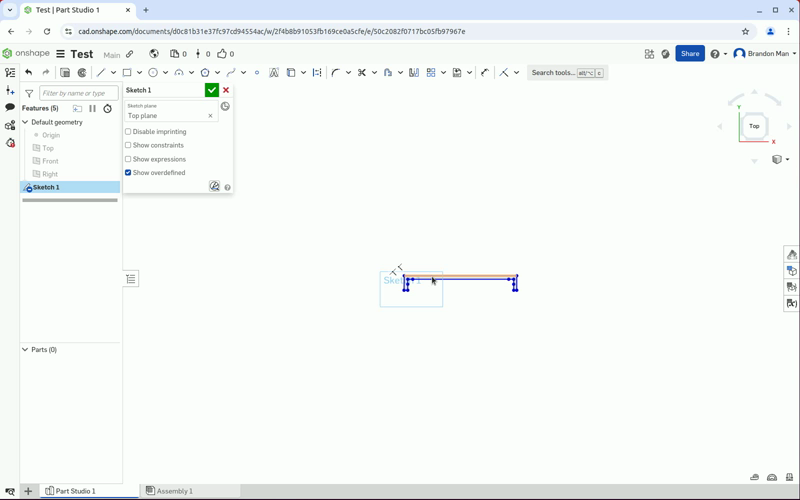
scroll(6)
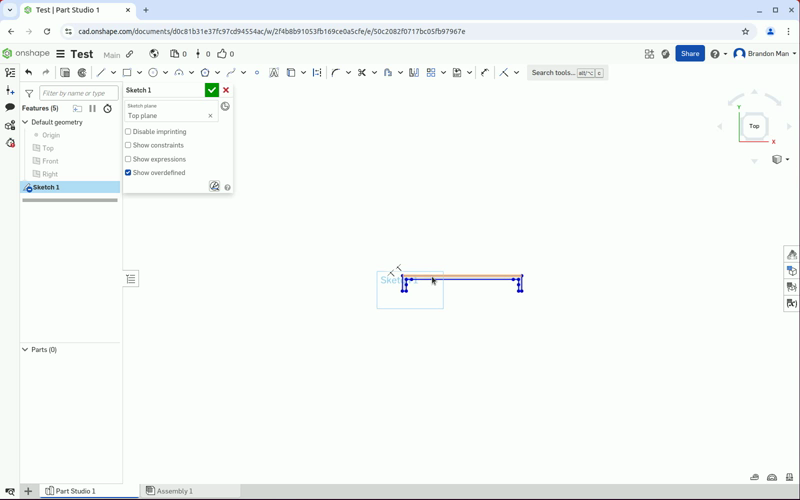
scroll(6)
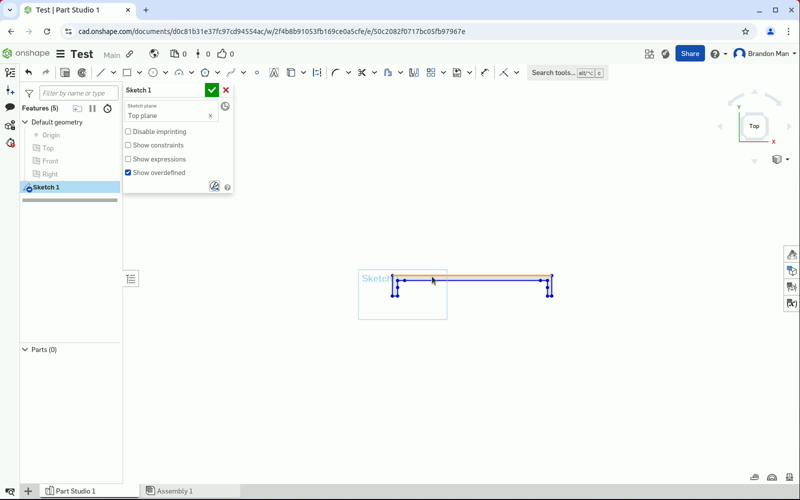
scroll(6)
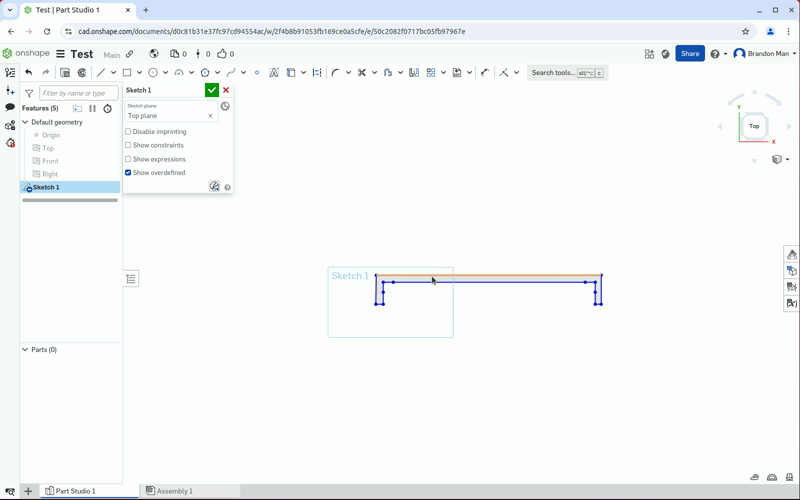
scroll(6)
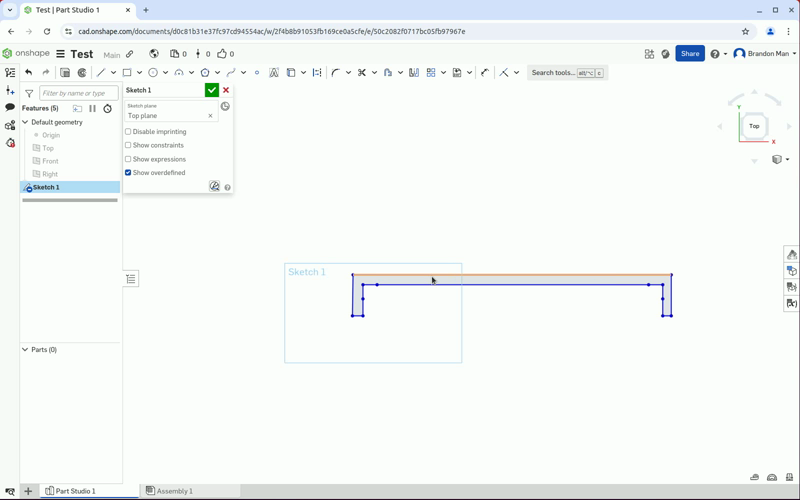
scroll(6)
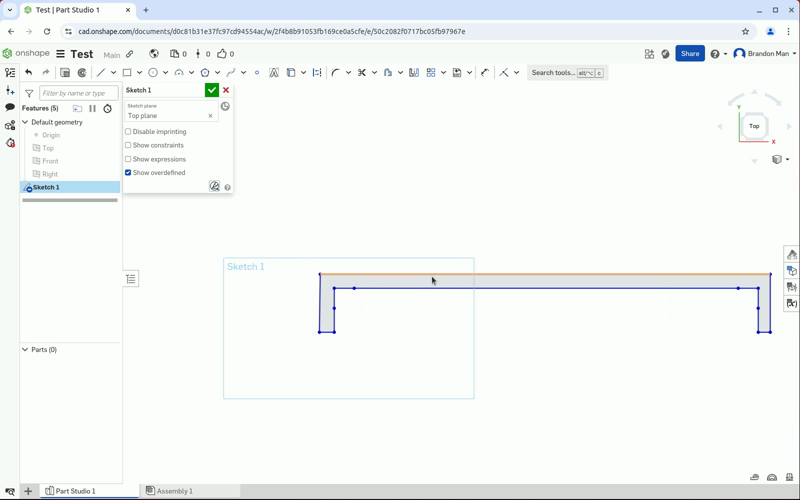
scroll(6)
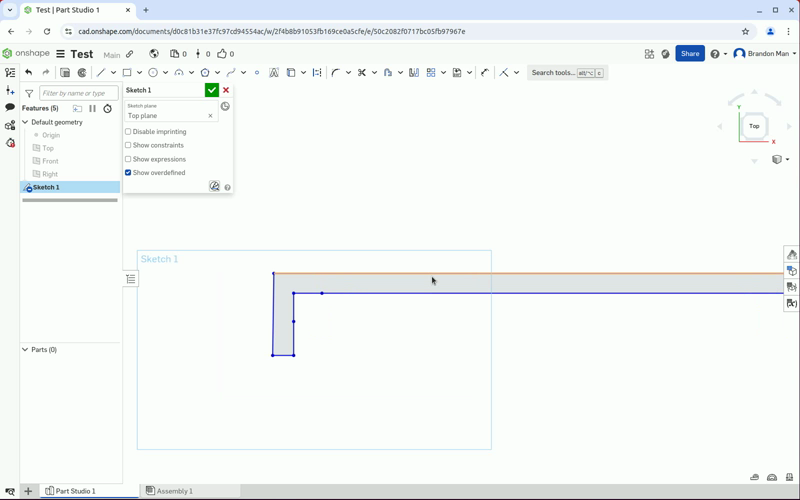
scroll(6)
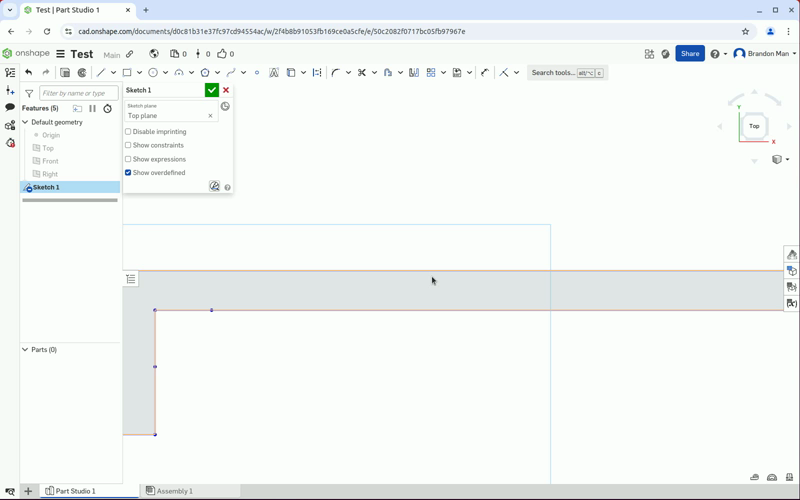
click(432, 276)
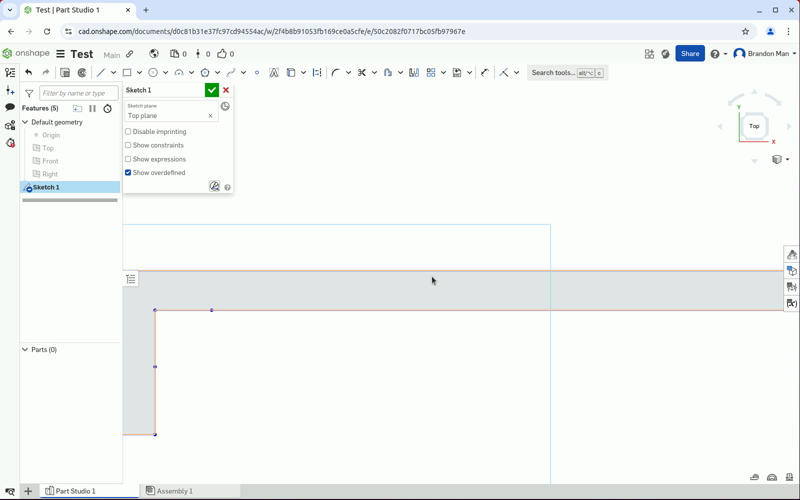
scroll(-6)
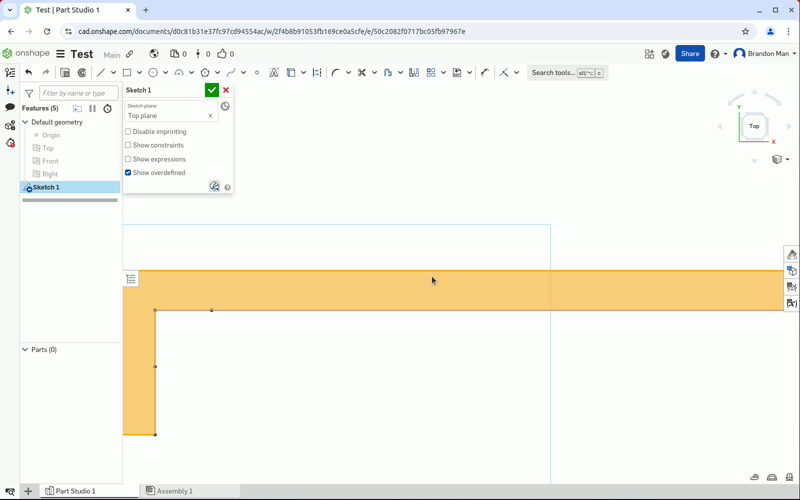
scroll(-6)
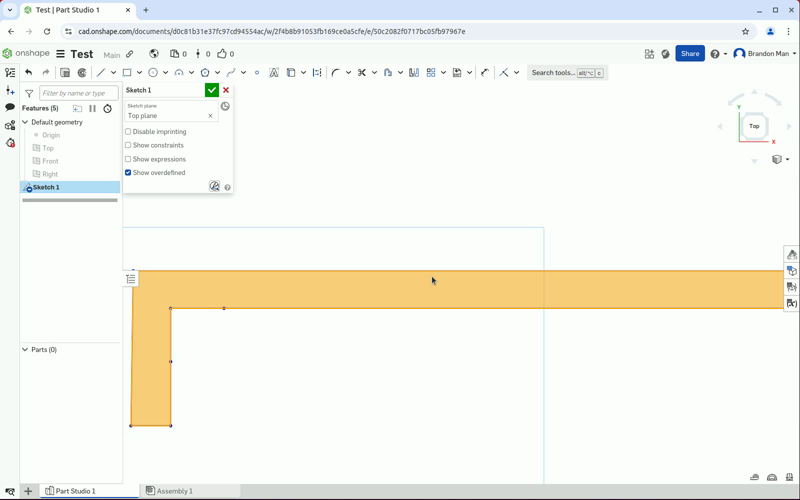
scroll(-6)
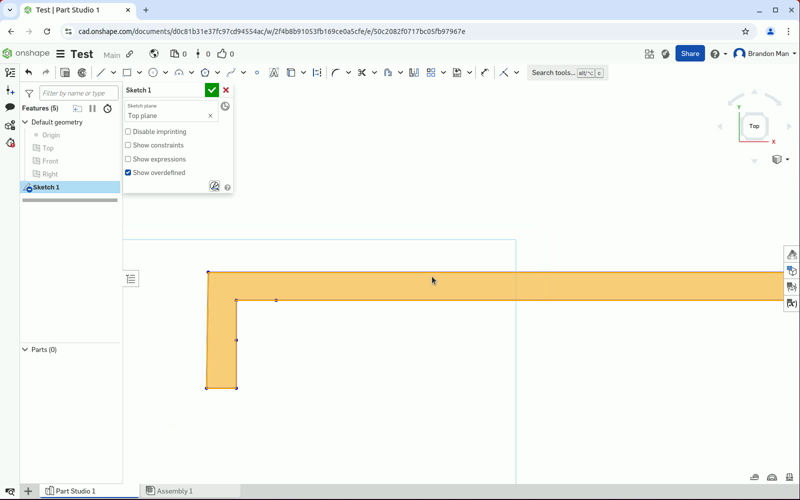
scroll(-6)
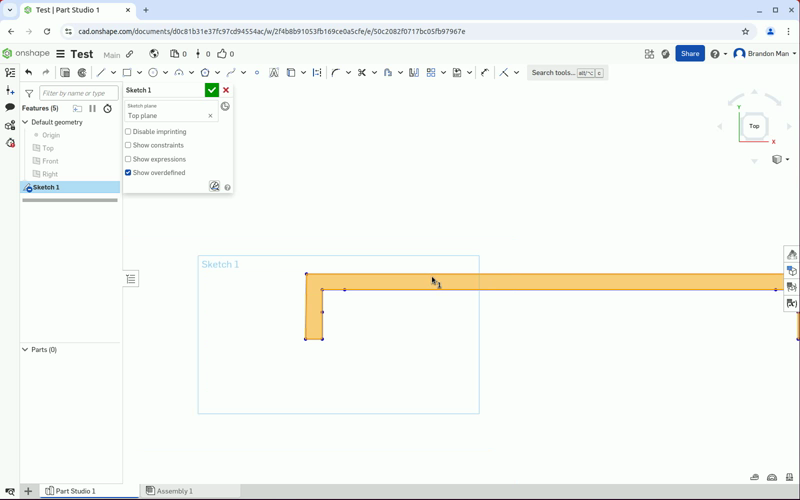
scroll(-6)
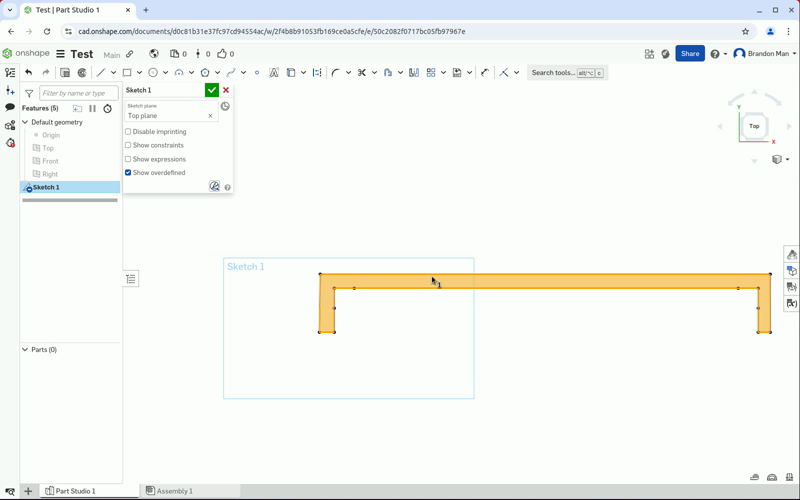
scroll(-6)
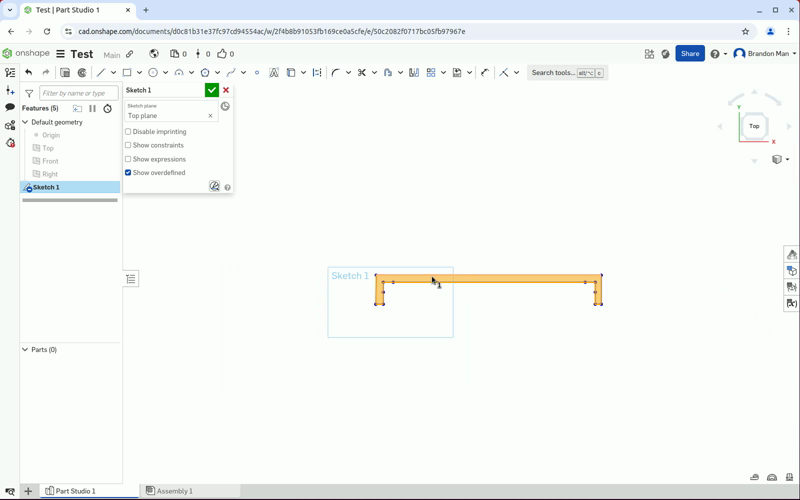
scroll(-6)
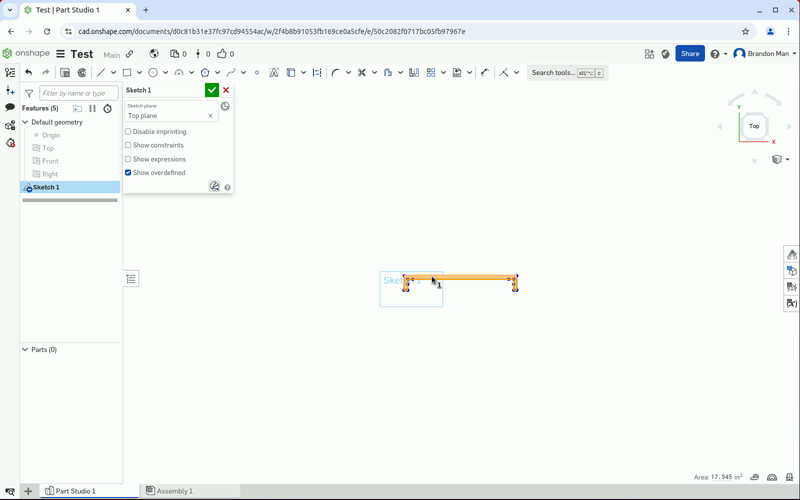
mouse_move(73, 352)
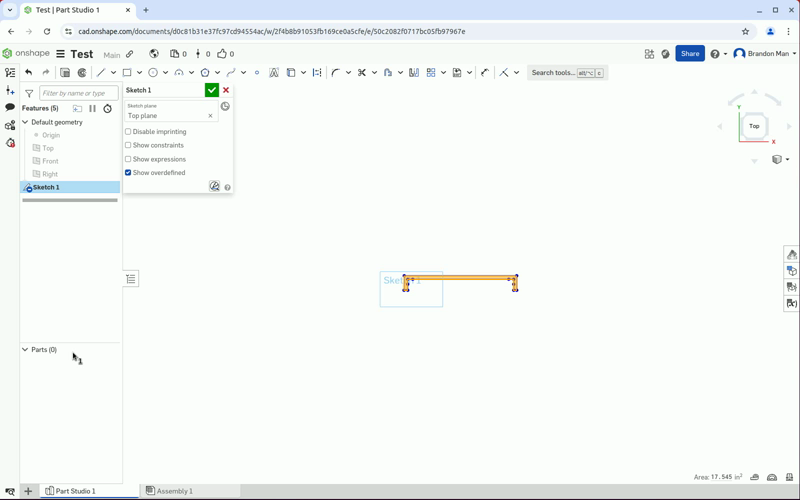
key(shift+y)
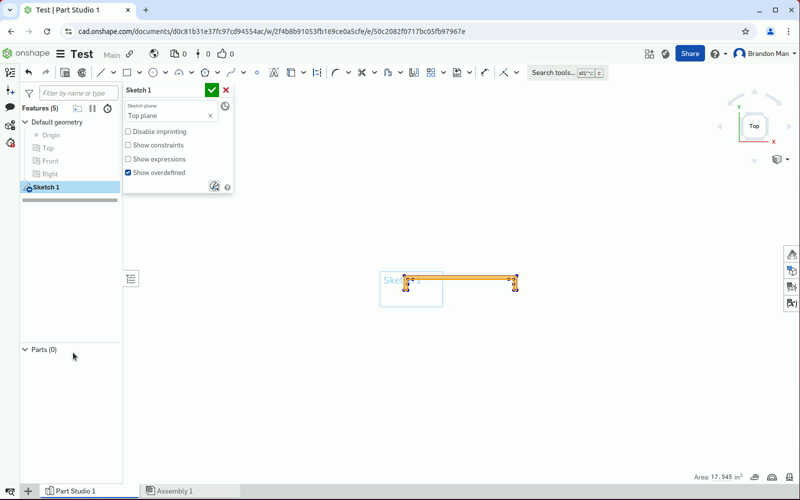
key(shift+e)
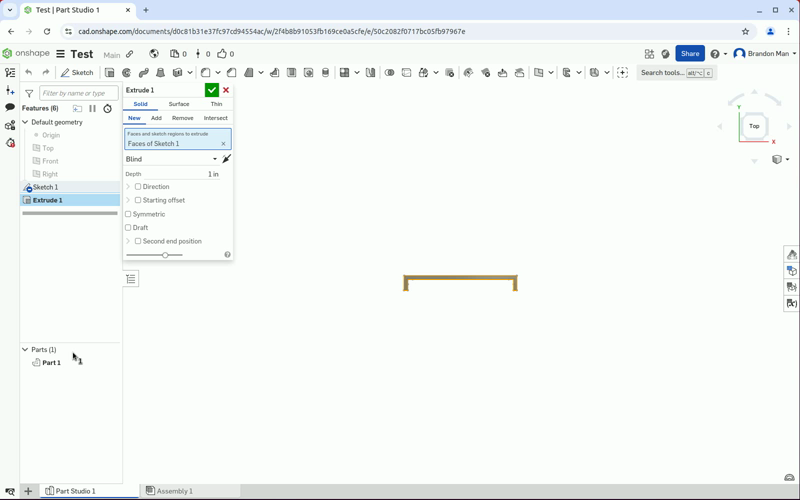
mouse_move(143, 106)
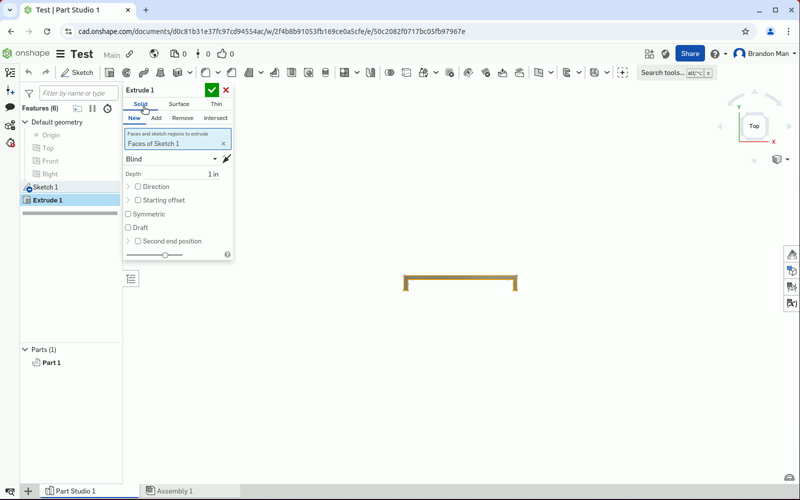
click(143, 106)
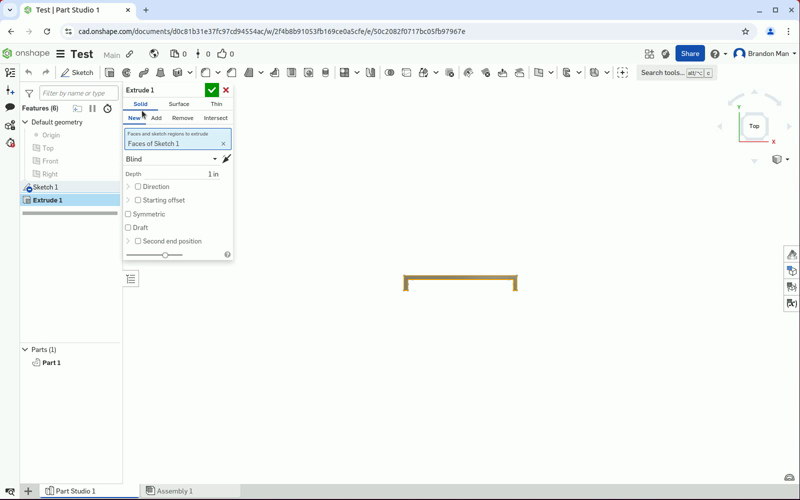
mouse_move(137, 120)
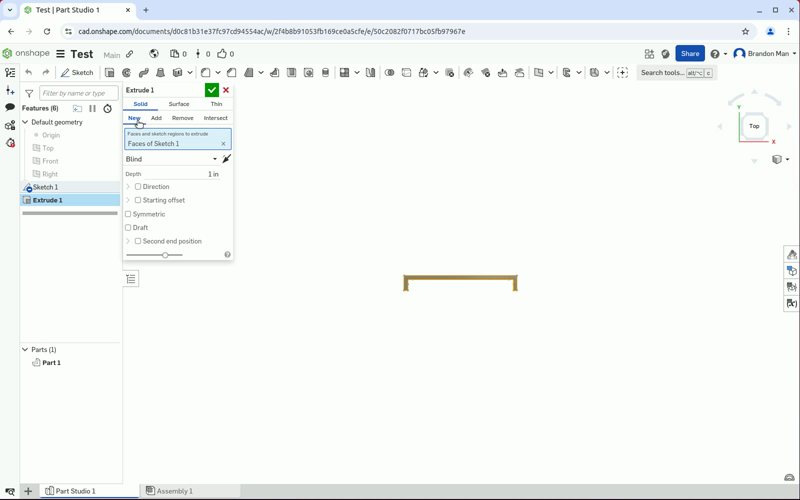
click(137, 120)
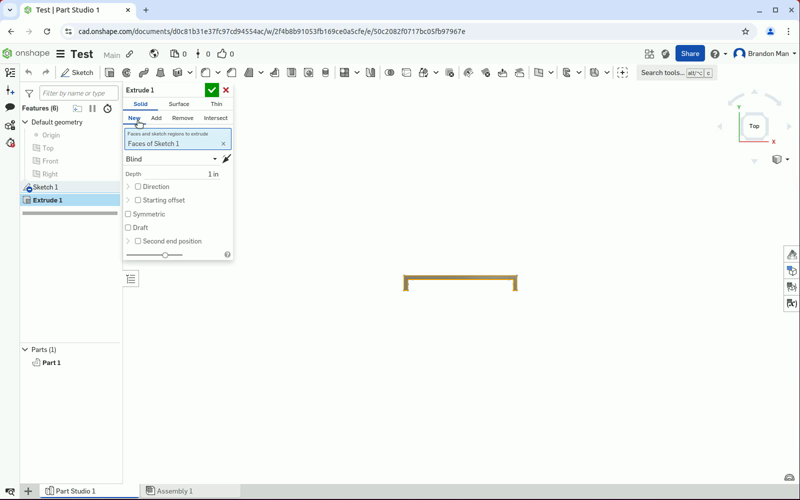
key(tab, 4)
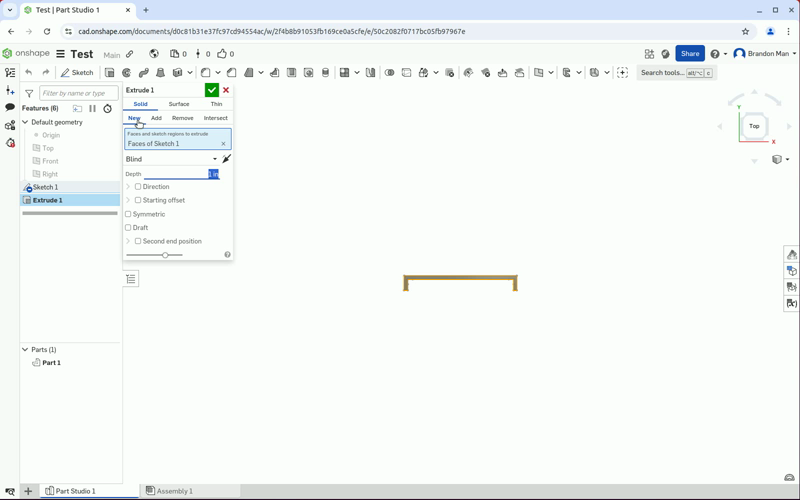
text(22.145)
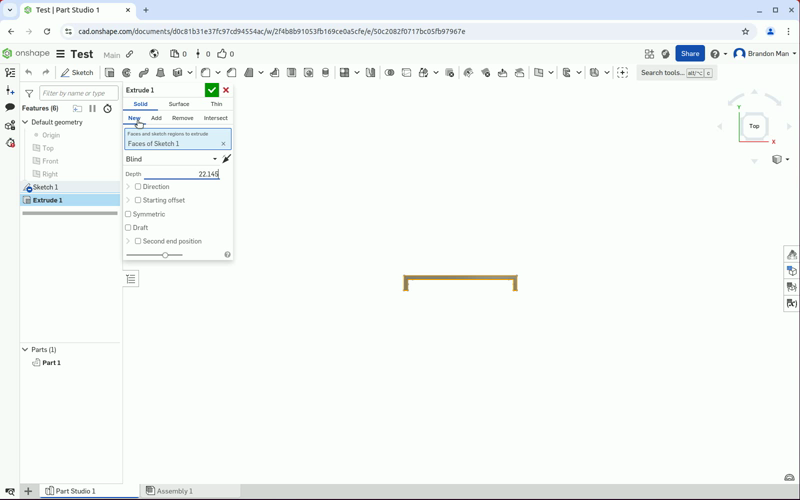
key(enter)
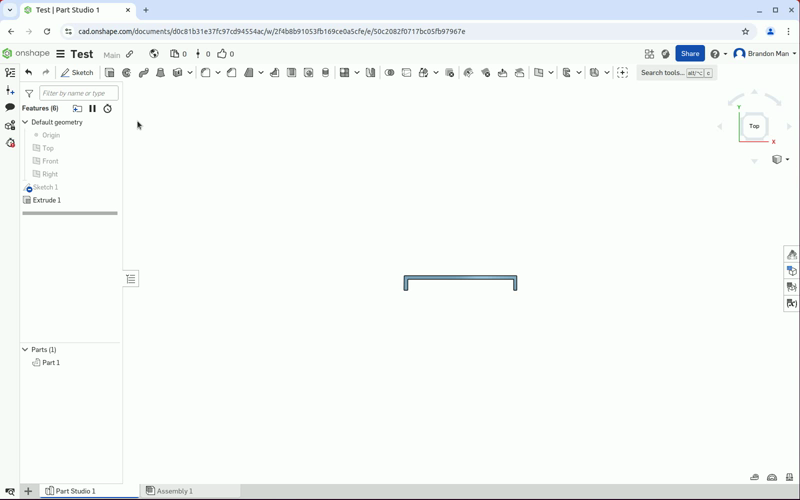
key(shift+h)
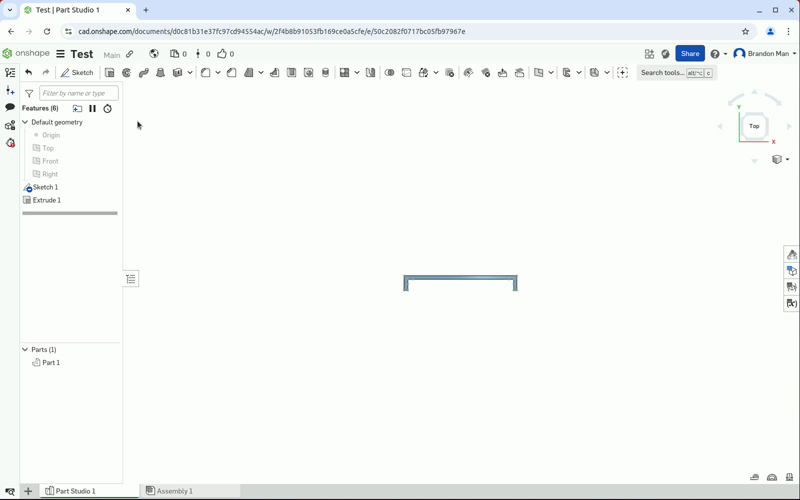
key(shift+h)
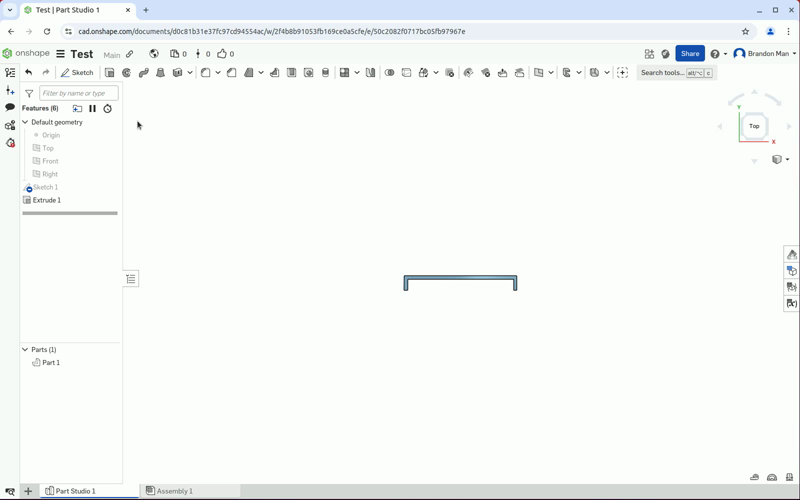
mouse_move(73, 189)
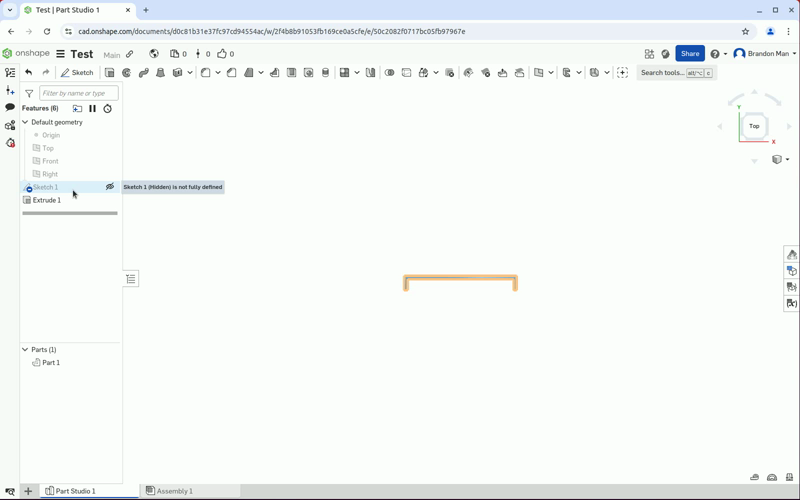
click(73, 189)
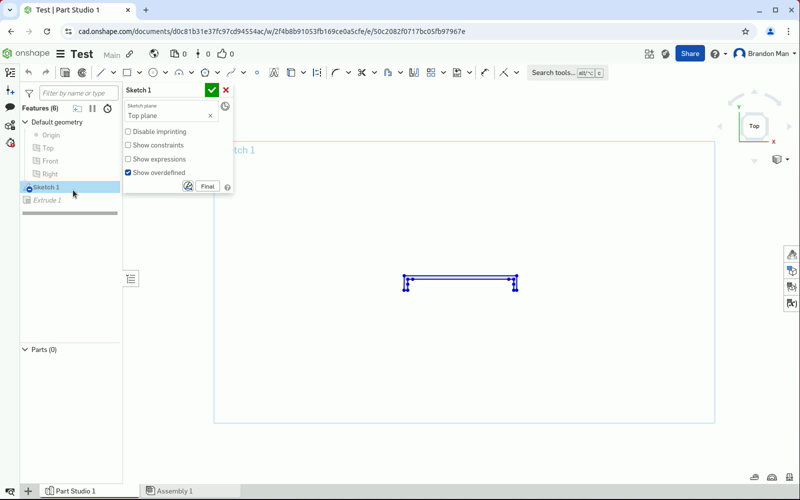
mouse_move(229, 92)
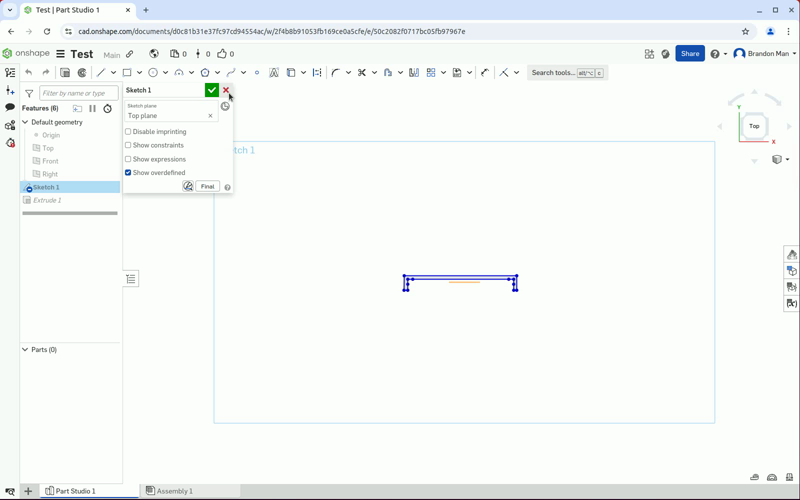
click(229, 92)
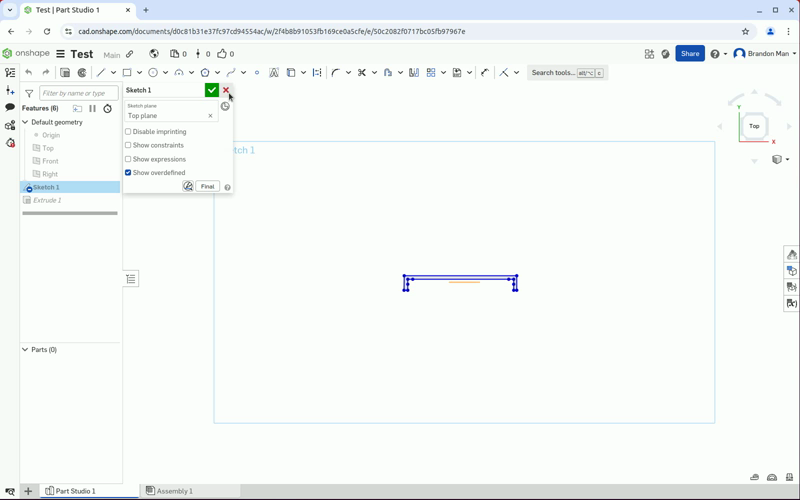
key(shift+s)
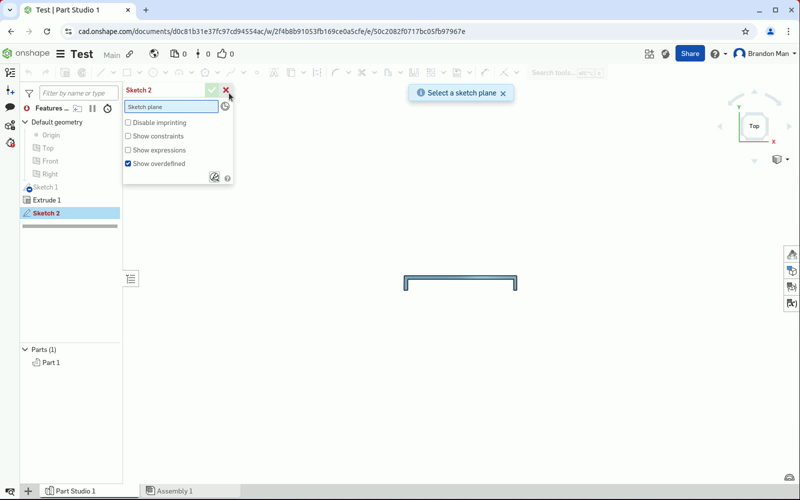
mouse_move(73, 150)
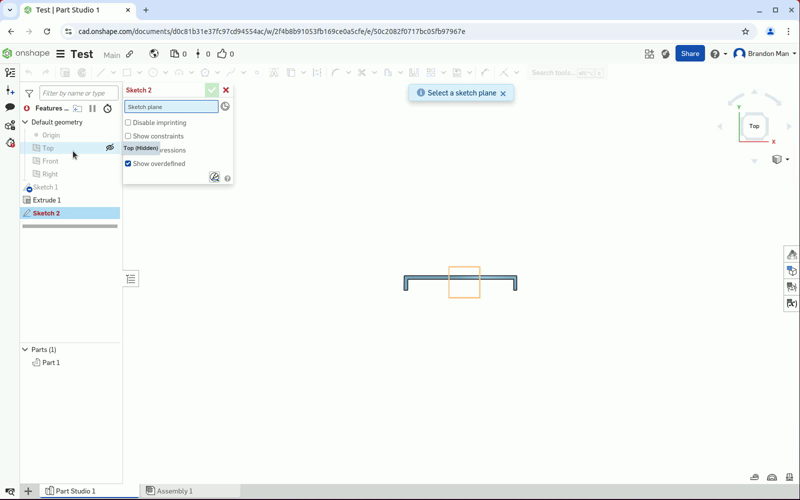
click(73, 150)
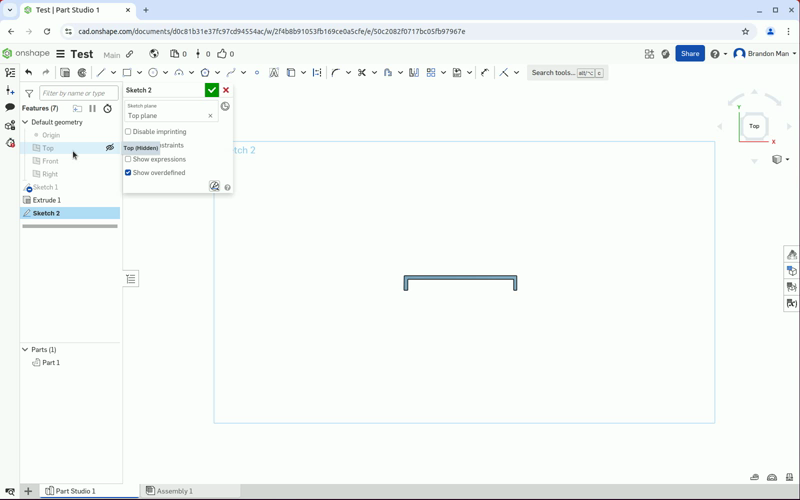
mouse_move(73, 352)
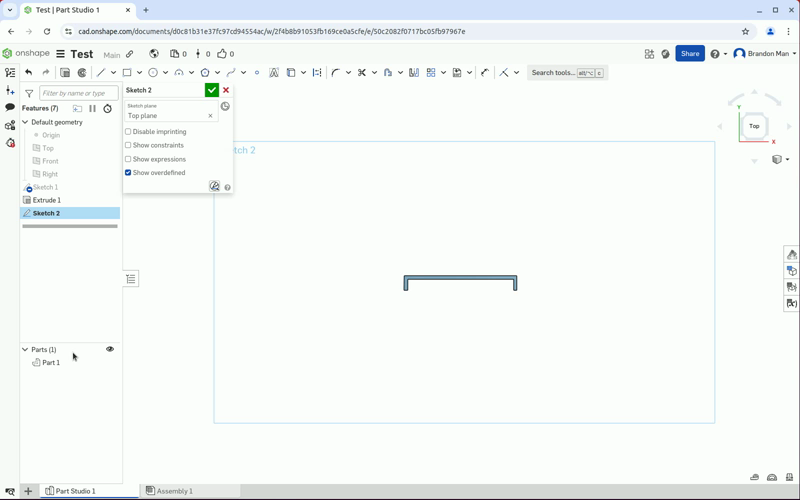
key(y)
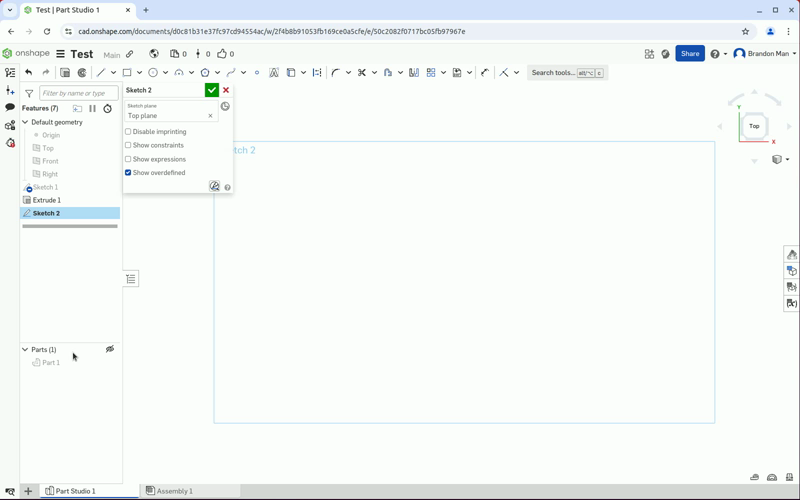
key(a)
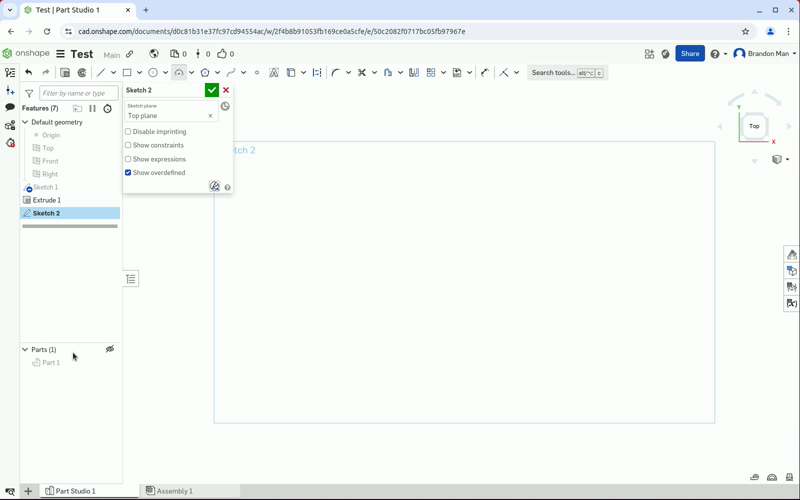
key_down(shift)
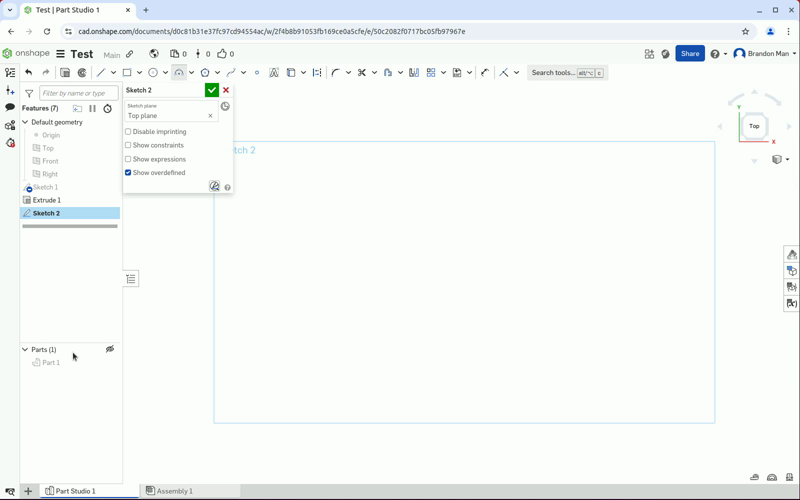
mouse_move(407, 284)
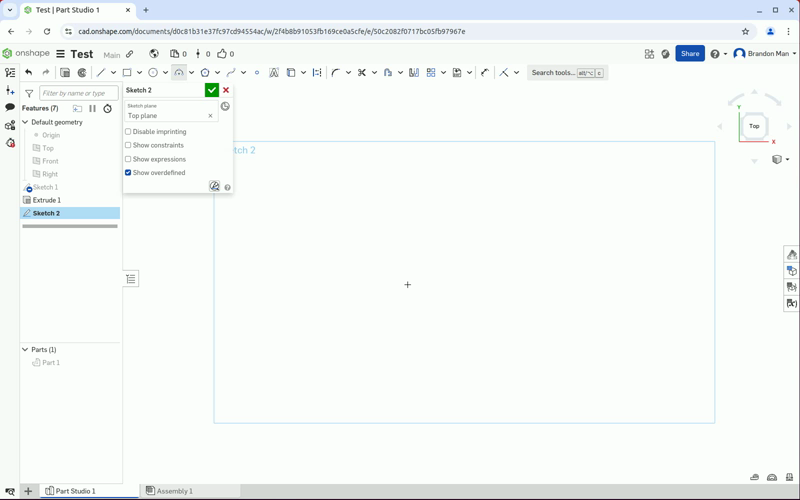
click(407, 284)
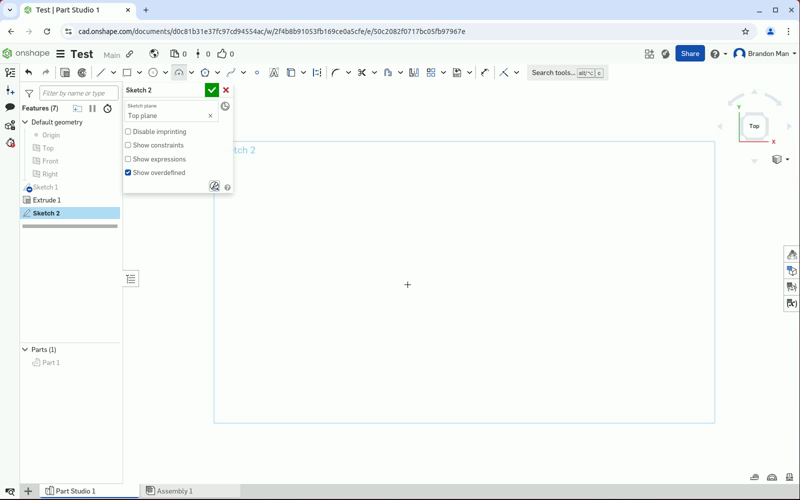
key_up(shift)
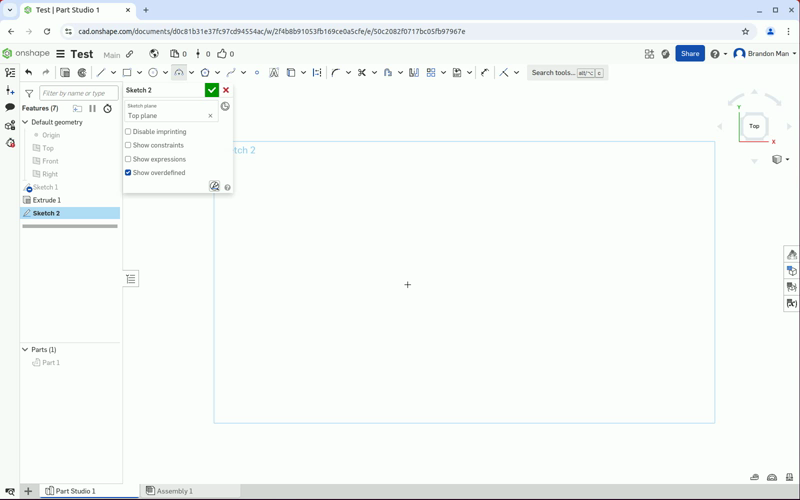
key_down(shift)
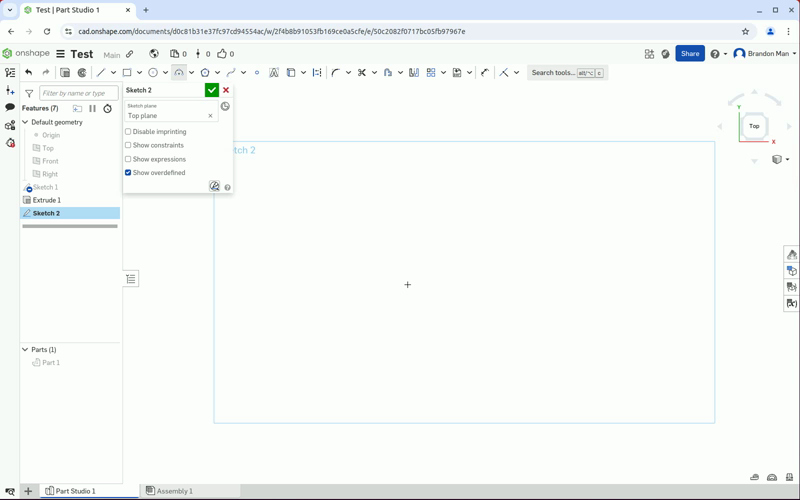
mouse_move(414, 277)
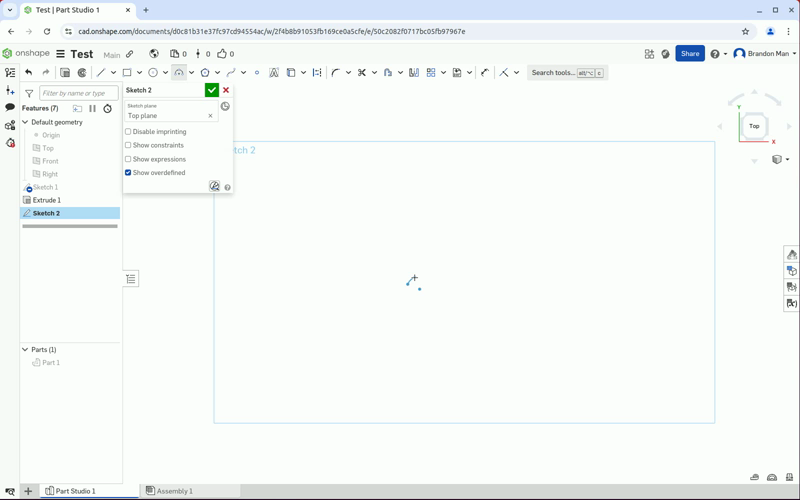
click(414, 277)
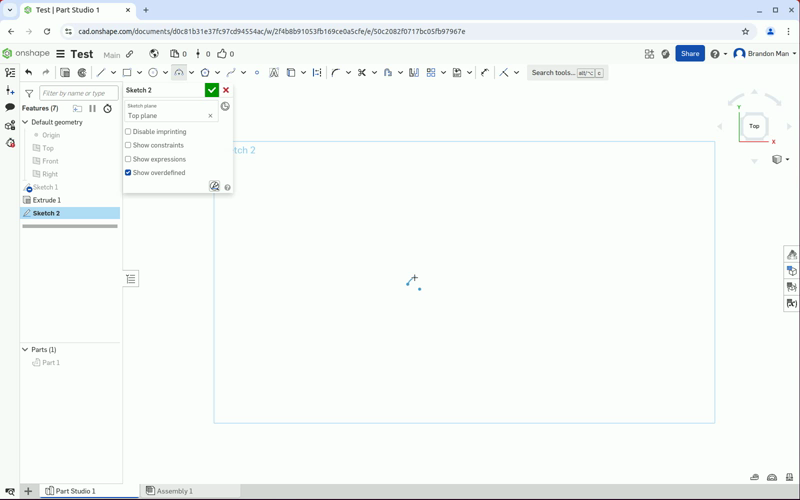
mouse_move(409, 279)
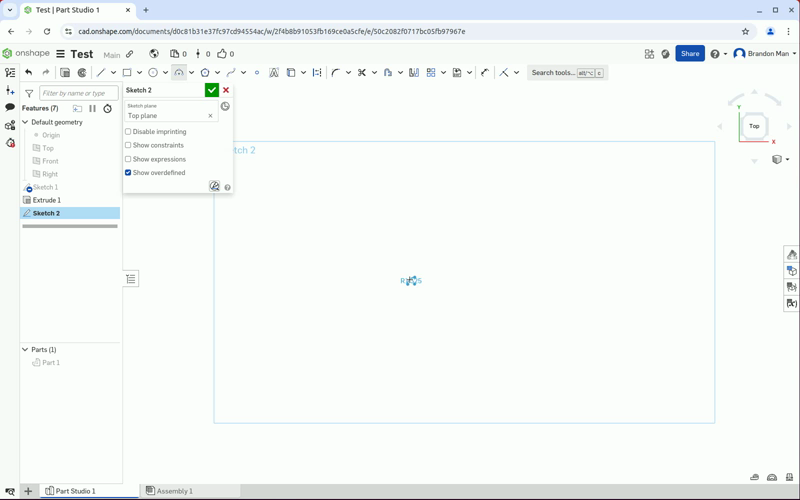
click(409, 279)
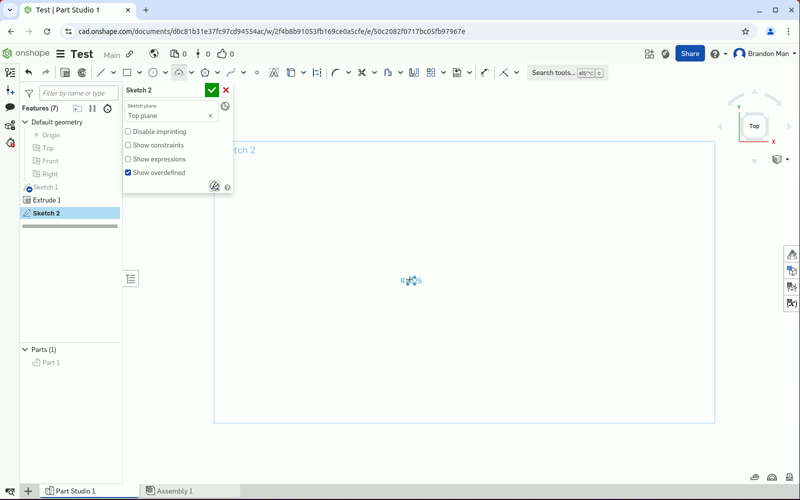
key_up(shift)
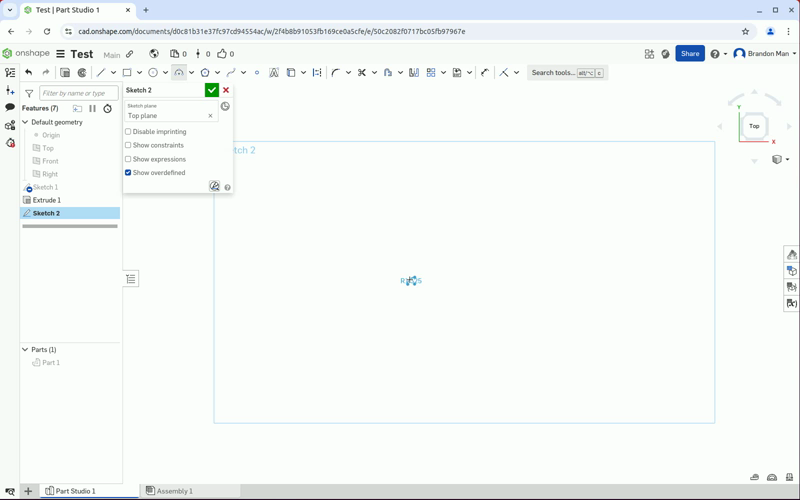
key(esc)
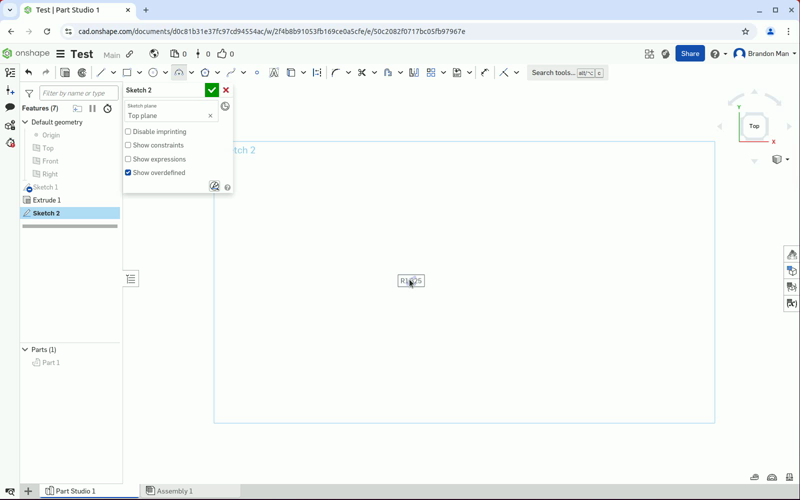
key(l)
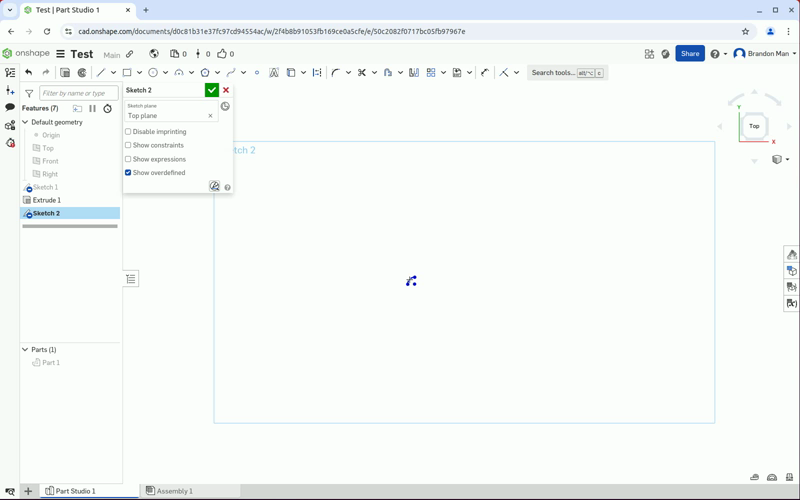
mouse_move(414, 277)
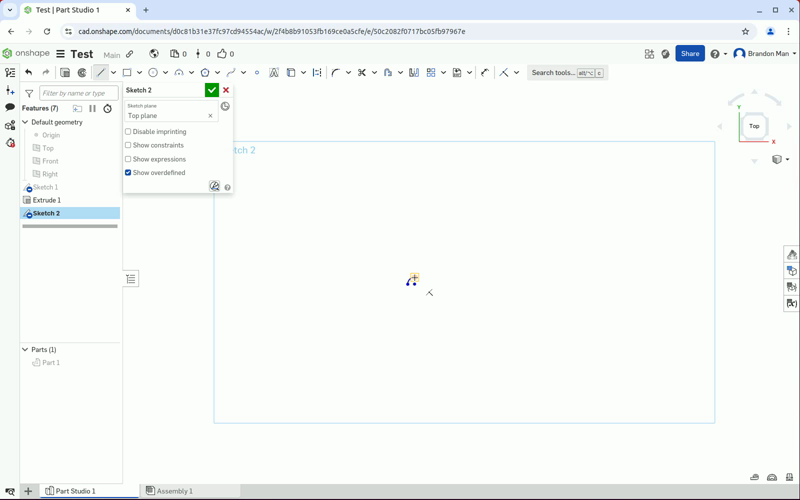
click(414, 277)
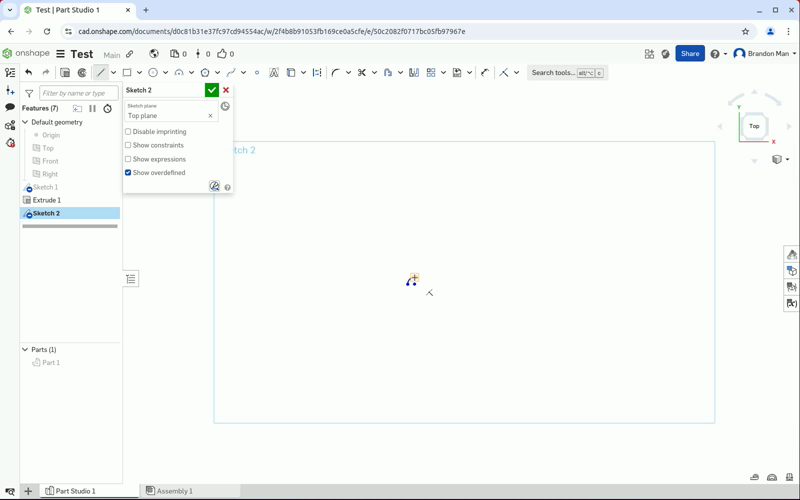
key_down(shift)
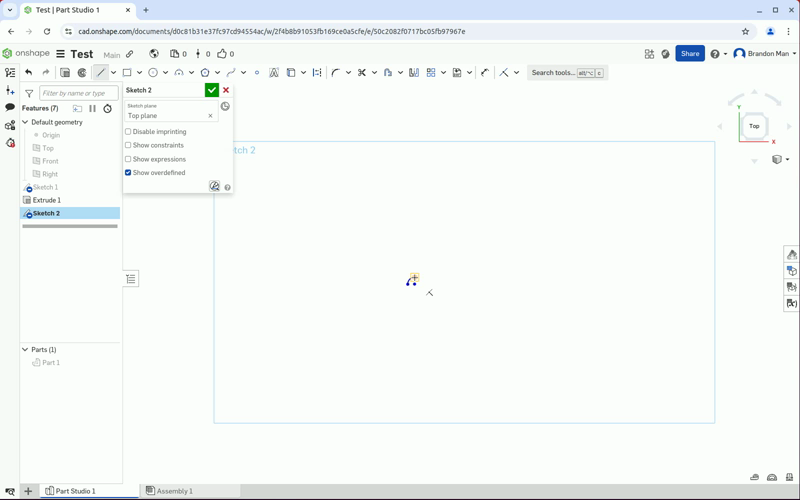
mouse_move(444, 277)
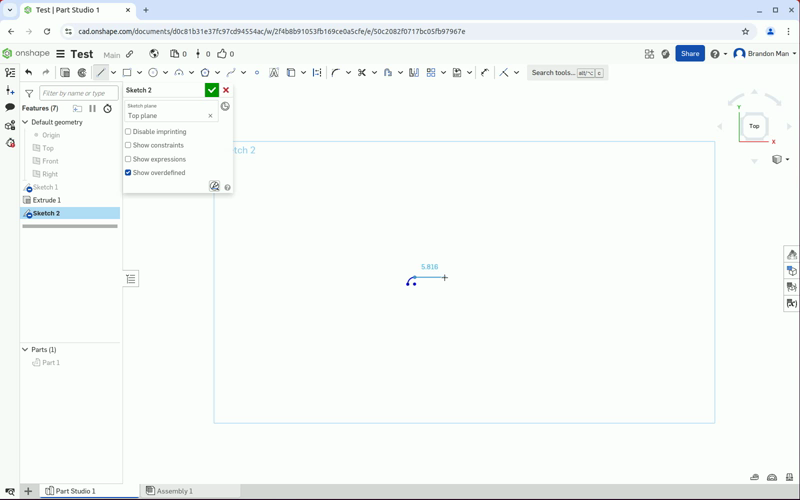
mouse_move(407, 277)
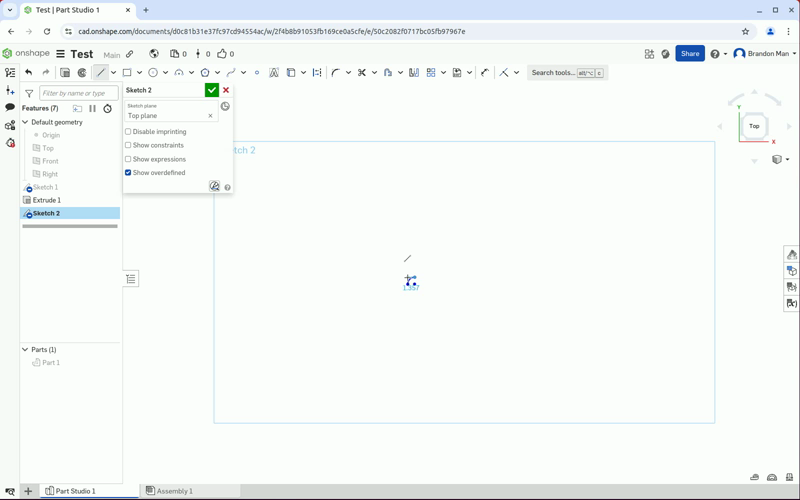
scroll(6)
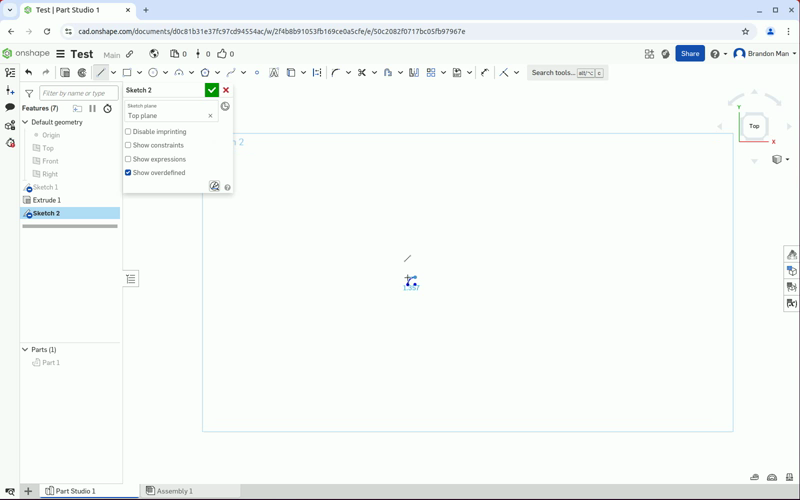
scroll(6)
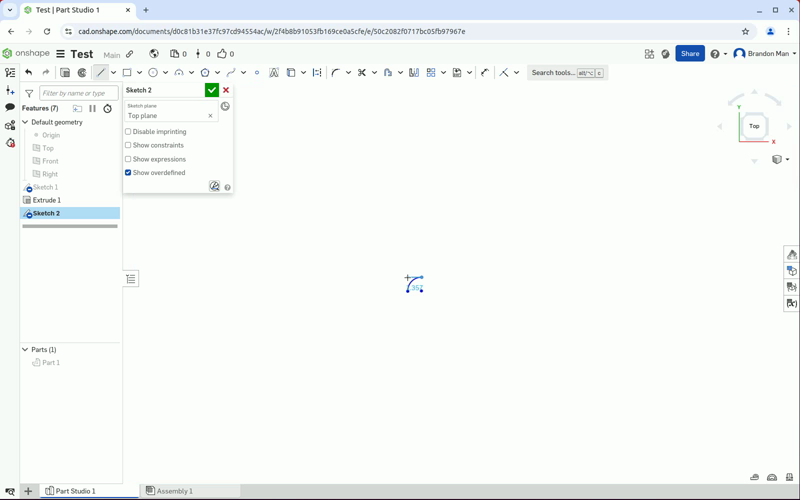
scroll(6)
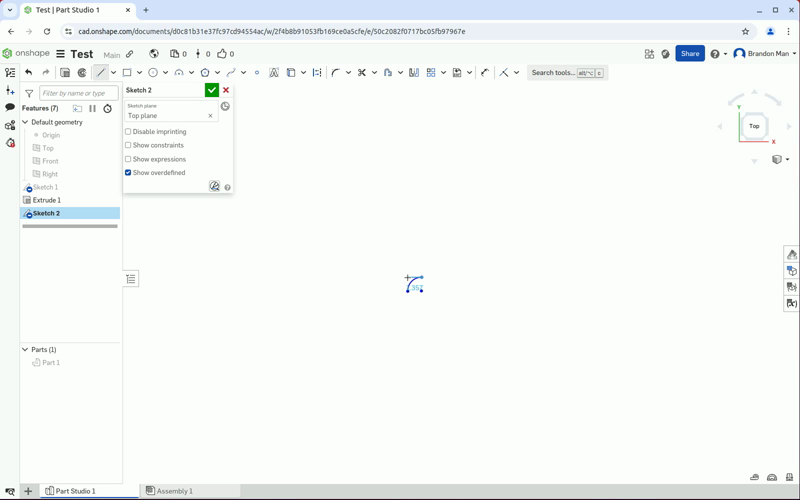
scroll(6)
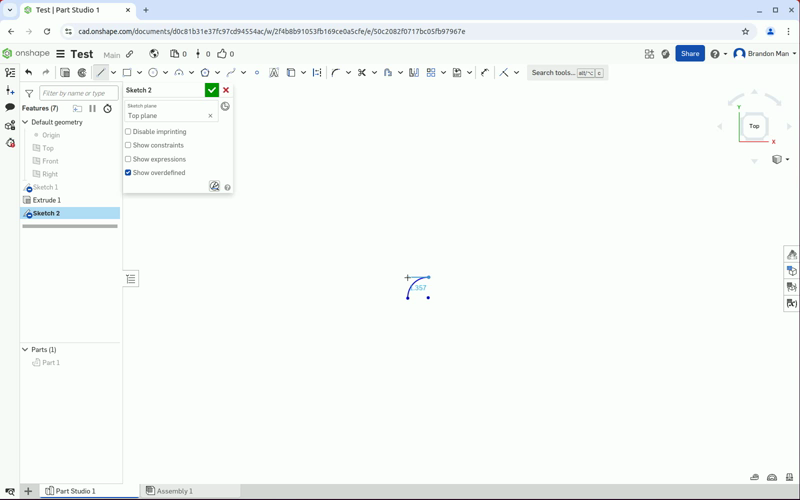
scroll(6)
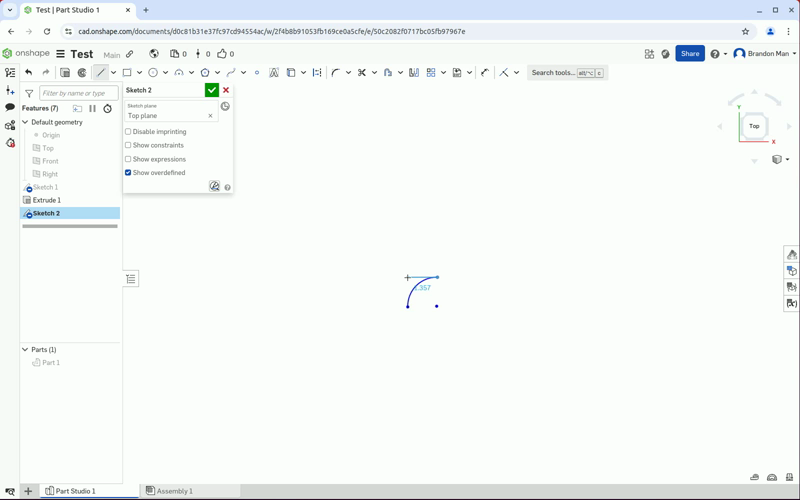
scroll(6)
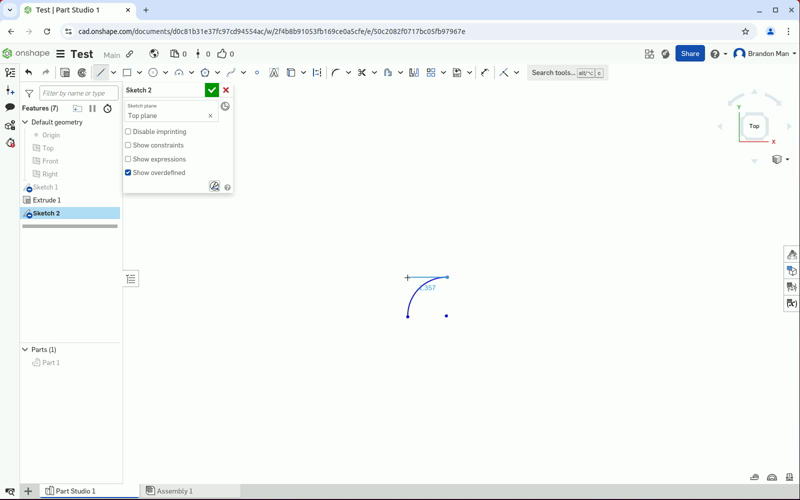
scroll(6)
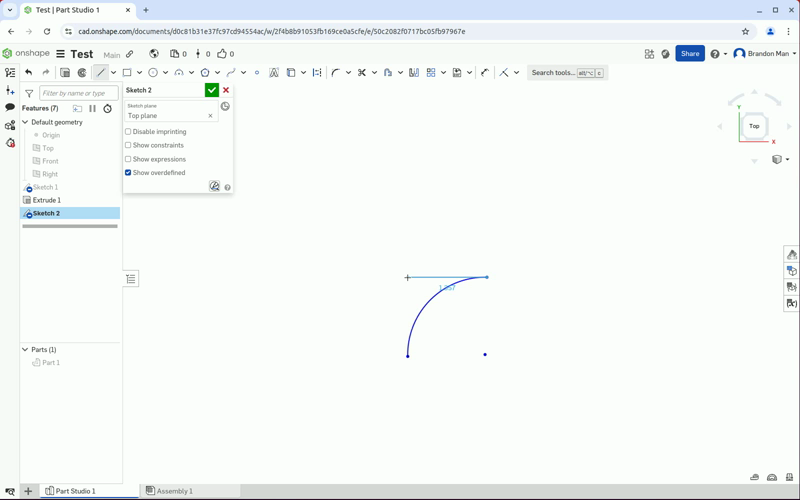
click(407, 277)
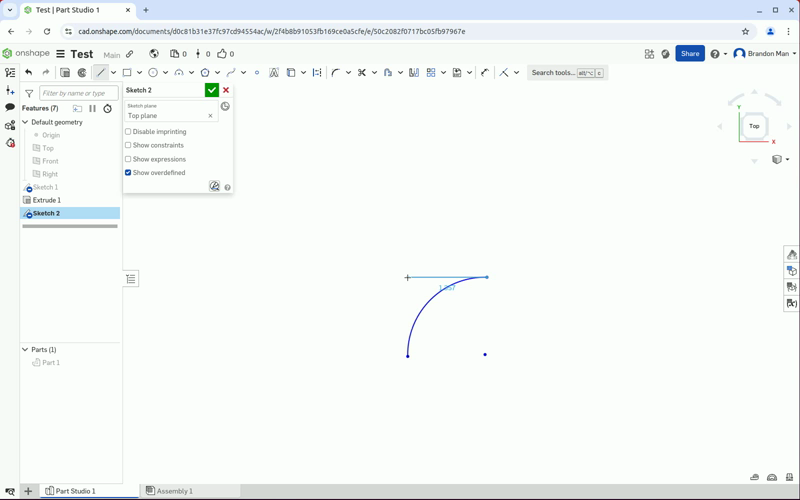
scroll(-6)
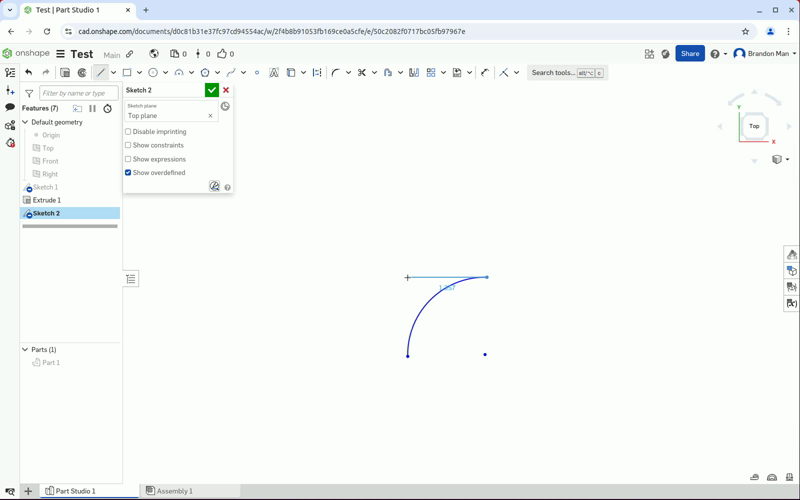
scroll(-6)
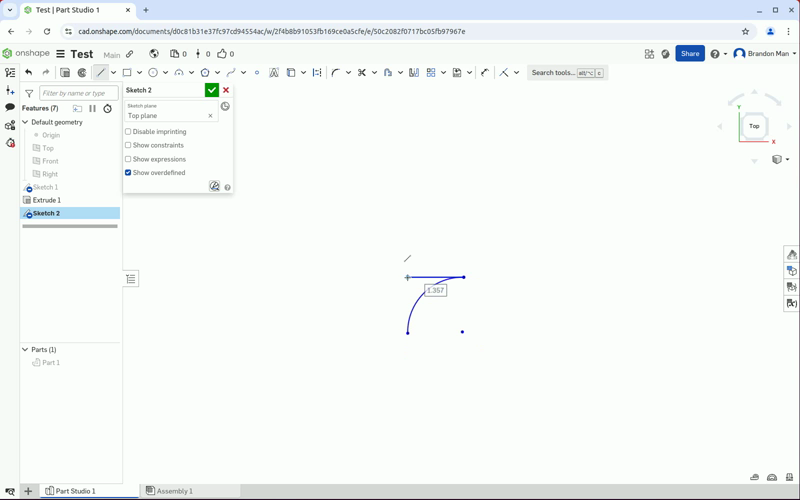
scroll(-6)
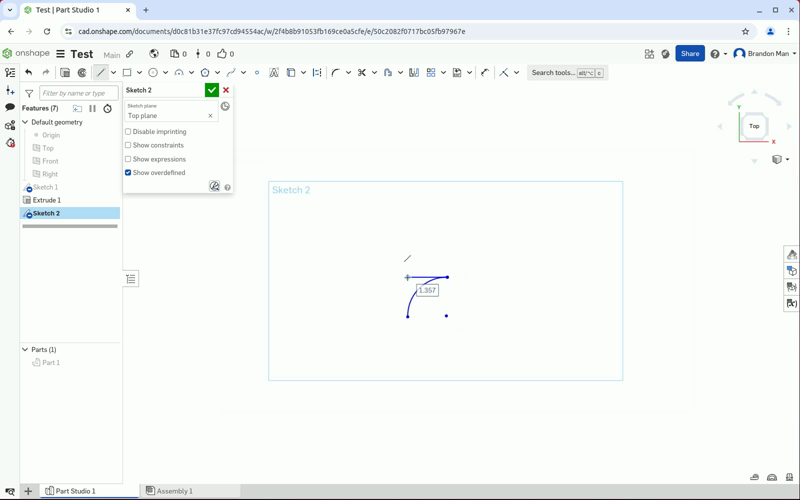
scroll(-6)
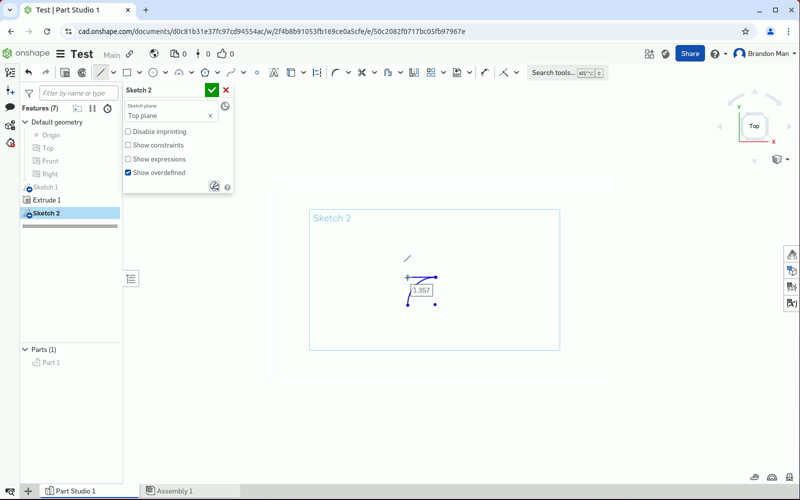
scroll(-6)
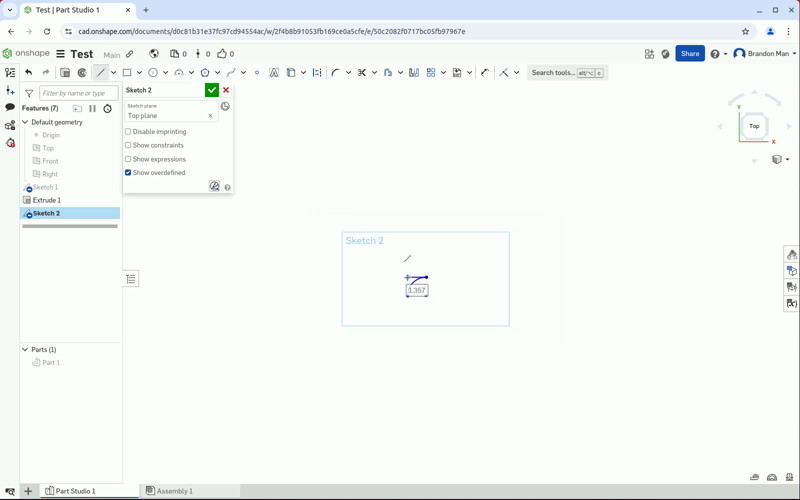
scroll(-6)
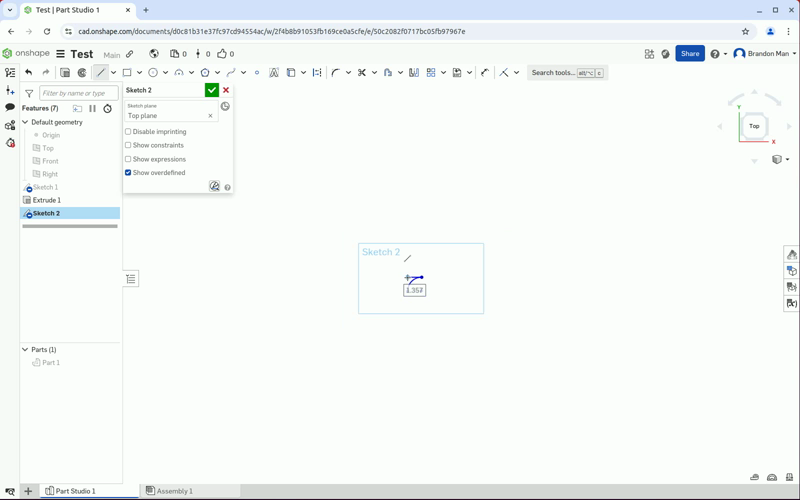
scroll(-6)
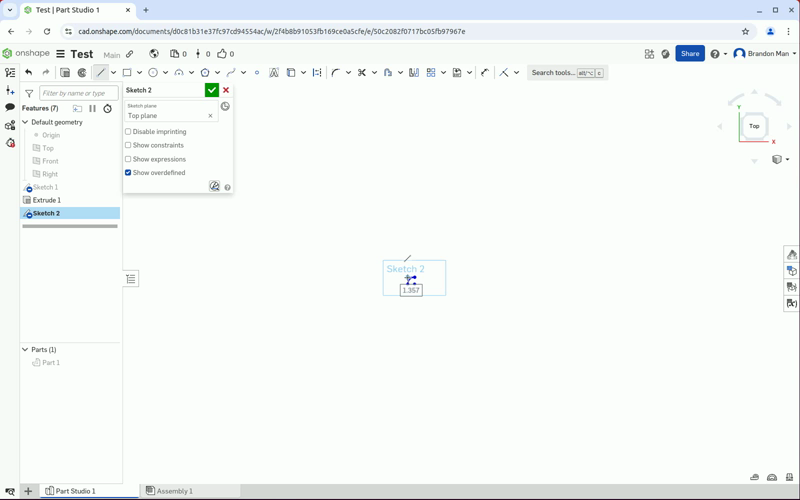
key_up(shift)
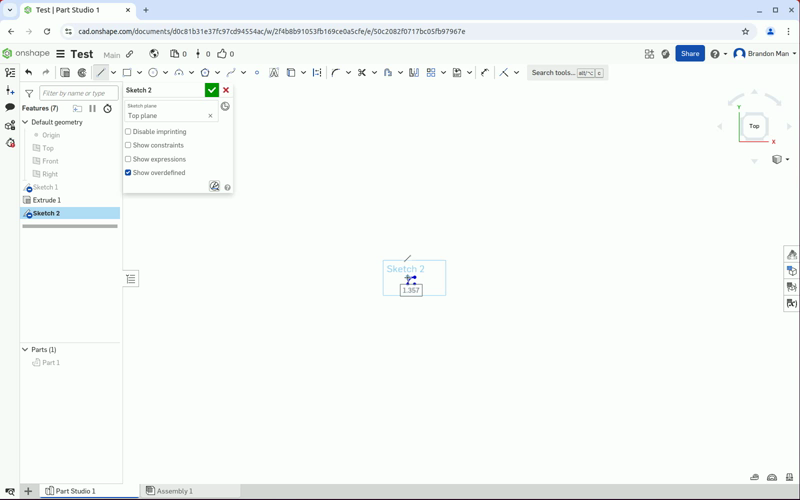
mouse_move(437, 277)
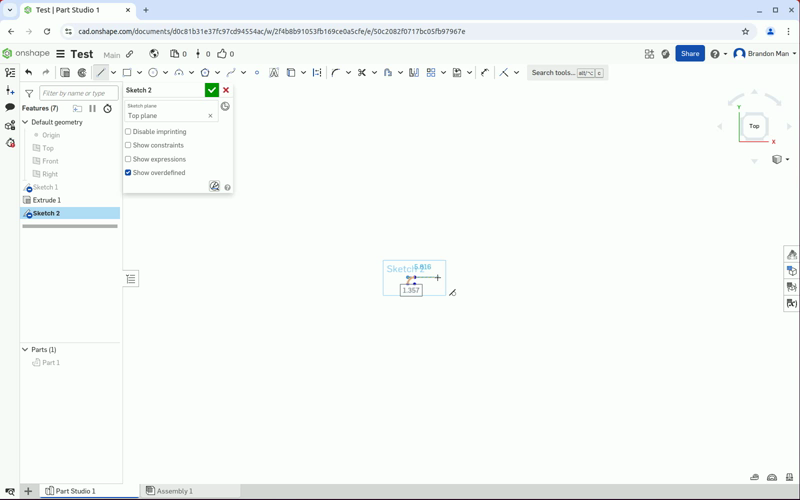
key_down(shift)
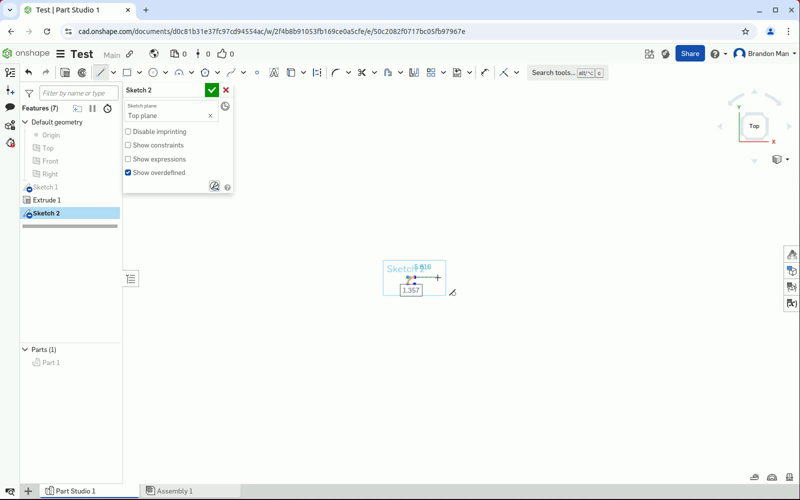
mouse_move(407, 284)
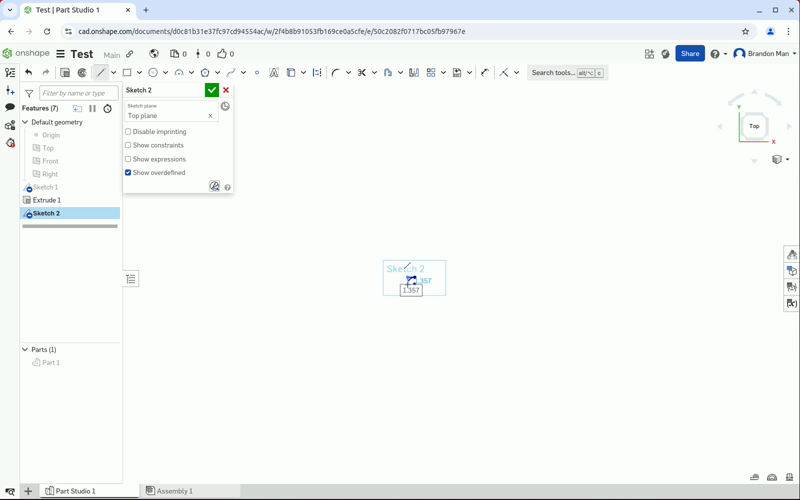
scroll(6)
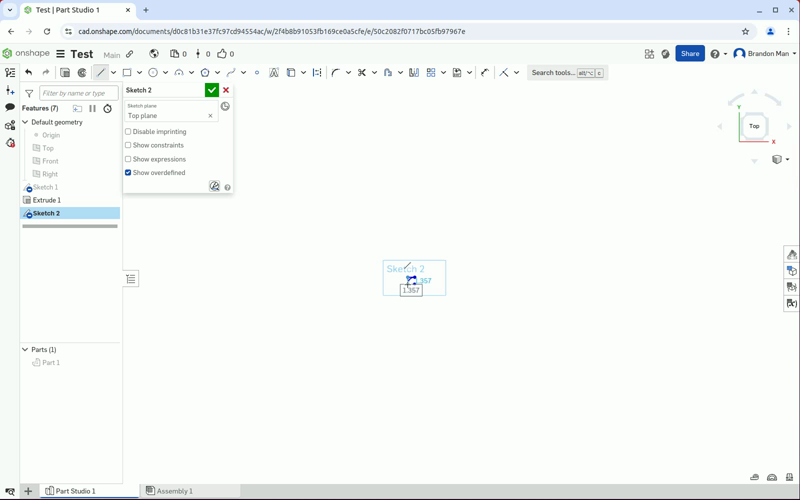
scroll(6)
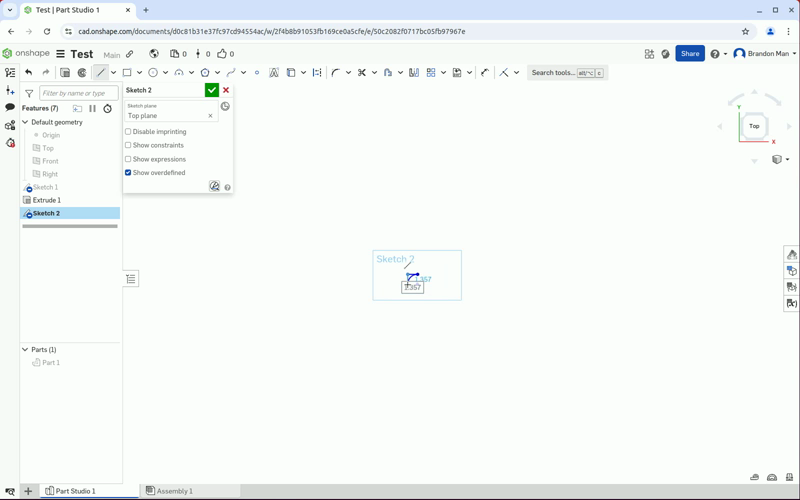
scroll(6)
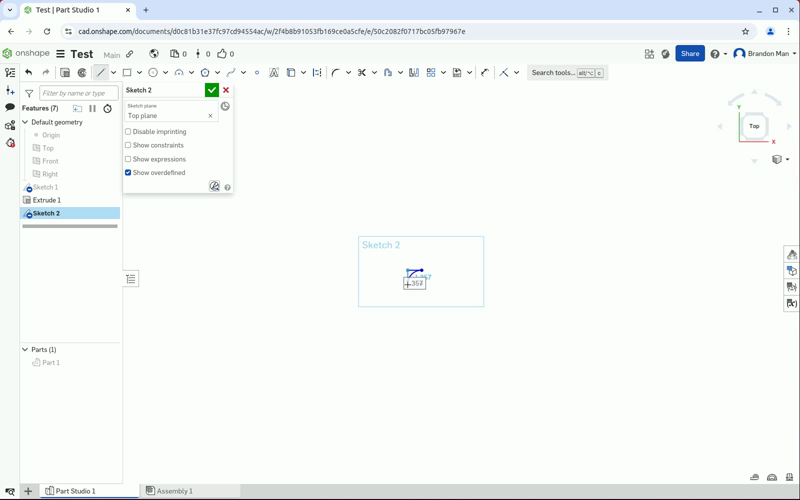
scroll(6)
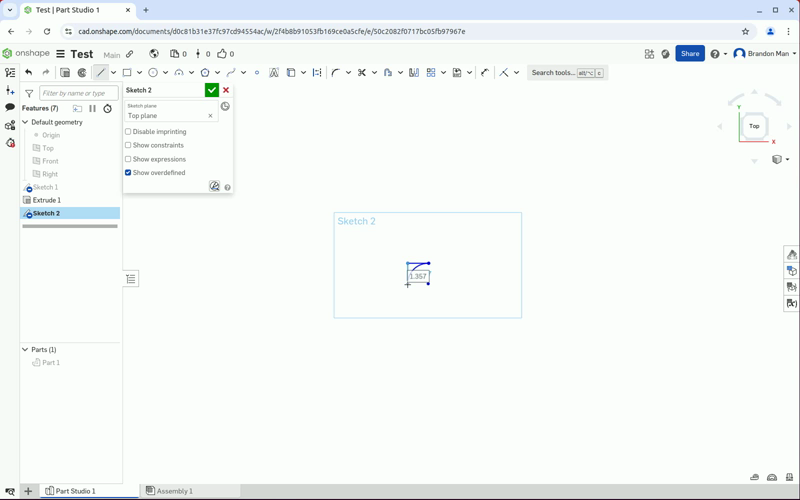
scroll(6)
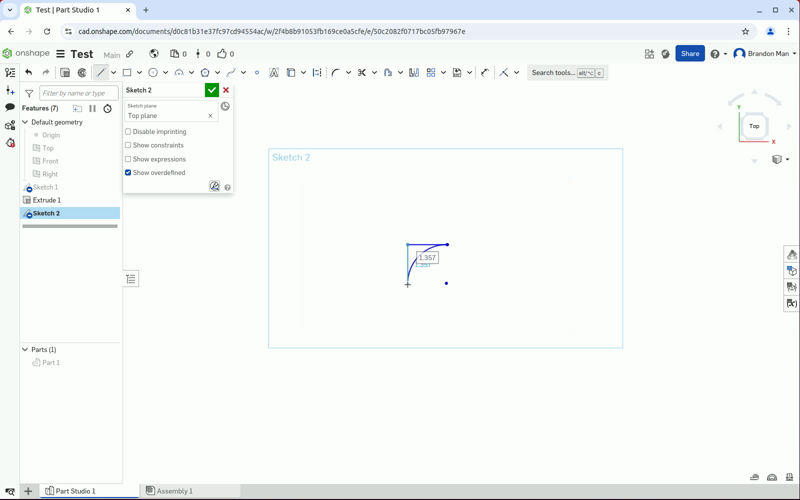
scroll(6)
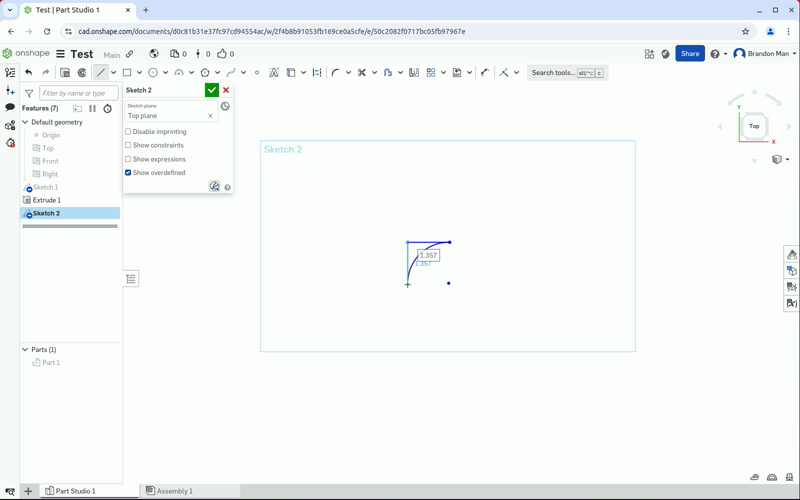
scroll(6)
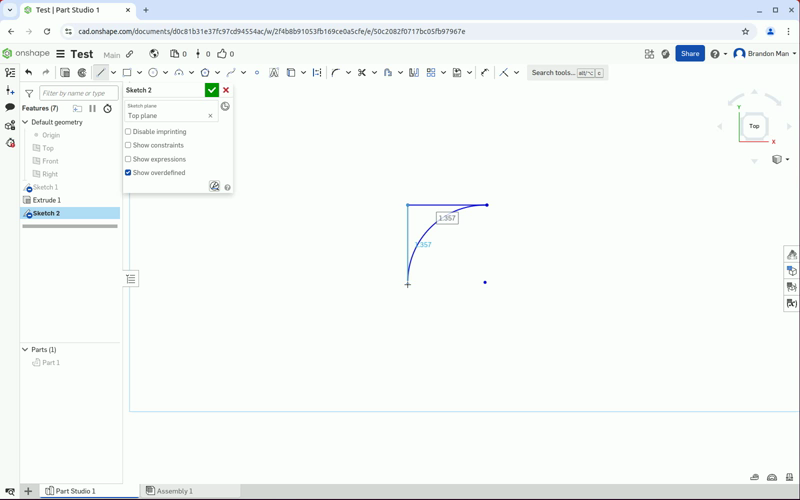
key_up(shift)
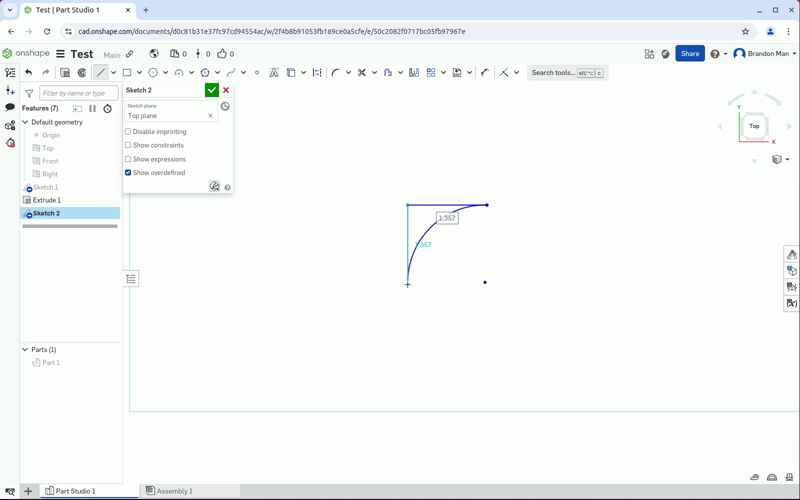
click(407, 284)
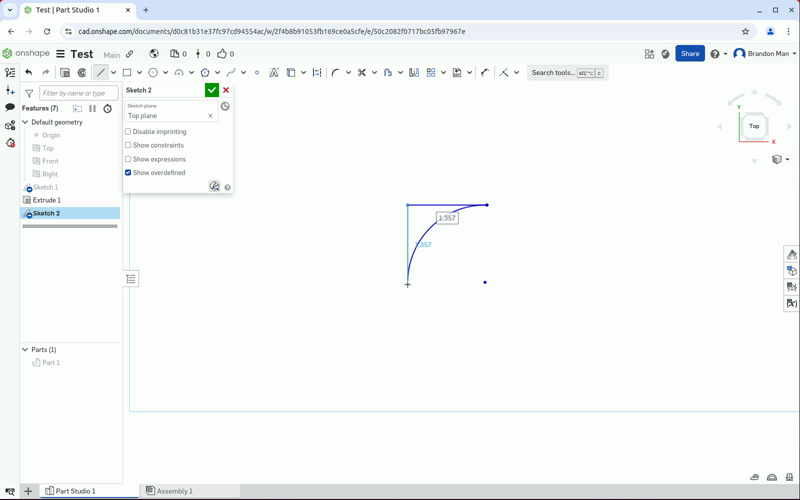
scroll(-6)
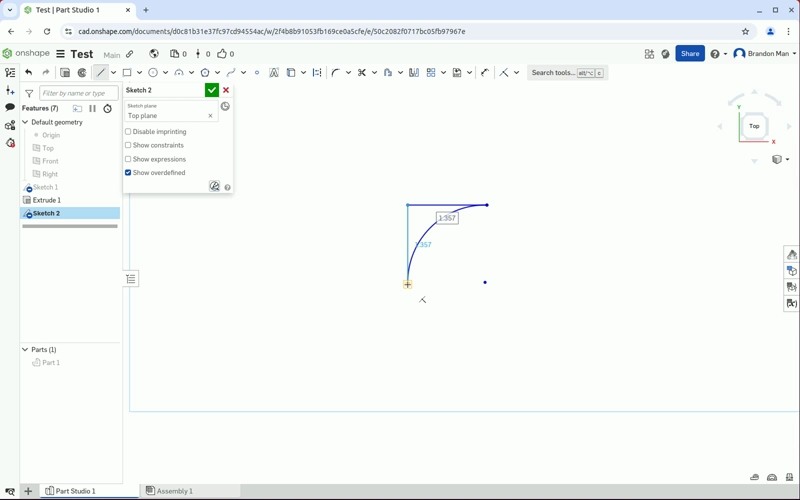
scroll(-6)
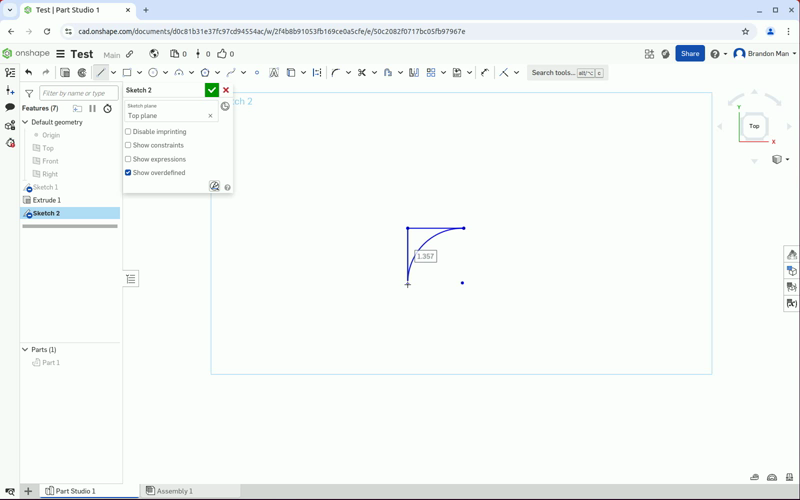
scroll(-6)
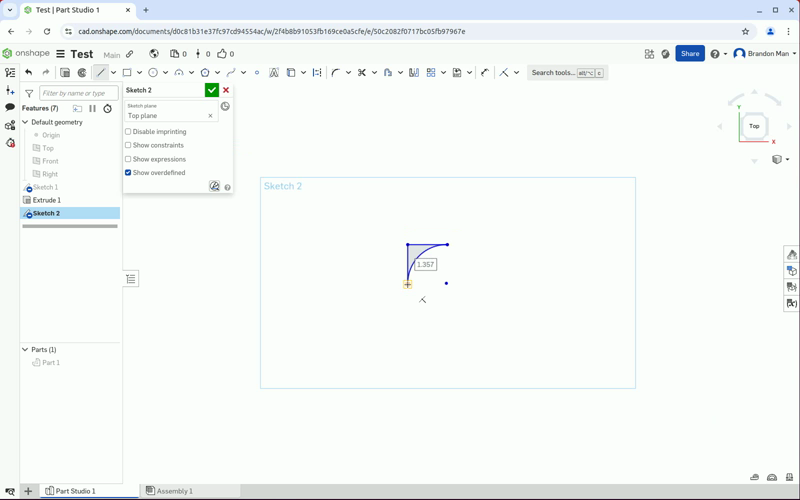
scroll(-6)
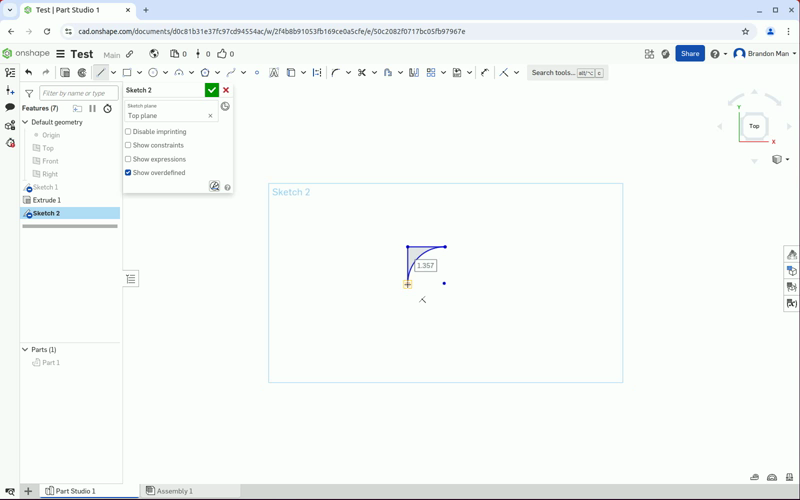
scroll(-6)
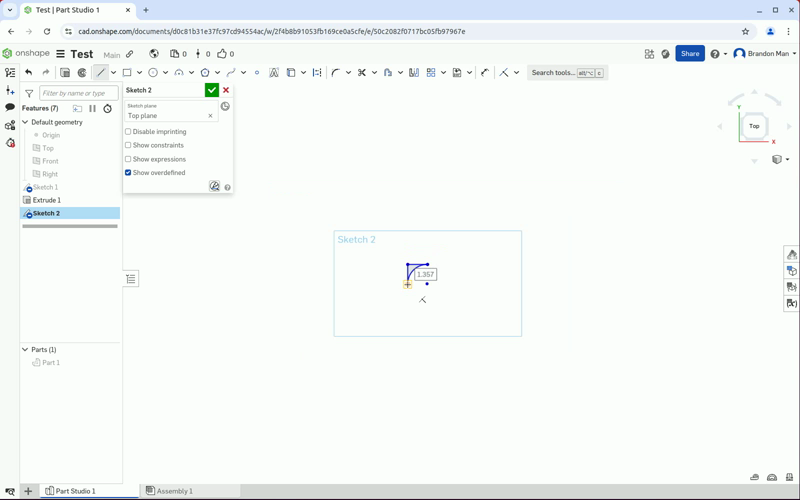
scroll(-6)
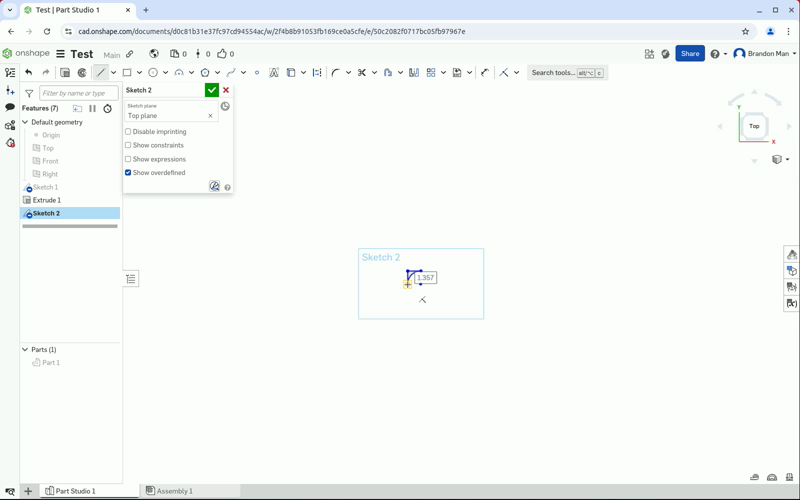
scroll(-6)
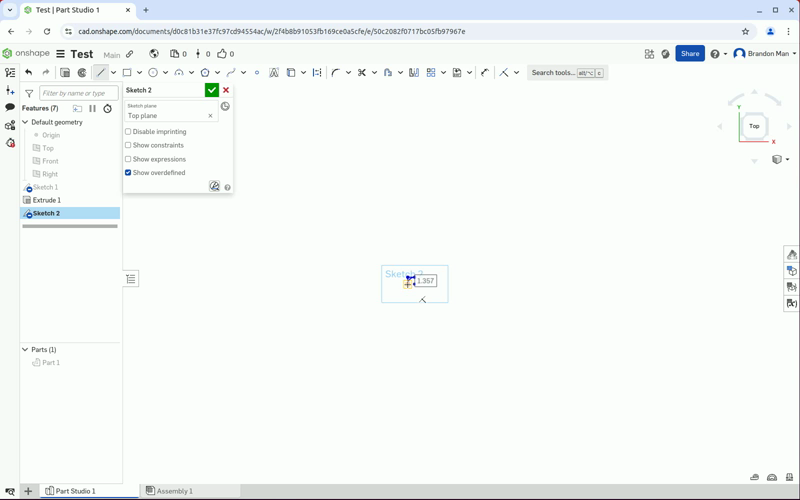
key(esc)
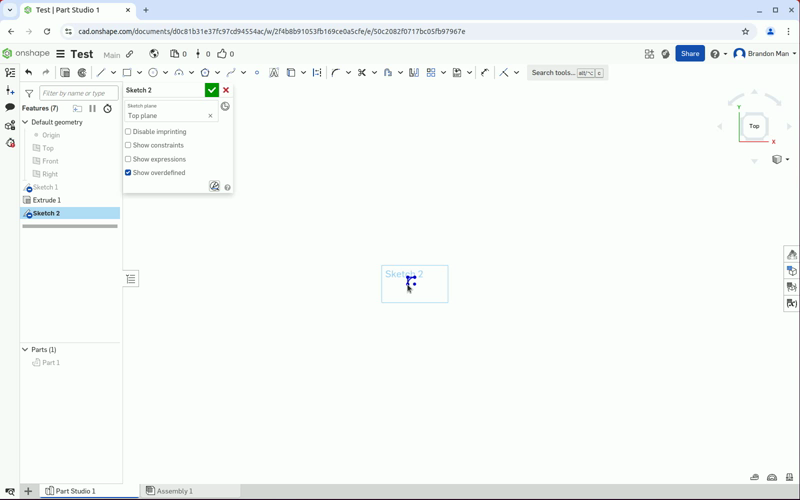
mouse_move(409, 277)
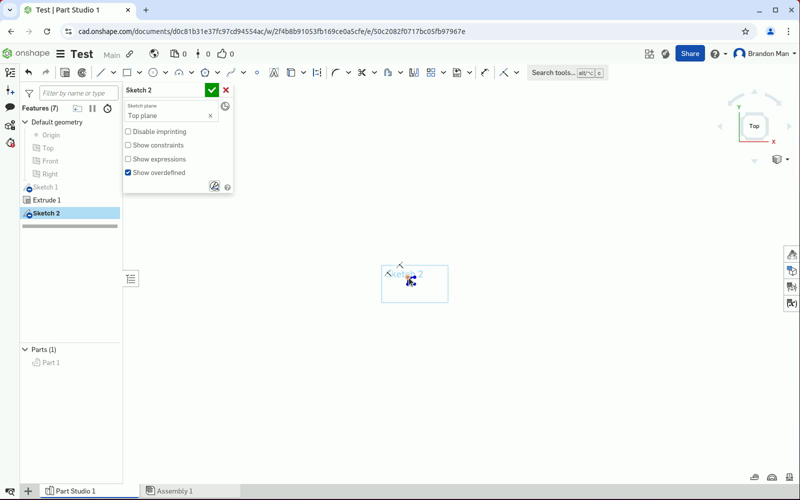
scroll(6)
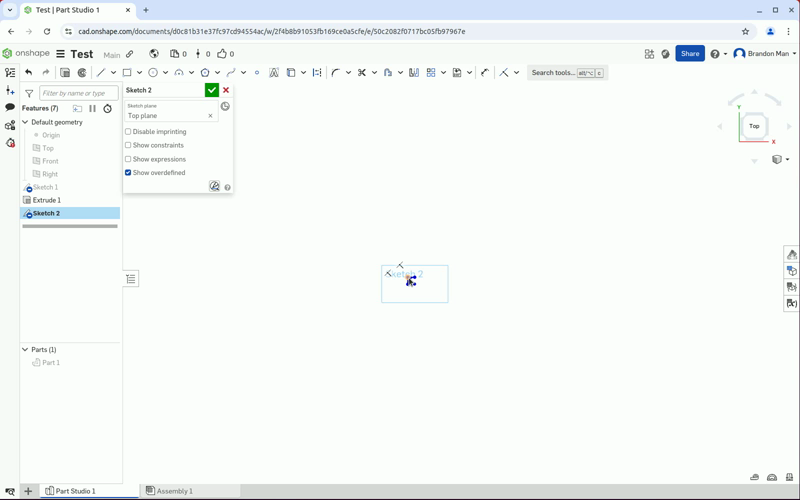
scroll(6)
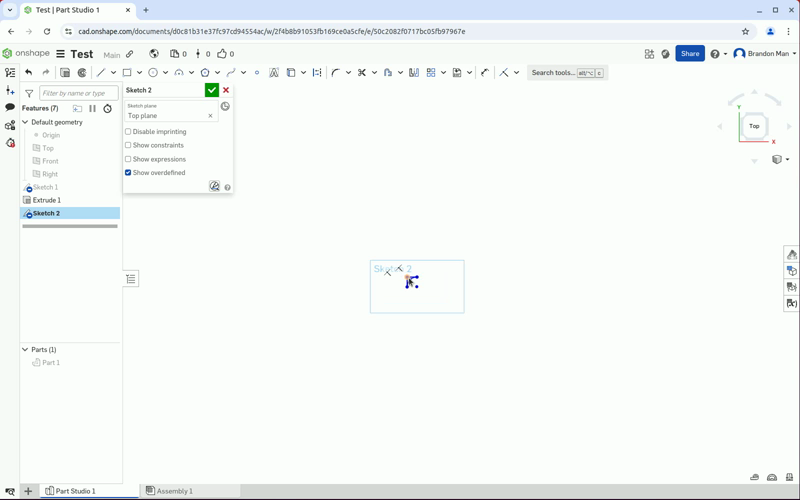
scroll(6)
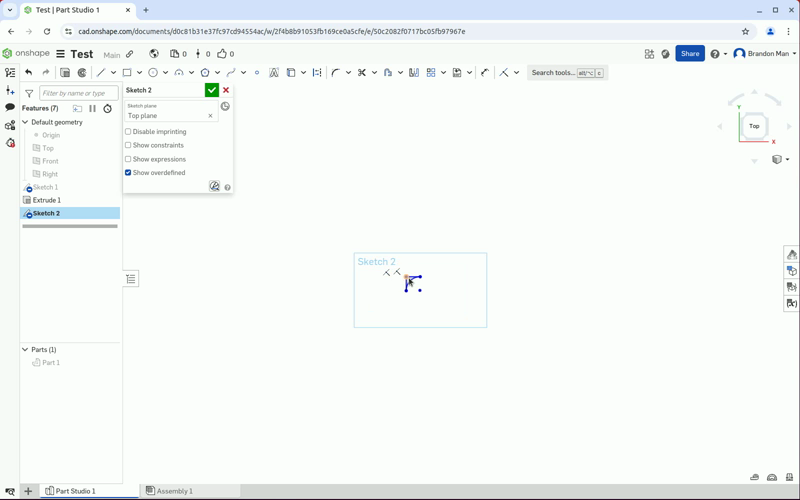
scroll(6)
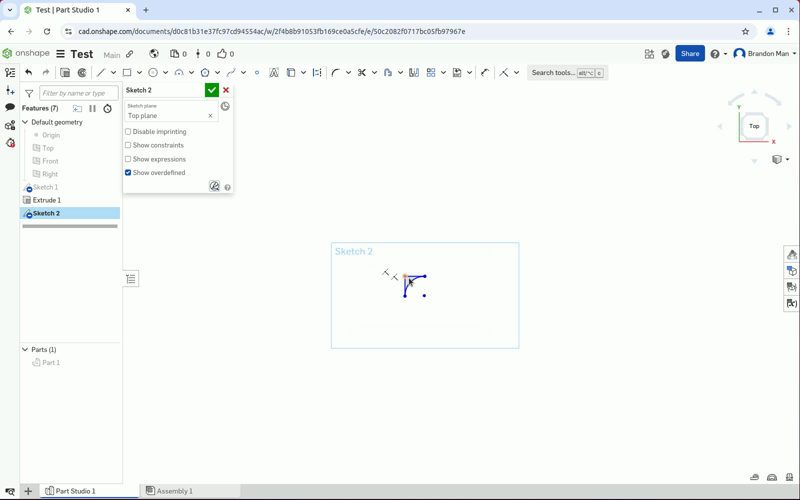
scroll(6)
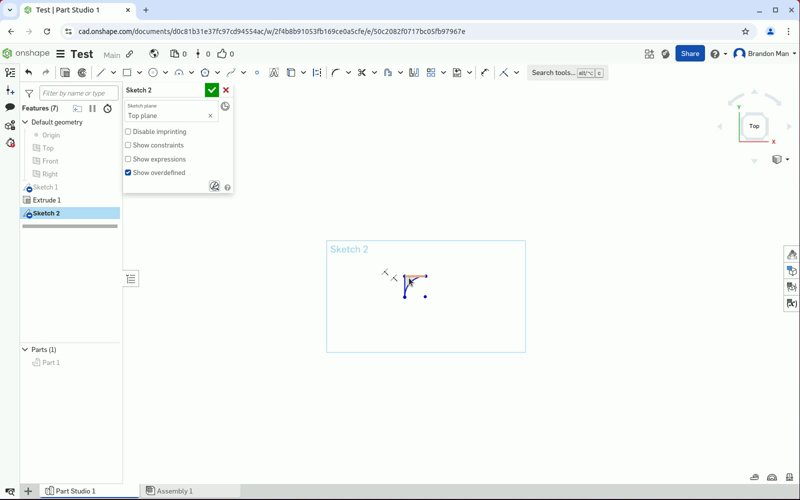
scroll(6)
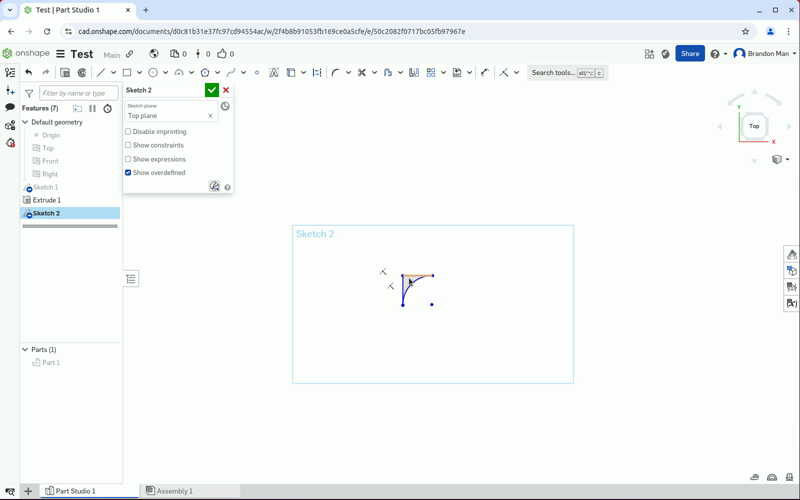
scroll(6)
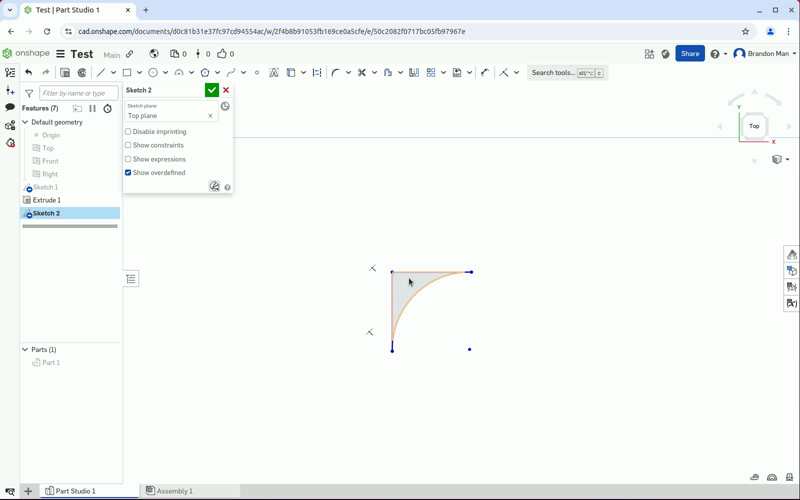
click(409, 277)
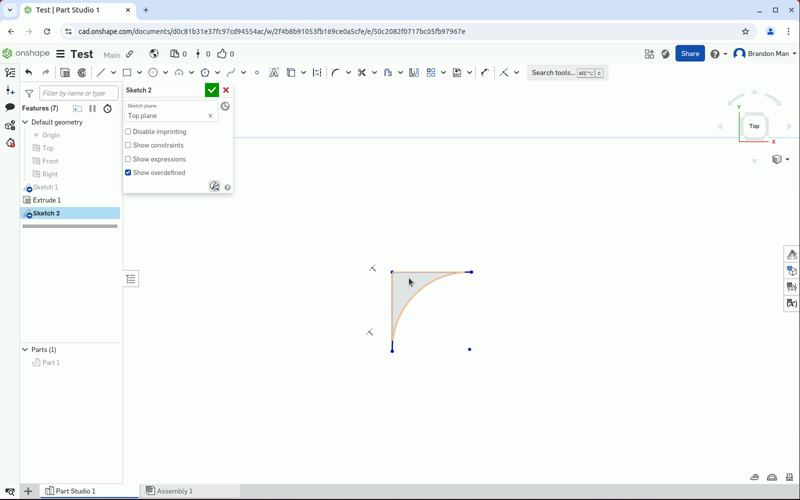
scroll(-6)
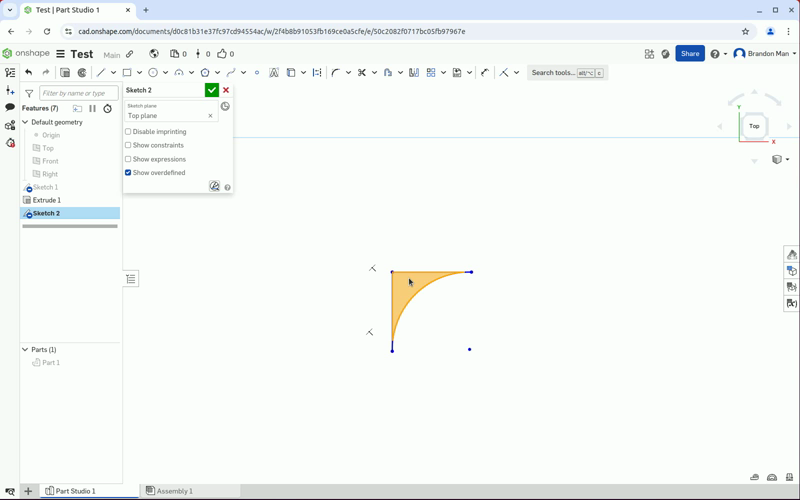
scroll(-6)
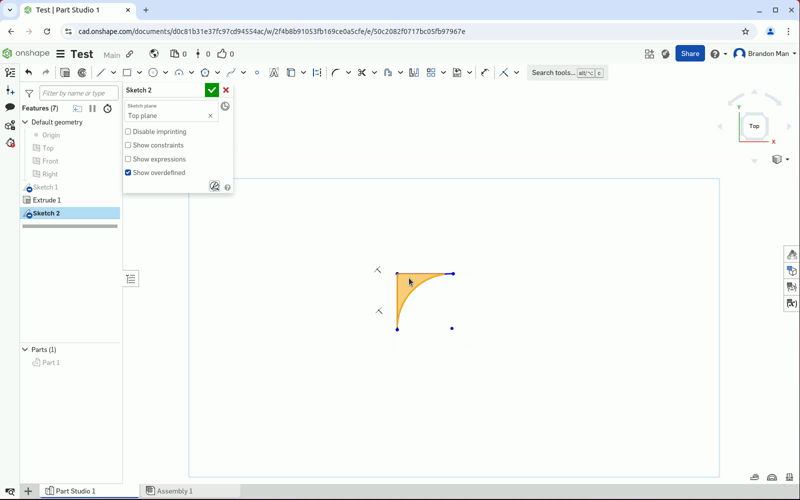
scroll(-6)
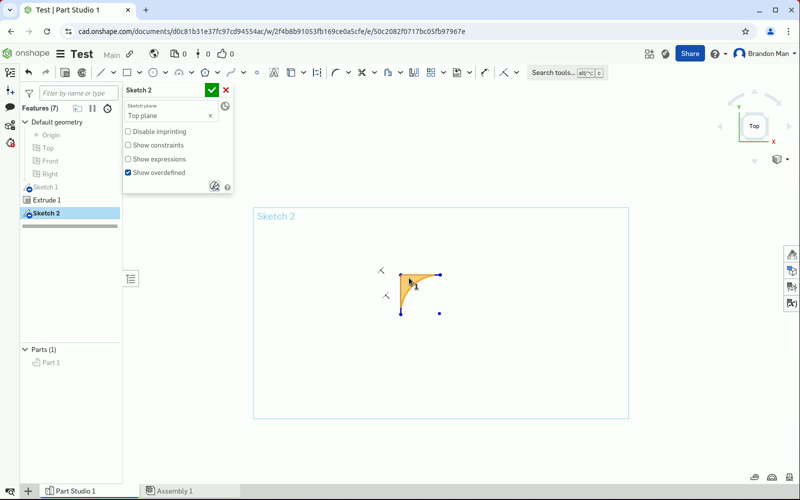
scroll(-6)
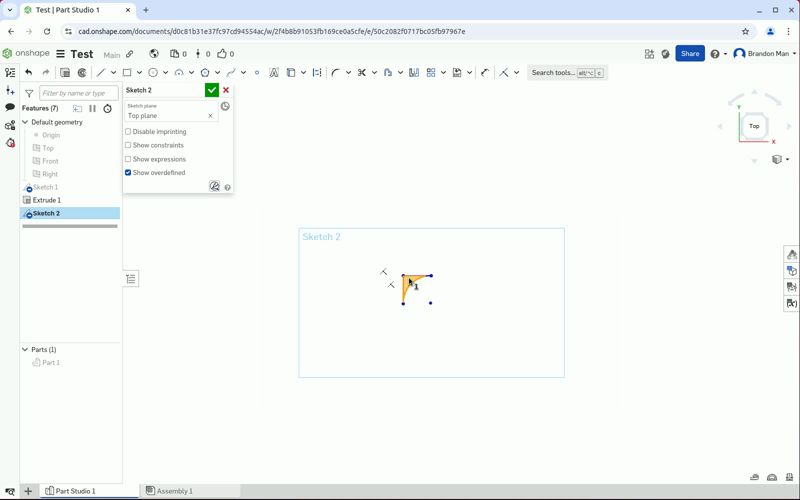
scroll(-6)
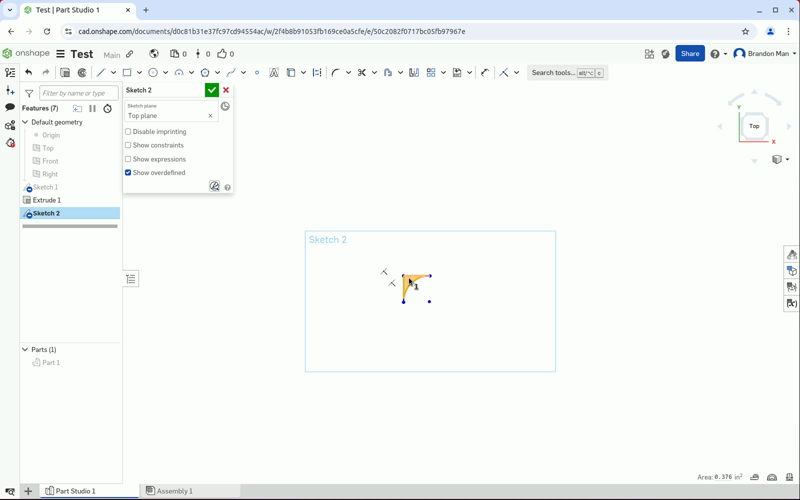
scroll(-6)
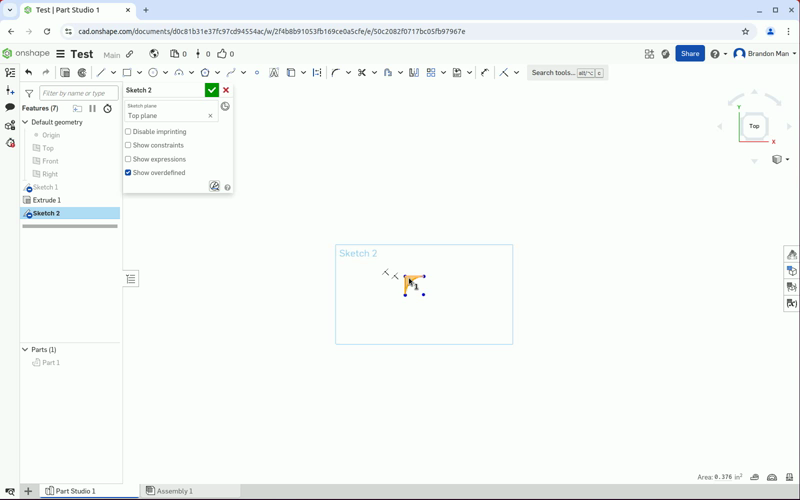
scroll(-6)
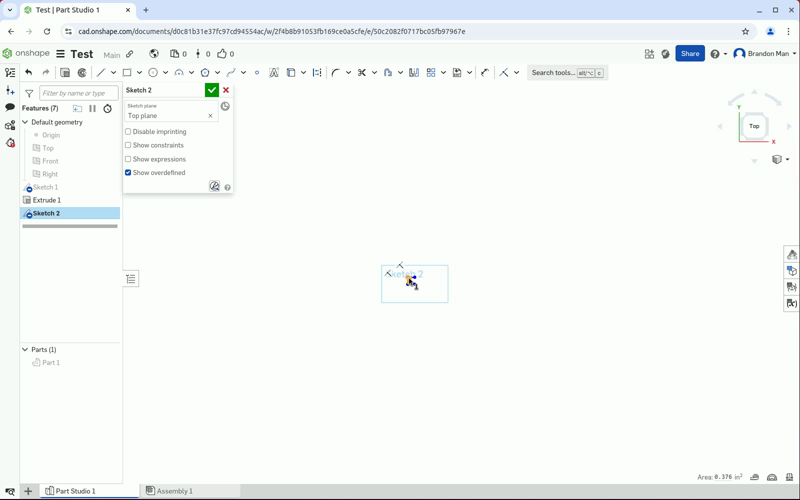
mouse_move(73, 352)
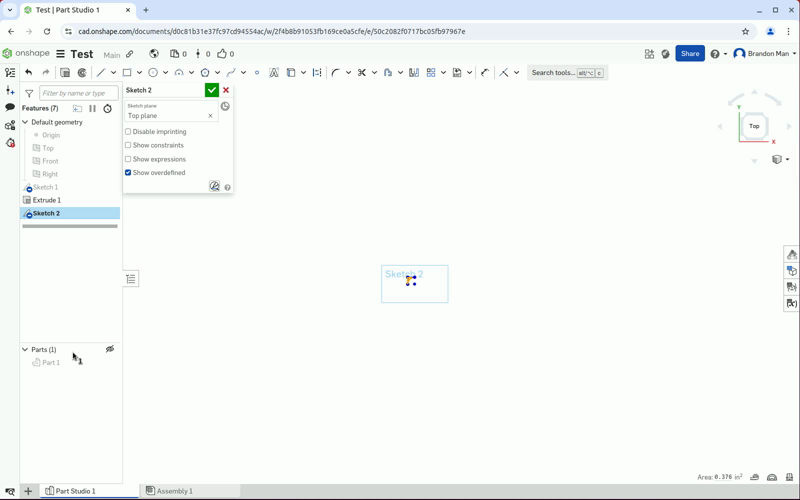
key(shift+y)
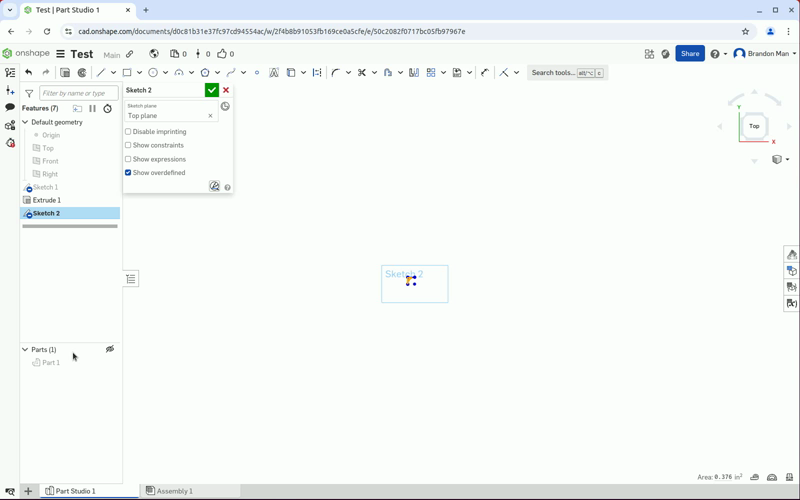
key(shift+e)
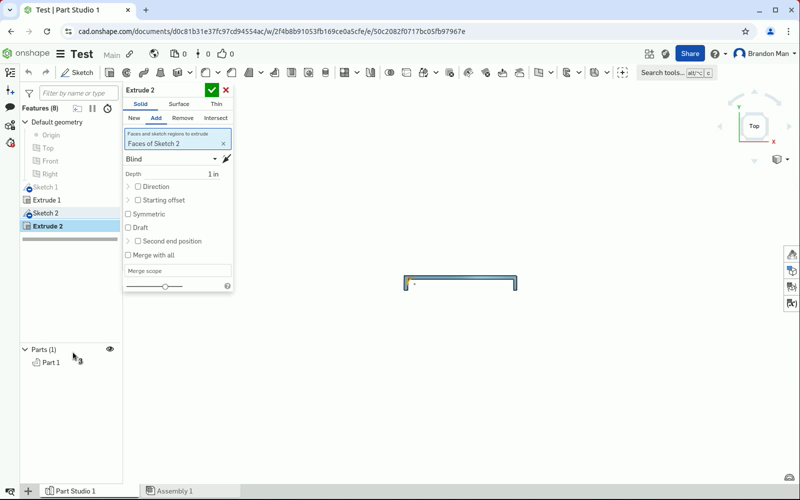
mouse_move(143, 106)
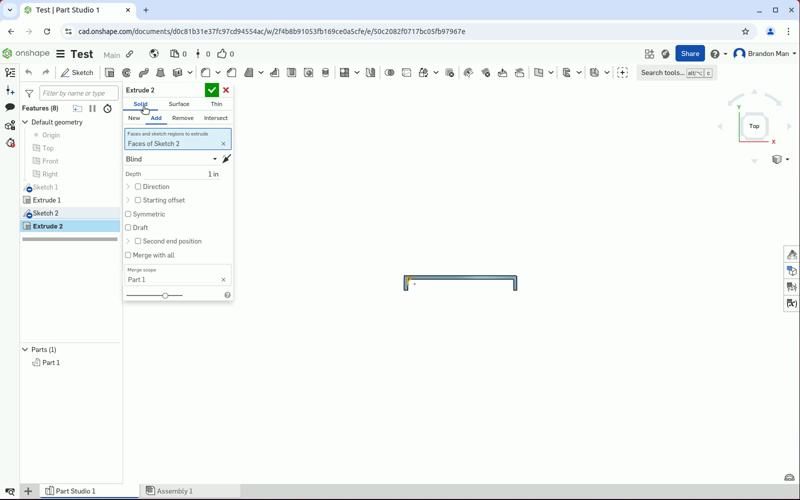
click(143, 106)
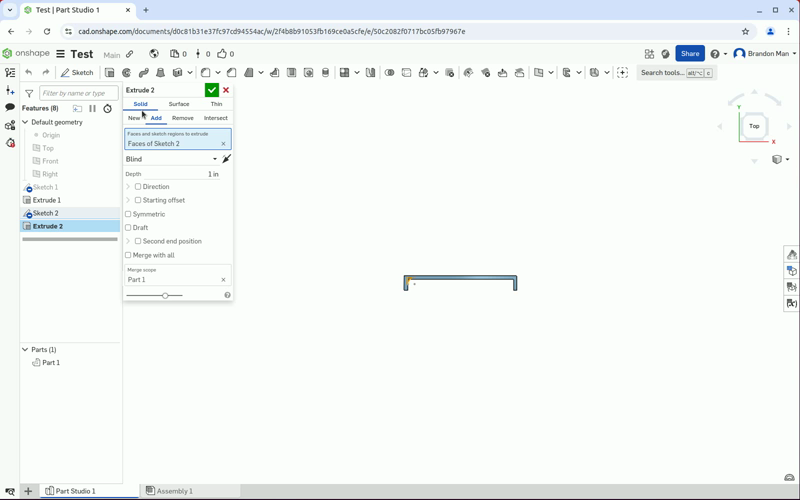
mouse_move(137, 120)
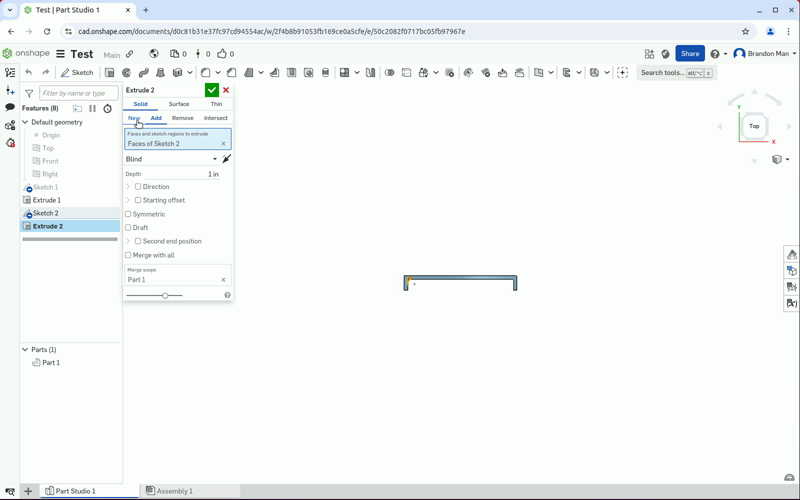
click(137, 120)
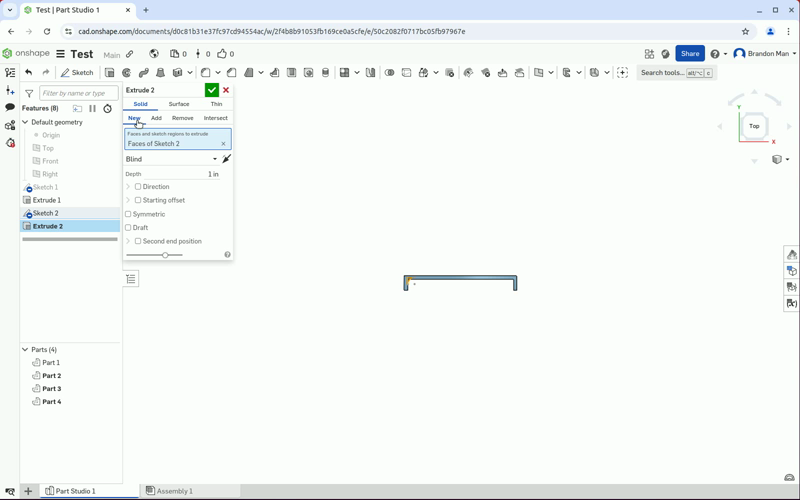
key(tab, 4)
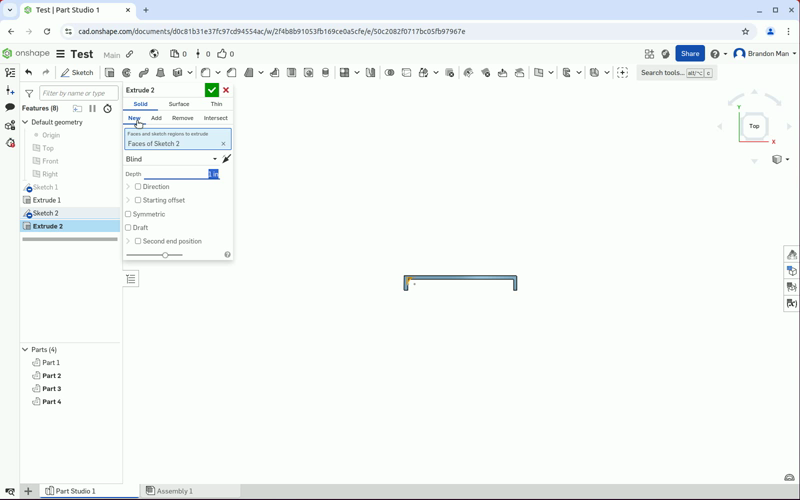
text(22.145)
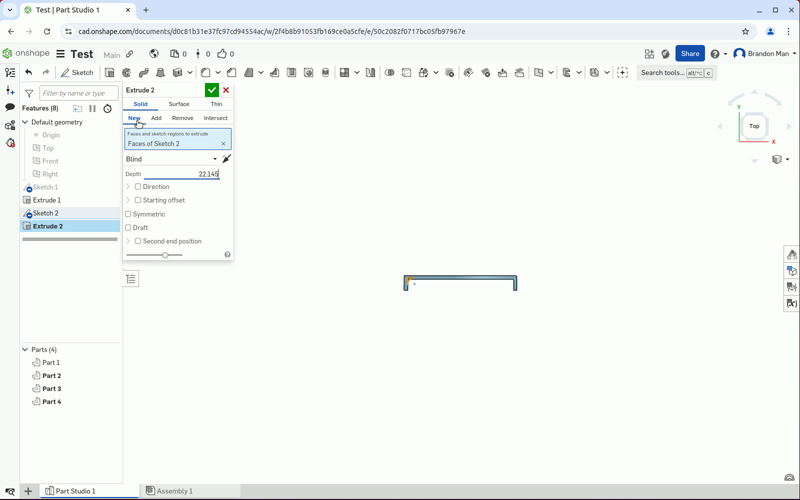
key(enter)
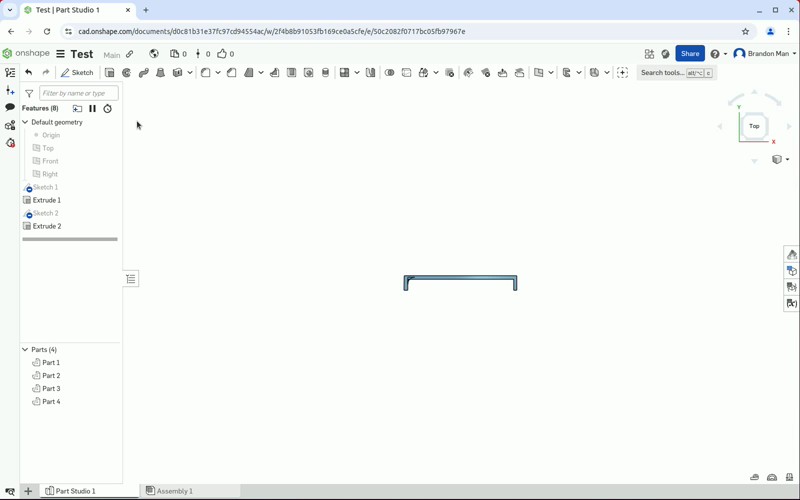
key(shift+h)
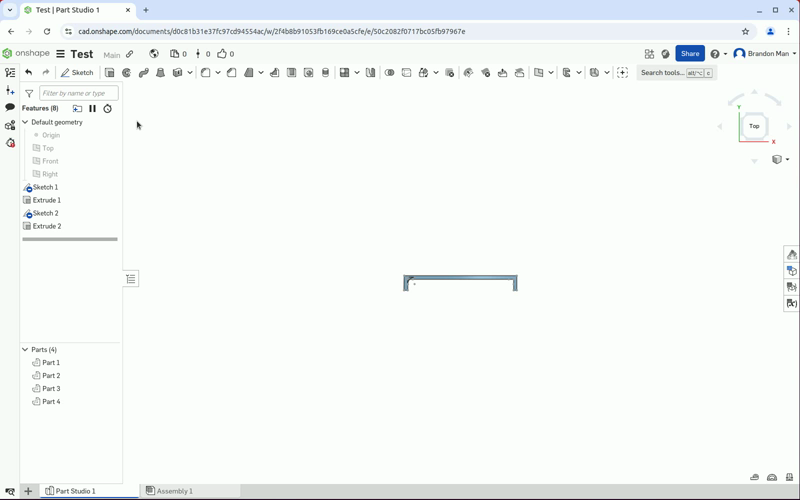
key(shift+h)
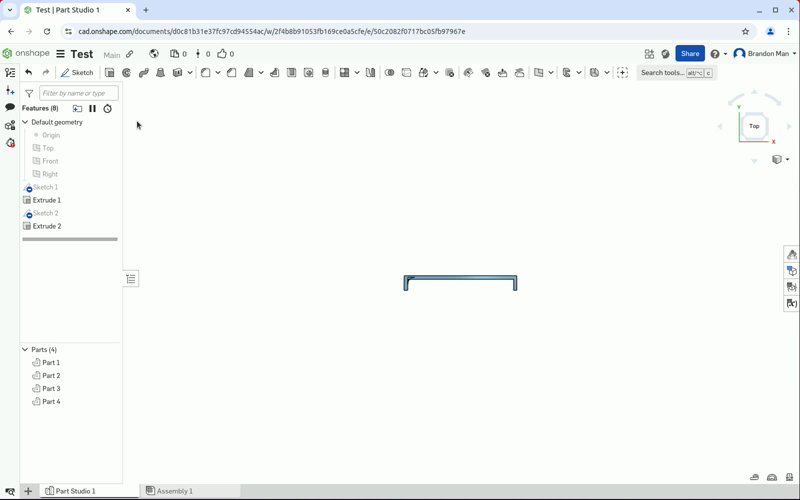
mouse_move(73, 189)
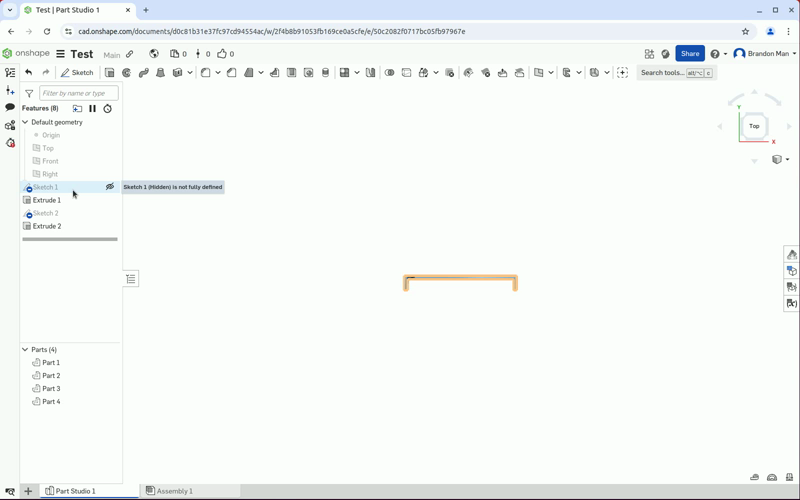
click(73, 189)
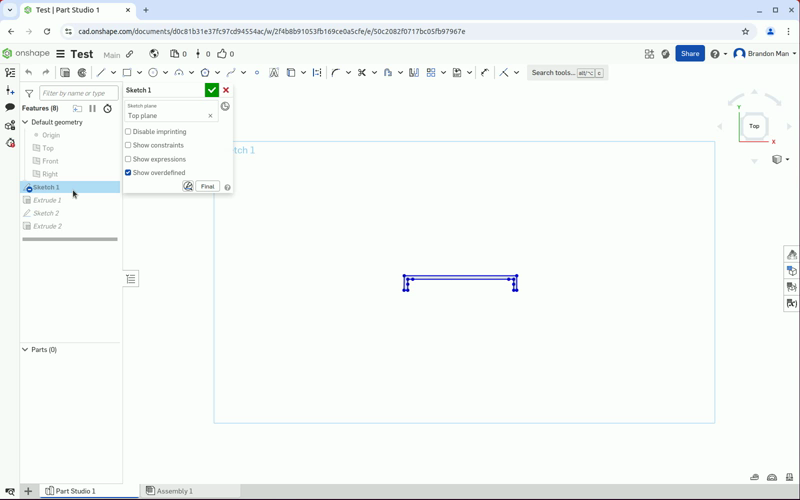
mouse_move(229, 92)
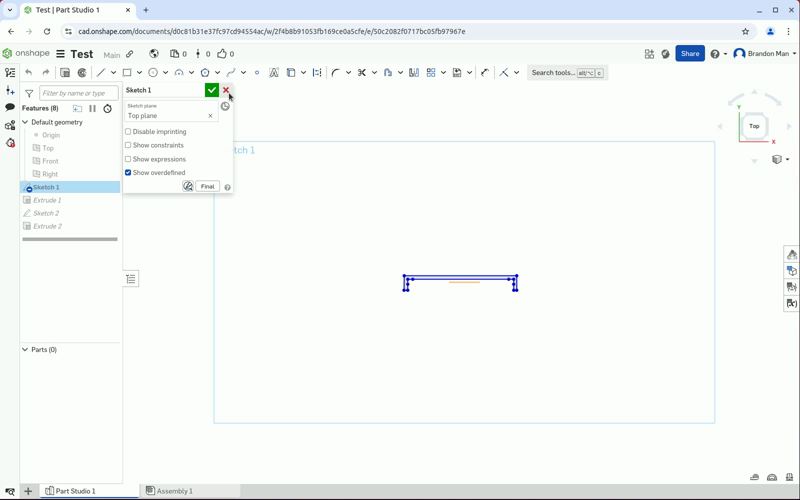
click(229, 92)
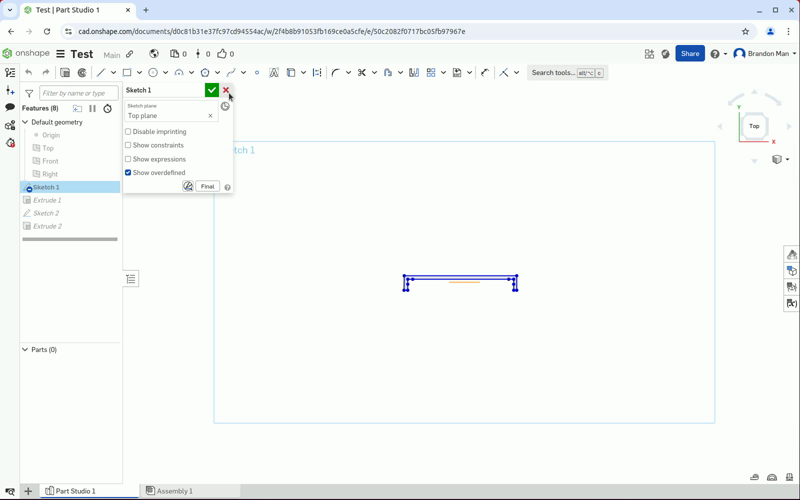
key(shift+s)
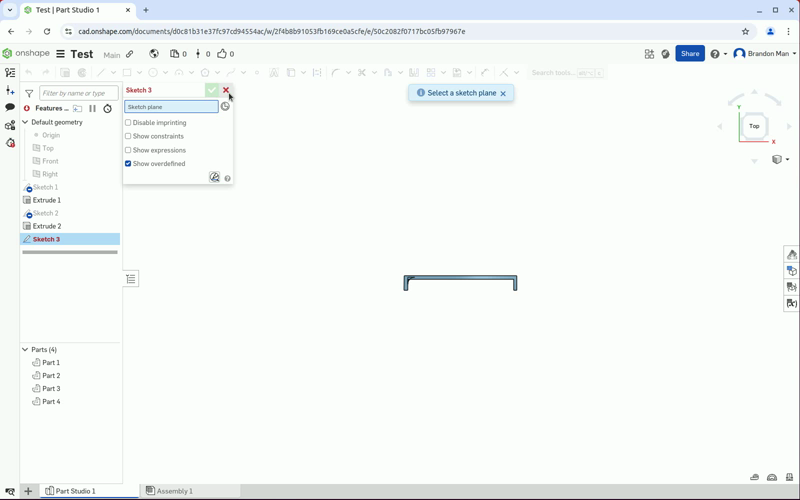
mouse_move(73, 150)
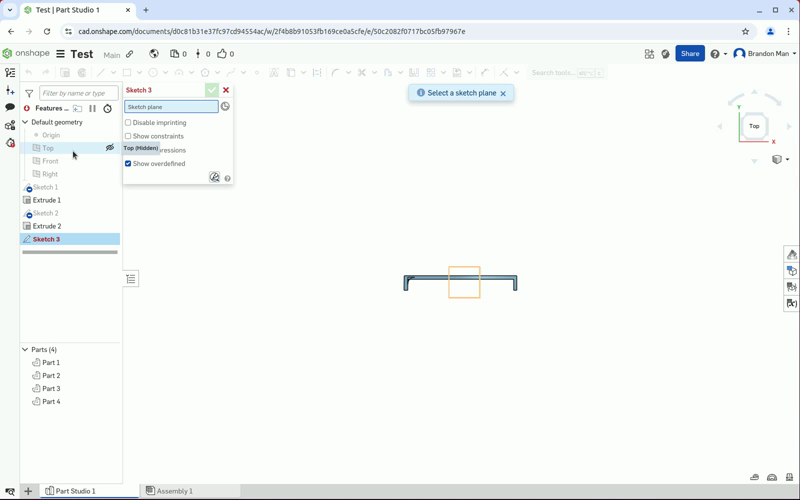
click(73, 150)
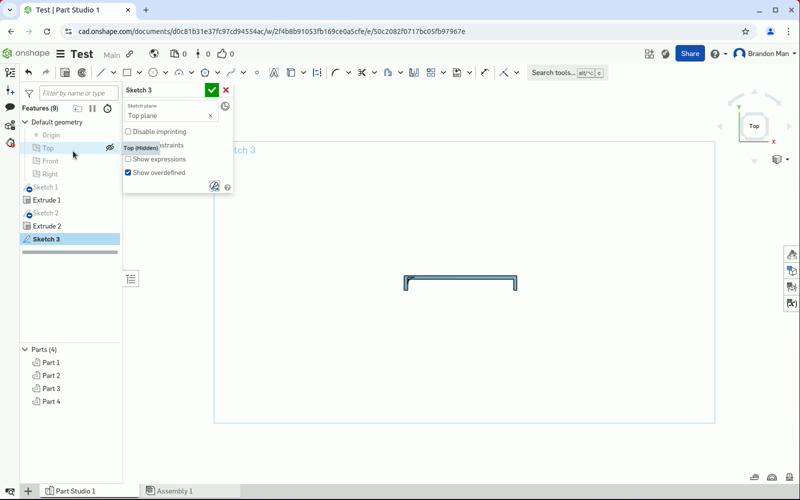
mouse_move(73, 352)
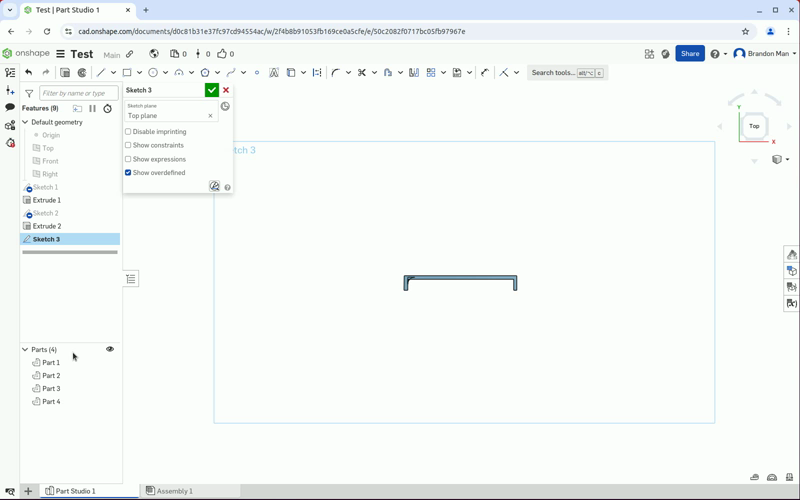
key(y)
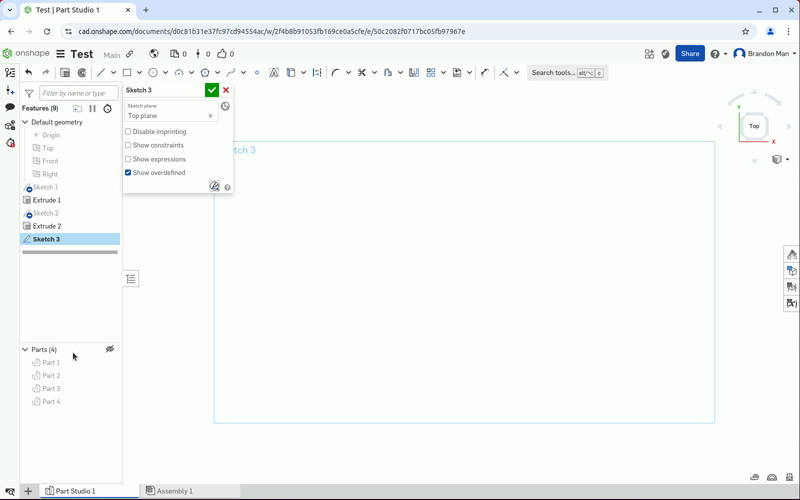
key(l)
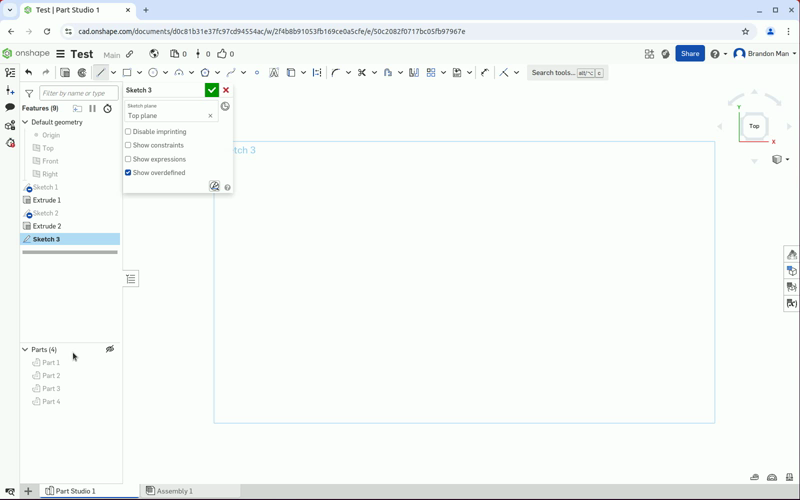
key_down(shift)
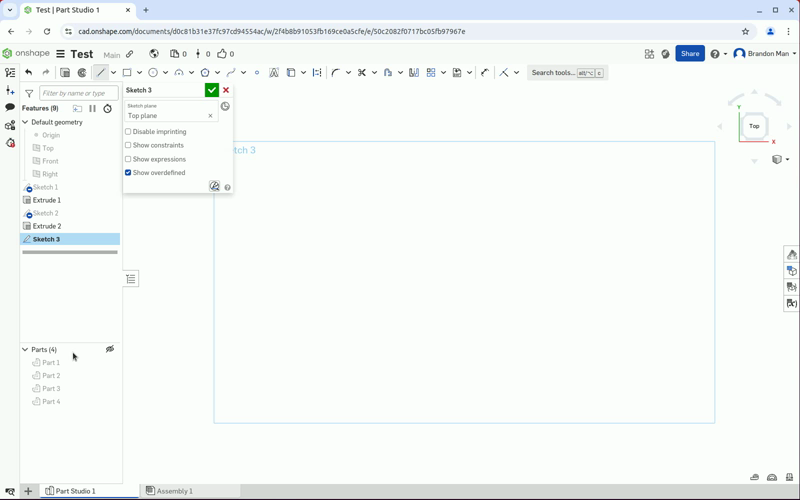
mouse_move(407, 290)
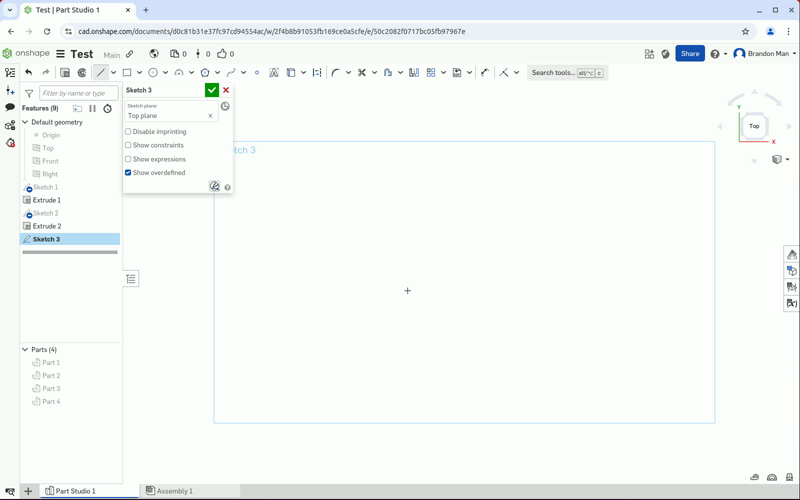
click(407, 290)
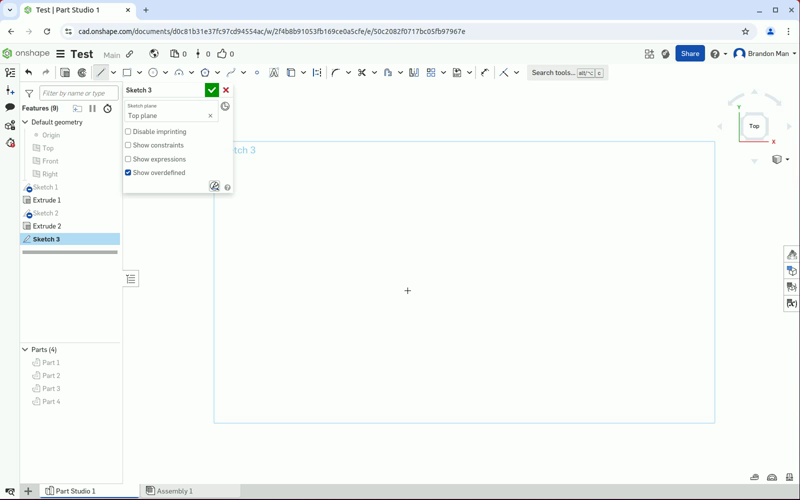
key_up(shift)
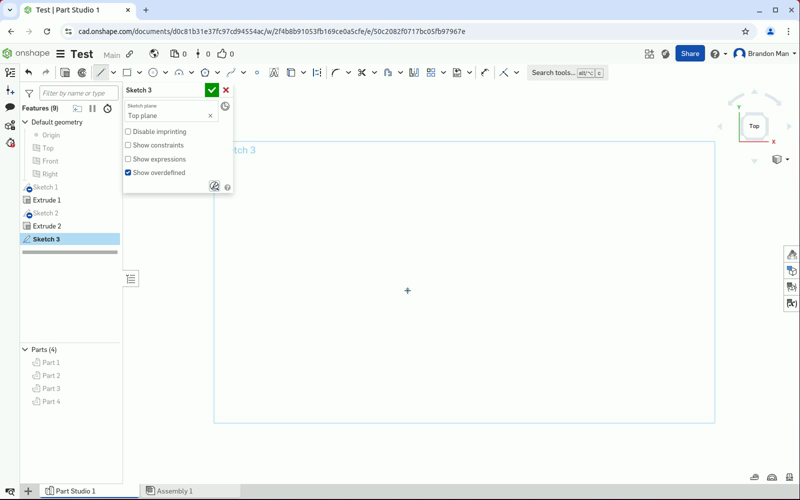
key_down(shift)
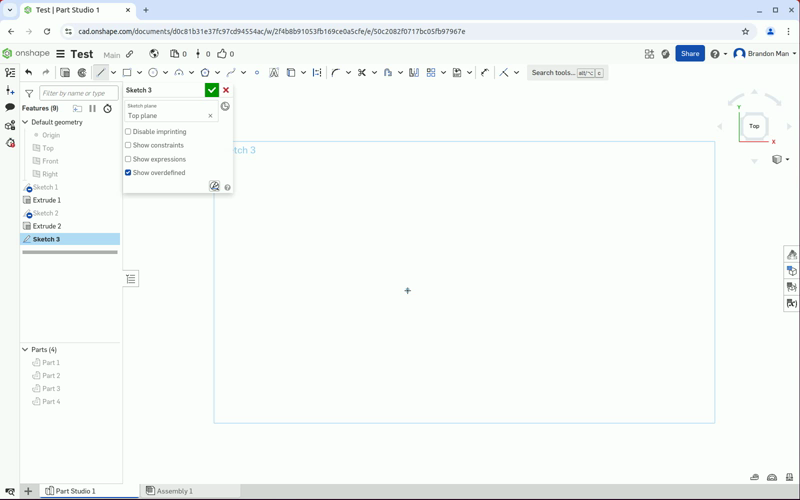
mouse_move(437, 290)
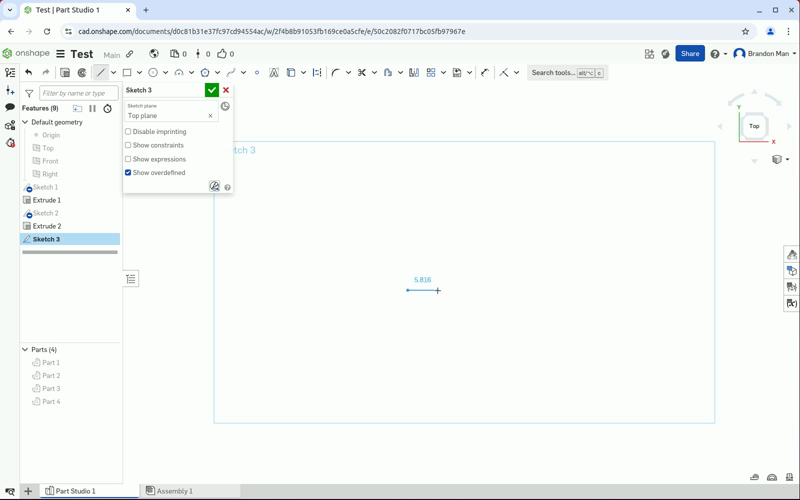
mouse_move(413, 290)
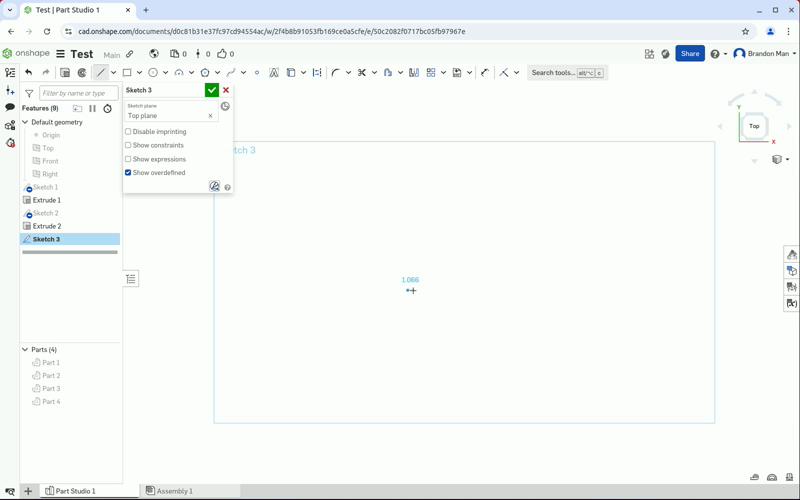
scroll(6)
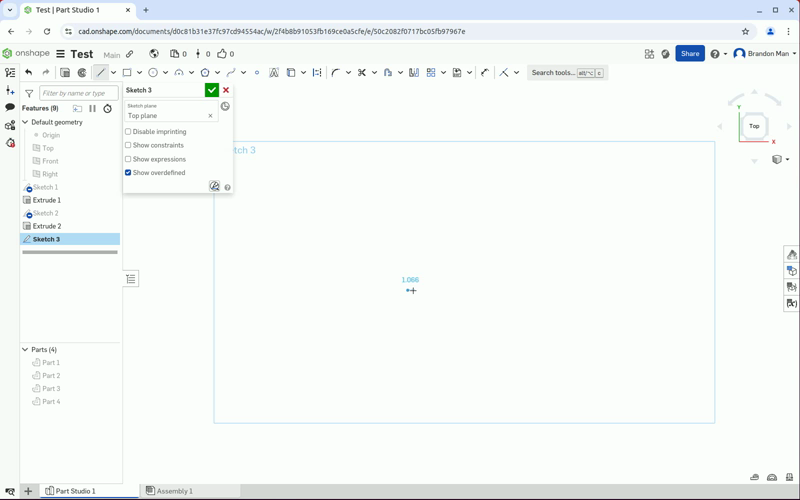
scroll(6)
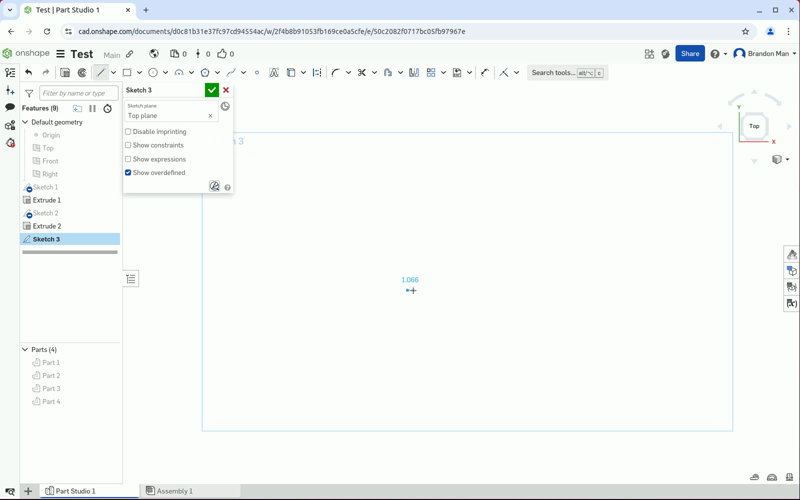
scroll(6)
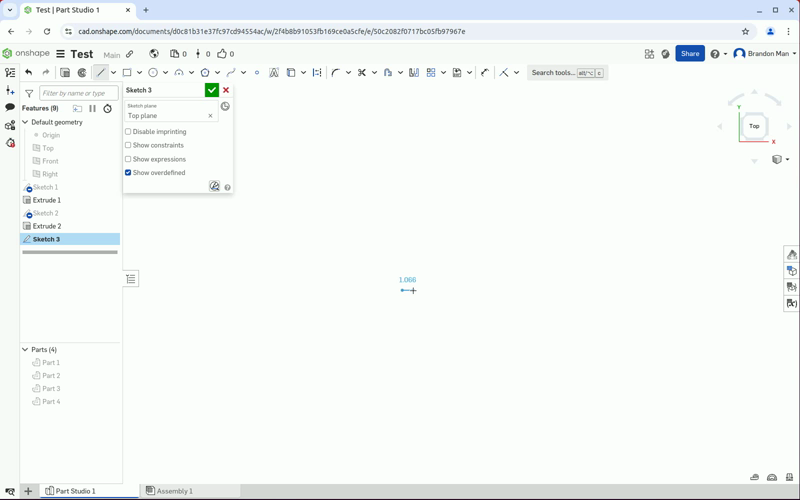
scroll(6)
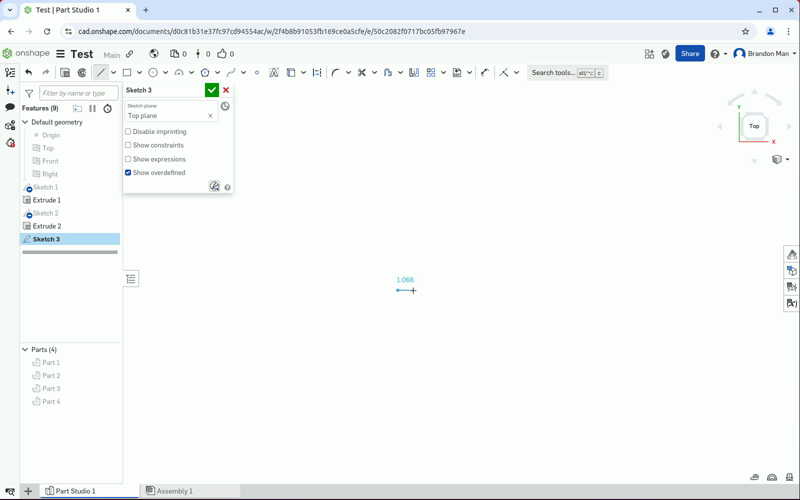
scroll(6)
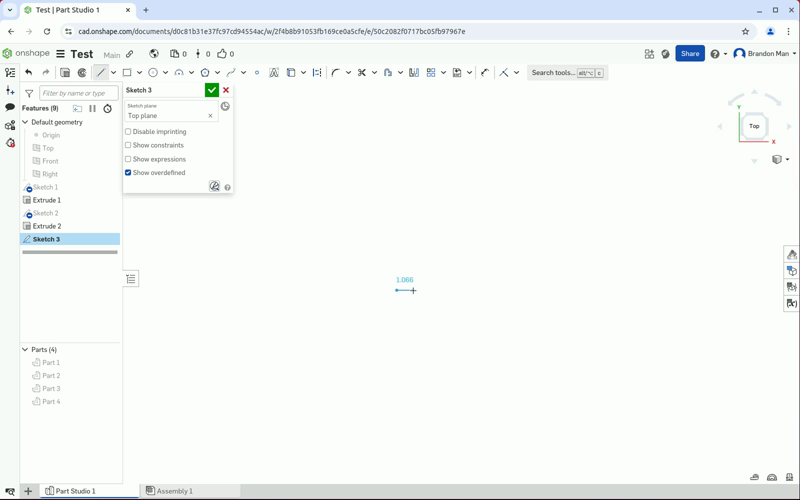
scroll(6)
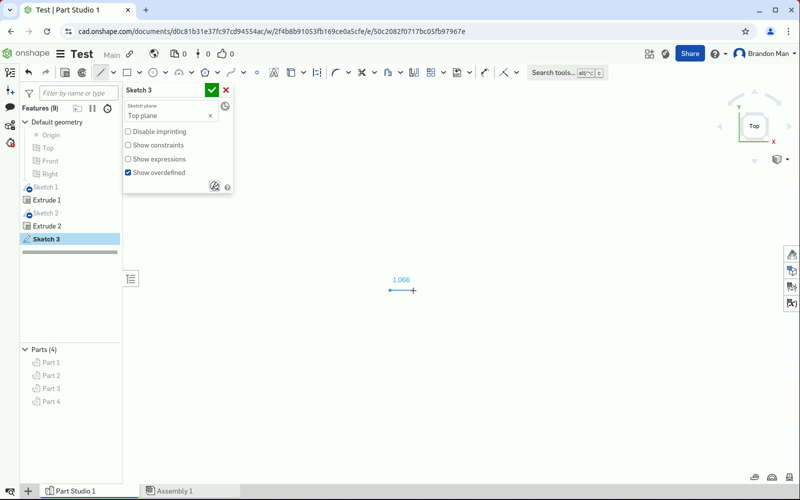
scroll(6)
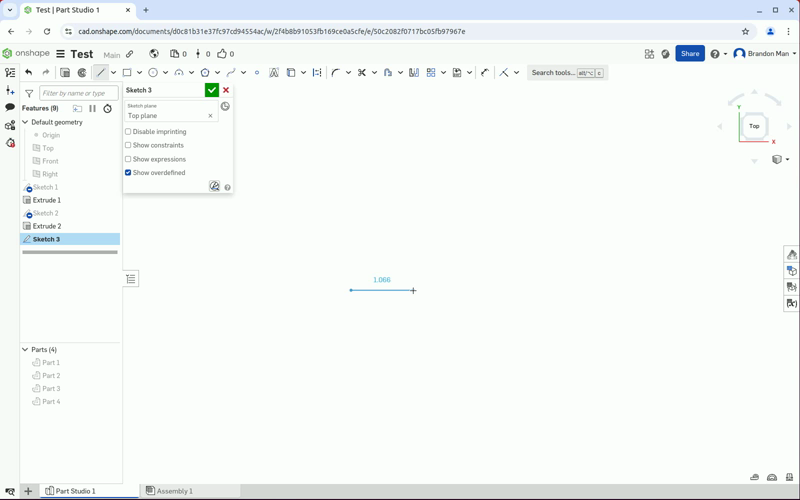
click(413, 290)
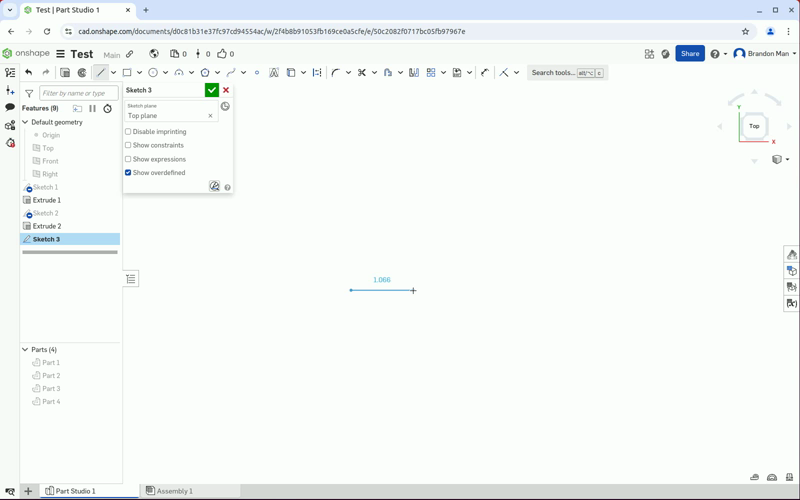
scroll(-6)
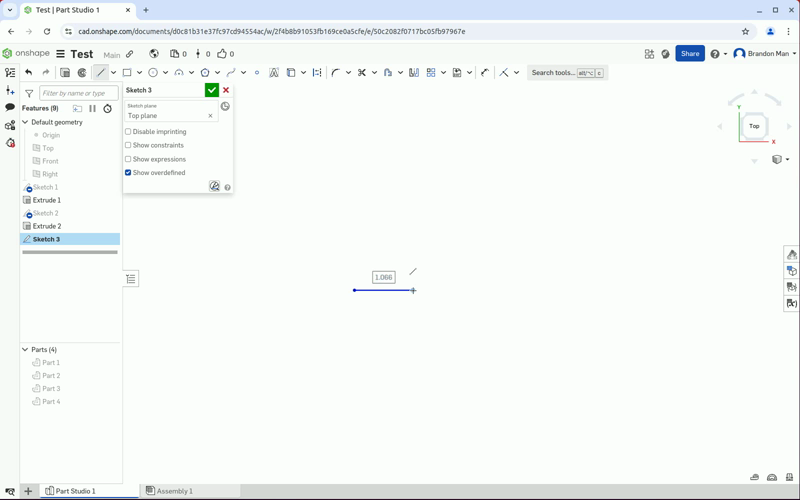
scroll(-6)
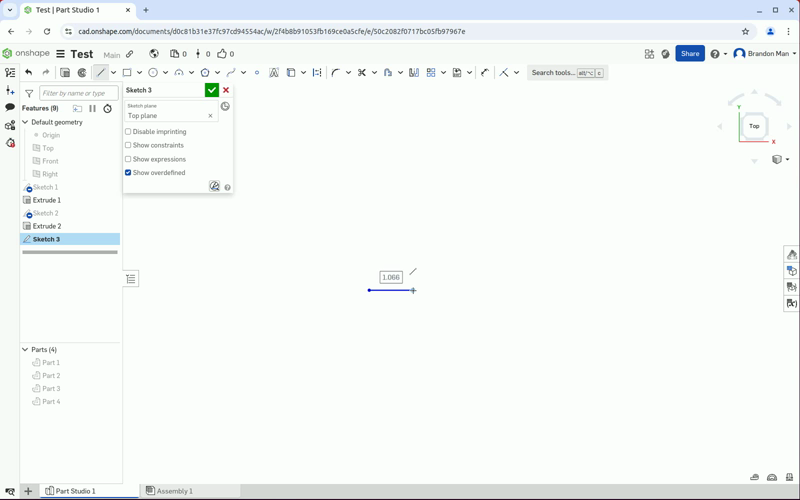
scroll(-6)
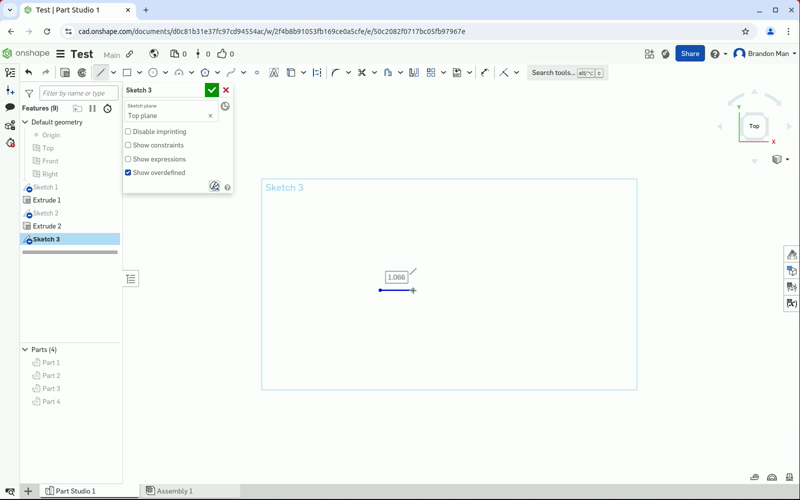
scroll(-6)
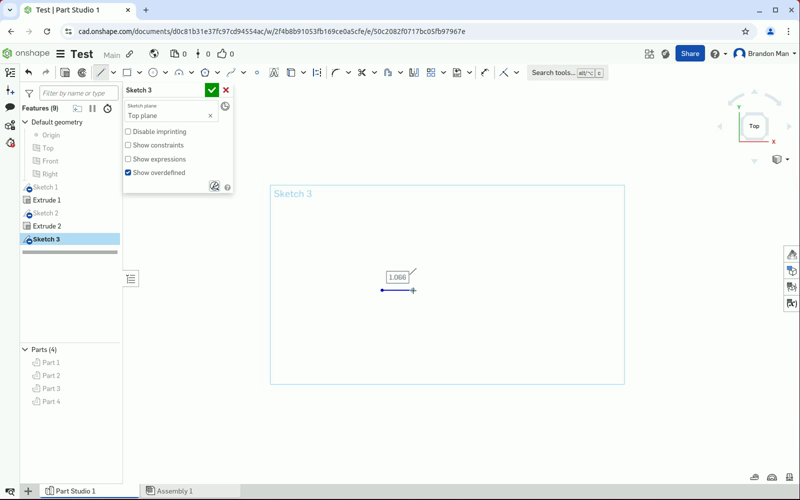
scroll(-6)
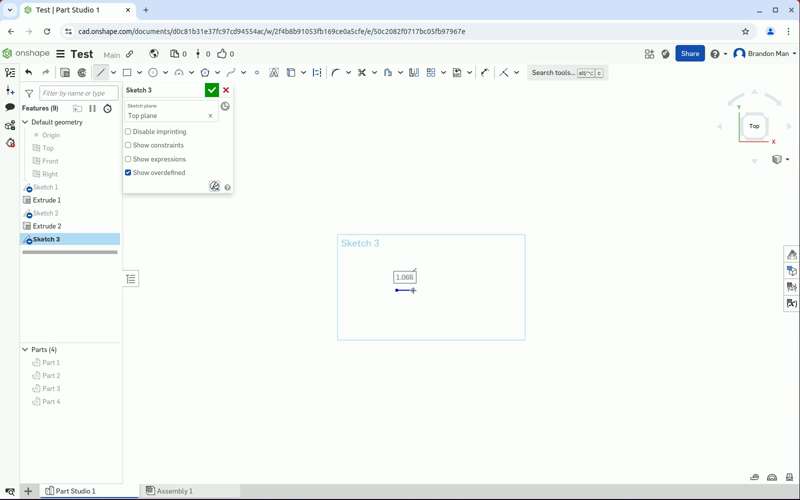
scroll(-6)
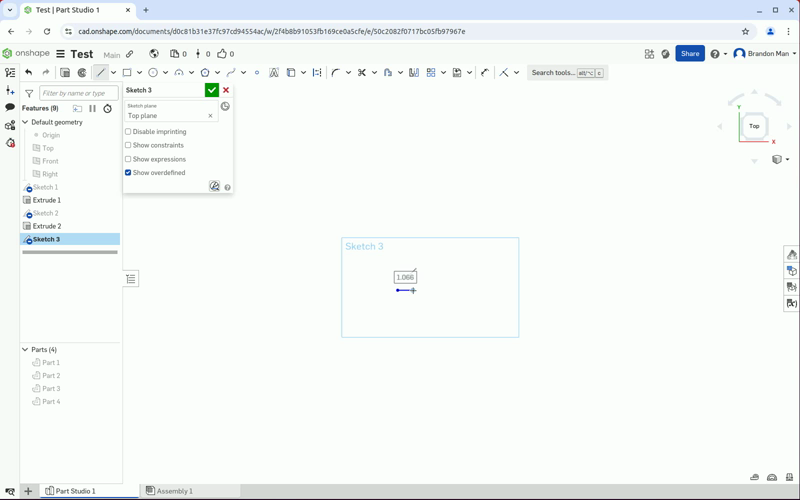
scroll(-6)
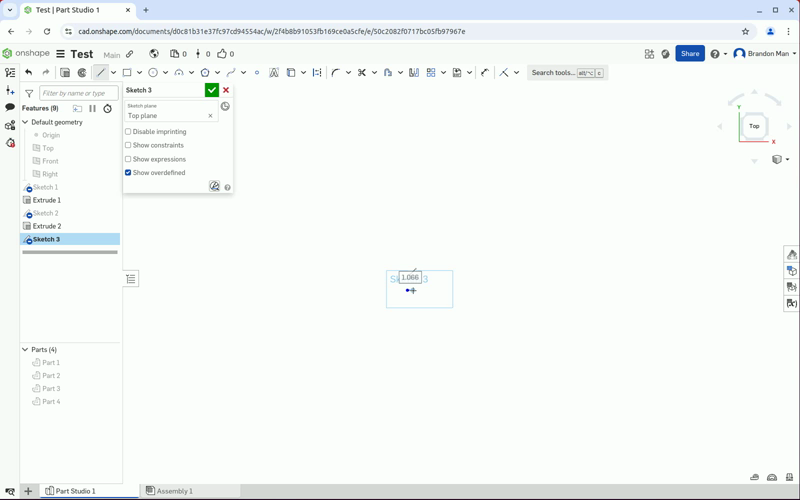
key_up(shift)
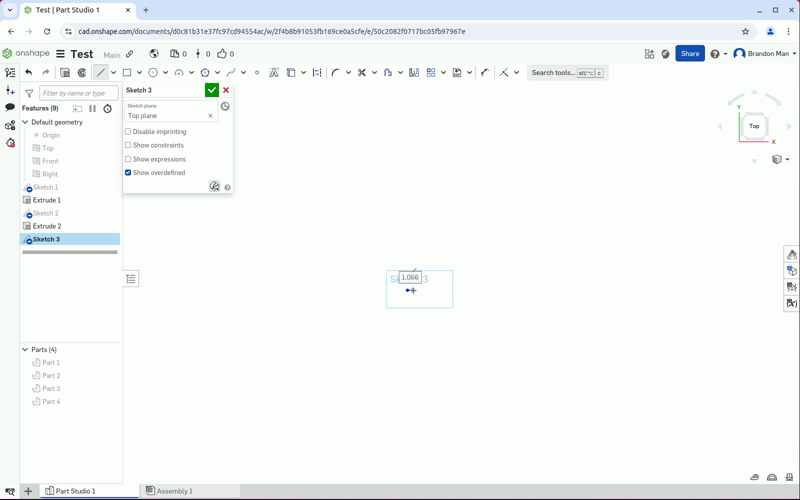
key(esc)
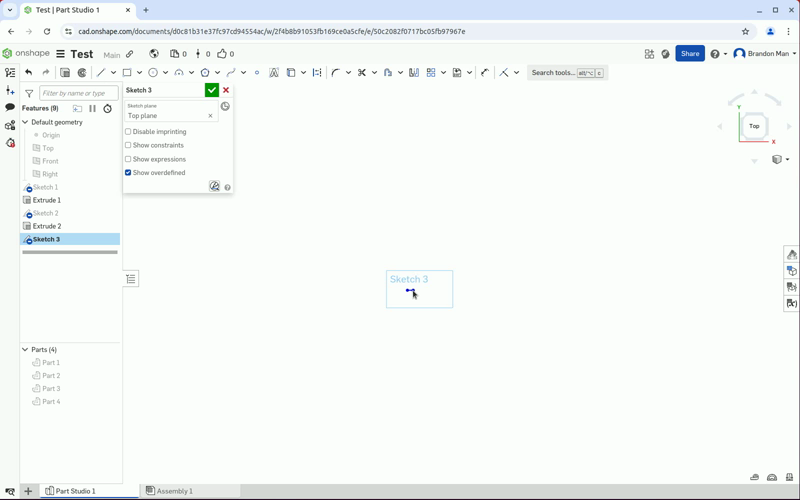
key(a)
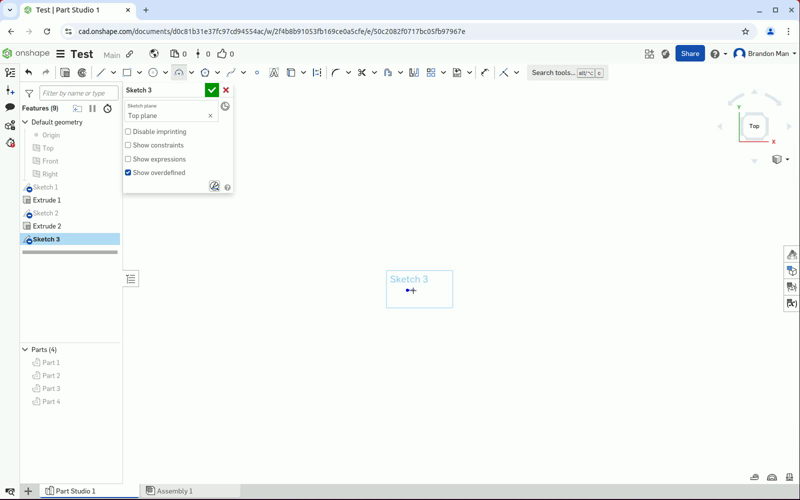
mouse_move(413, 290)
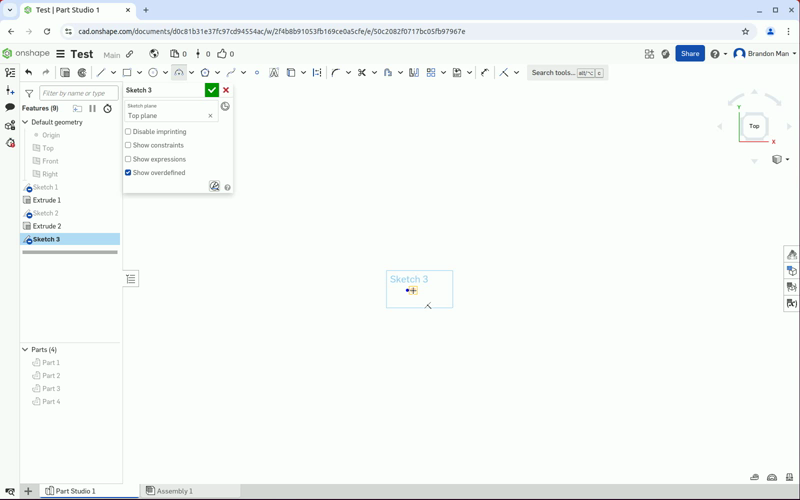
click(413, 290)
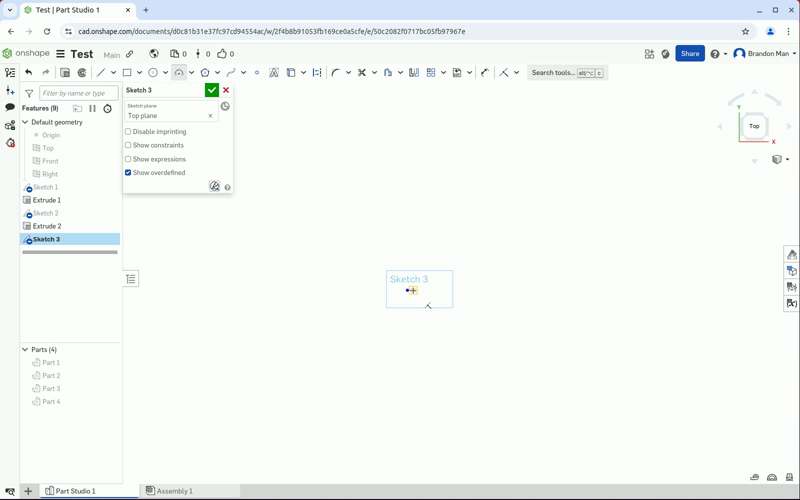
key_down(shift)
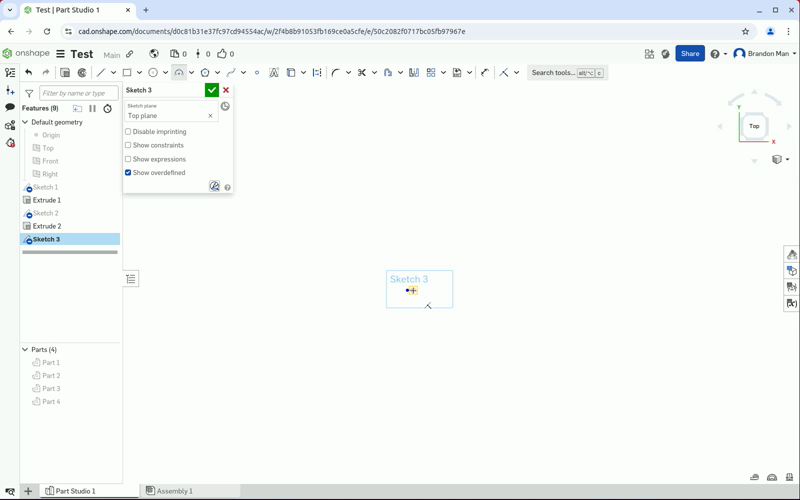
mouse_move(407, 282)
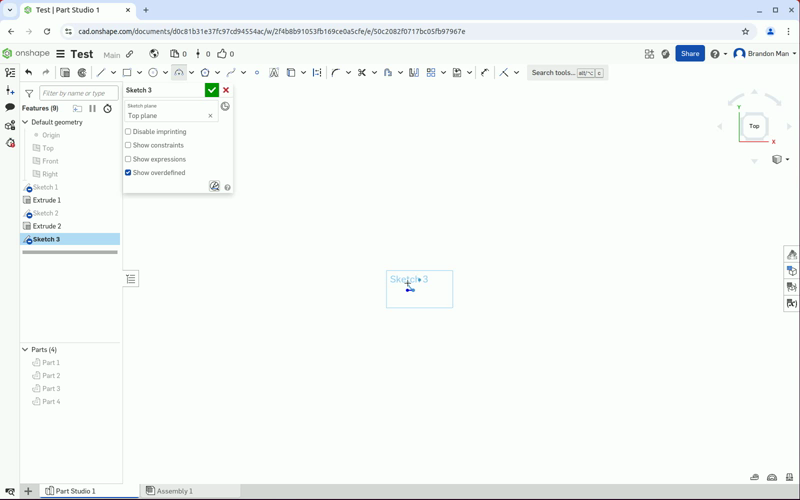
click(407, 282)
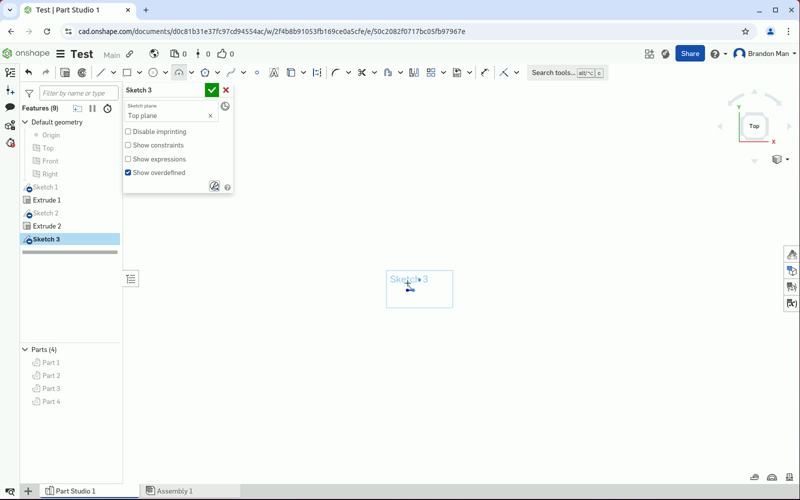
mouse_move(409, 287)
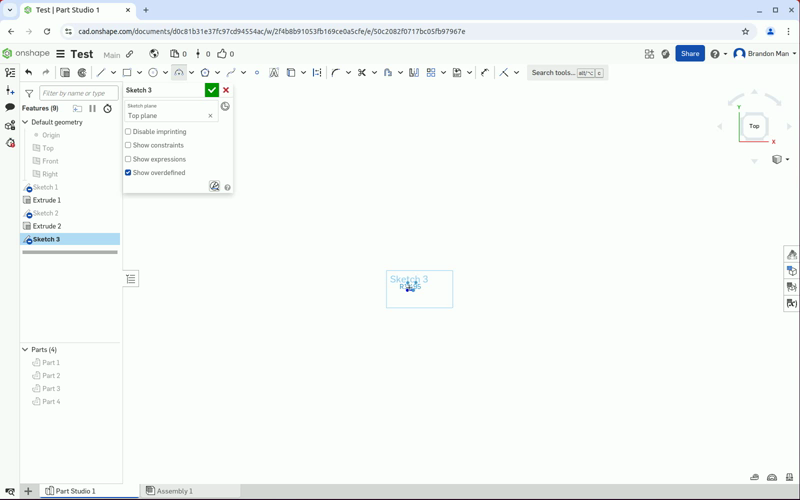
scroll(6)
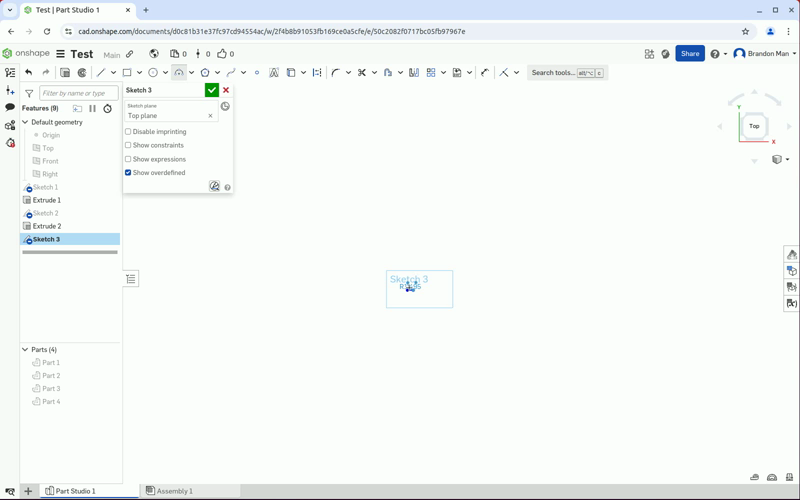
scroll(6)
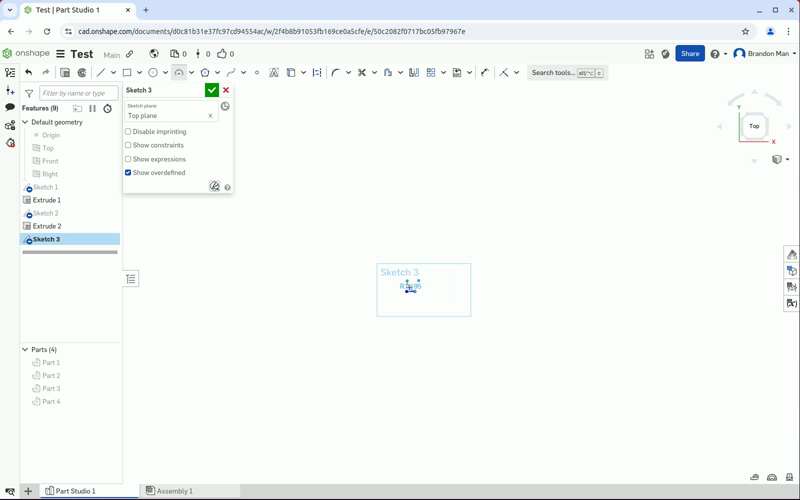
scroll(6)
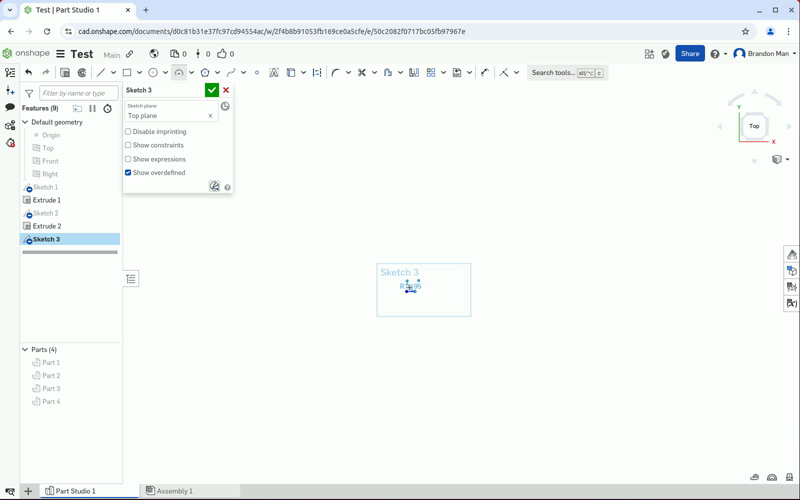
scroll(6)
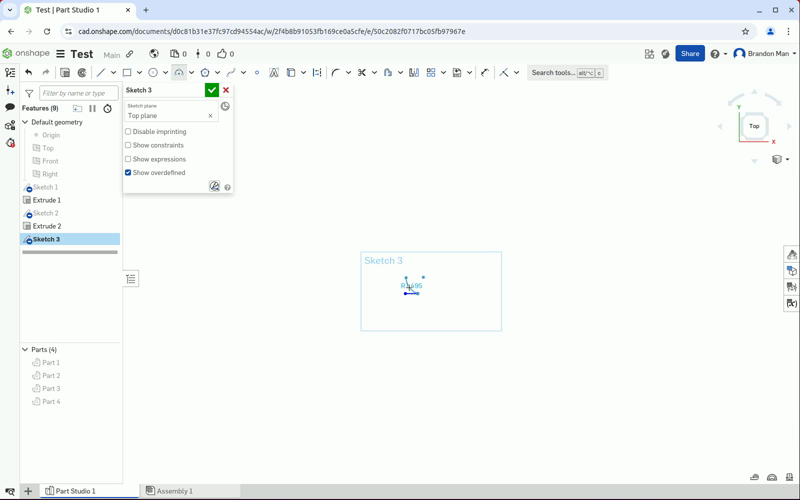
scroll(6)
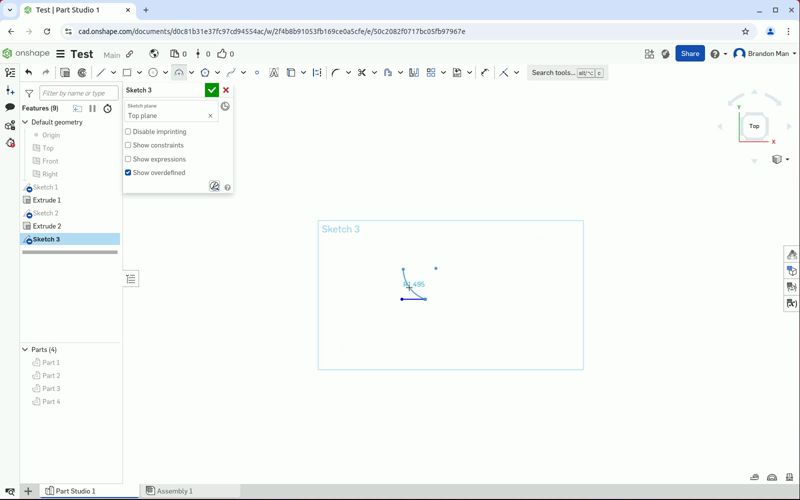
scroll(6)
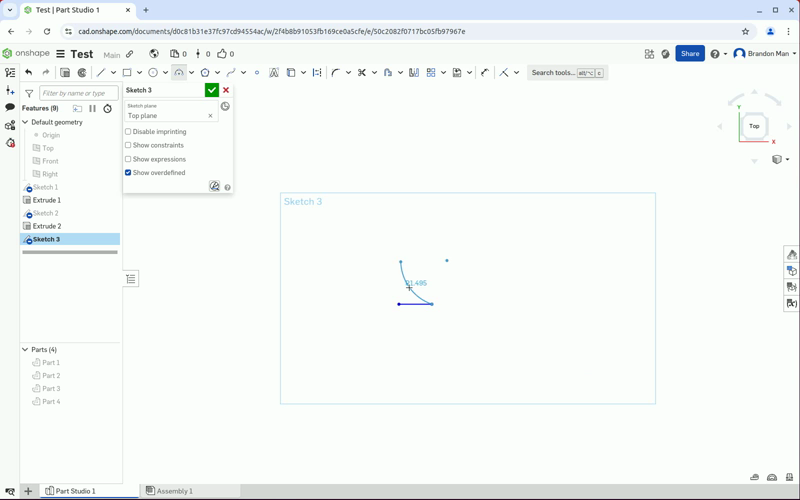
scroll(6)
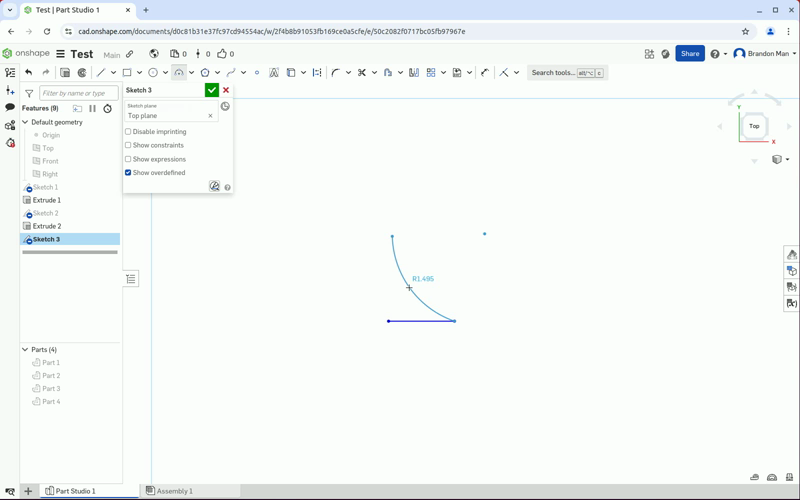
click(409, 287)
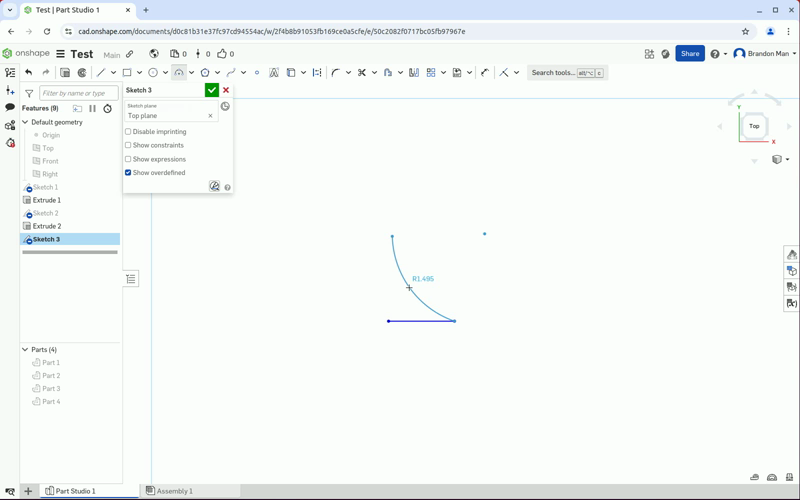
scroll(-6)
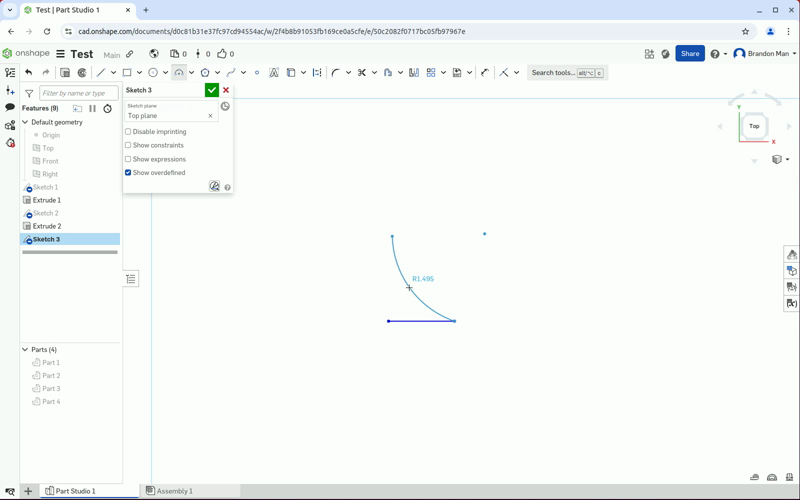
scroll(-6)
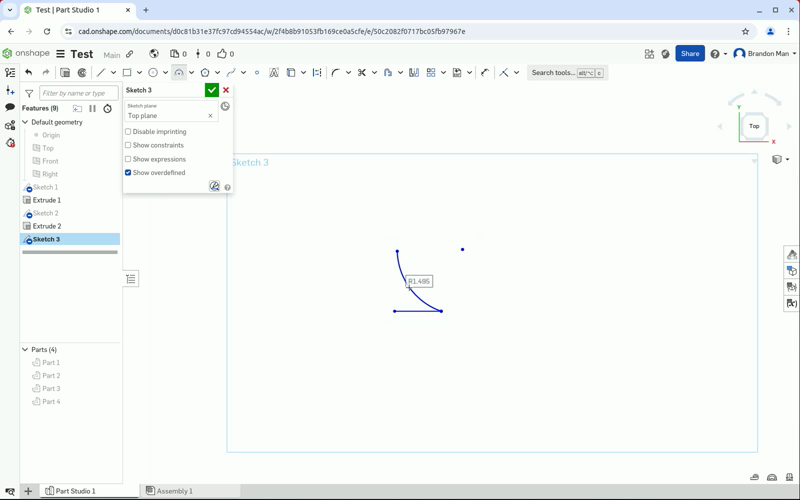
scroll(-6)
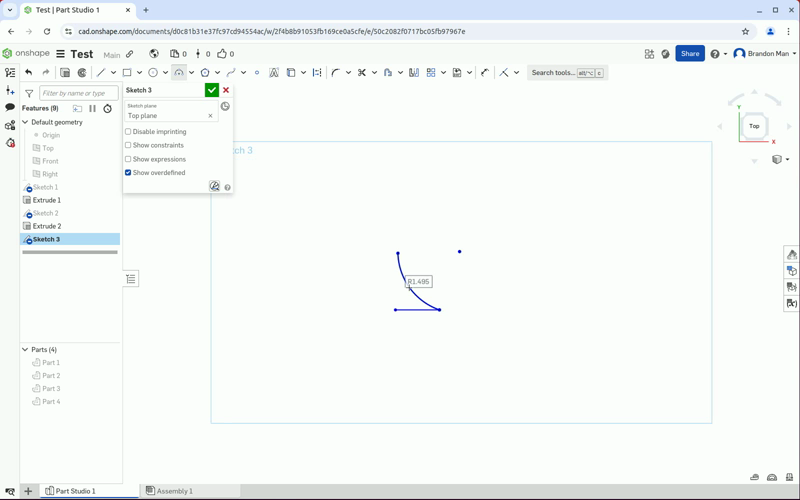
scroll(-6)
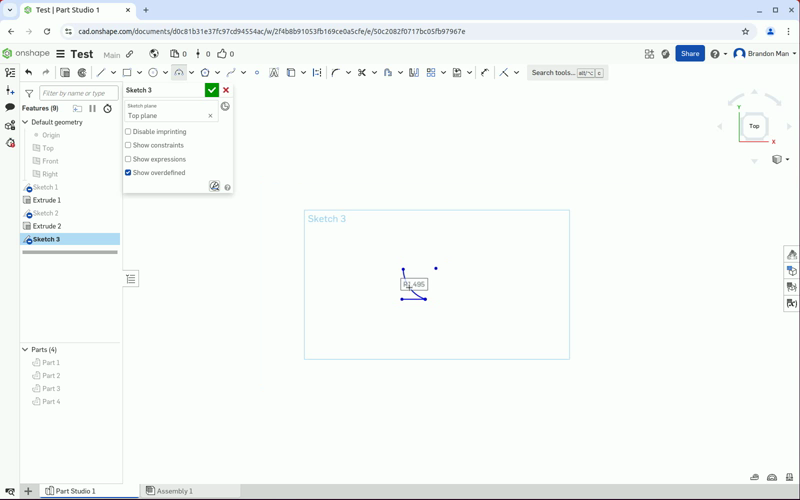
scroll(-6)
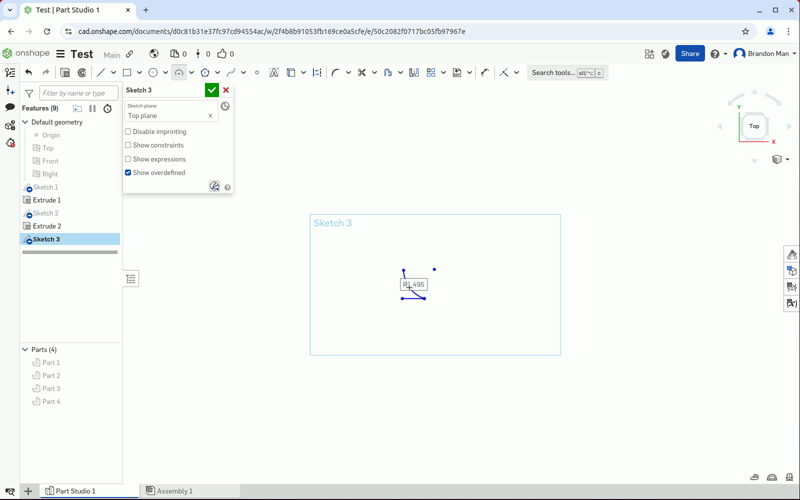
scroll(-6)
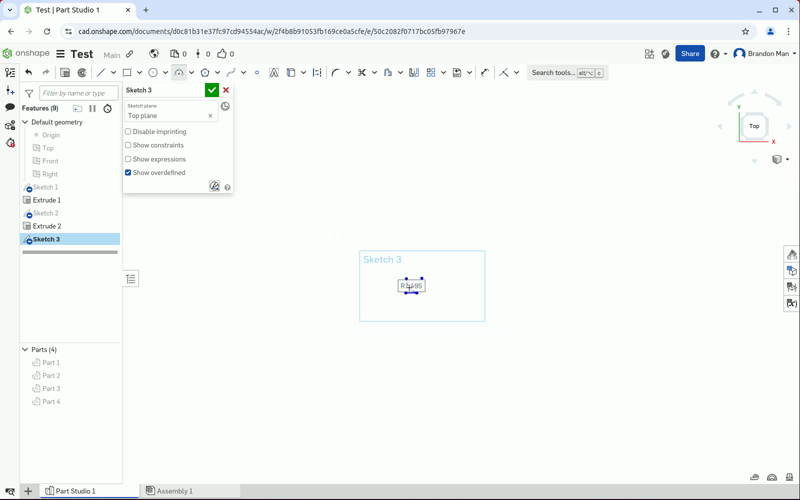
scroll(-6)
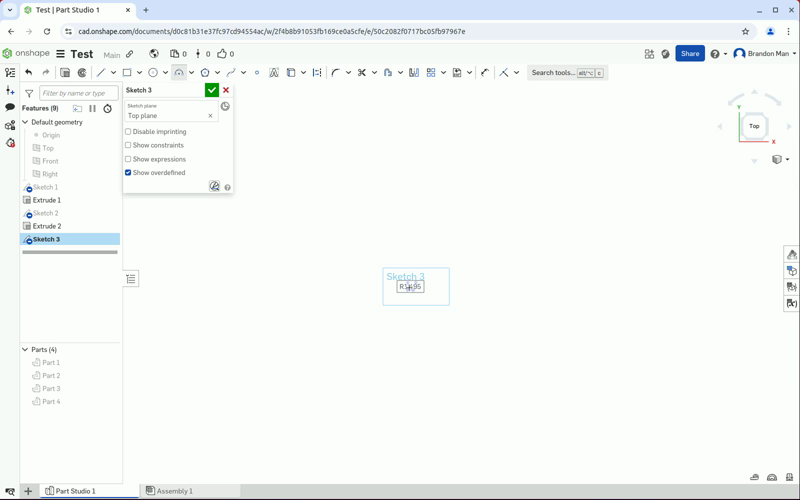
key_up(shift)
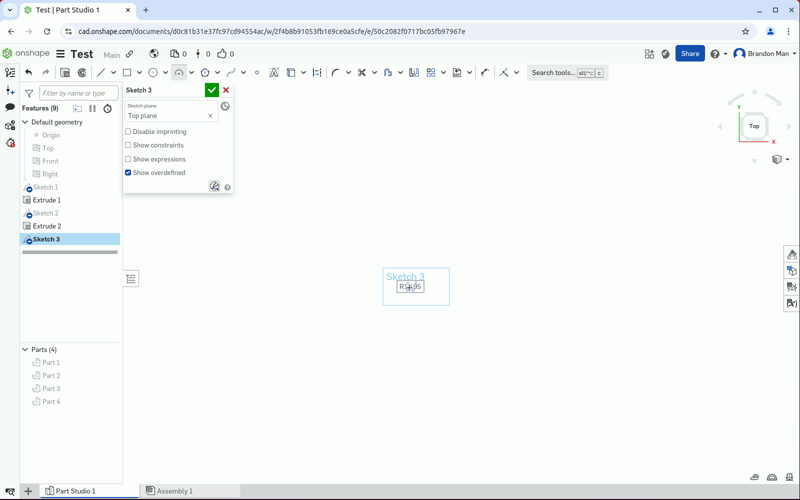
key(esc)
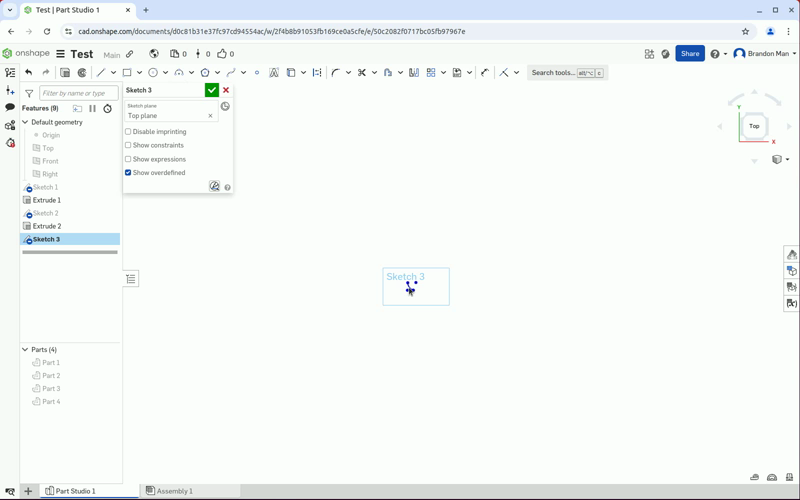
key(l)
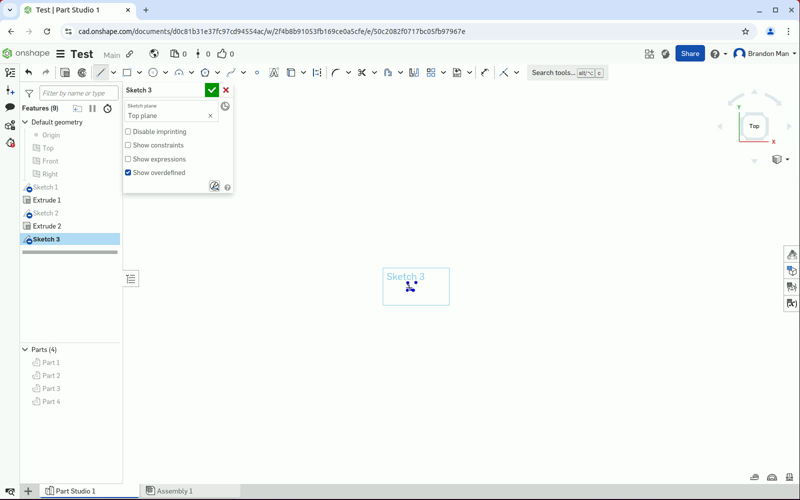
mouse_move(407, 282)
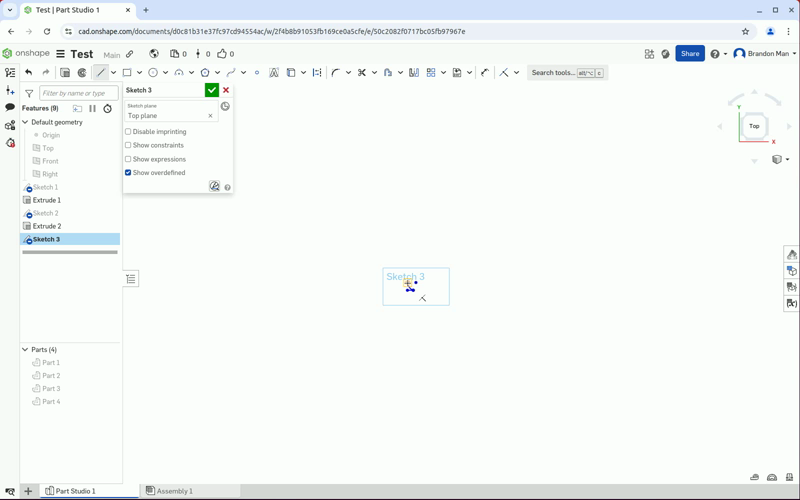
click(407, 282)
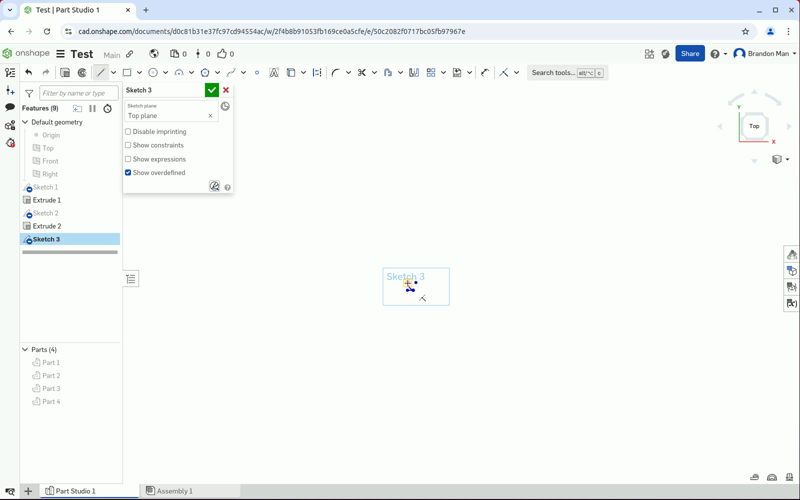
mouse_move(437, 282)
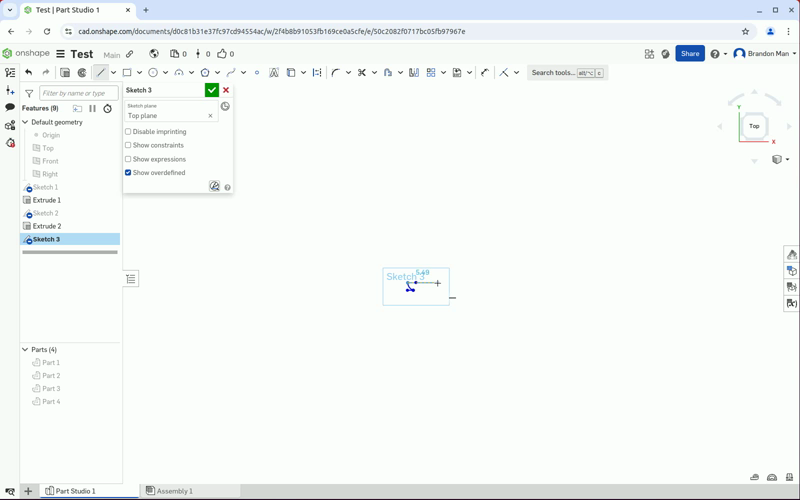
key_down(shift)
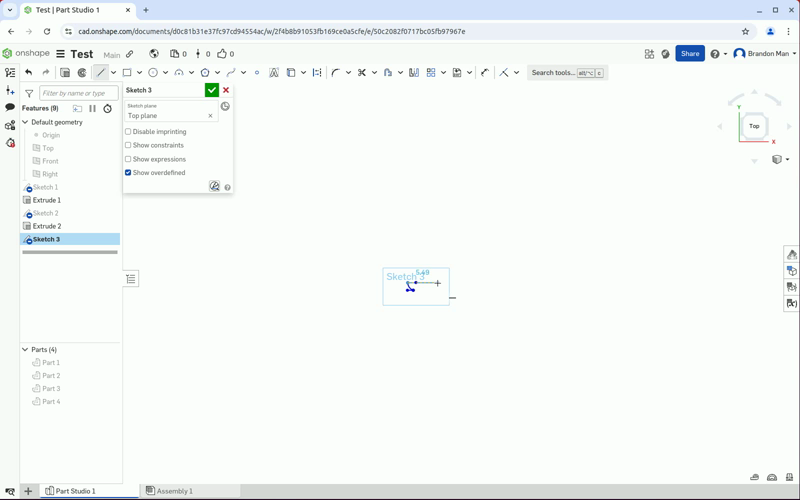
mouse_move(407, 290)
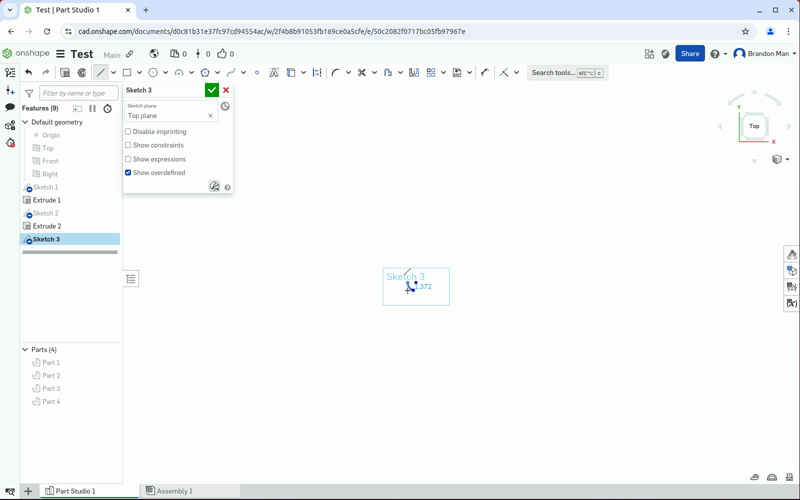
scroll(6)
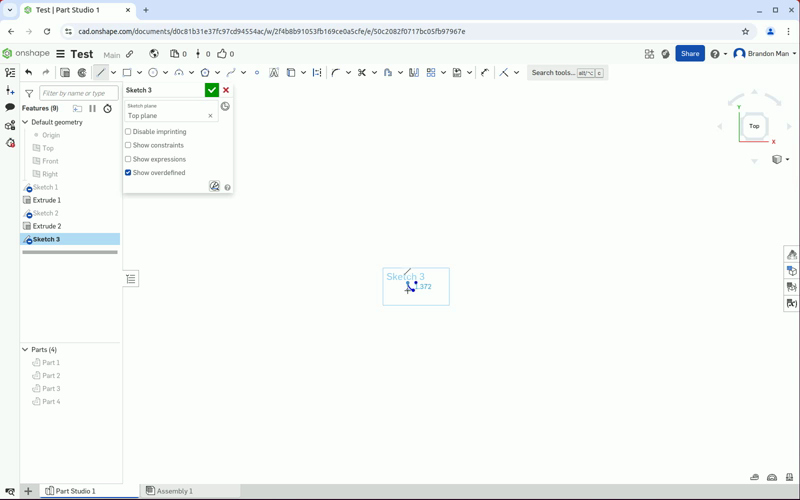
scroll(6)
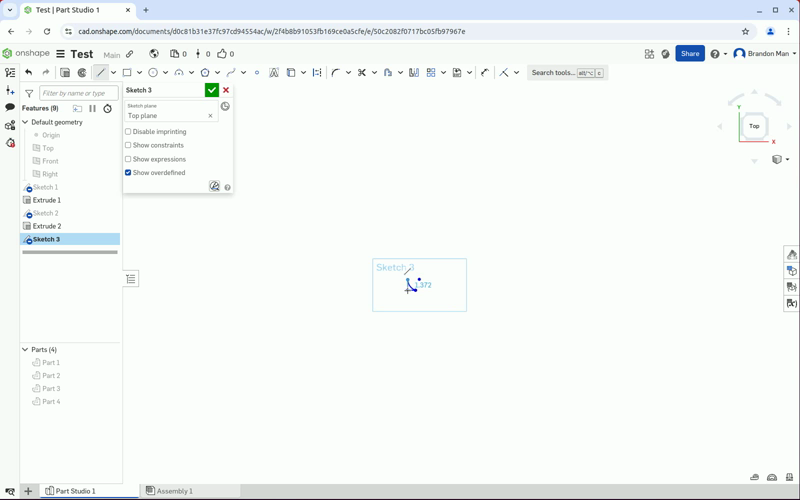
scroll(6)
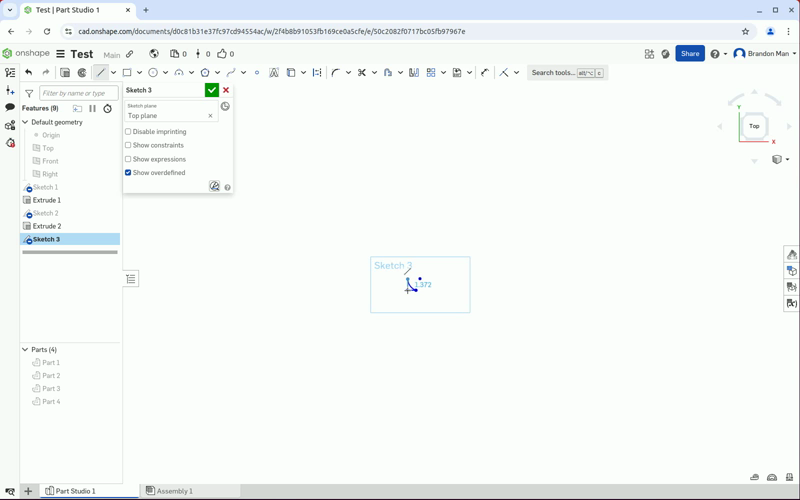
scroll(6)
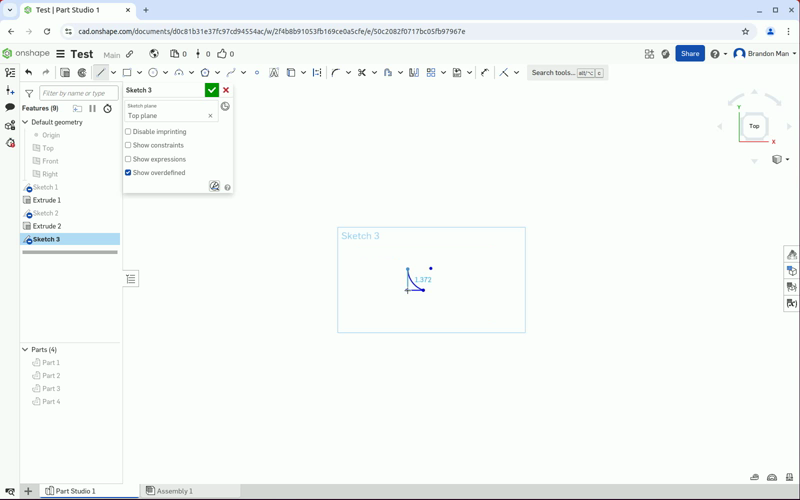
scroll(6)
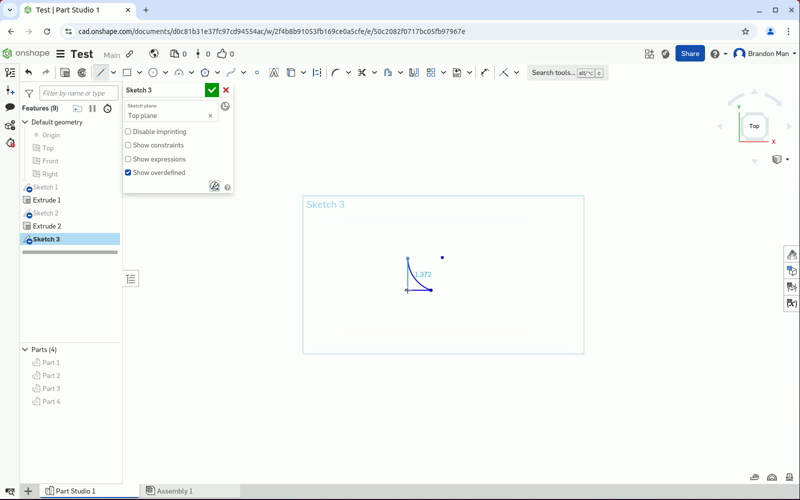
scroll(6)
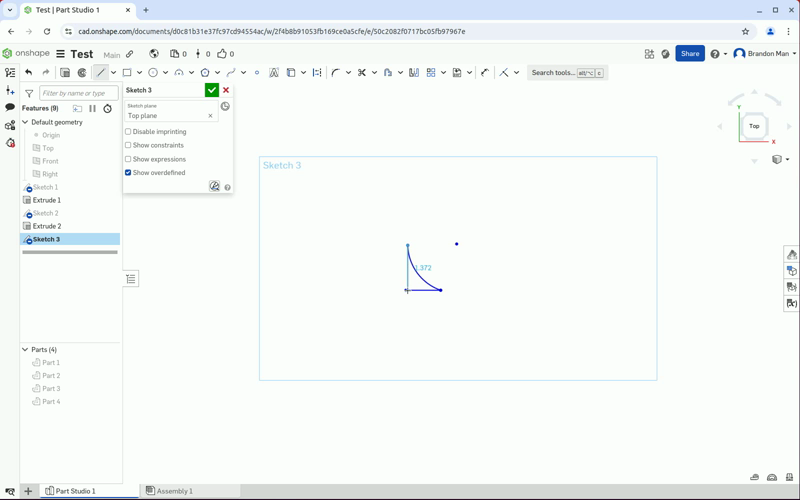
scroll(6)
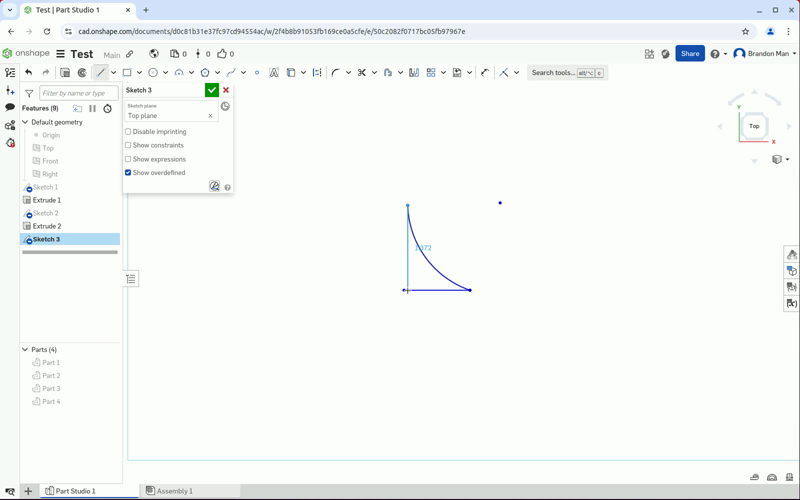
key_up(shift)
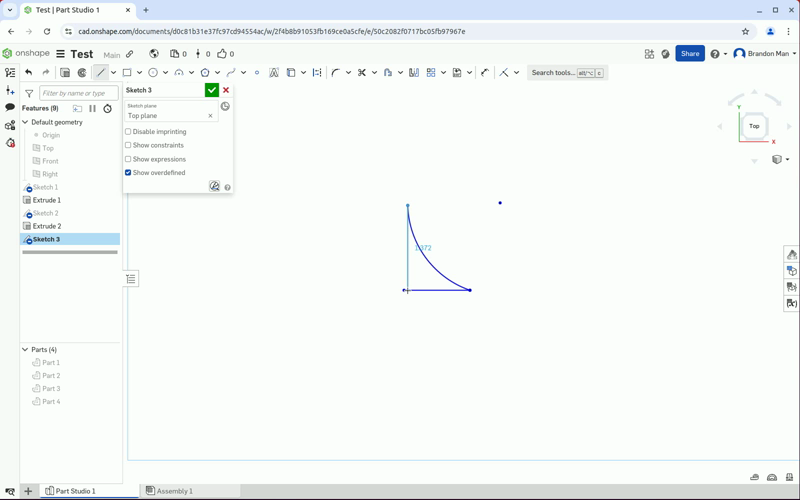
click(407, 290)
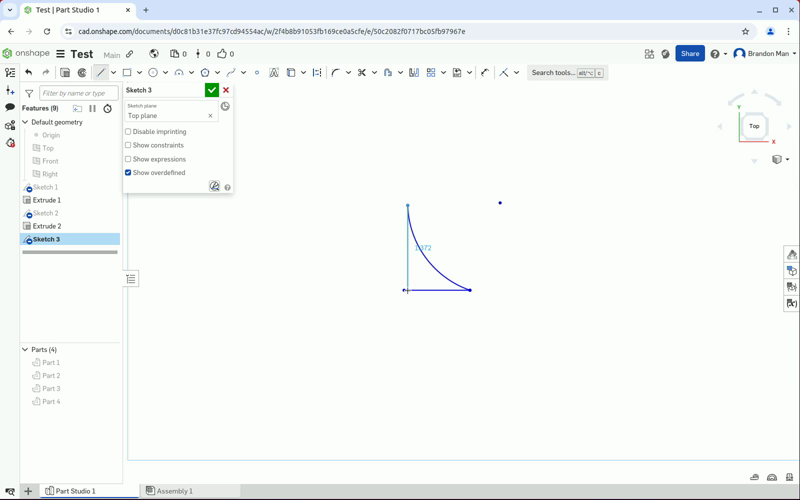
scroll(-6)
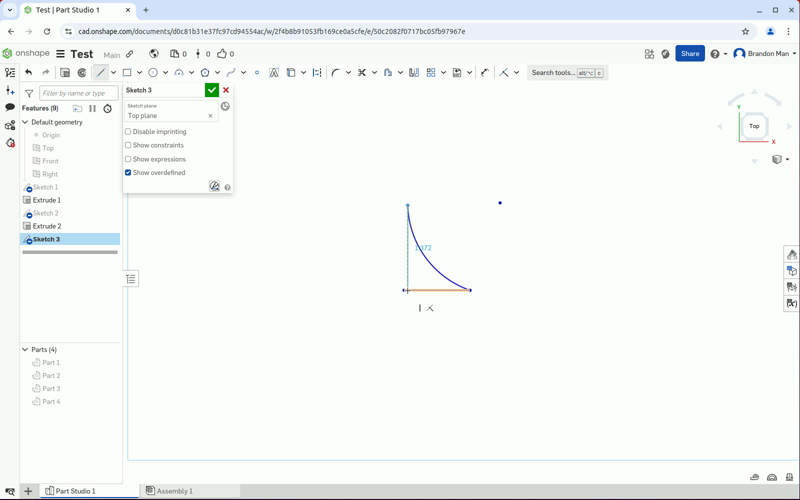
scroll(-6)
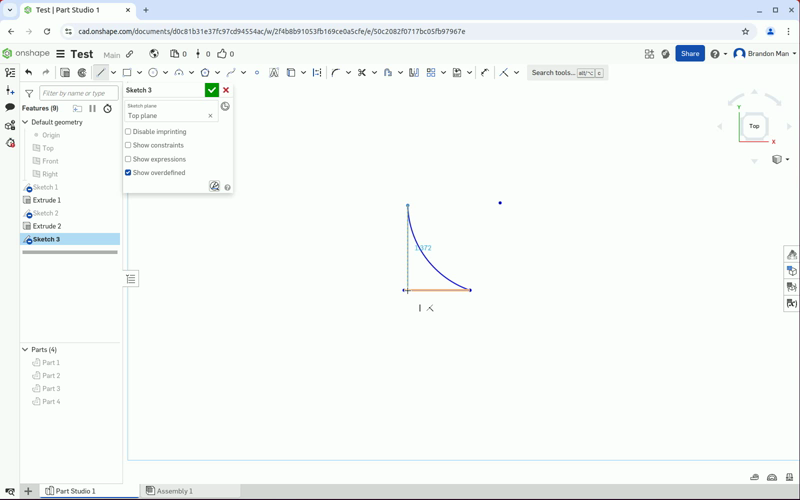
scroll(-6)
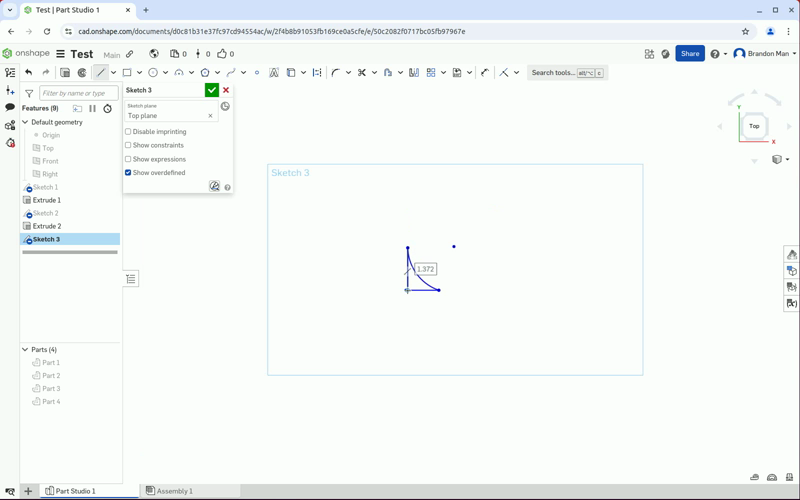
scroll(-6)
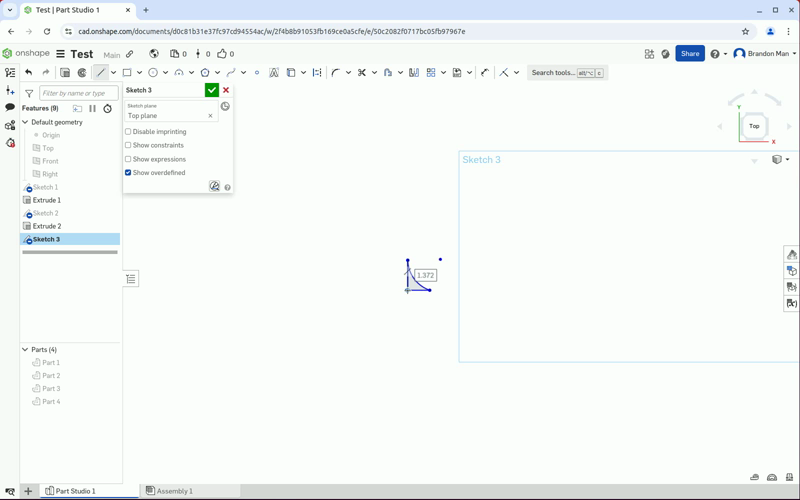
scroll(-6)
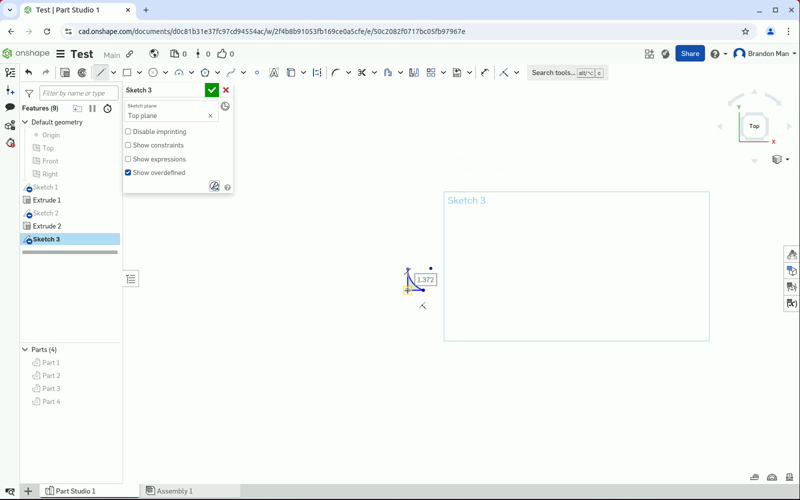
scroll(-6)
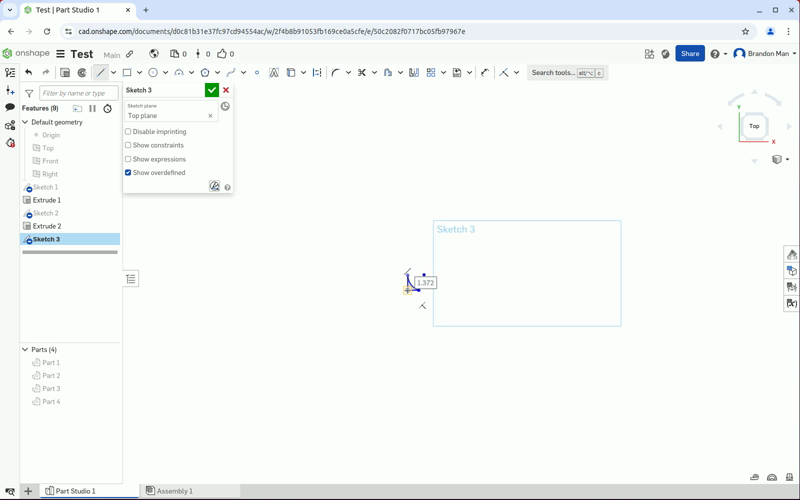
scroll(-6)
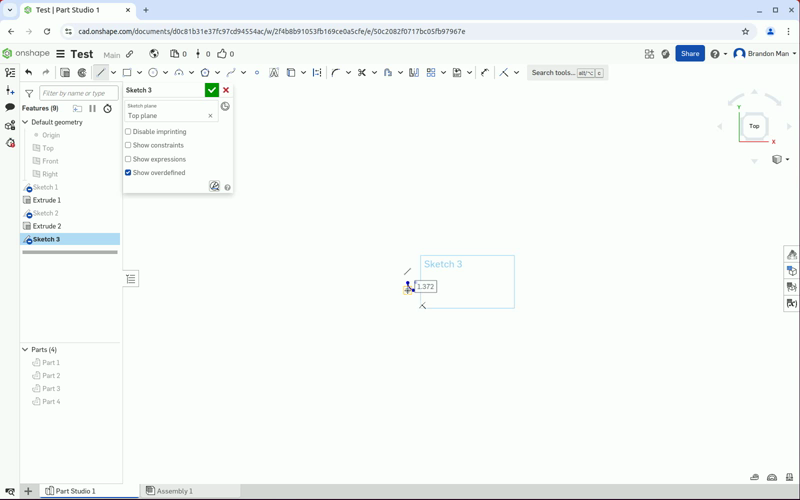
key(esc)
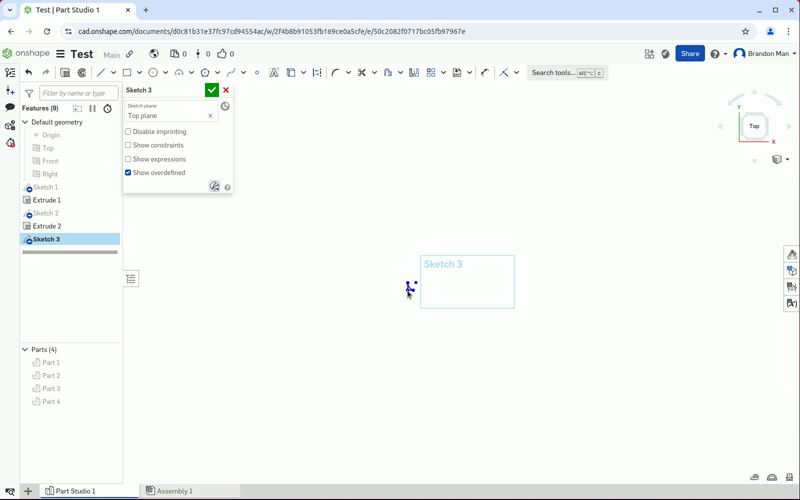
mouse_move(409, 289)
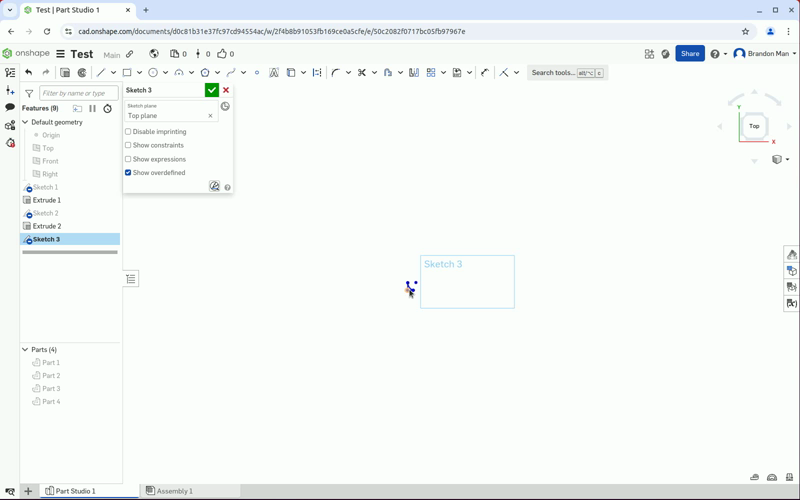
scroll(6)
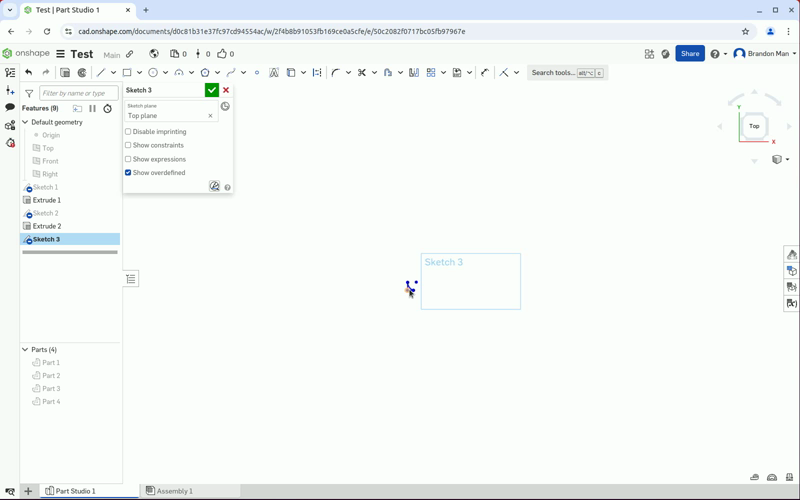
scroll(6)
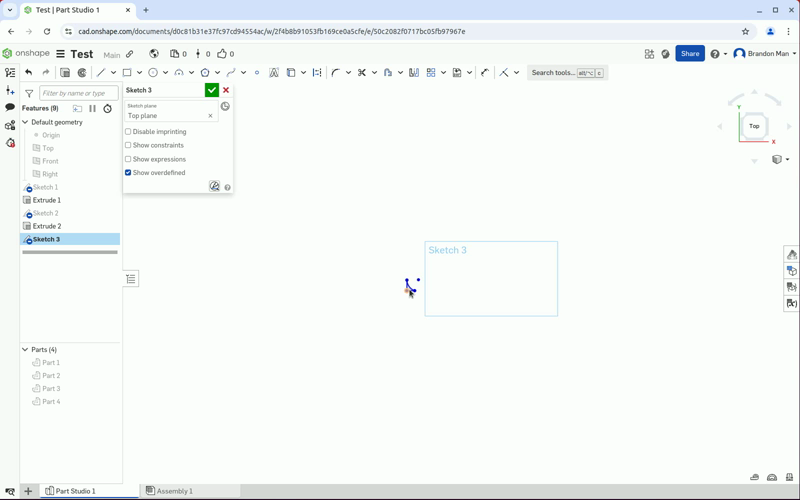
scroll(6)
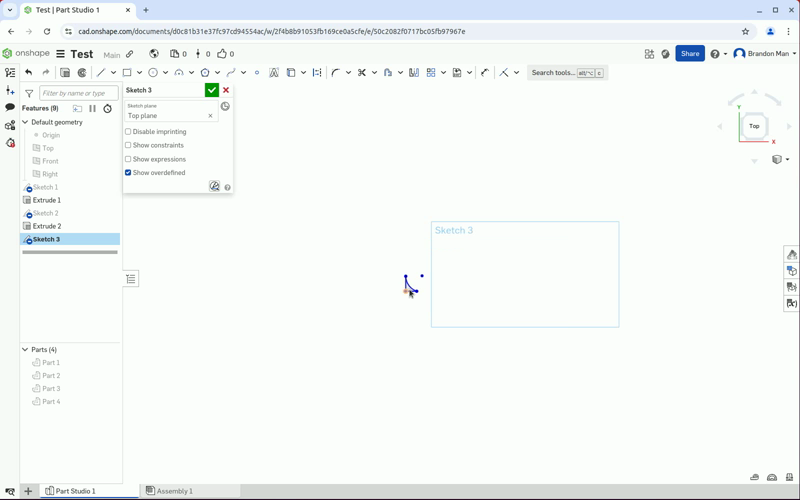
scroll(6)
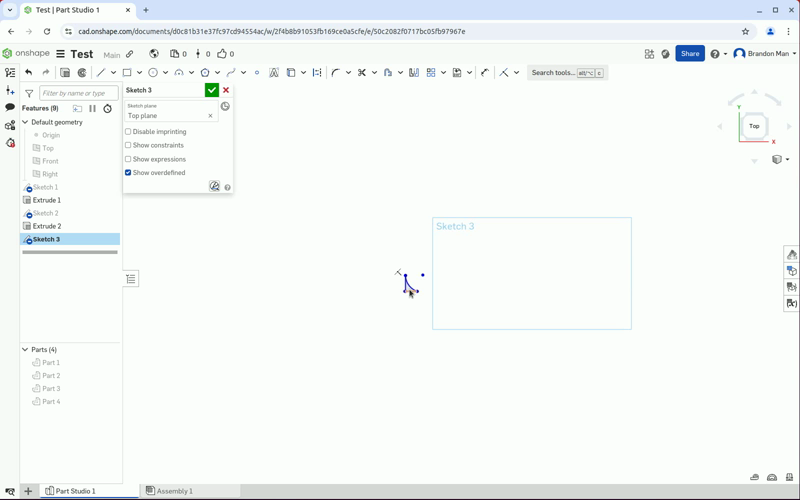
scroll(6)
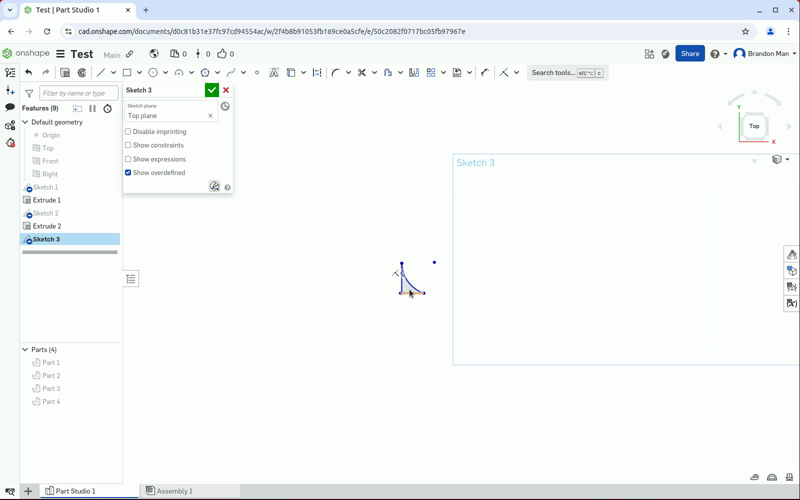
scroll(6)
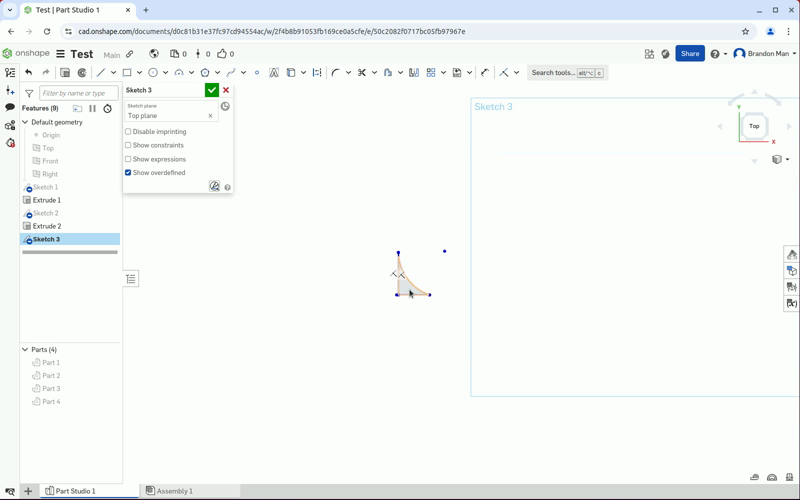
scroll(6)
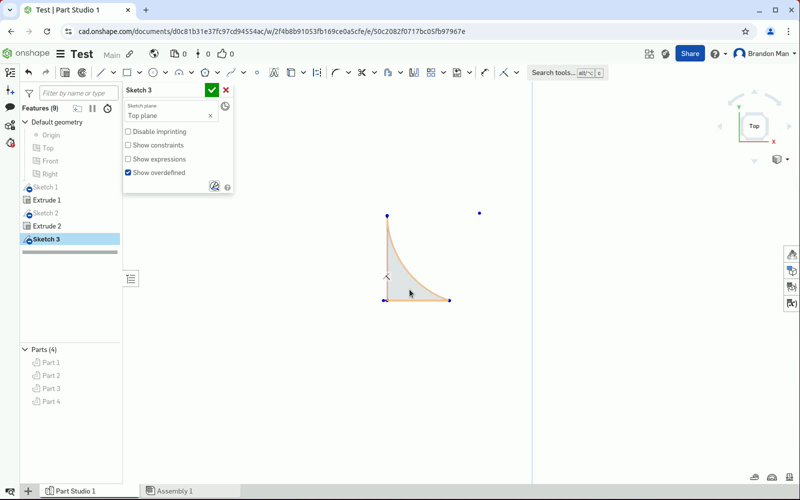
click(409, 289)
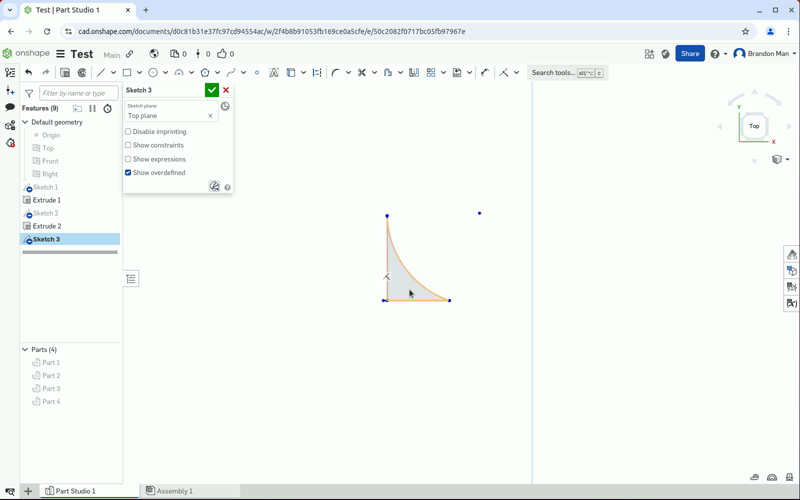
scroll(-6)
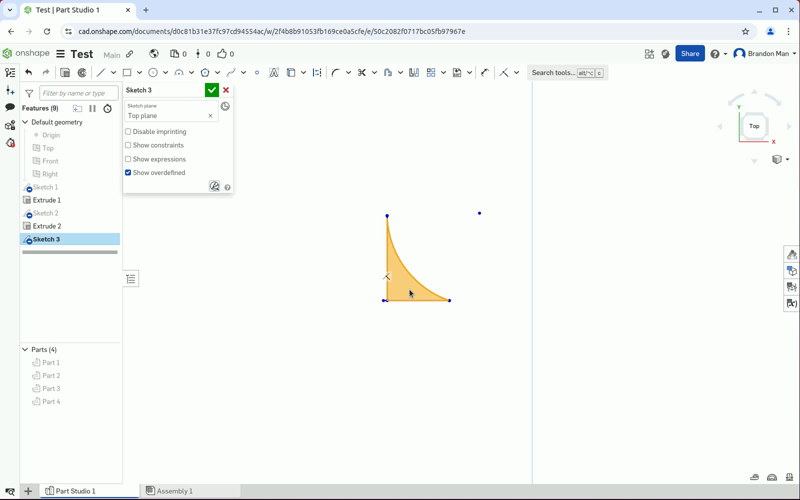
scroll(-6)
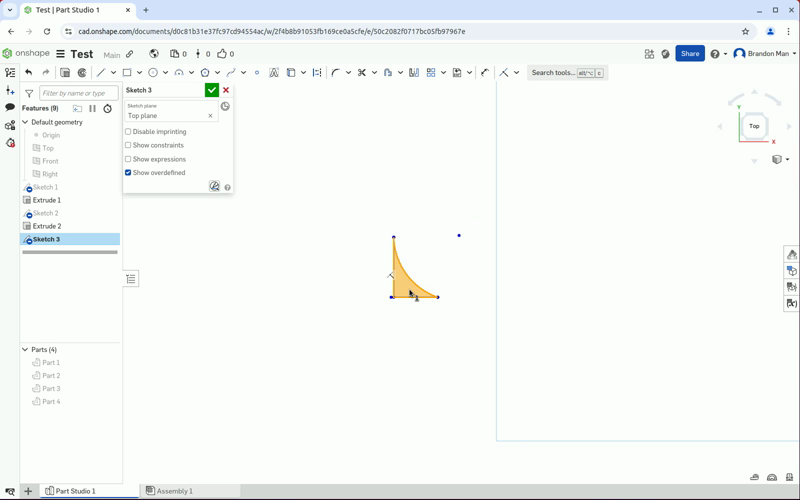
scroll(-6)
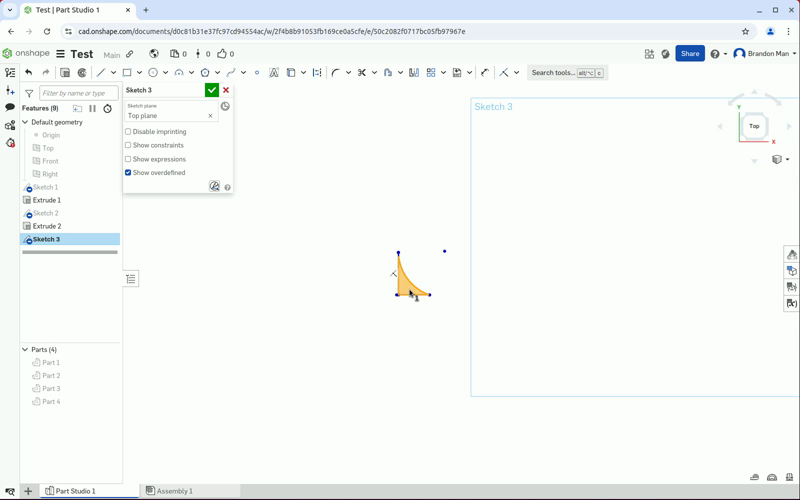
scroll(-6)
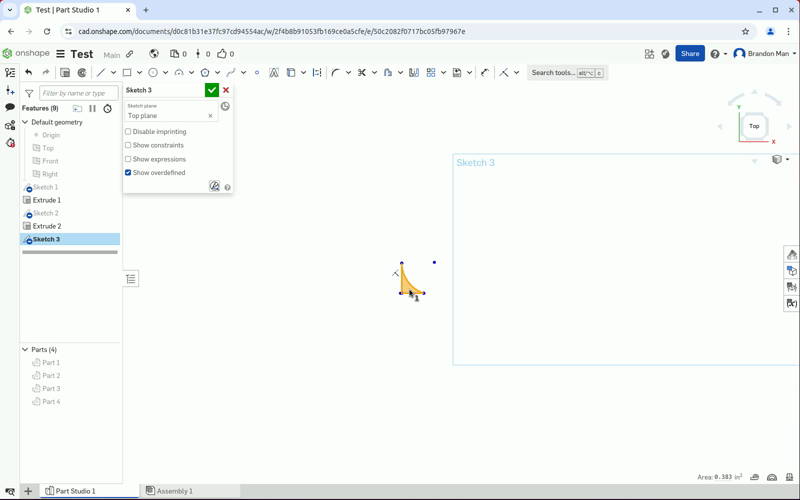
scroll(-6)
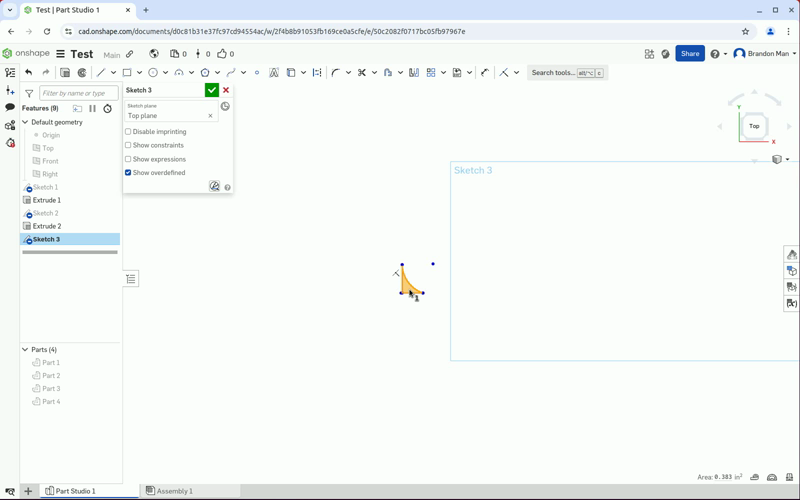
scroll(-6)
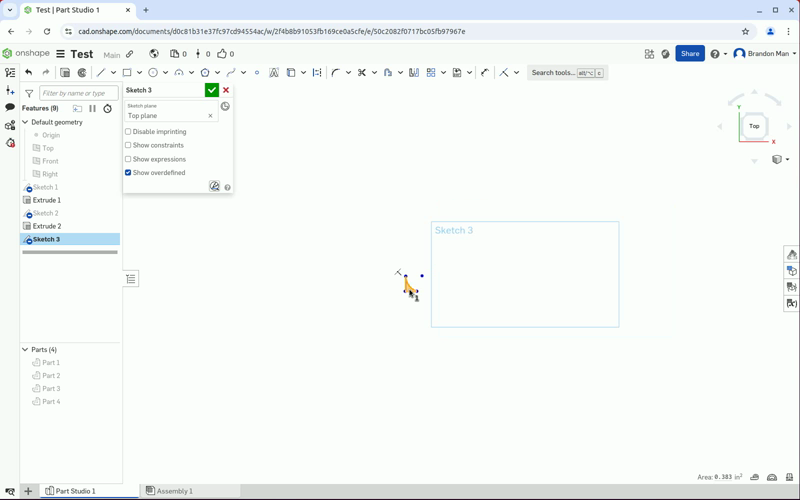
scroll(-6)
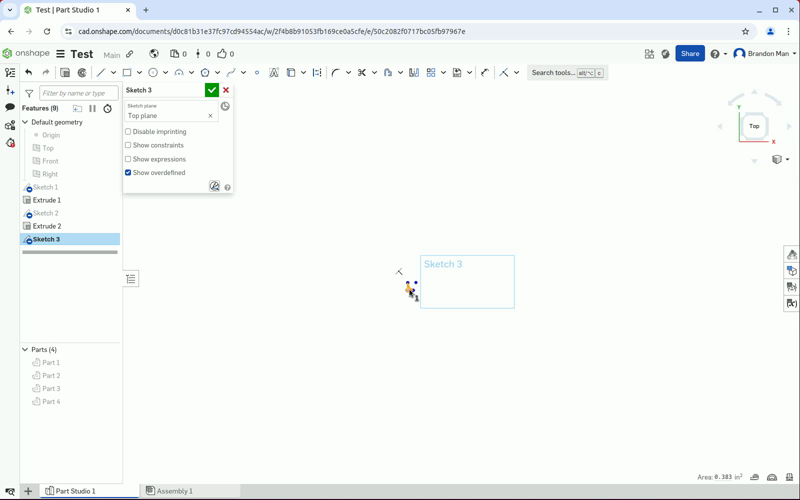
mouse_move(73, 352)
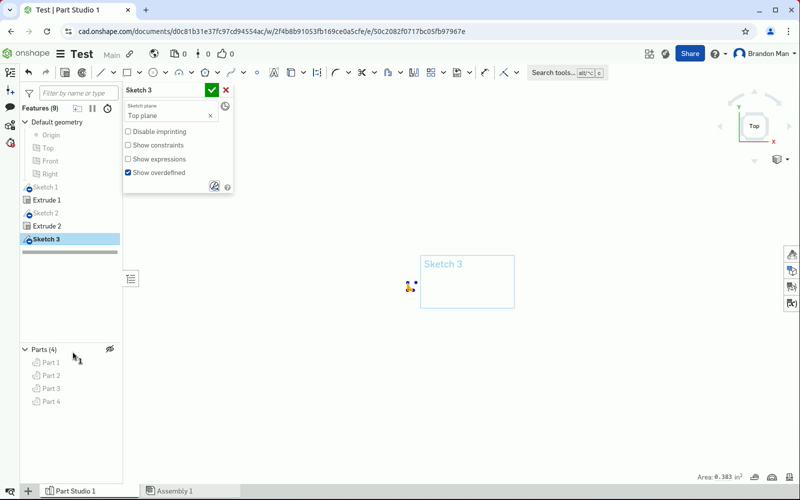
key(shift+y)
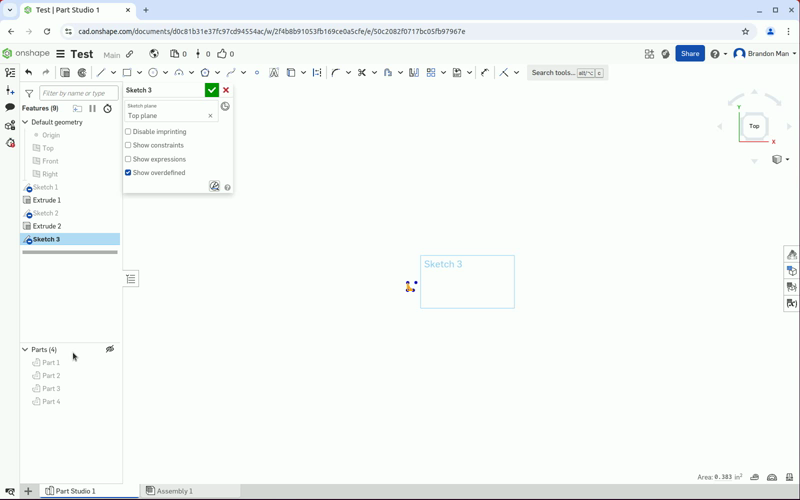
key(shift+e)
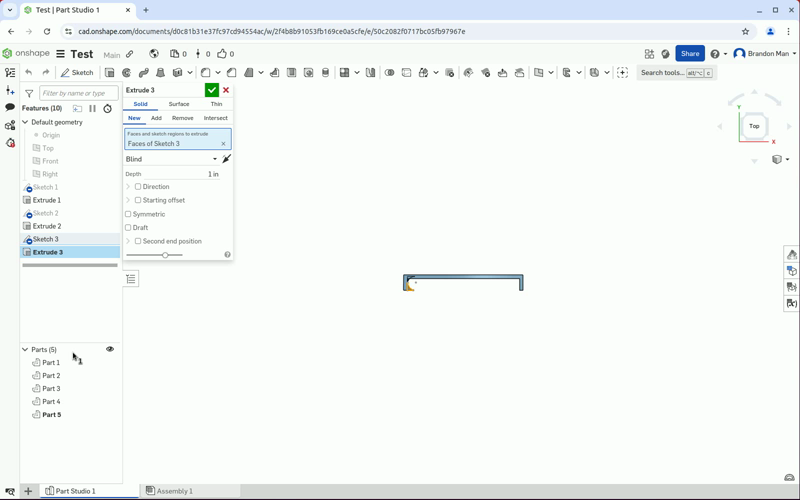
mouse_move(143, 106)
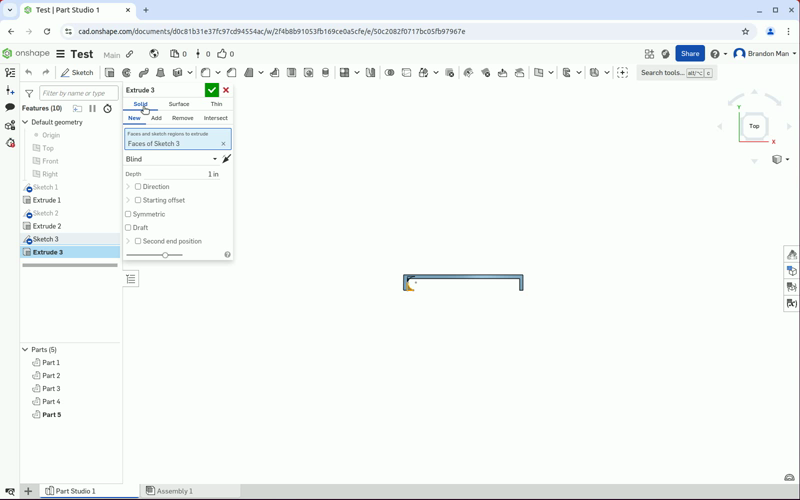
click(143, 106)
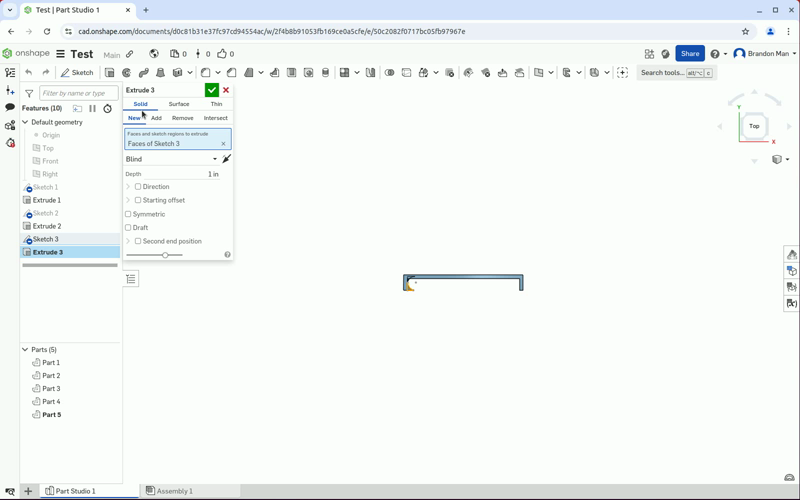
mouse_move(137, 120)
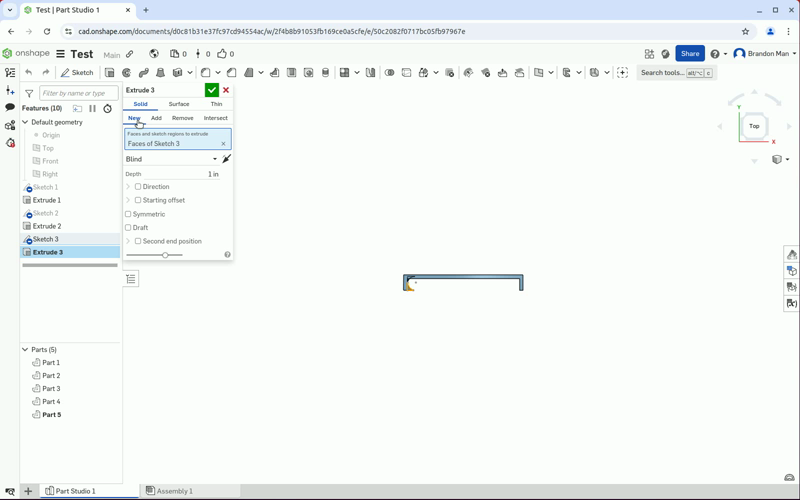
click(137, 120)
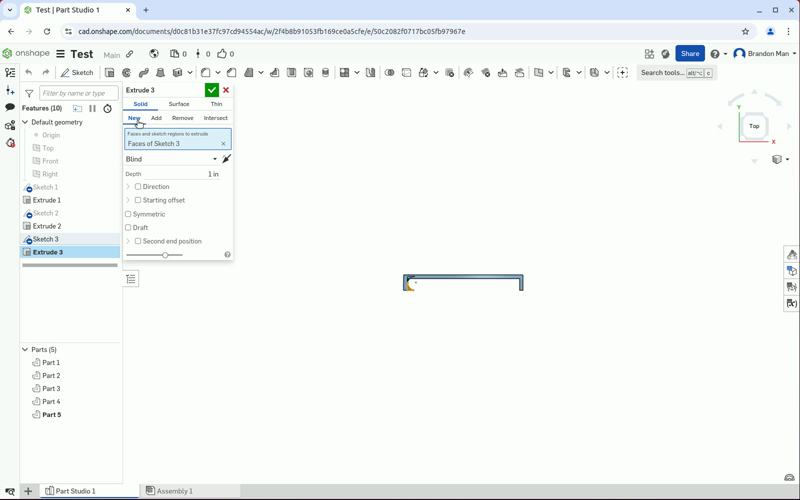
key(tab, 4)
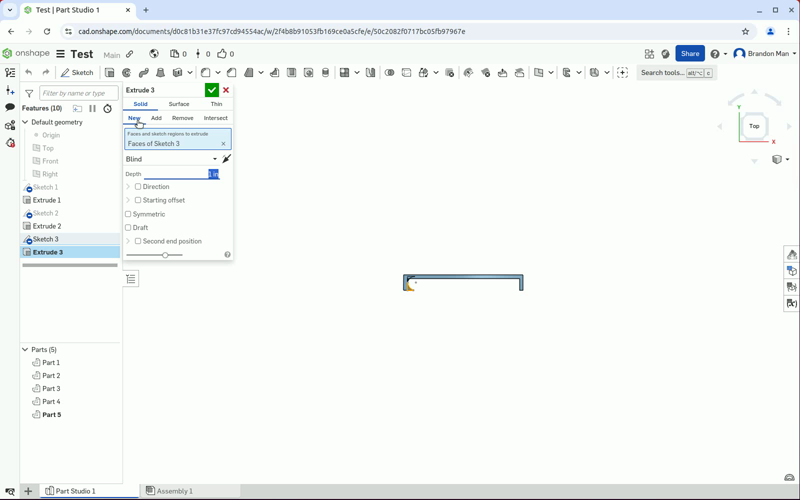
text(22.145)
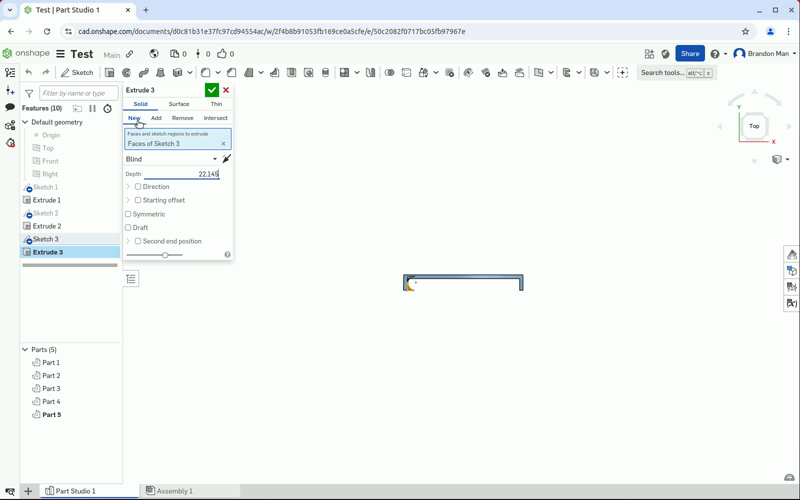
key(enter)
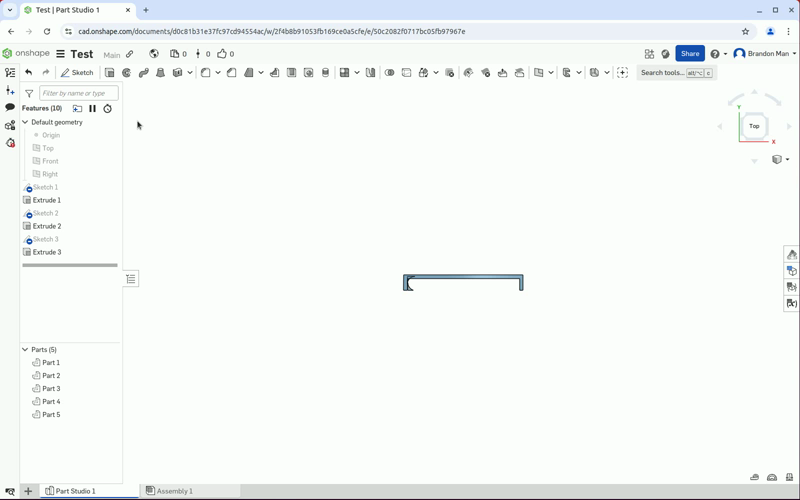
key(shift+h)
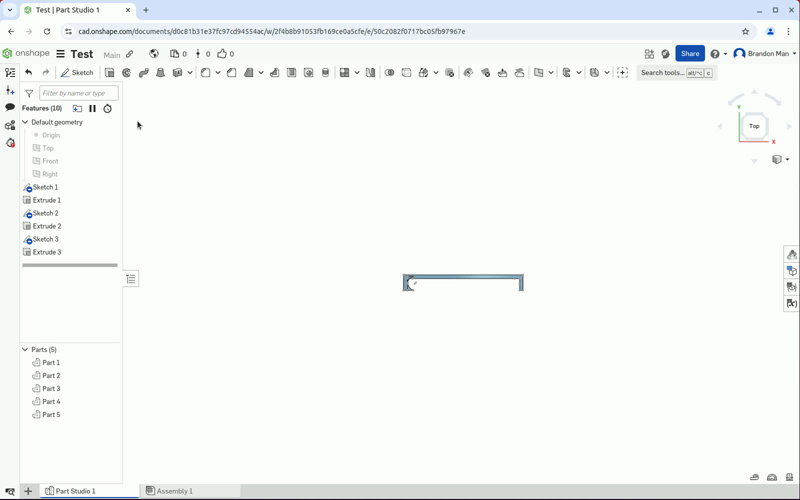
key(shift+h)
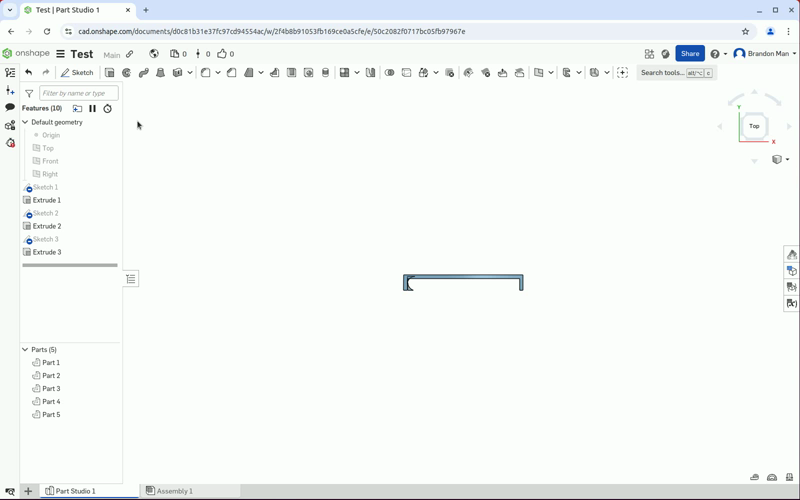
mouse_move(73, 189)
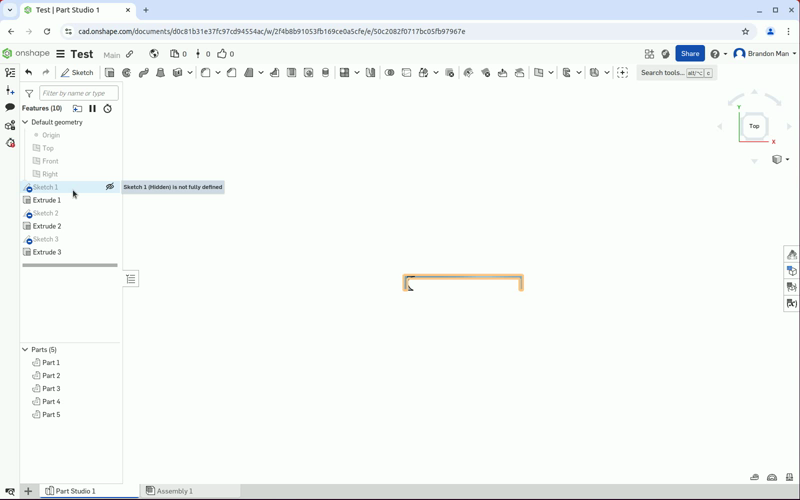
click(73, 189)
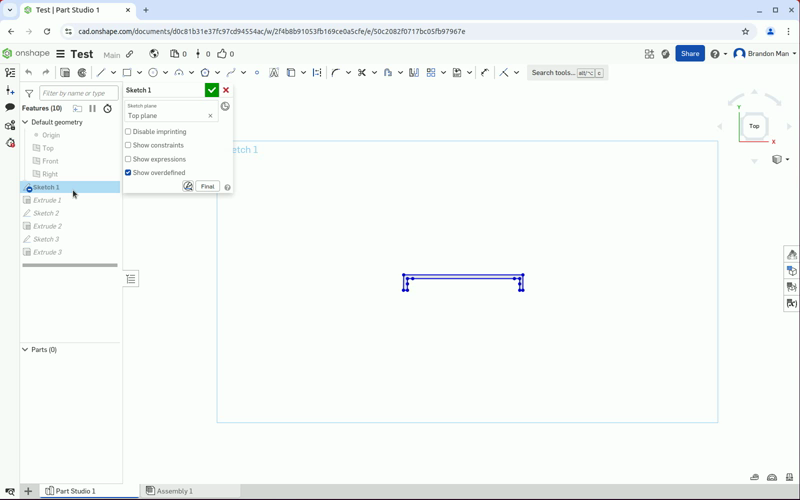
mouse_move(229, 92)
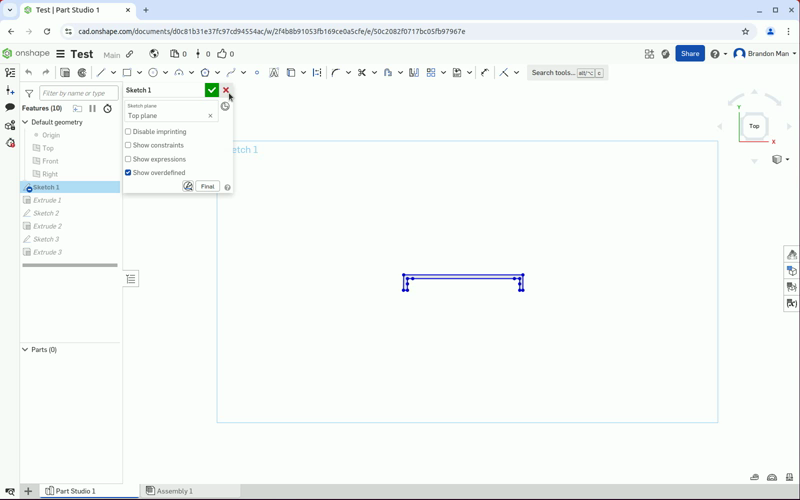
click(229, 92)
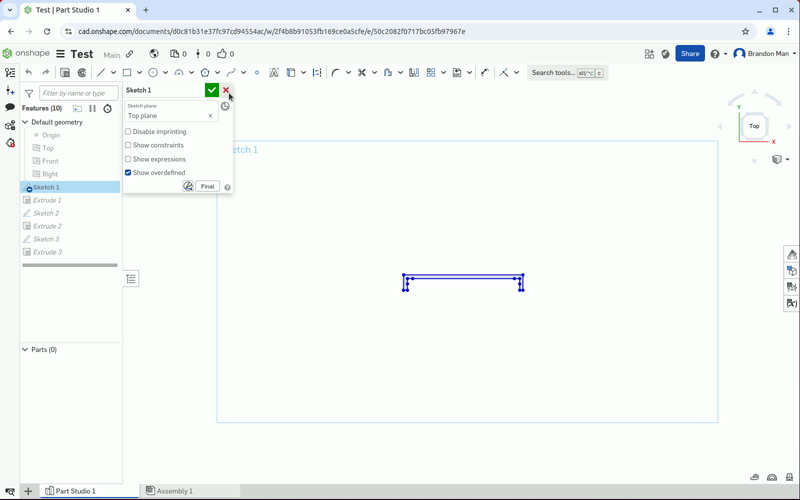
key(shift+s)
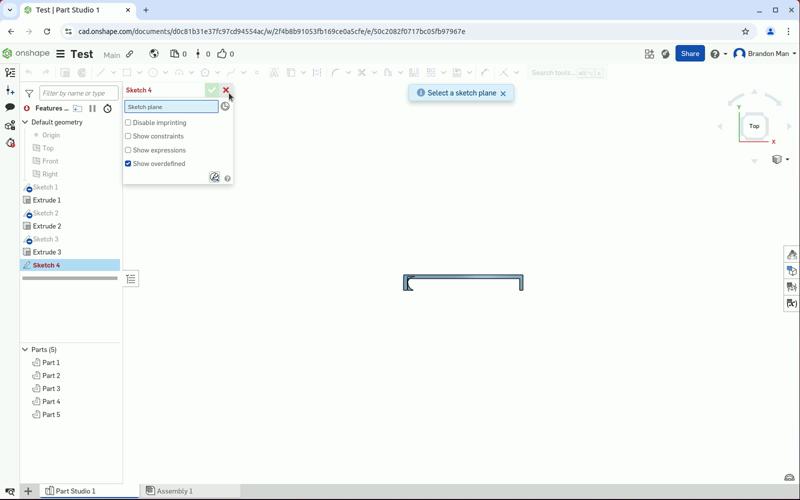
mouse_move(73, 150)
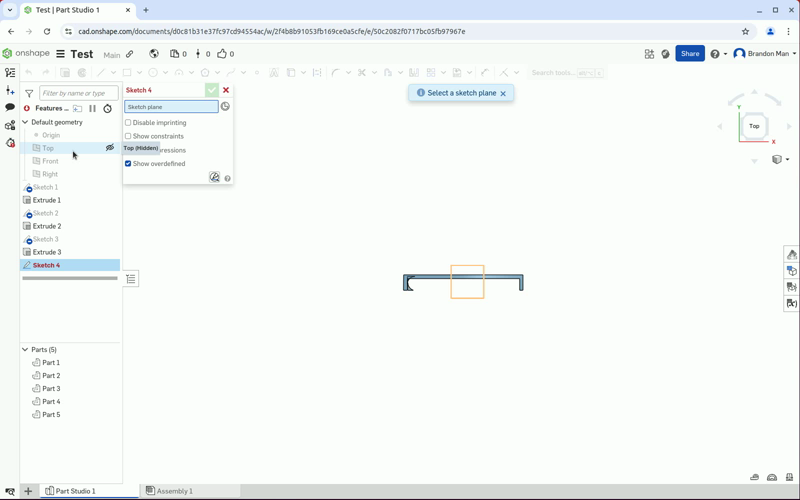
click(73, 150)
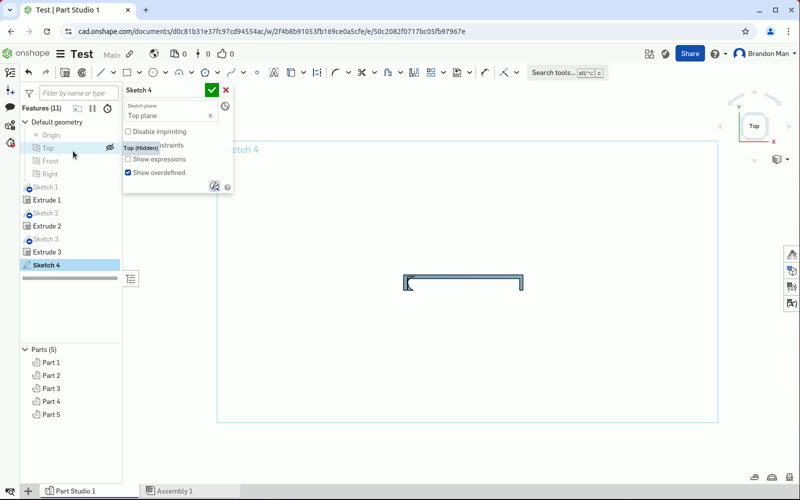
mouse_move(73, 352)
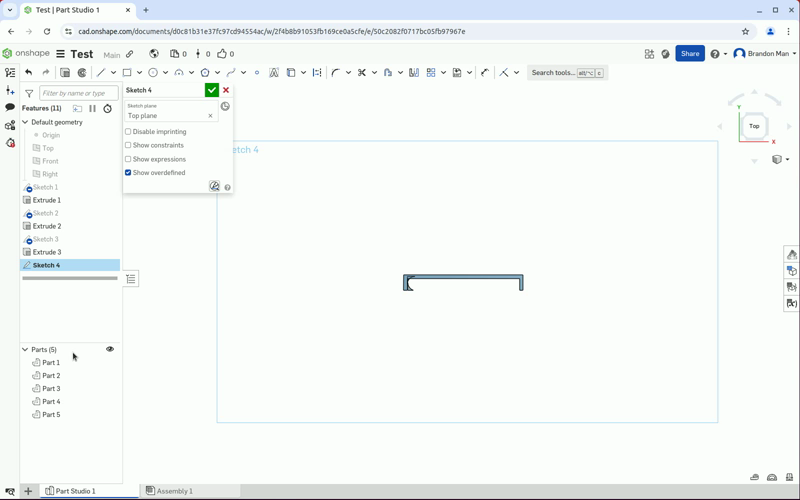
key(y)
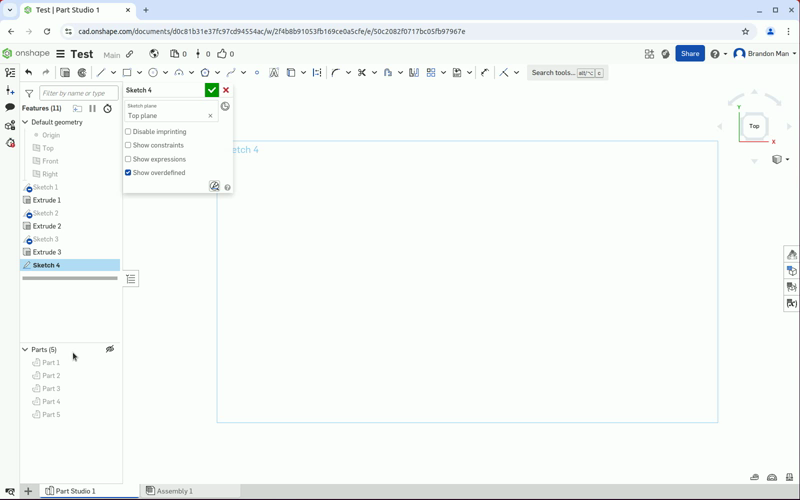
key(a)
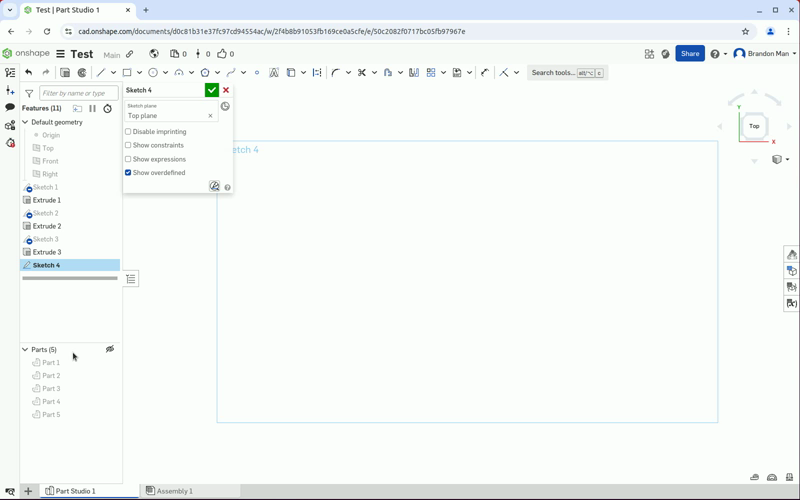
key_down(shift)
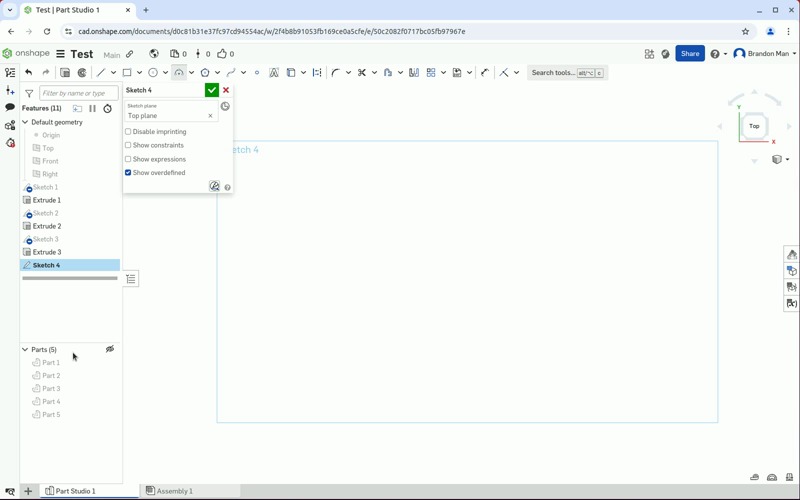
mouse_move(508, 279)
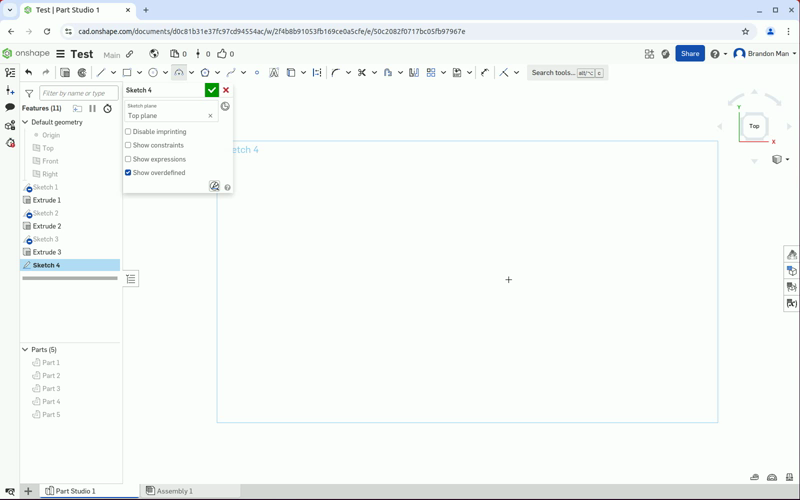
click(508, 279)
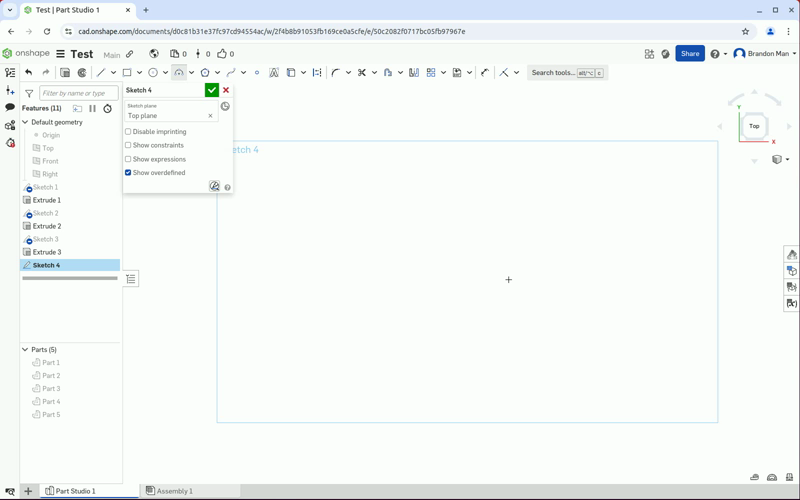
key_up(shift)
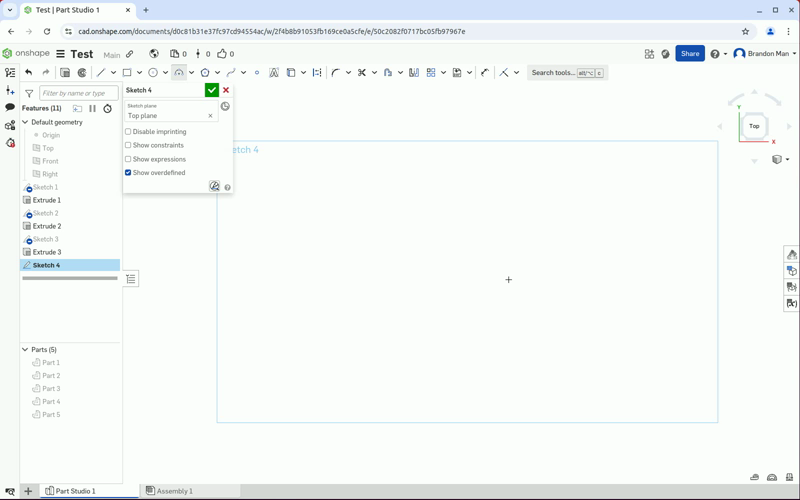
key_down(shift)
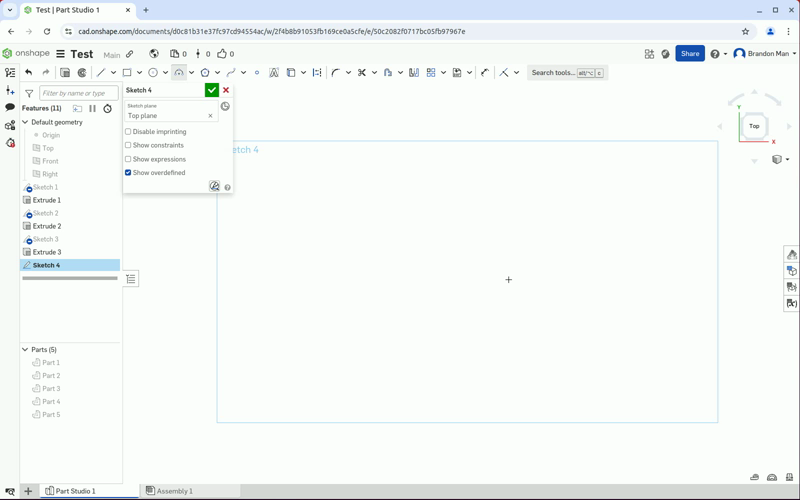
mouse_move(515, 286)
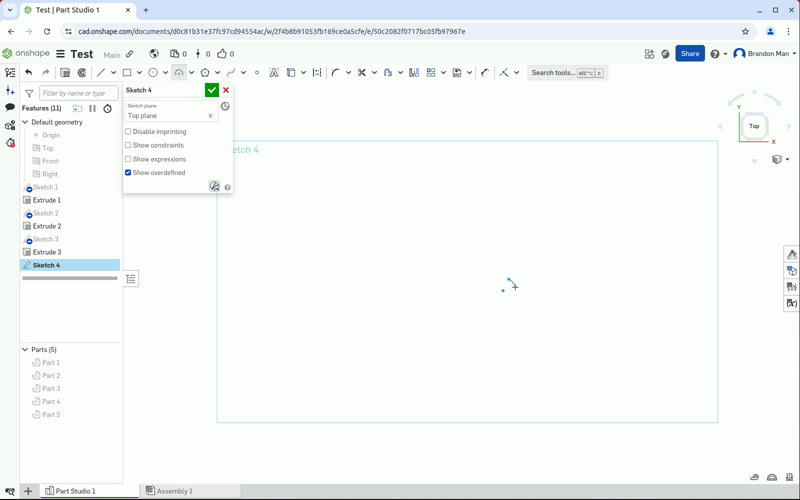
click(515, 286)
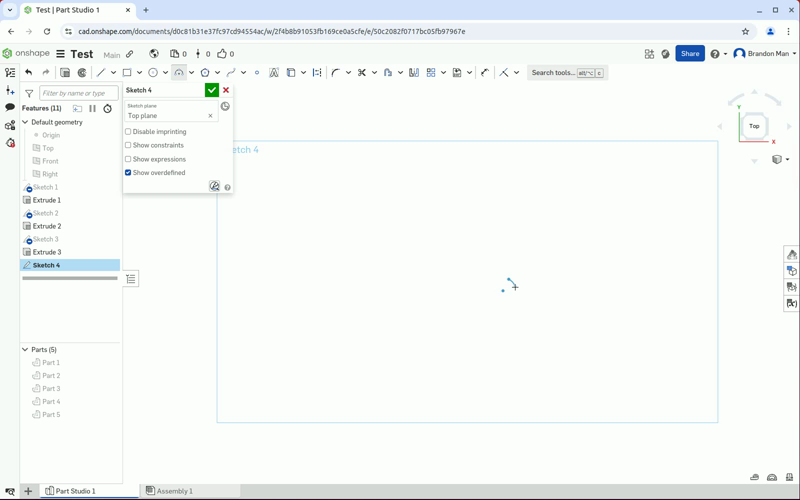
mouse_move(513, 281)
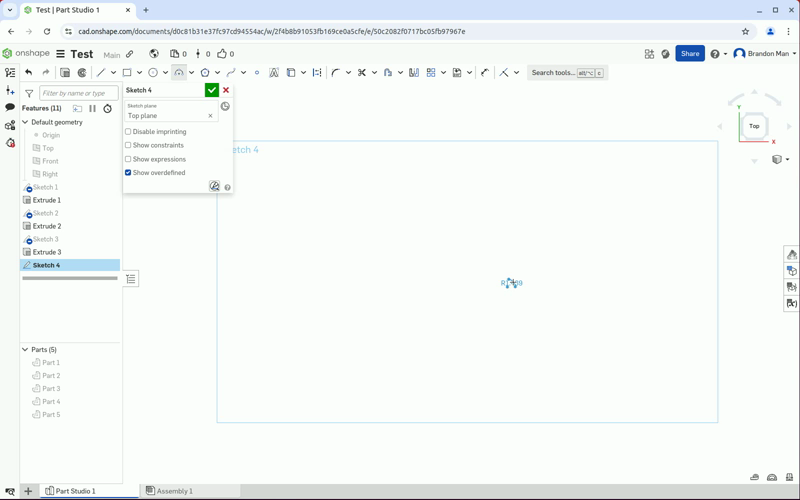
click(513, 281)
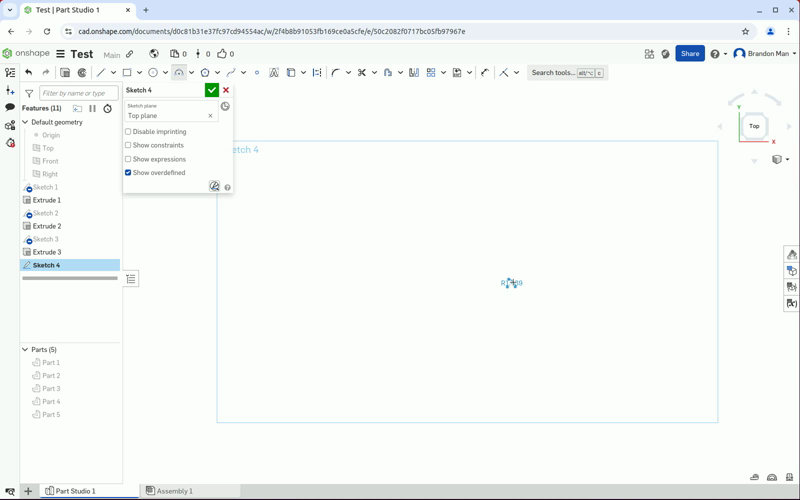
key_up(shift)
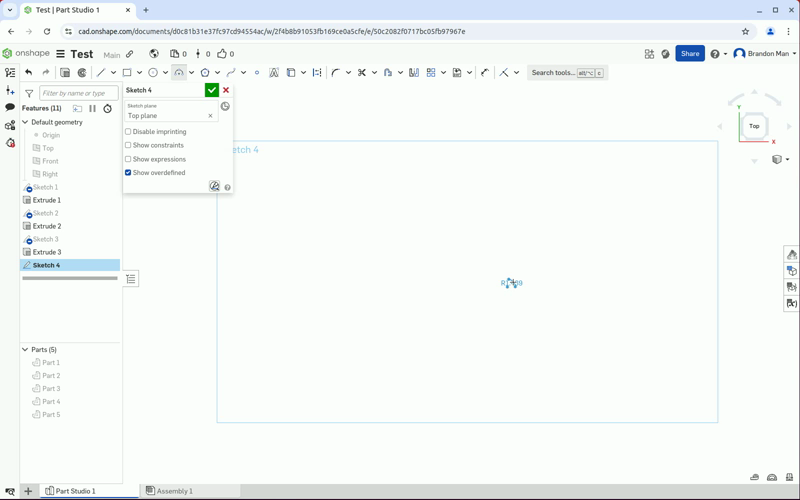
key(esc)
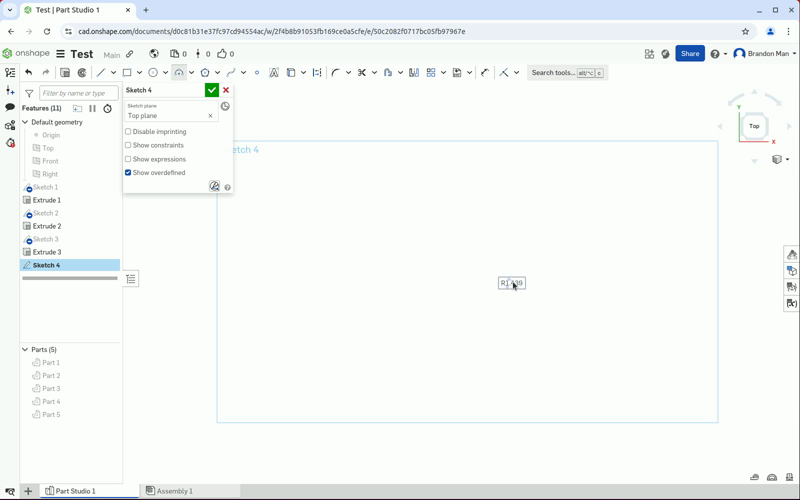
key(l)
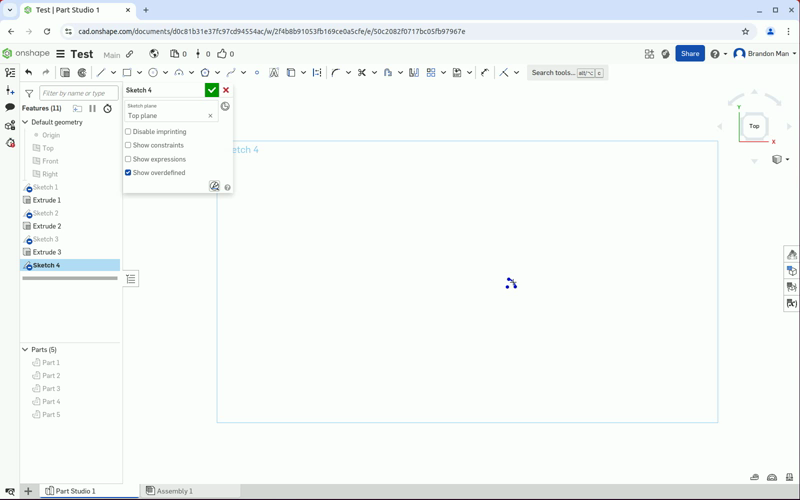
mouse_move(515, 286)
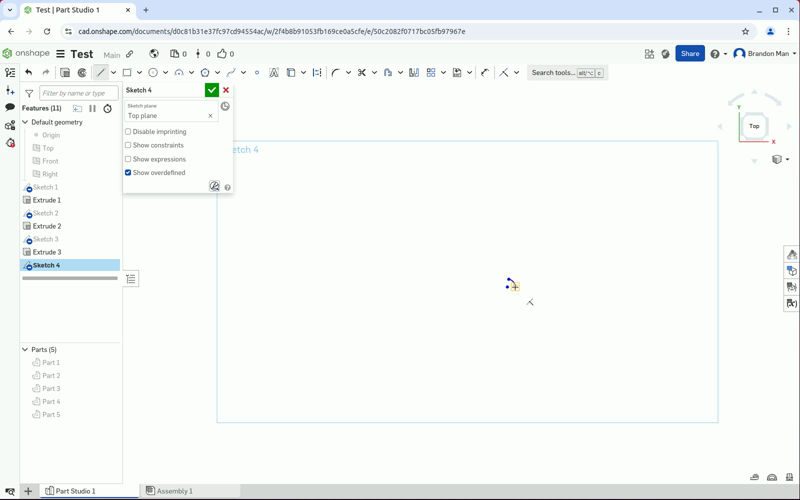
click(515, 286)
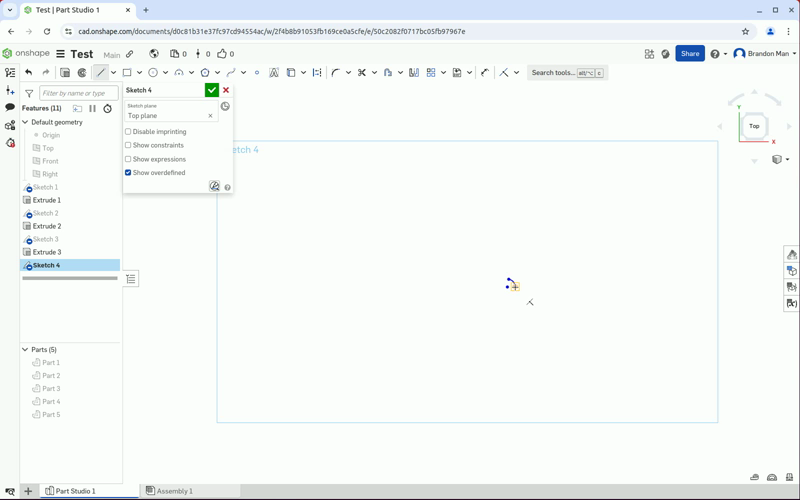
key_down(shift)
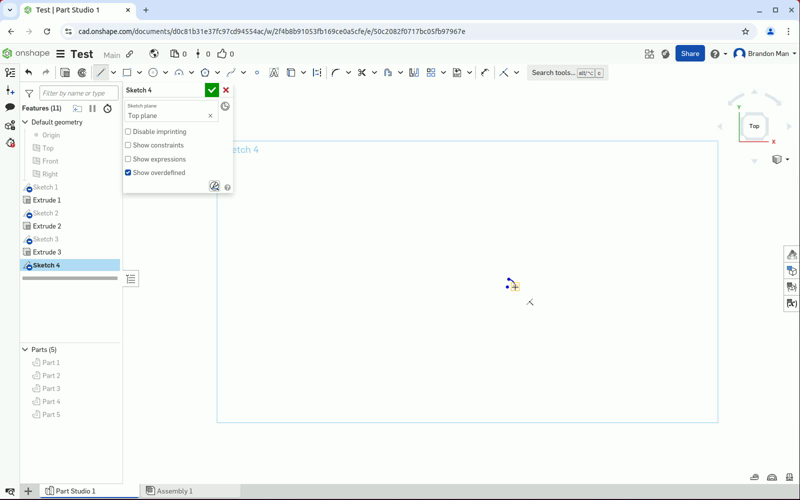
mouse_move(545, 286)
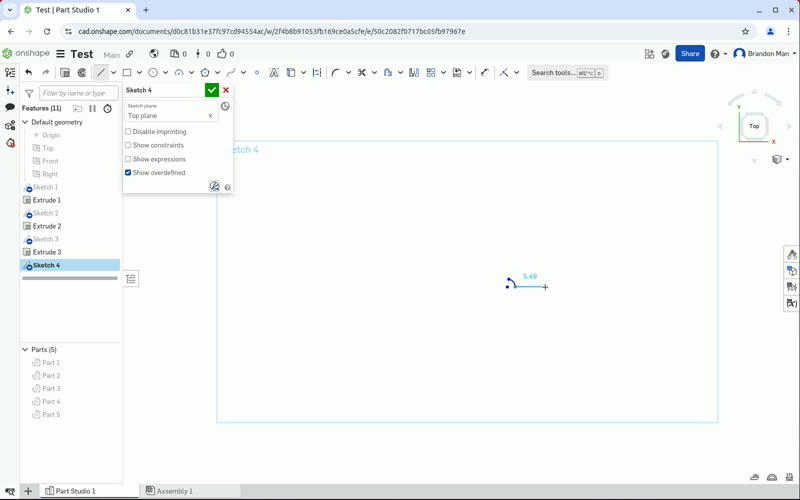
mouse_move(515, 279)
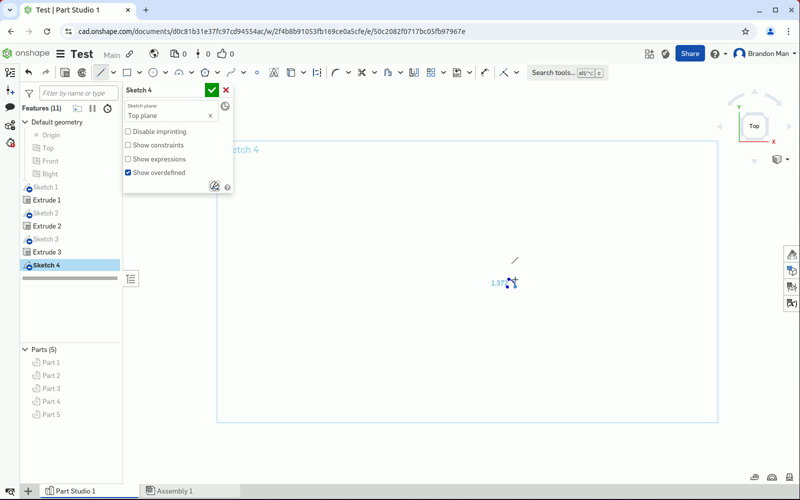
scroll(6)
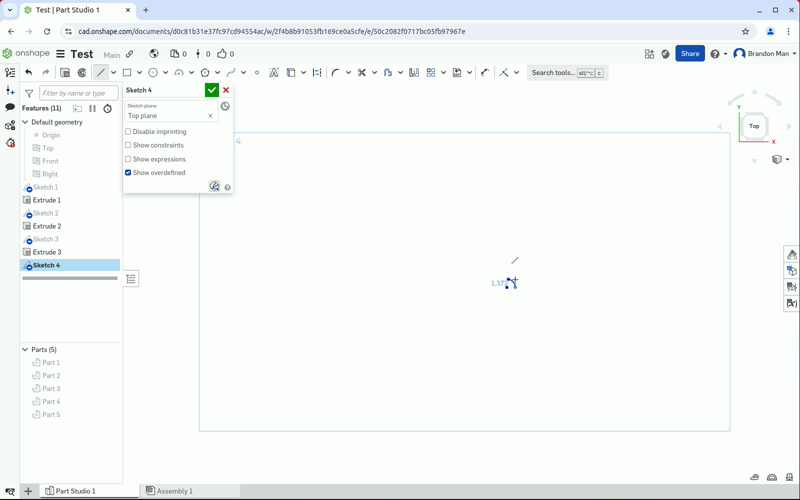
scroll(6)
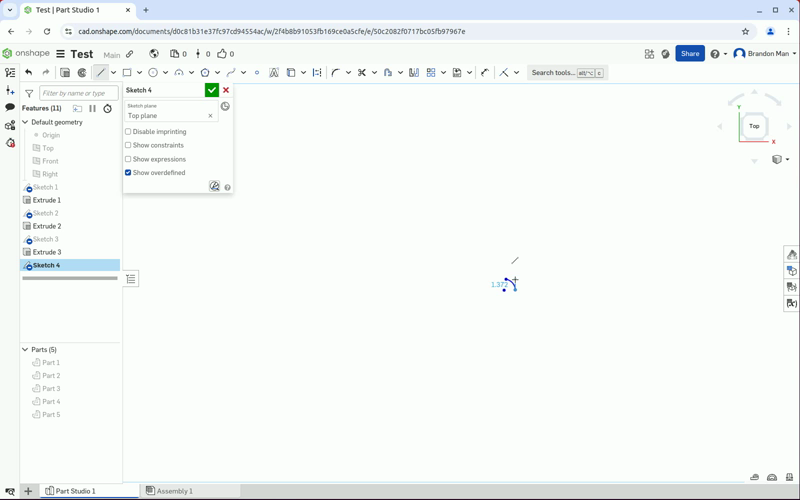
scroll(6)
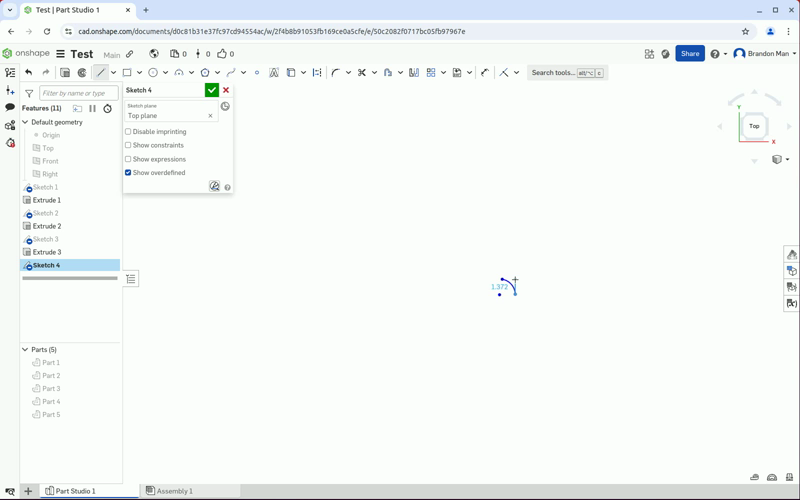
scroll(6)
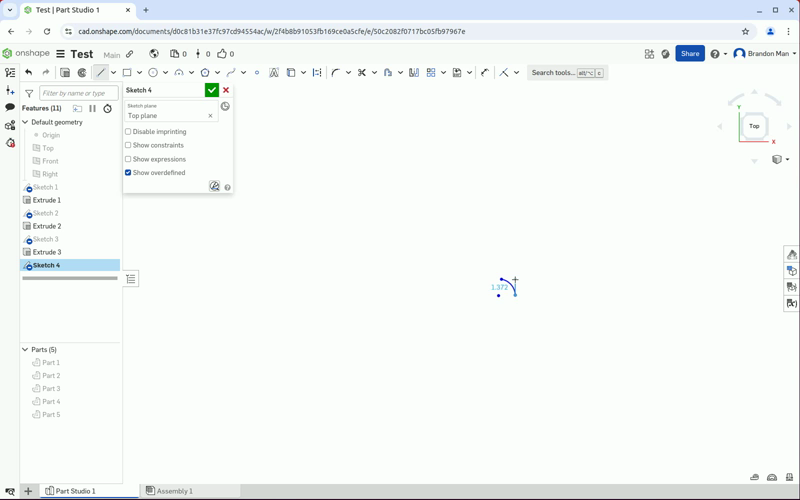
scroll(6)
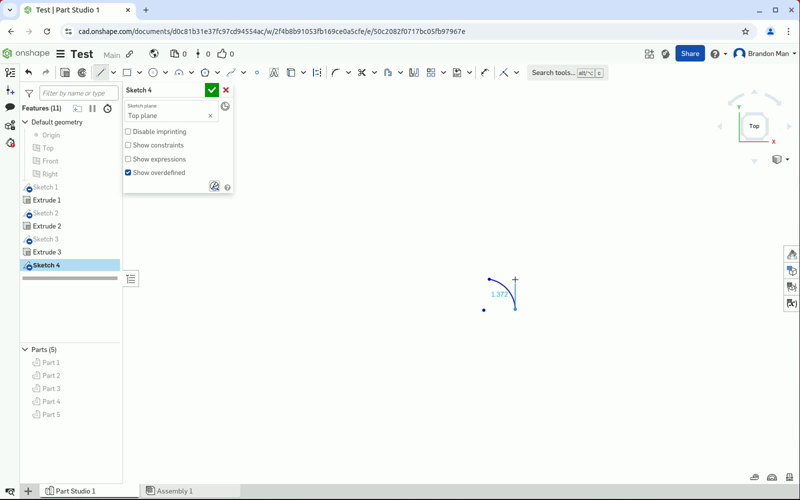
scroll(6)
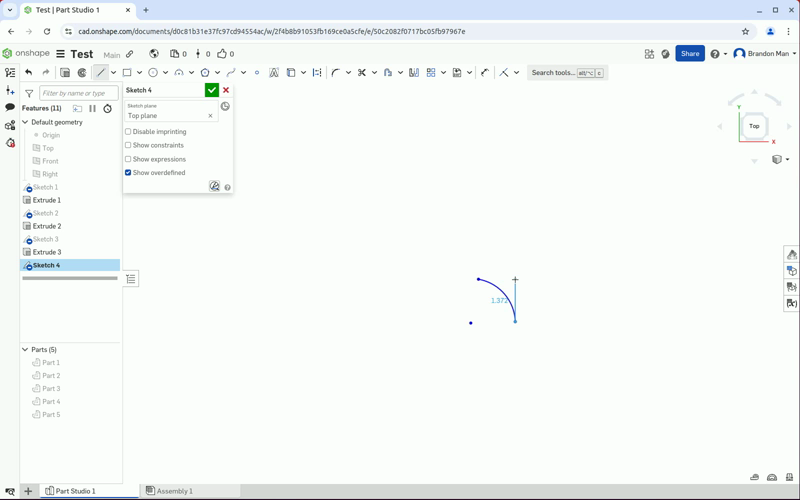
scroll(6)
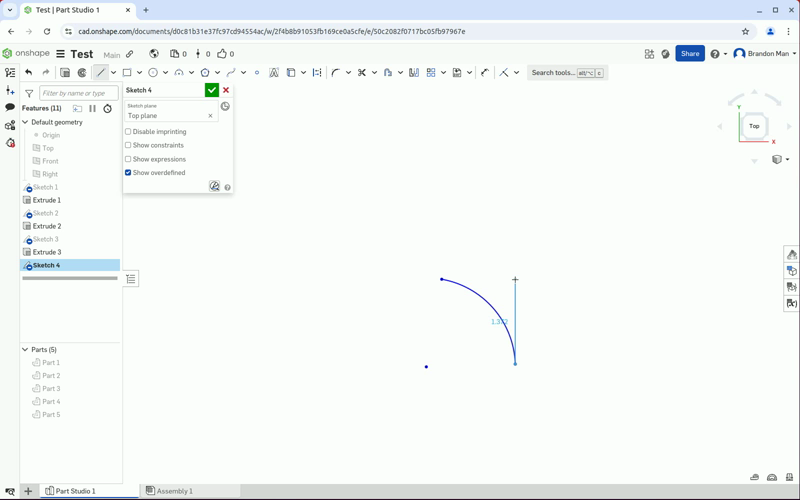
click(515, 279)
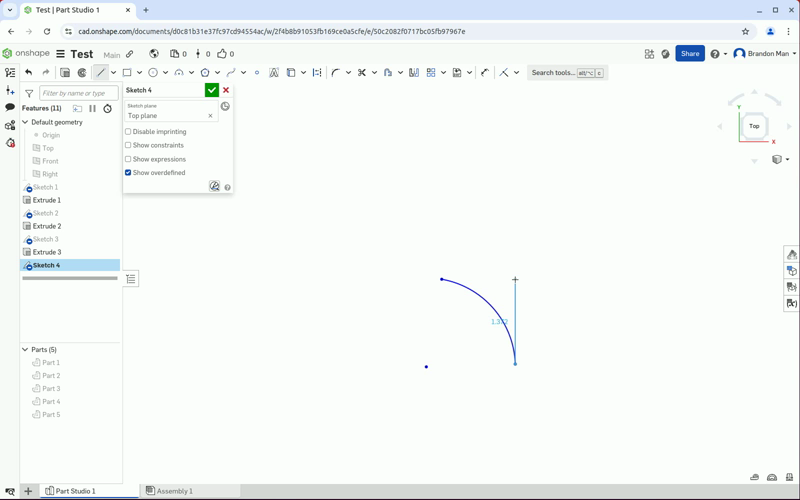
scroll(-6)
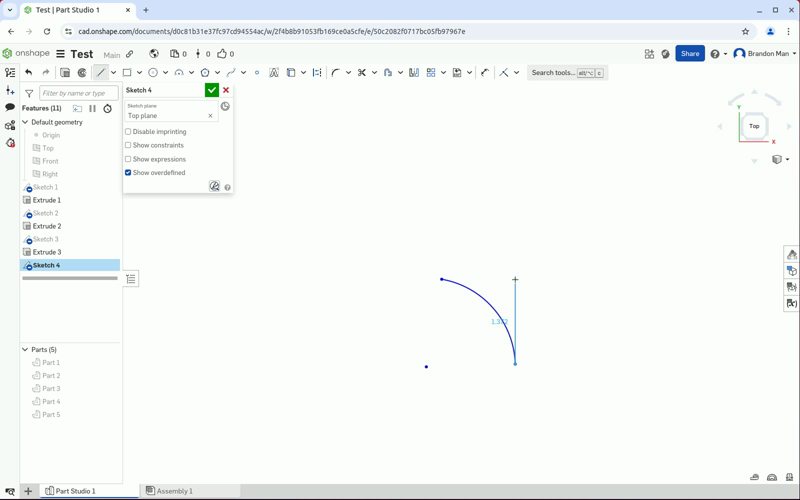
scroll(-6)
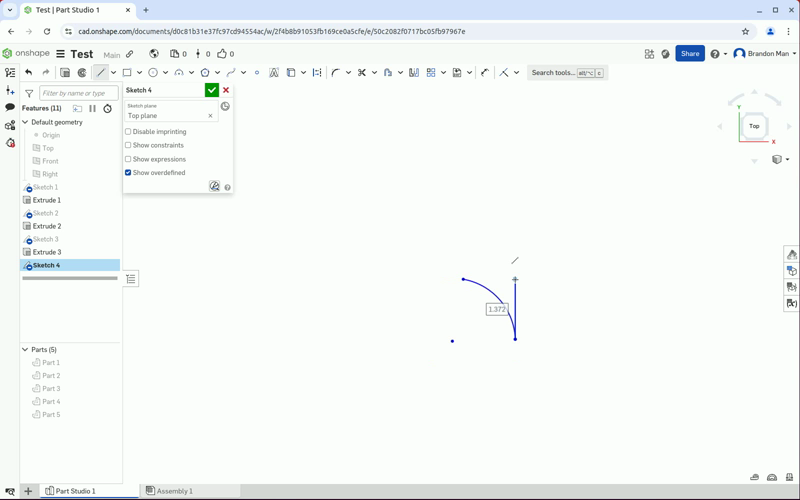
scroll(-6)
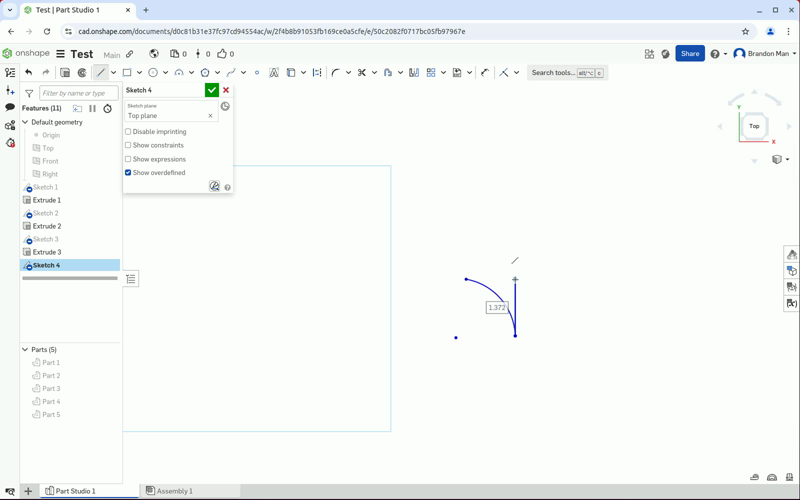
scroll(-6)
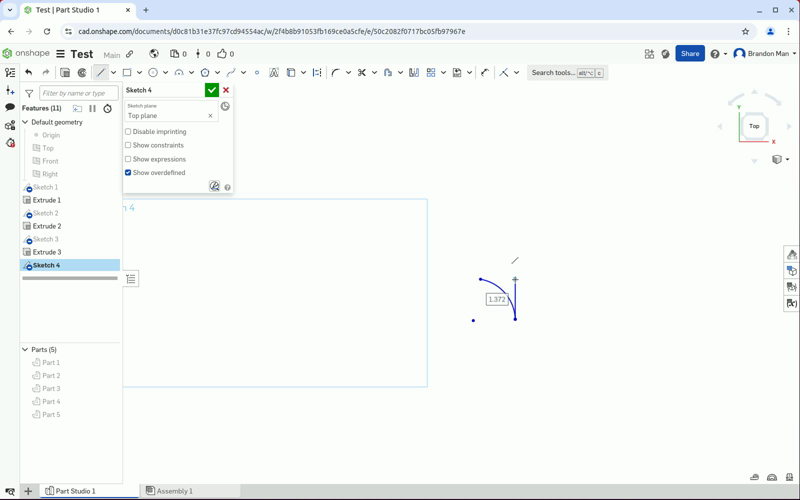
scroll(-6)
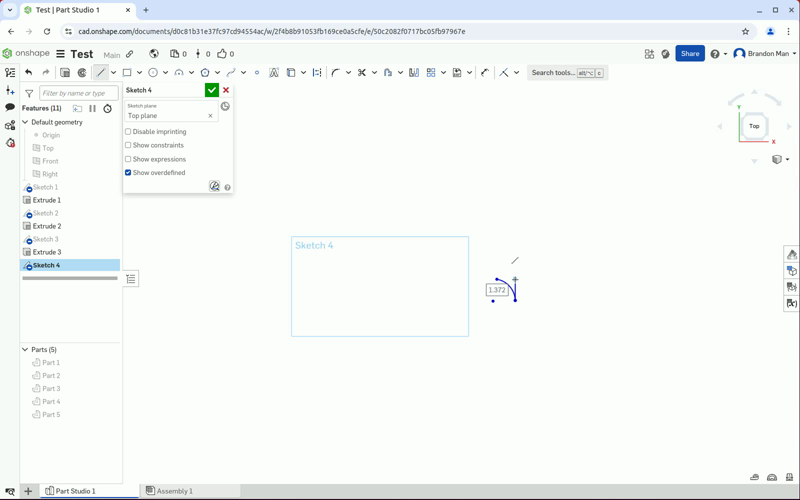
scroll(-6)
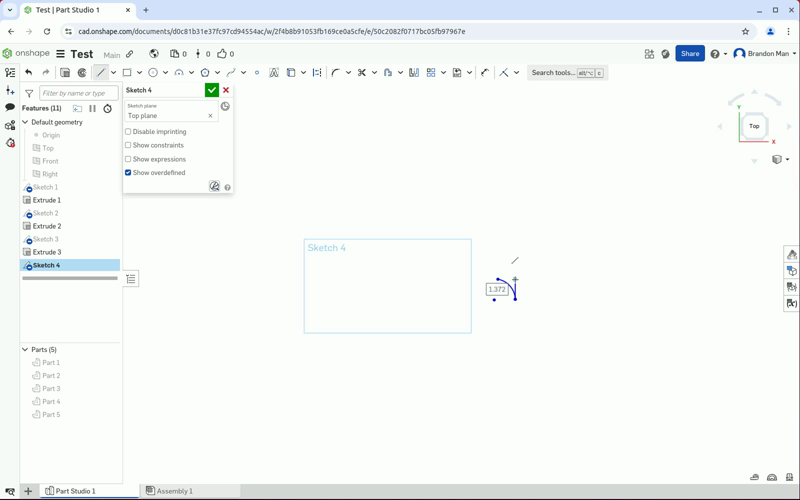
scroll(-6)
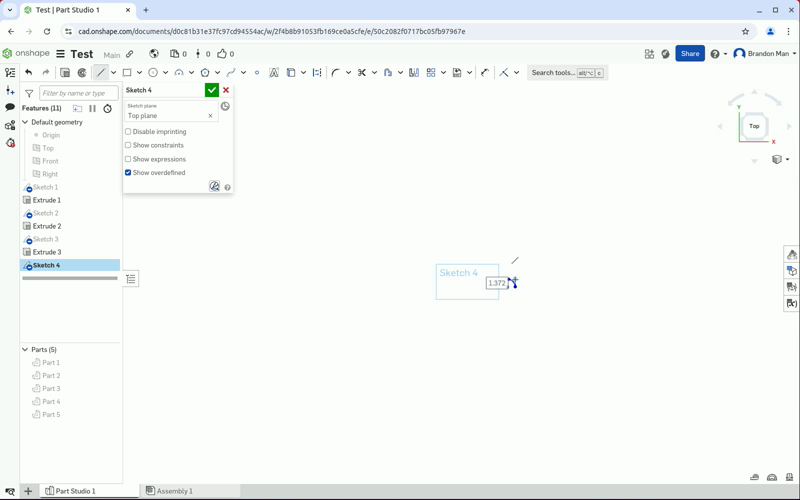
key_up(shift)
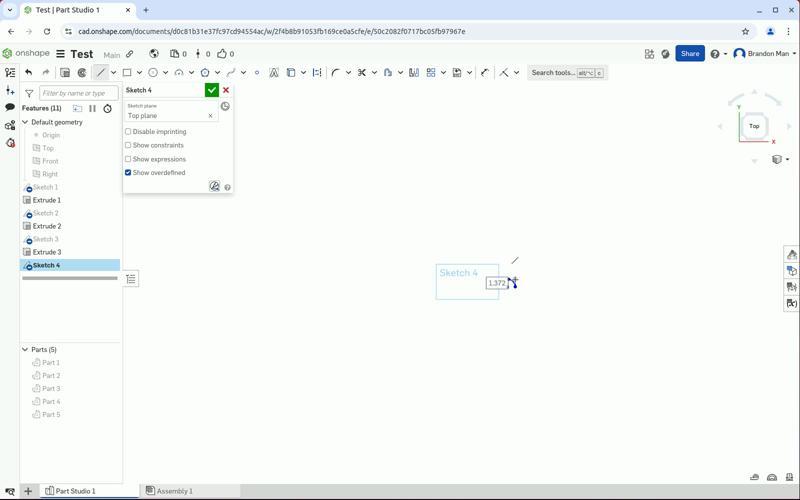
mouse_move(545, 279)
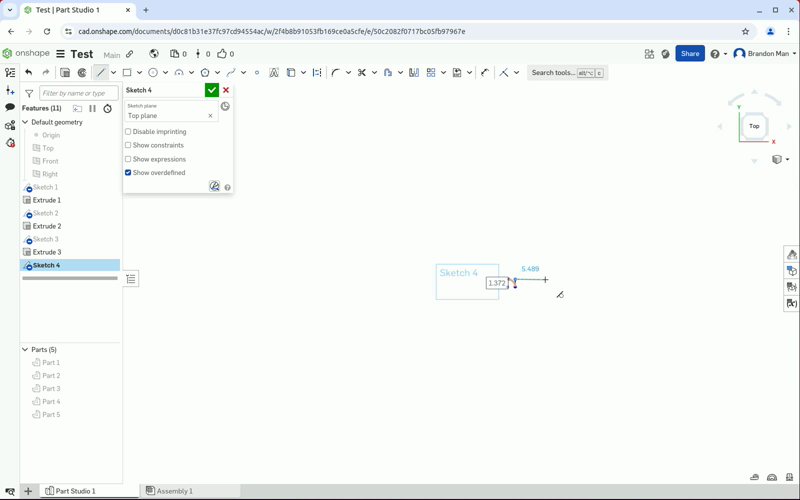
key_down(shift)
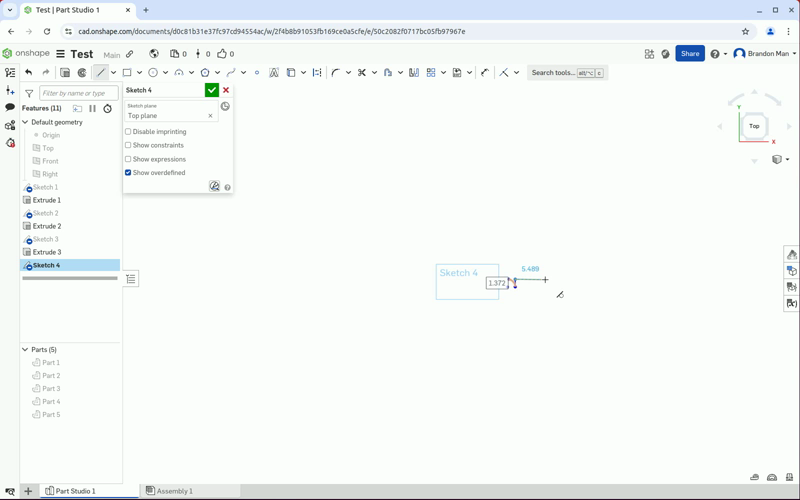
mouse_move(508, 279)
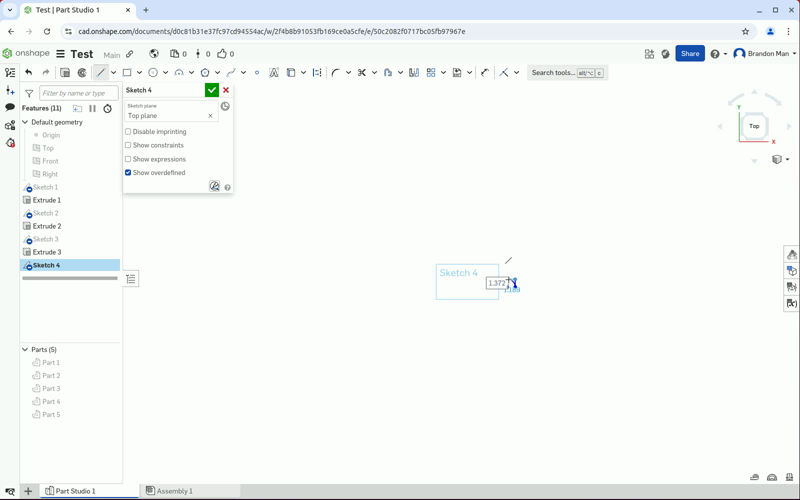
scroll(6)
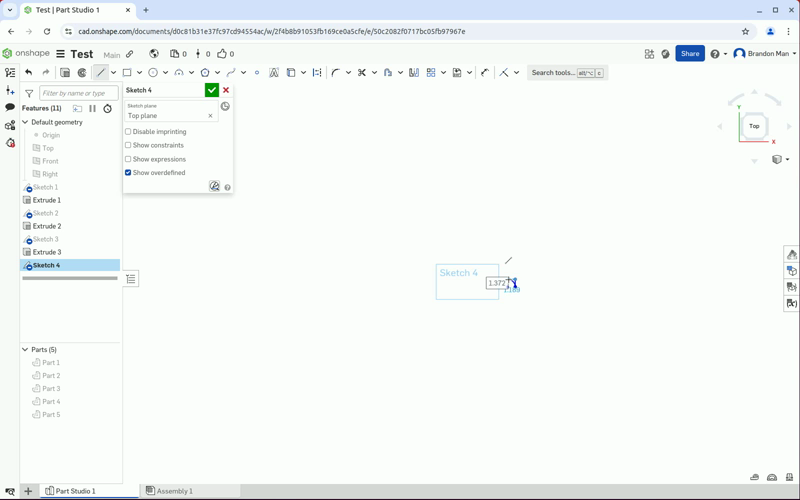
scroll(6)
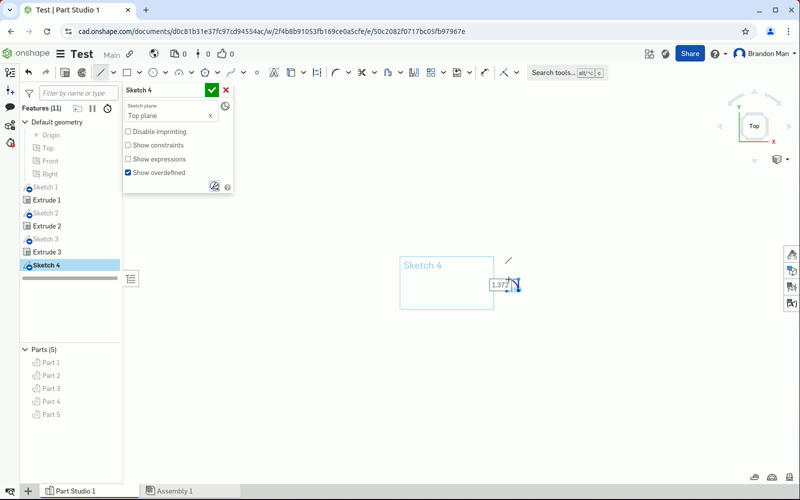
scroll(6)
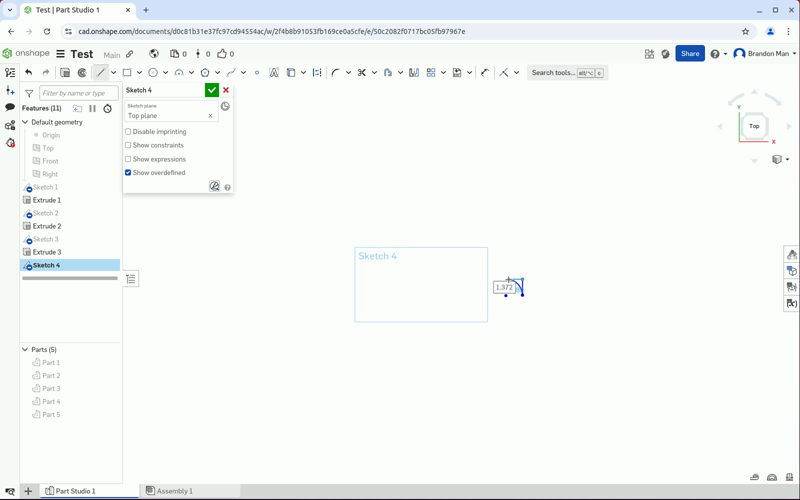
scroll(6)
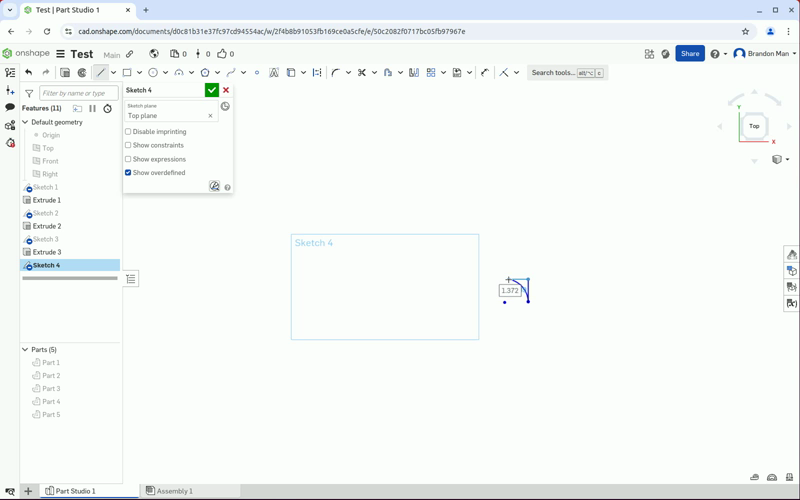
scroll(6)
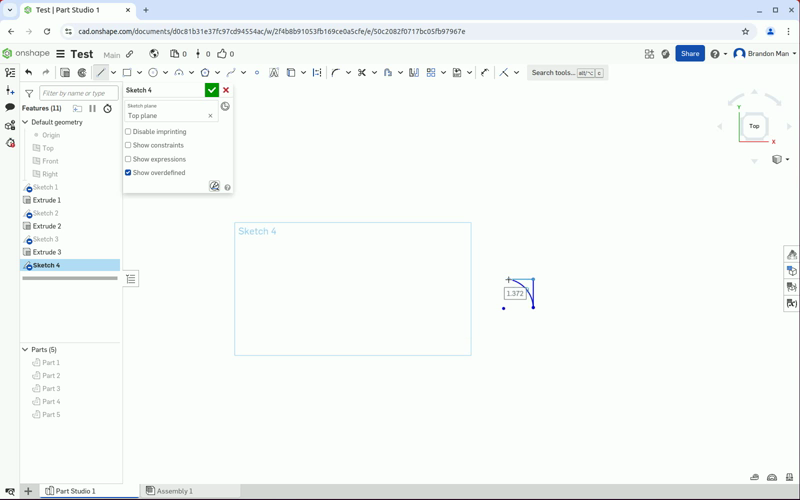
scroll(6)
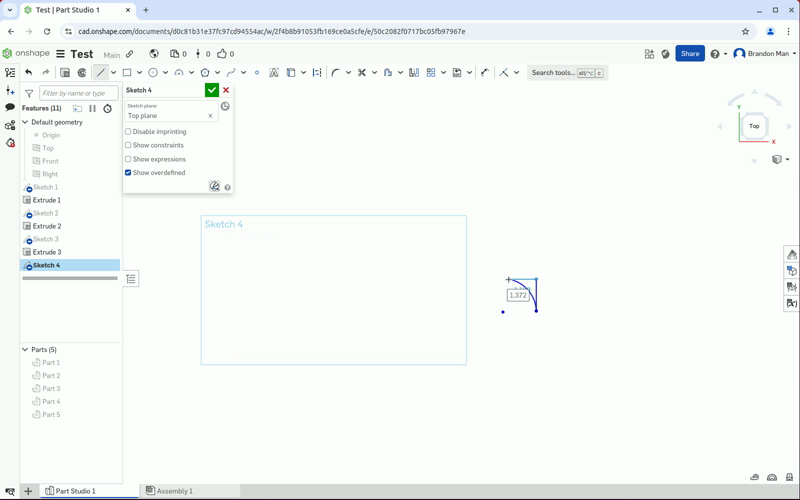
scroll(6)
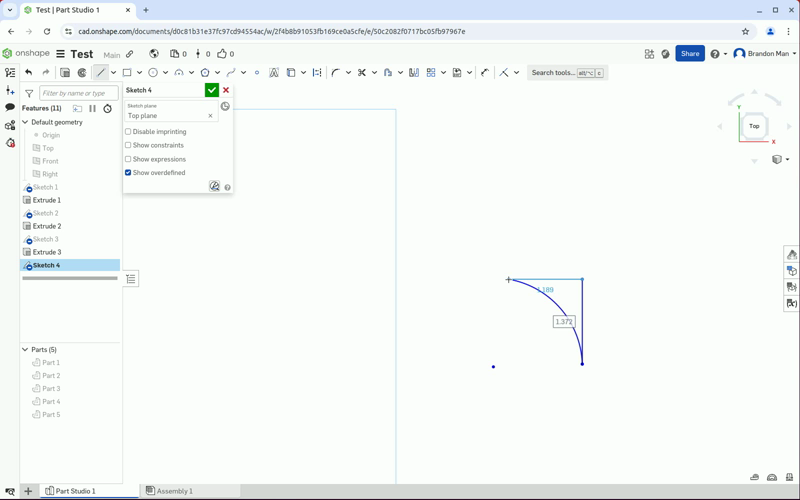
key_up(shift)
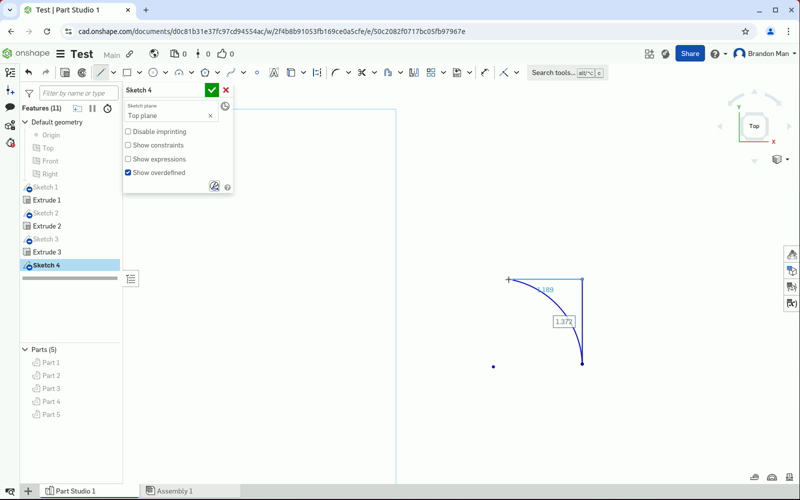
click(508, 279)
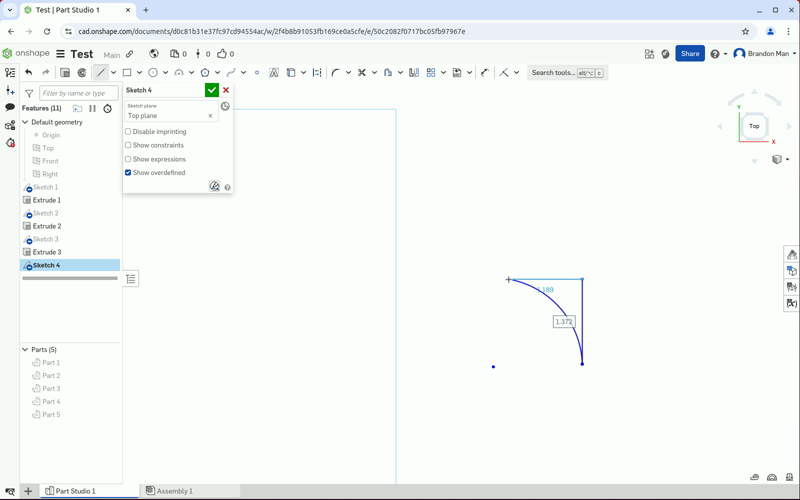
scroll(-6)
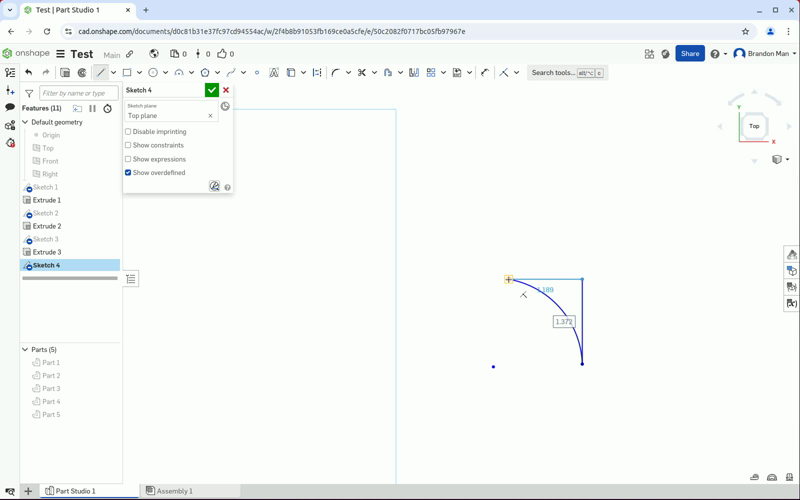
scroll(-6)
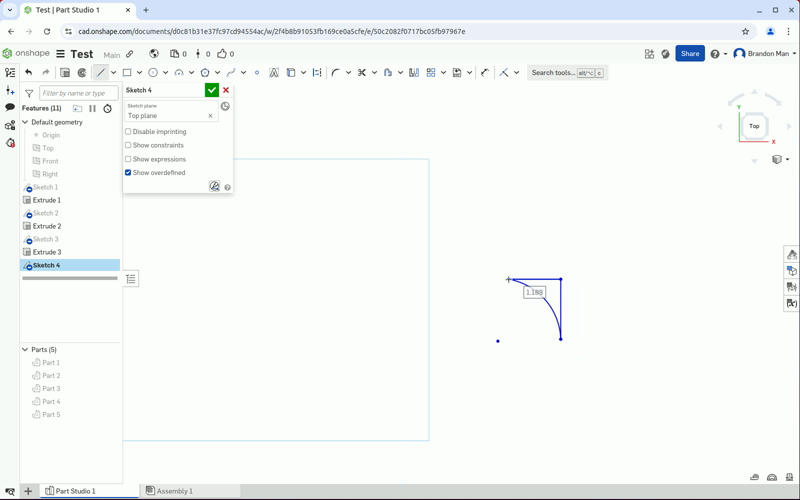
scroll(-6)
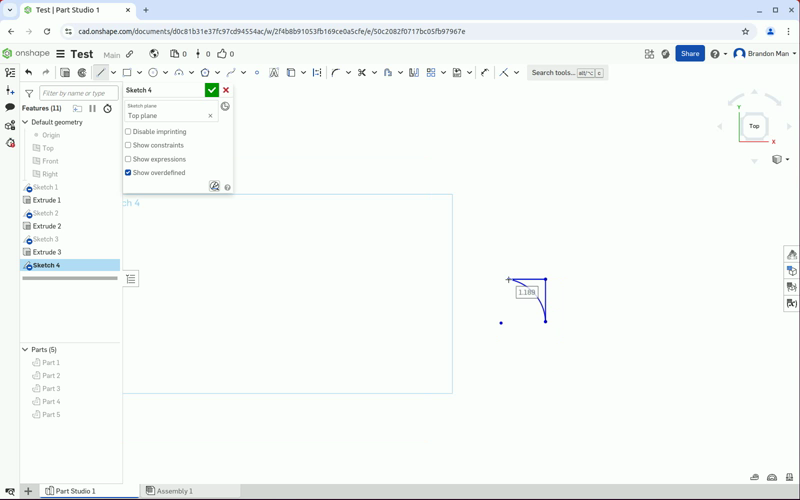
scroll(-6)
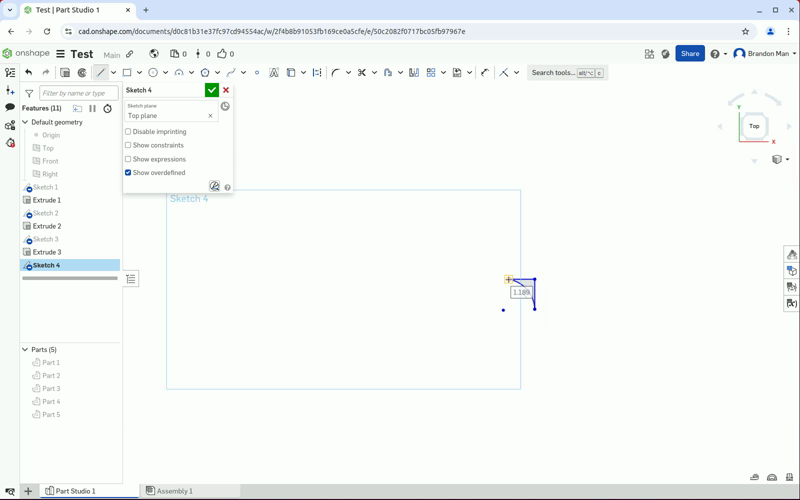
scroll(-6)
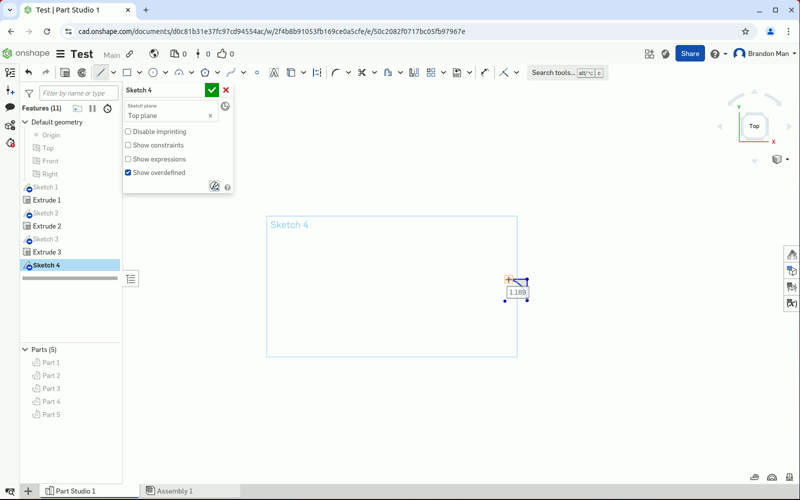
scroll(-6)
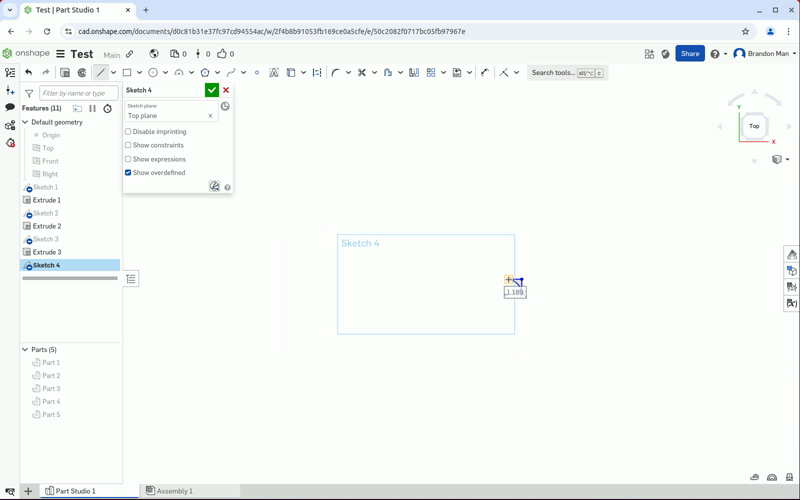
scroll(-6)
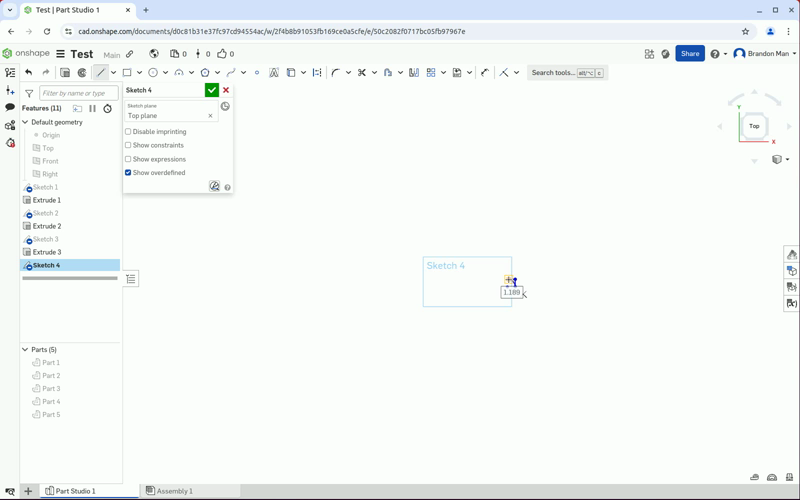
key(esc)
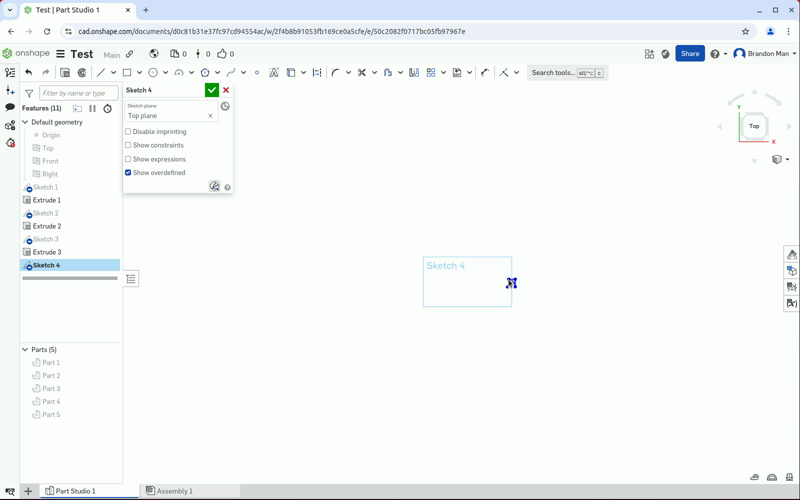
mouse_move(515, 279)
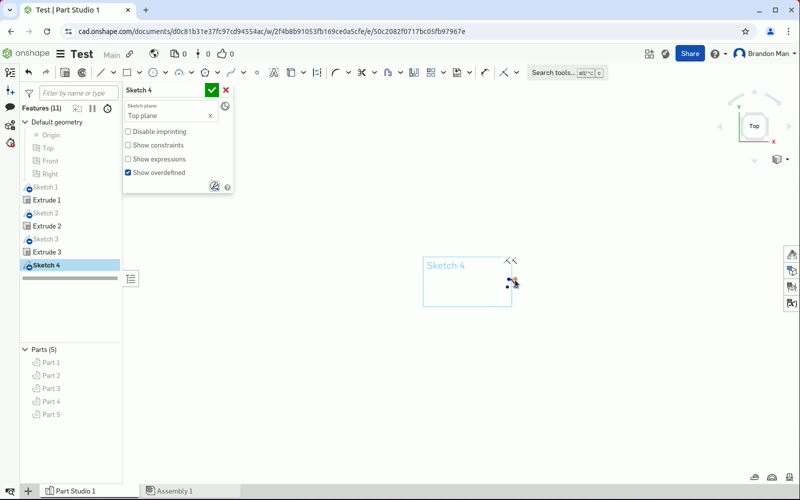
scroll(6)
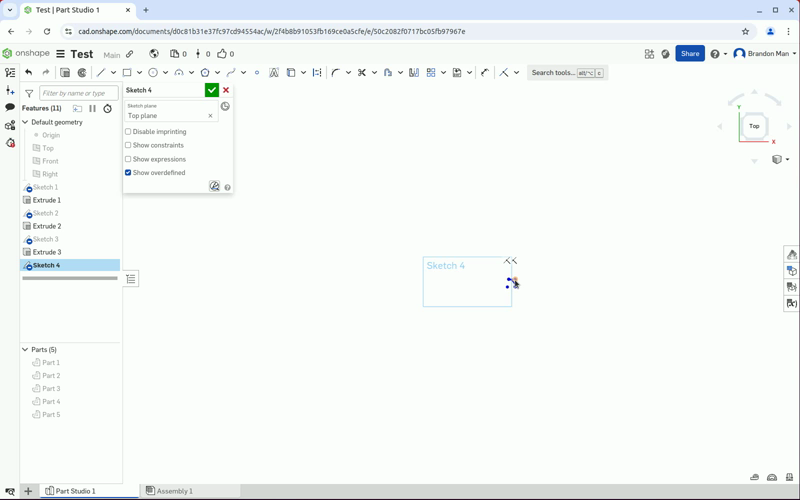
scroll(6)
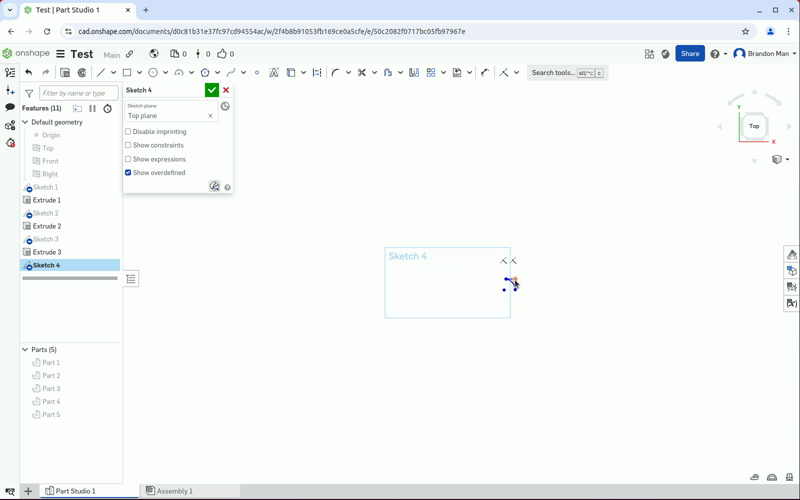
scroll(6)
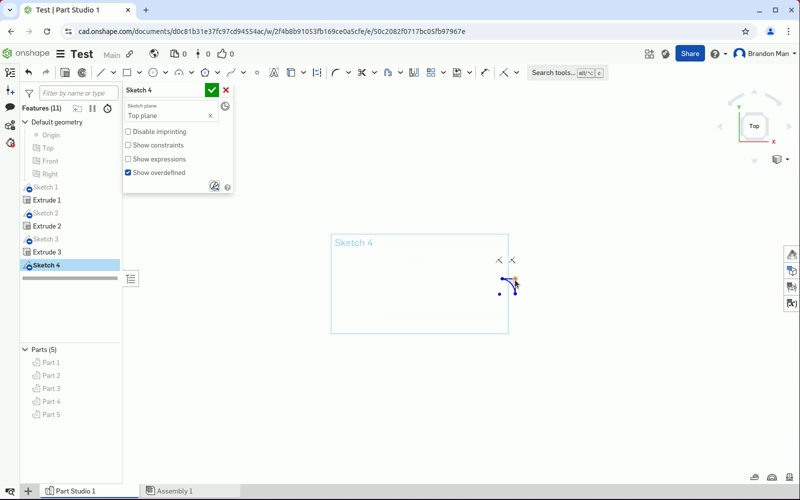
scroll(6)
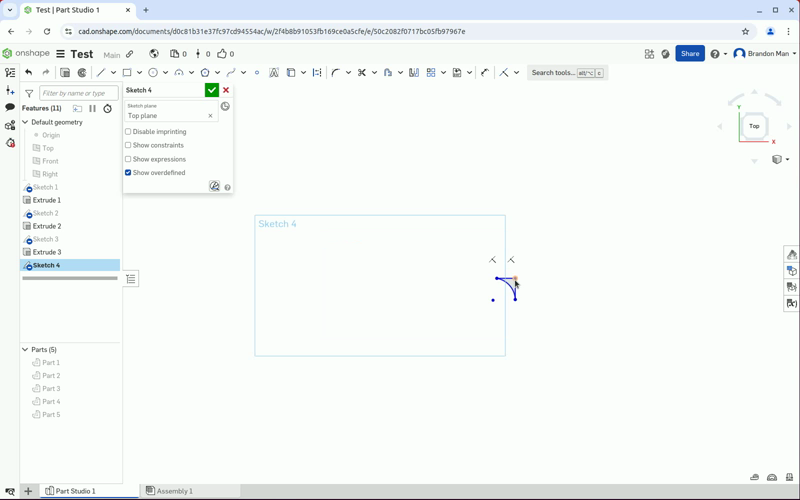
scroll(6)
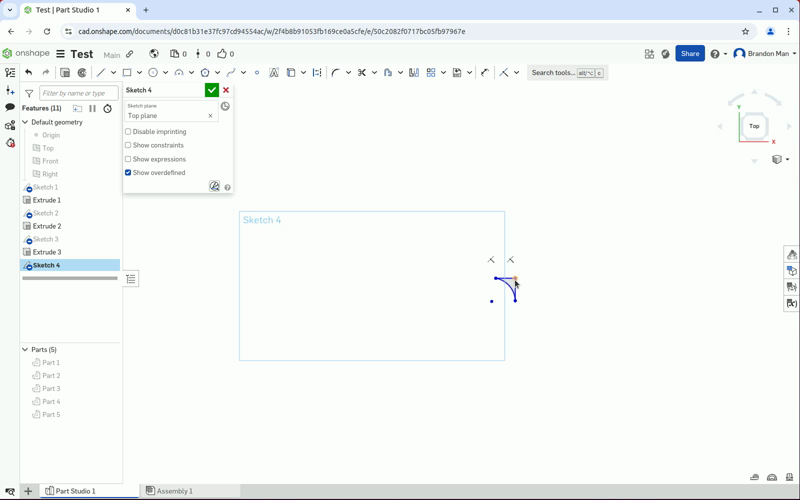
scroll(6)
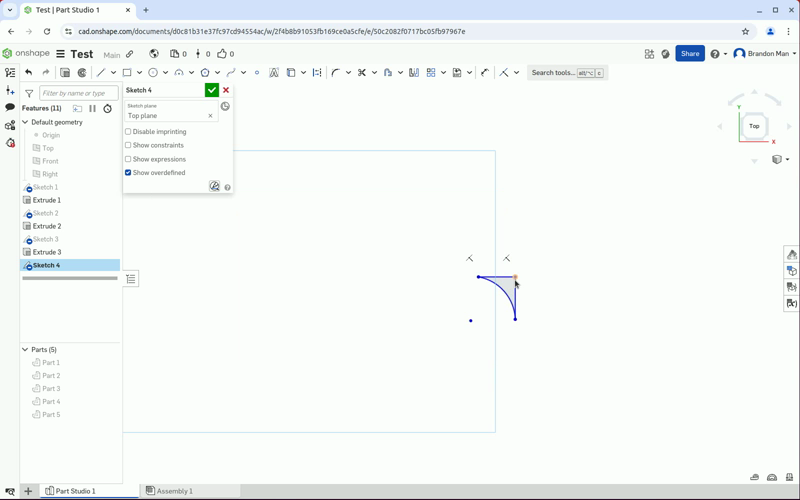
scroll(6)
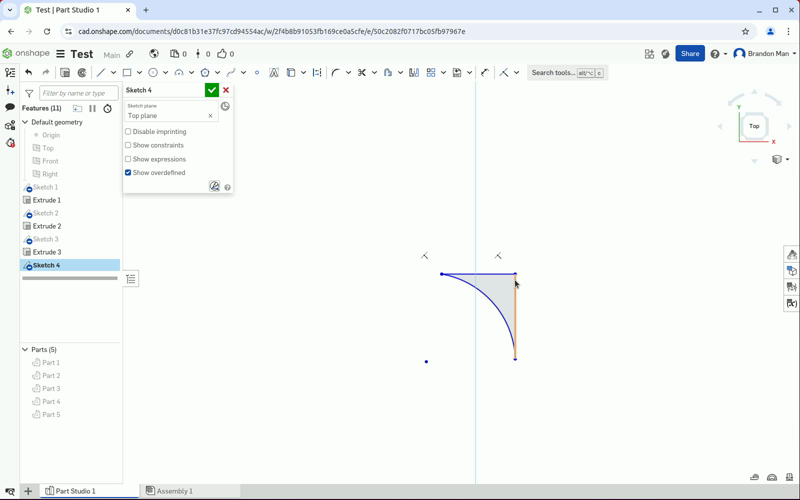
click(515, 279)
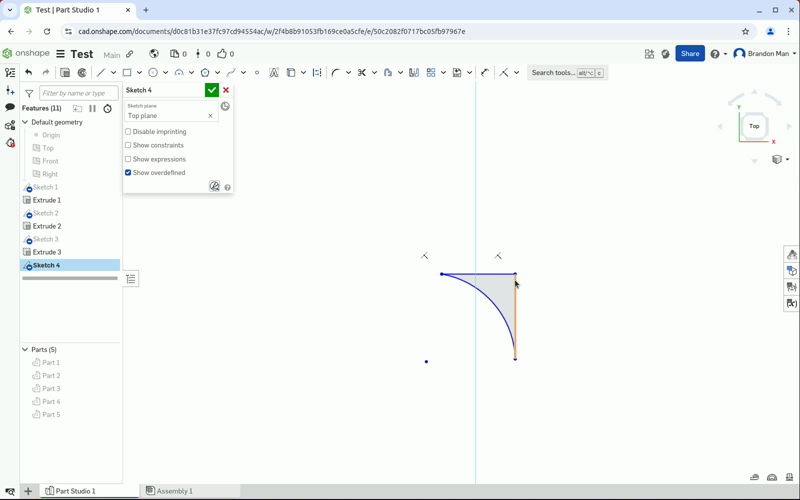
scroll(-6)
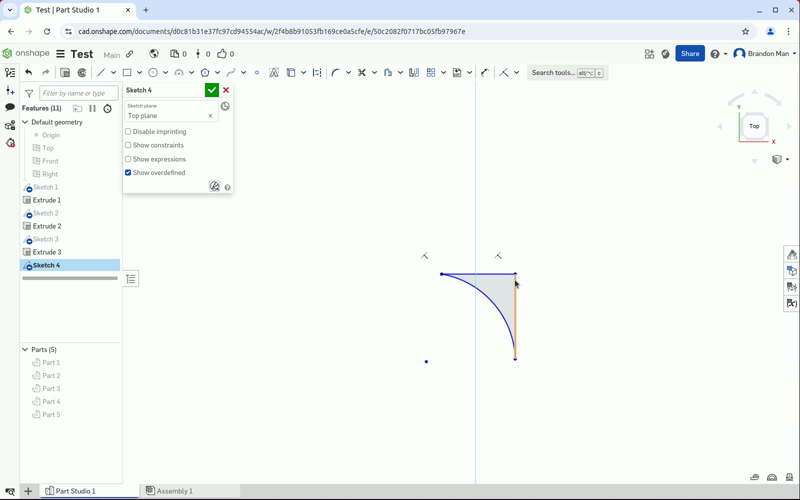
scroll(-6)
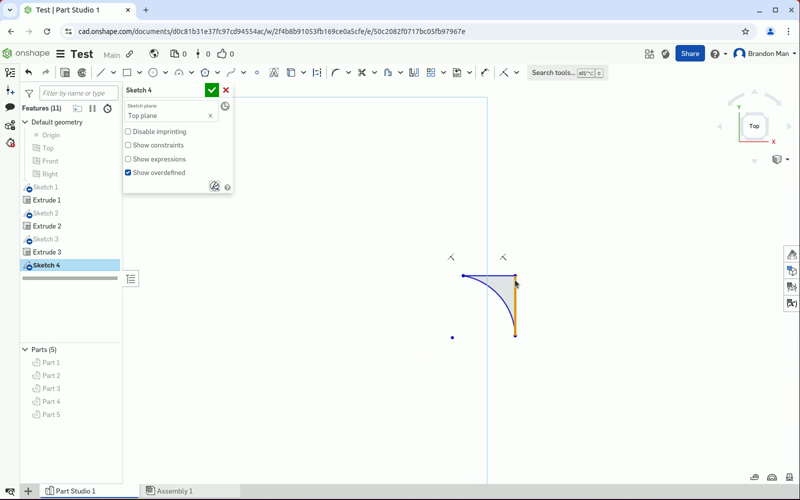
scroll(-6)
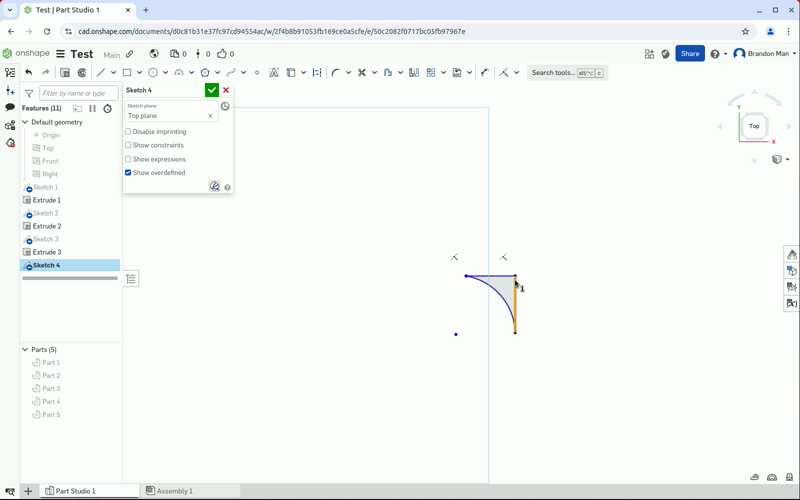
scroll(-6)
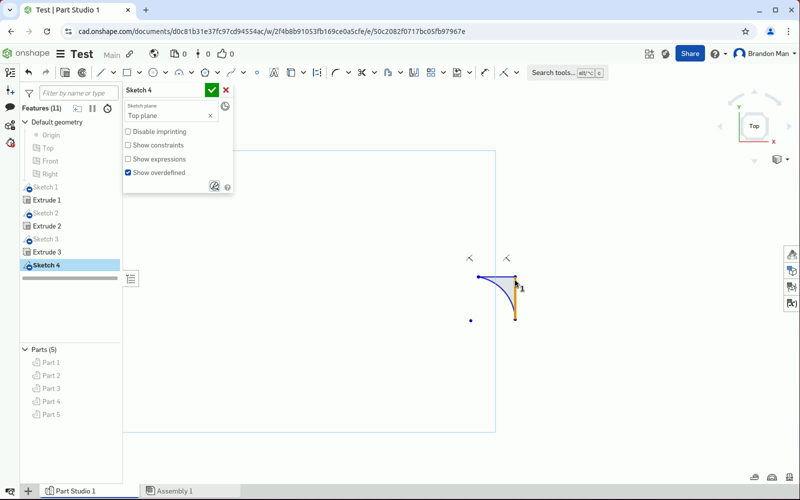
scroll(-6)
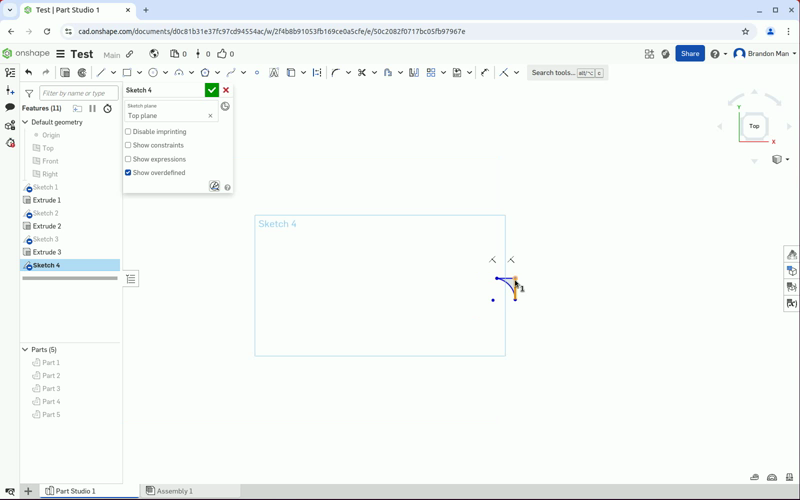
scroll(-6)
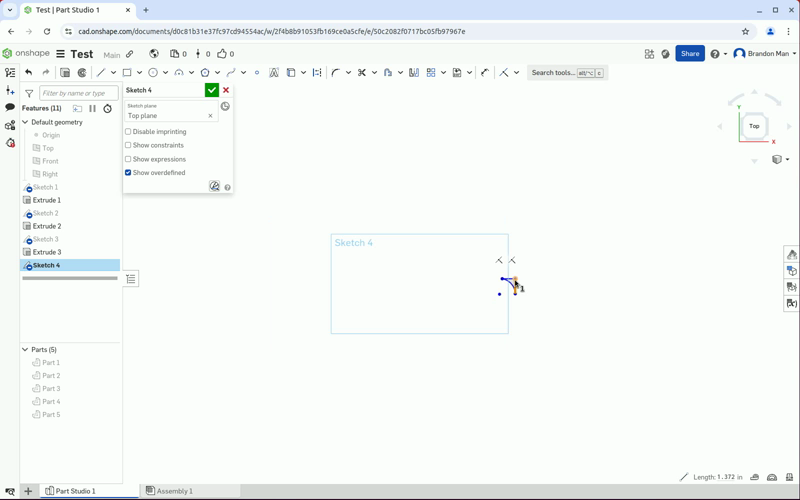
scroll(-6)
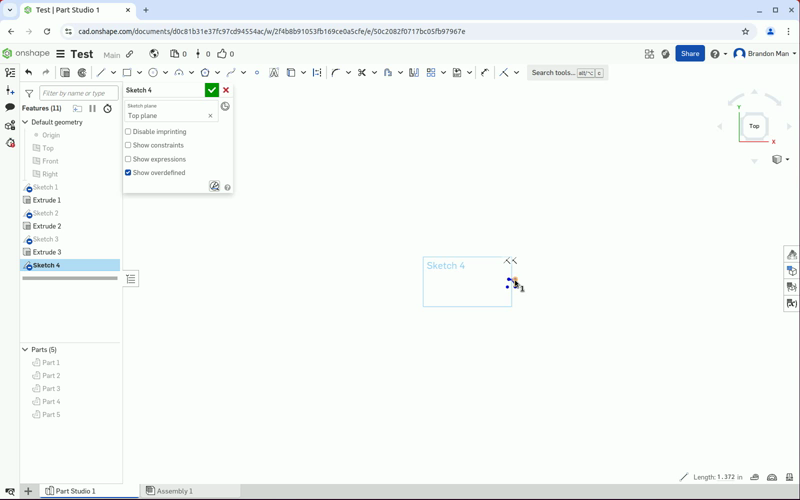
mouse_move(73, 352)
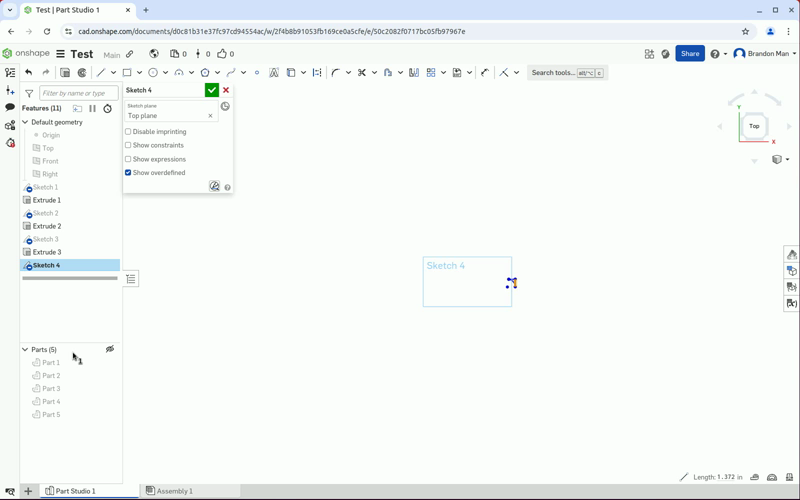
key(shift+y)
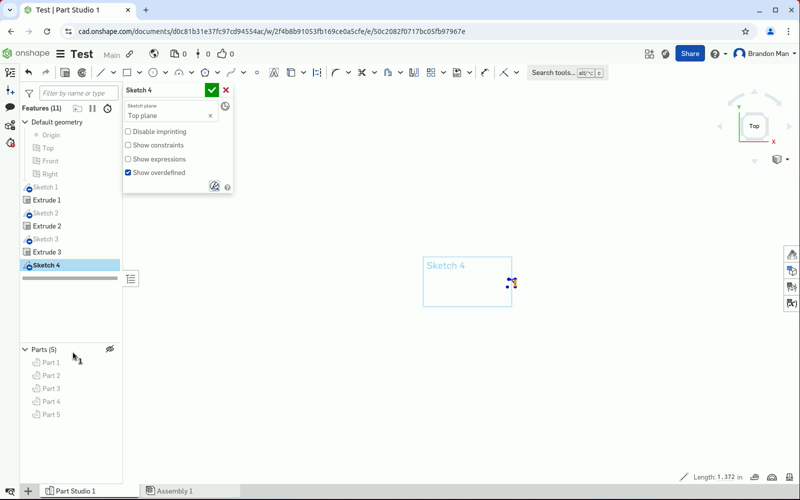
key(shift+e)
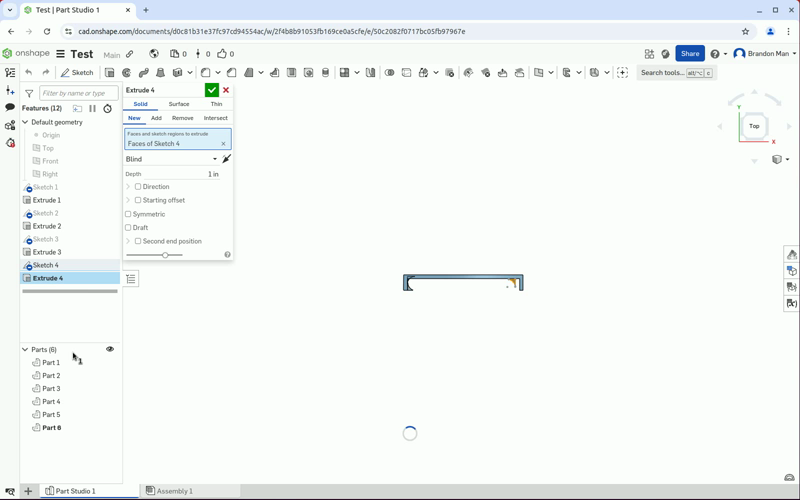
mouse_move(143, 106)
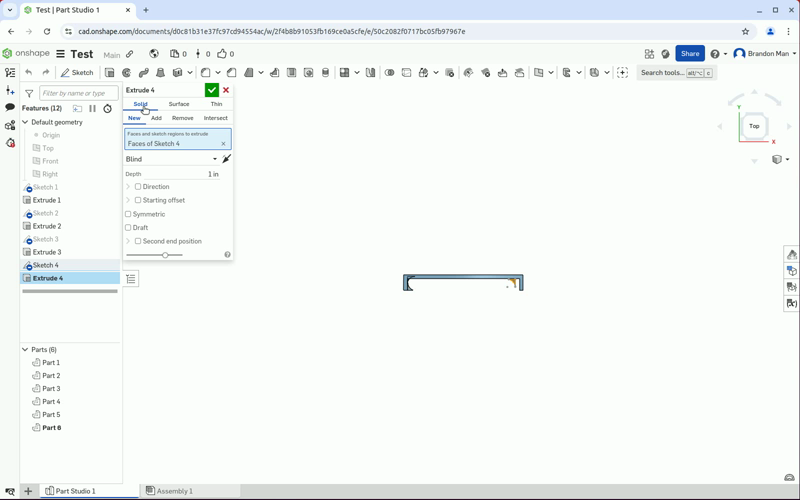
click(143, 106)
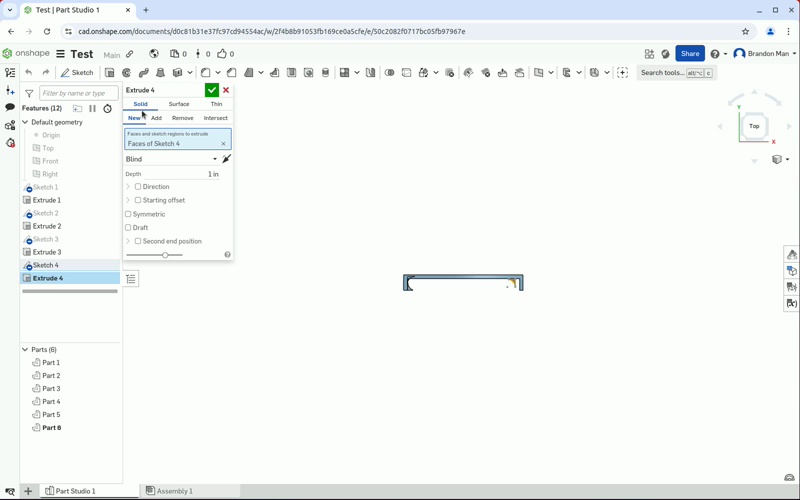
mouse_move(137, 120)
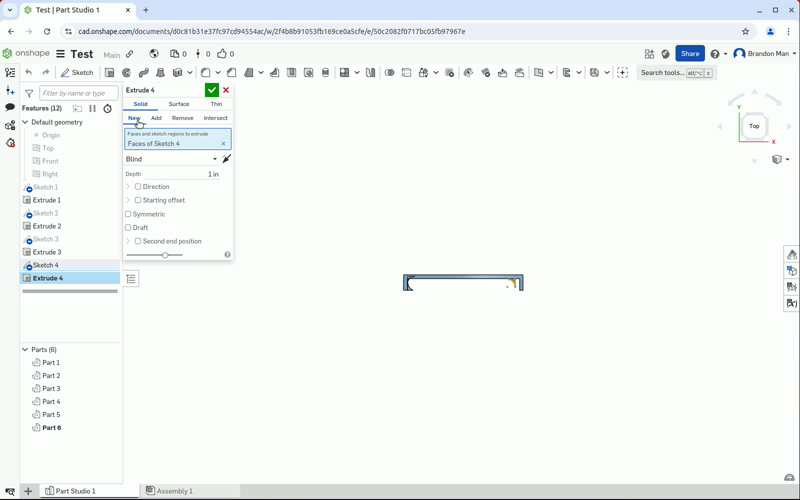
click(137, 120)
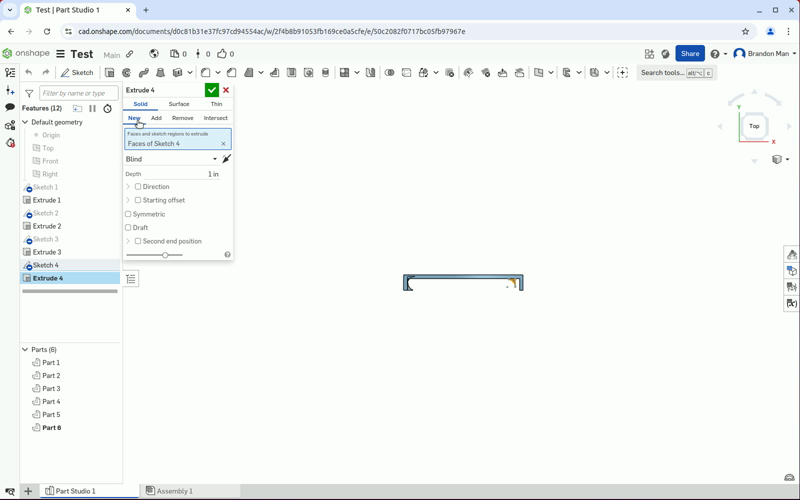
key(tab, 4)
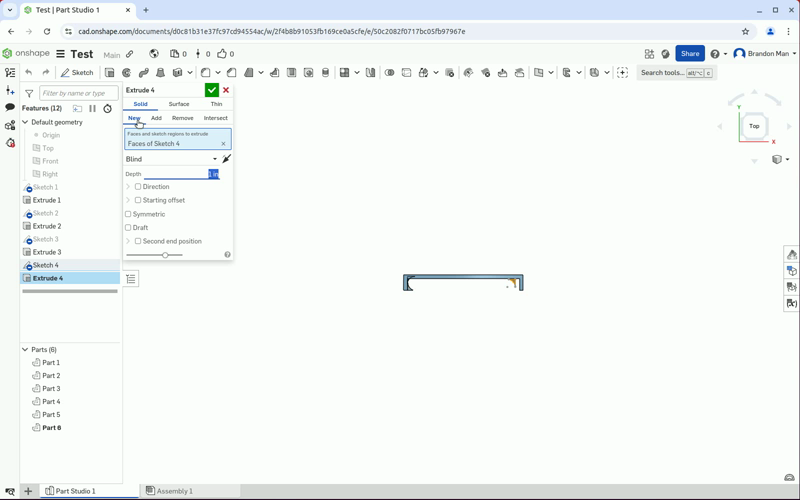
text(22.145)
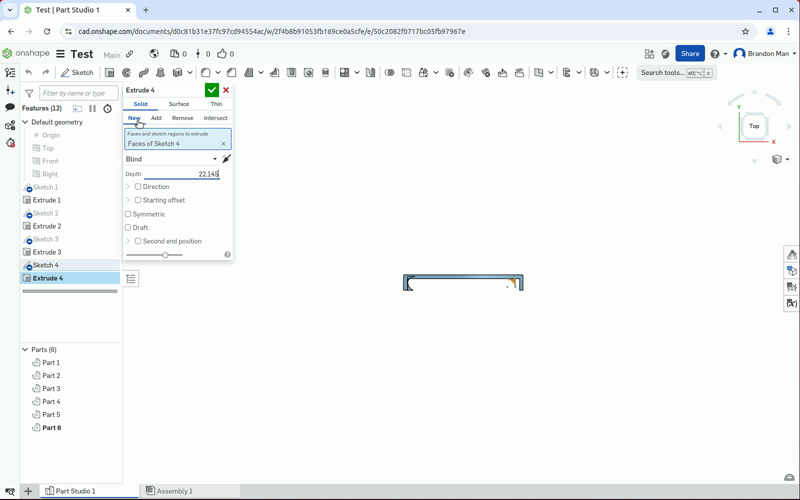
key(enter)
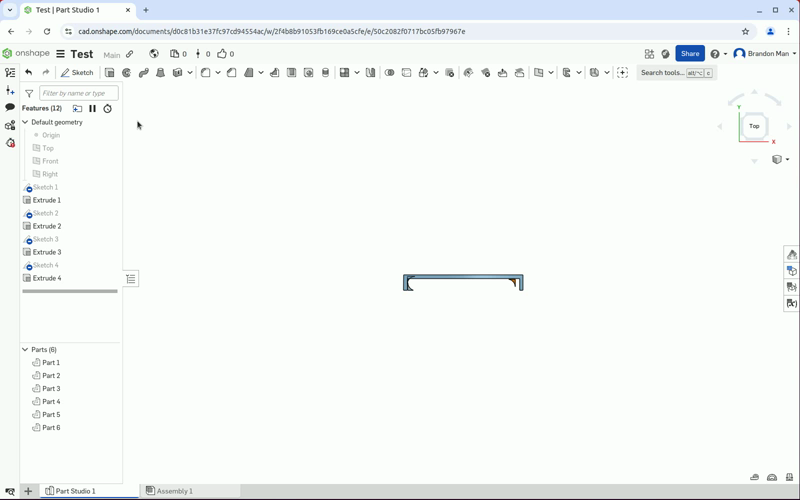
key(shift+h)
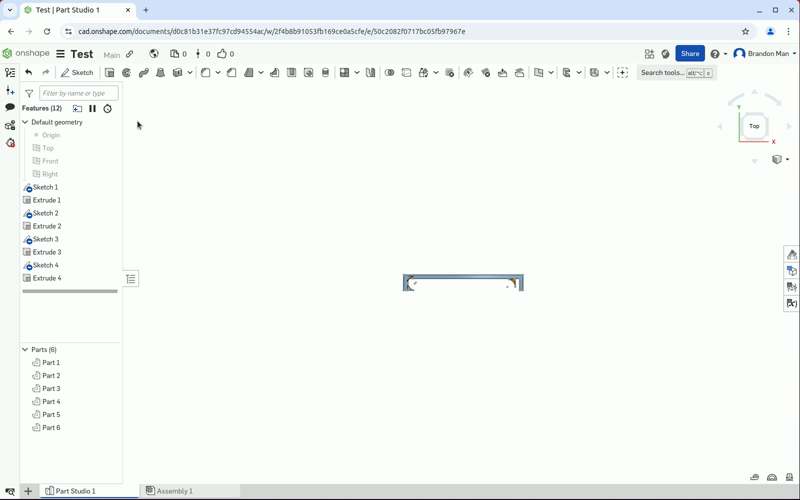
key(shift+h)
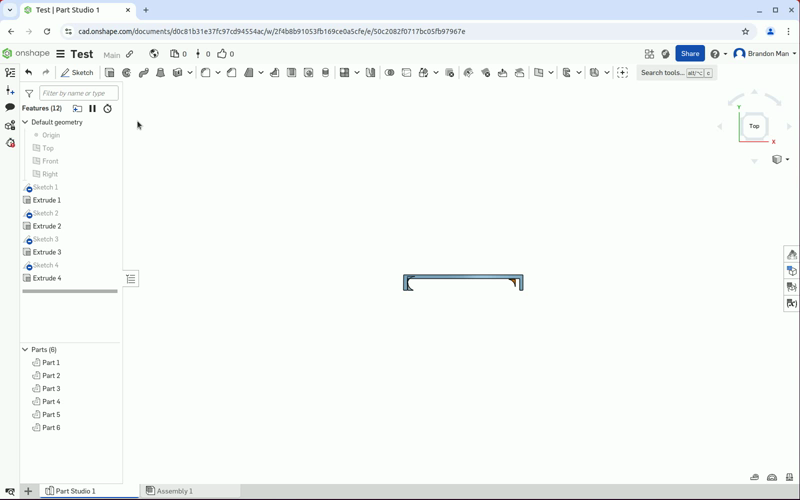
mouse_move(73, 189)
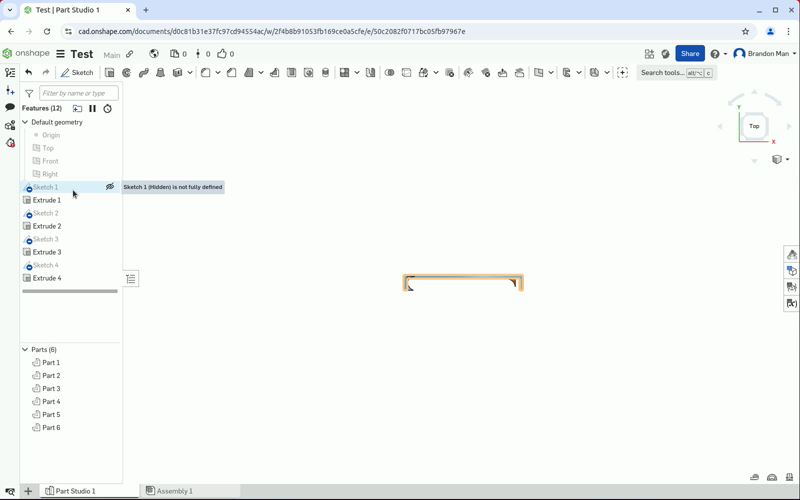
click(73, 189)
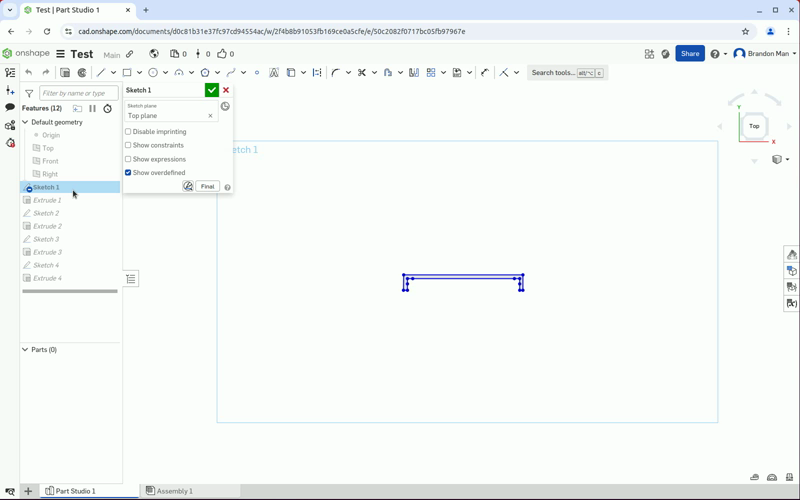
mouse_move(229, 92)
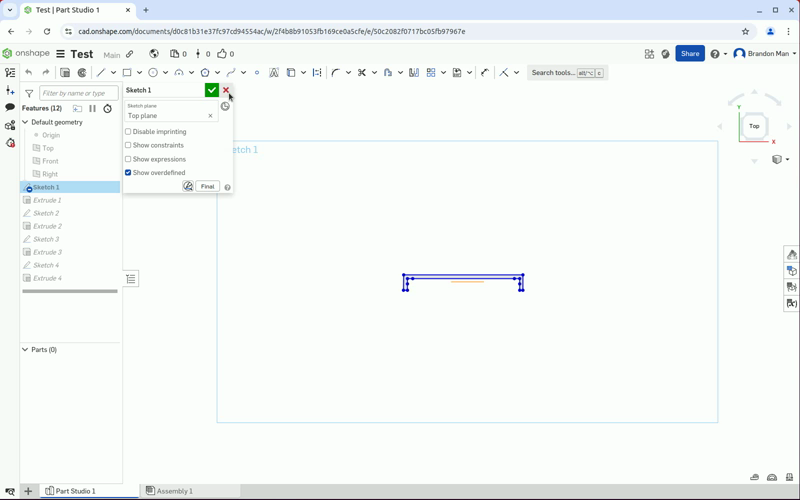
click(229, 92)
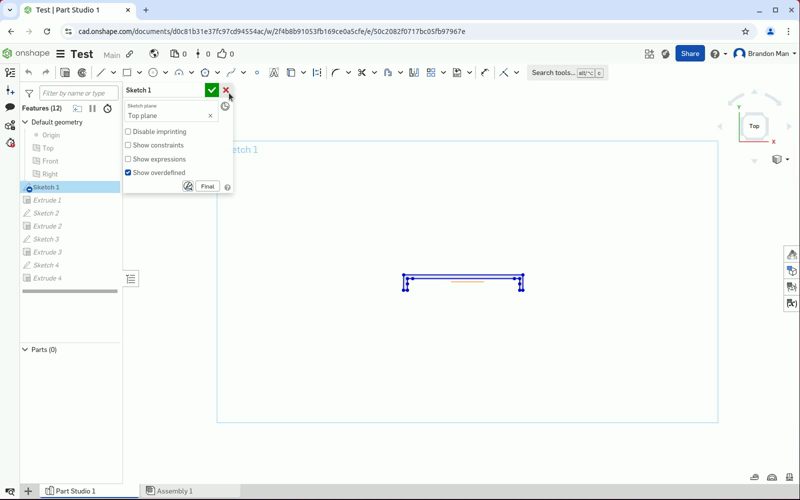
key(shift+s)
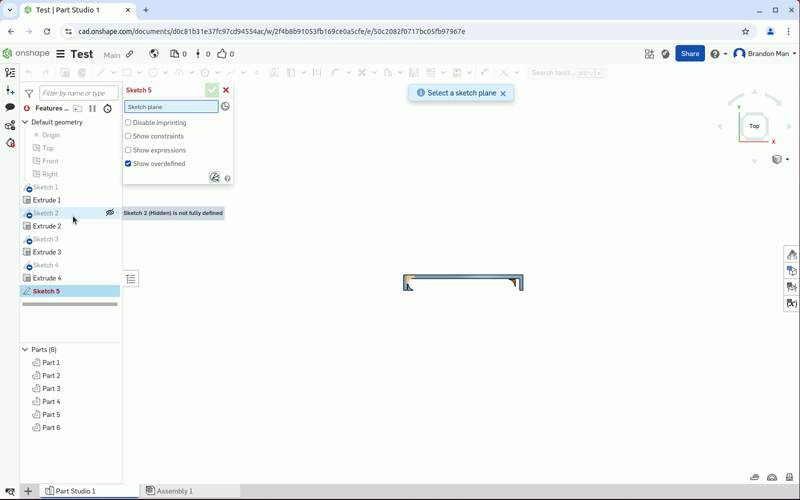
scroll(3)
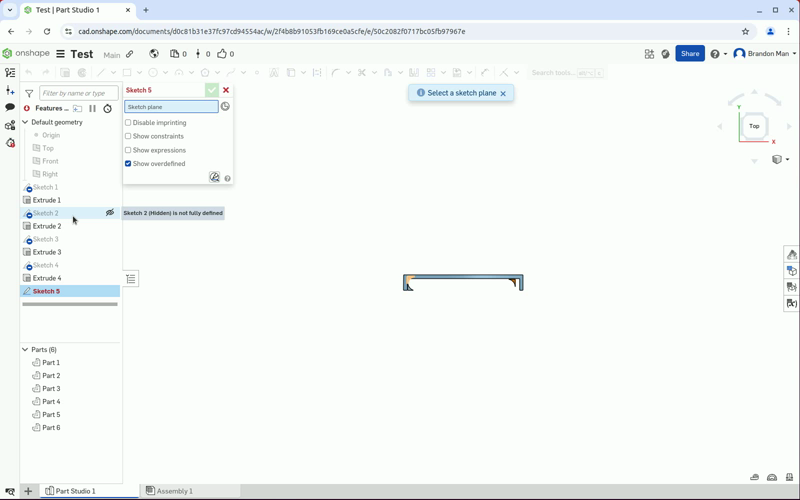
mouse_move(73, 150)
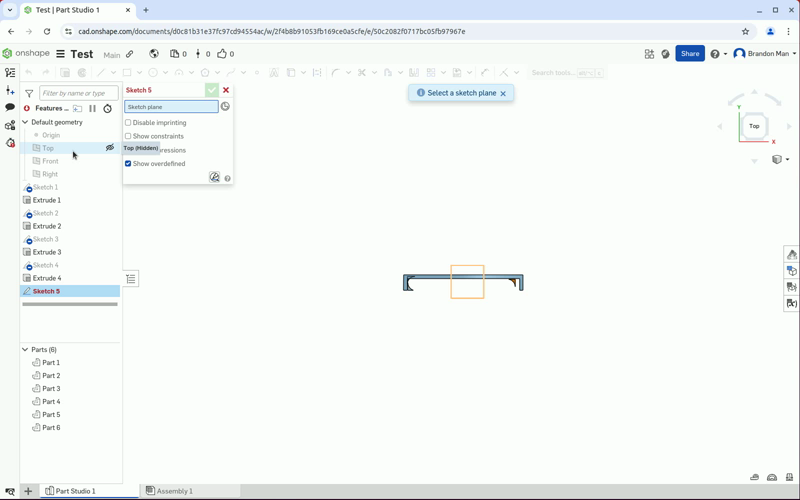
click(73, 150)
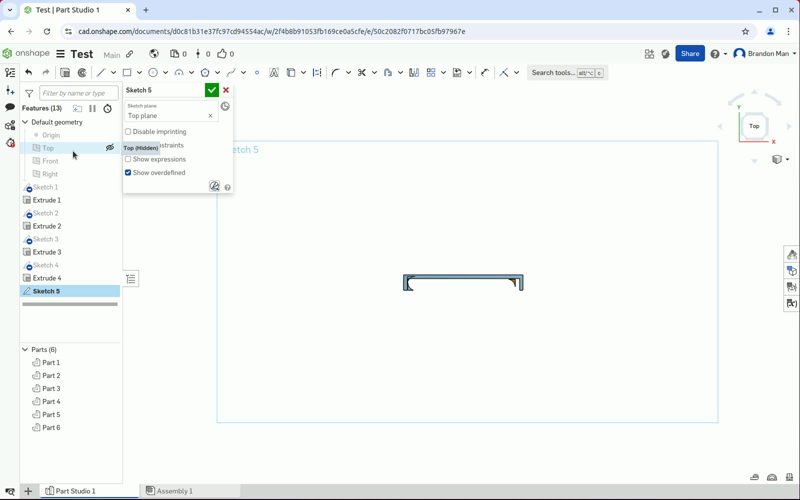
mouse_move(73, 352)
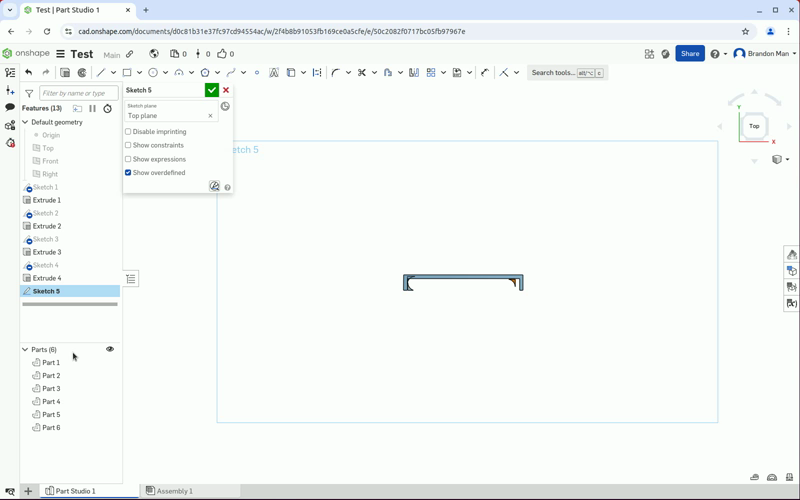
key(y)
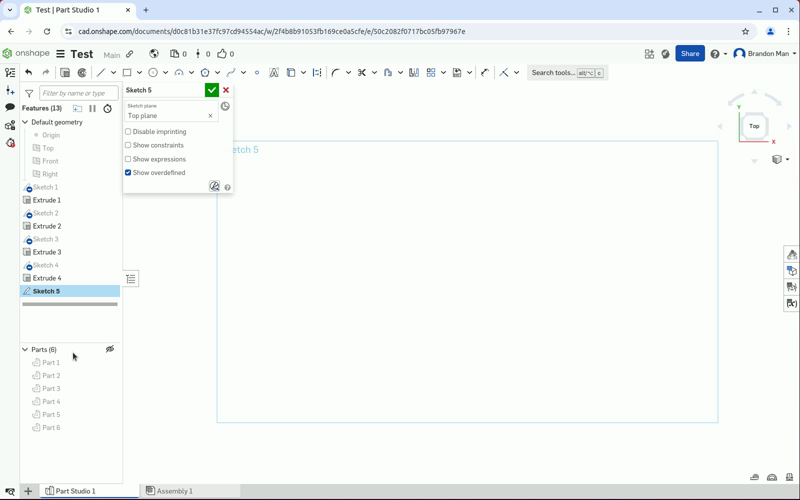
key(l)
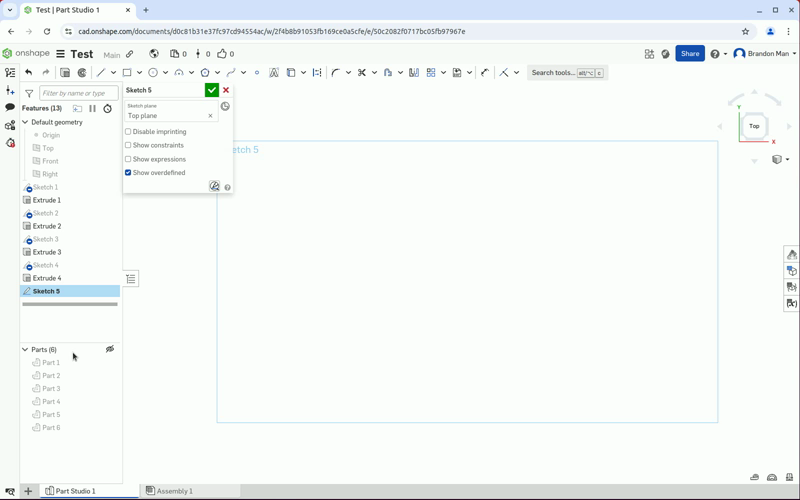
key_down(shift)
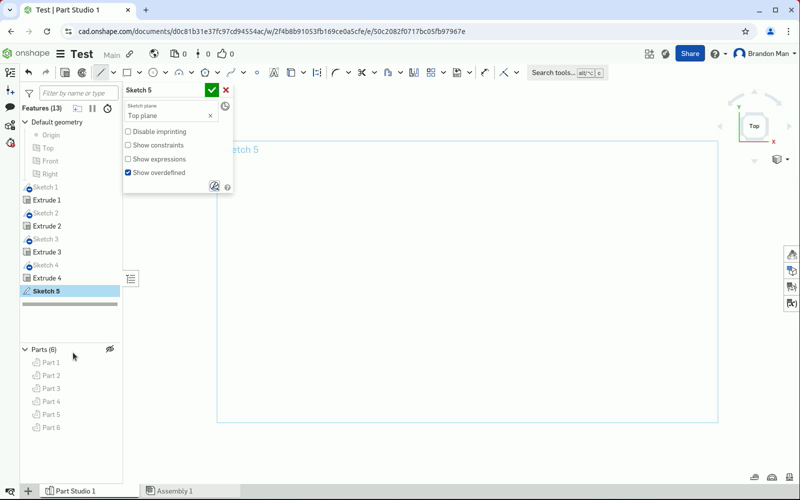
mouse_move(510, 290)
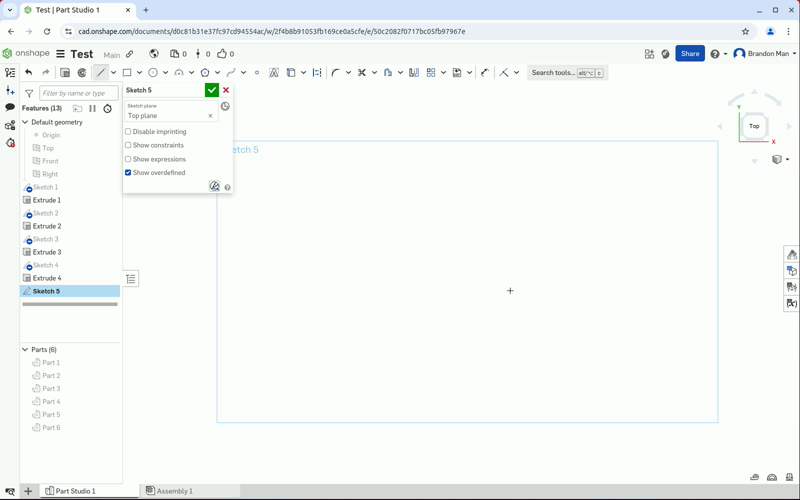
click(510, 290)
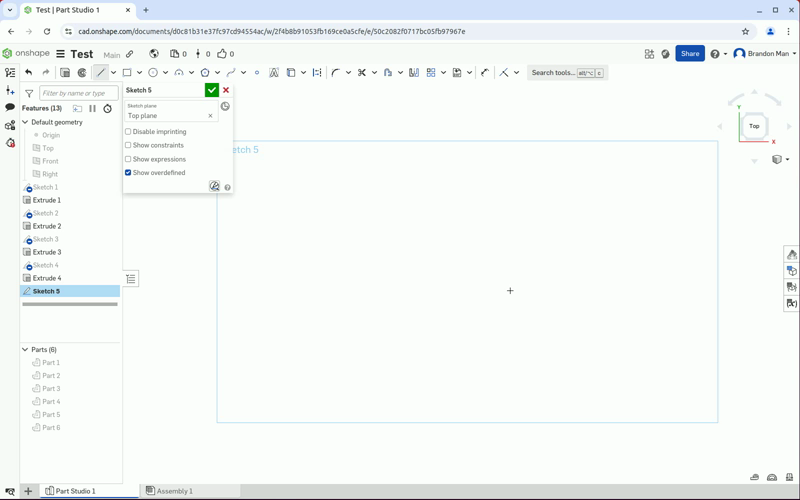
key_up(shift)
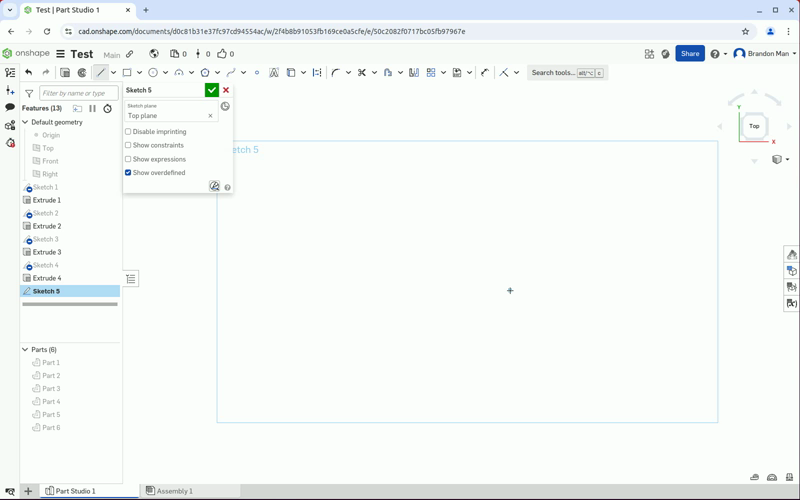
key_down(shift)
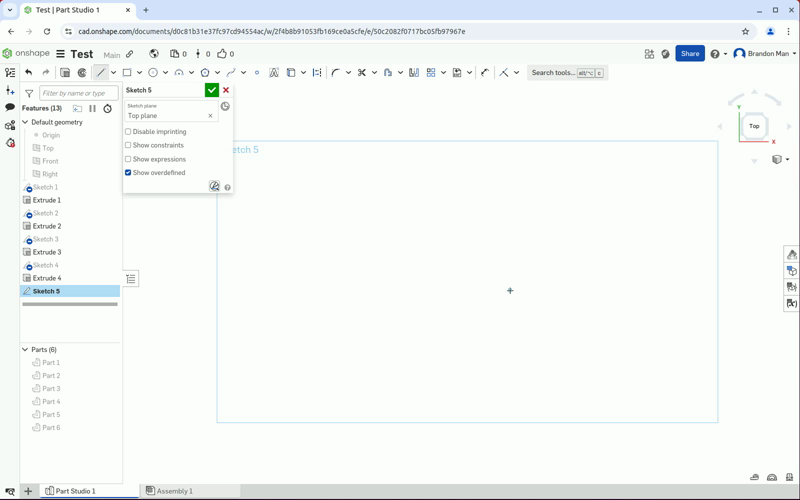
mouse_move(540, 290)
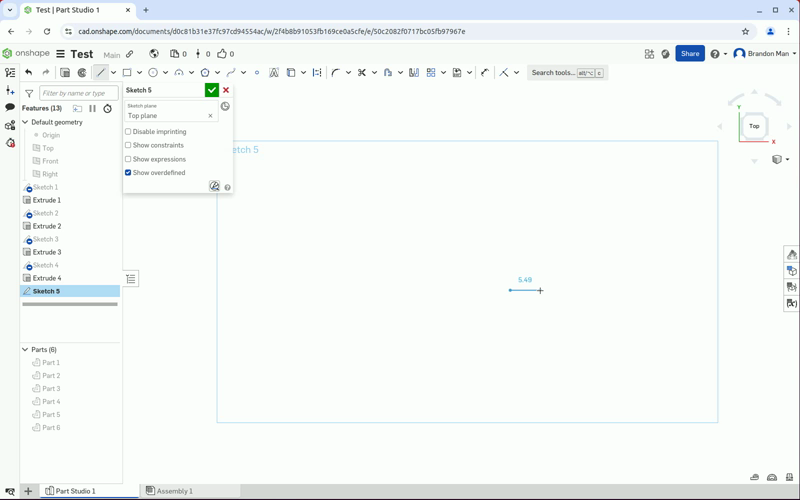
mouse_move(515, 290)
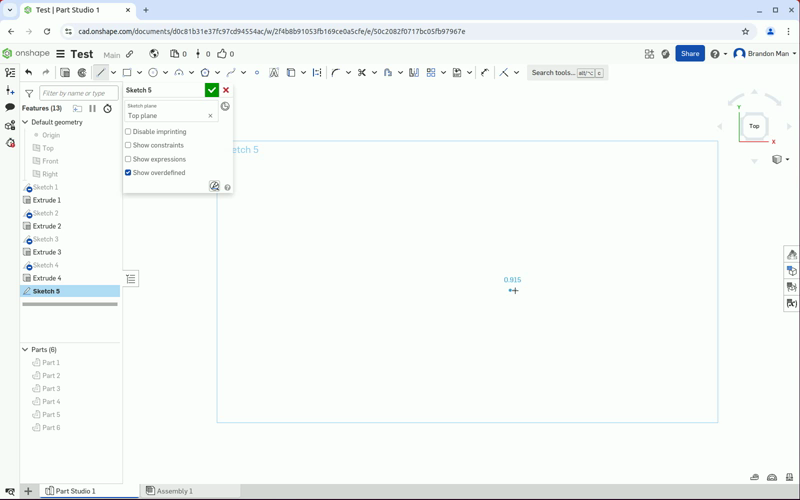
scroll(6)
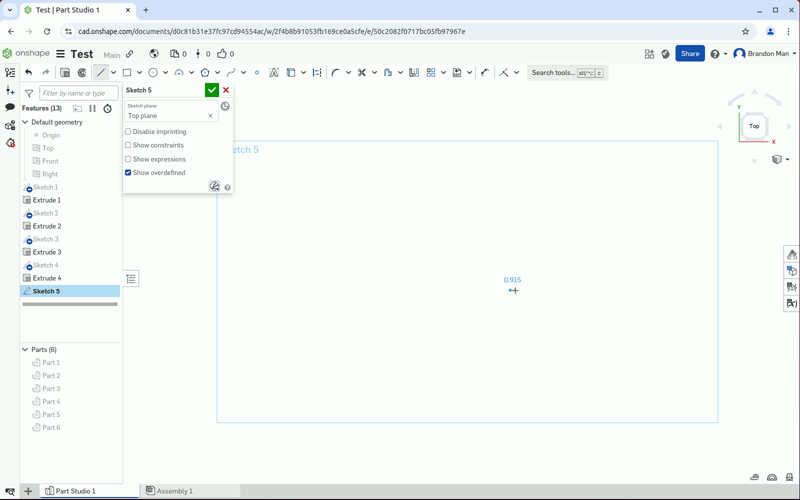
scroll(6)
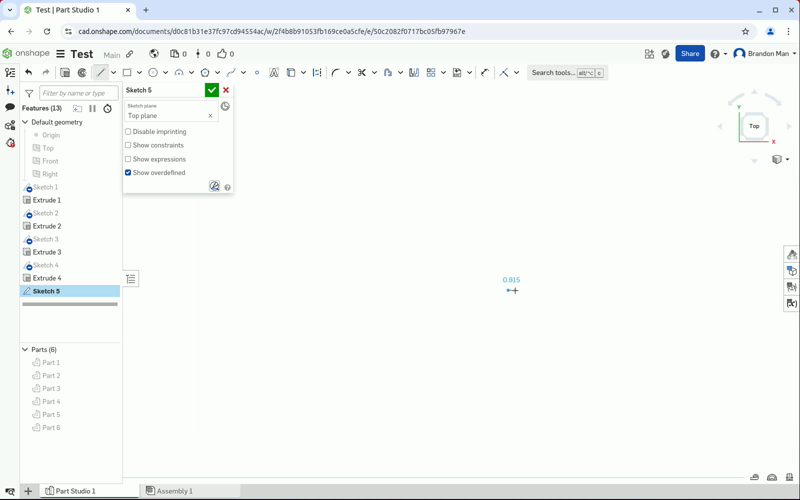
scroll(6)
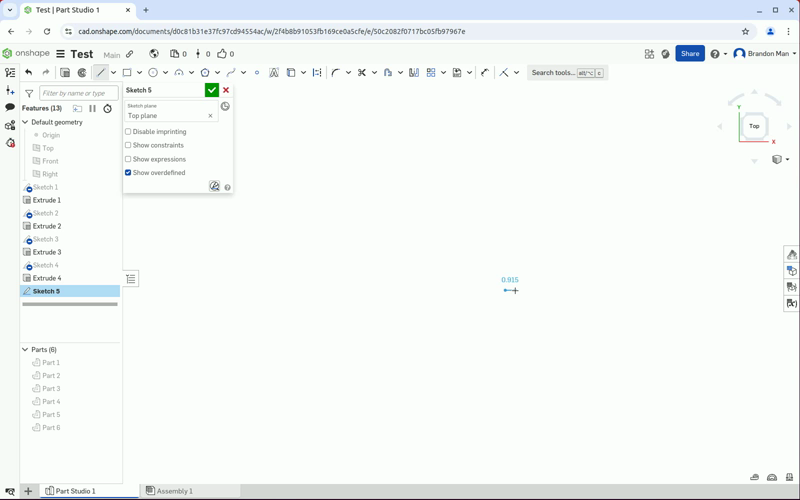
scroll(6)
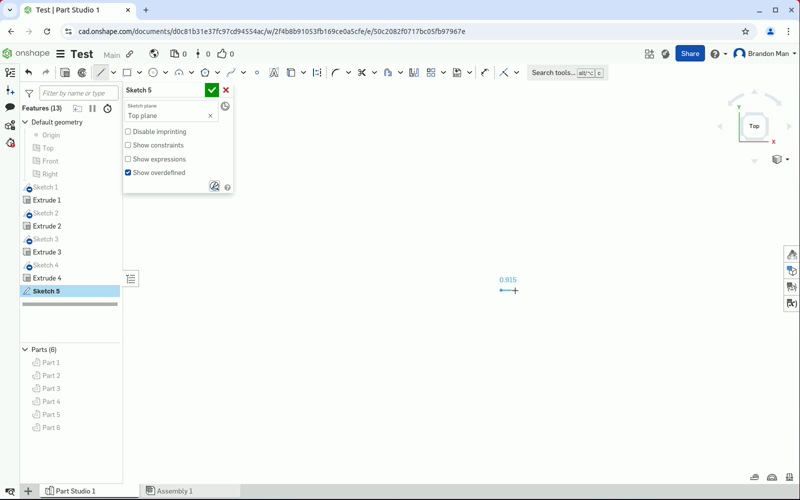
scroll(6)
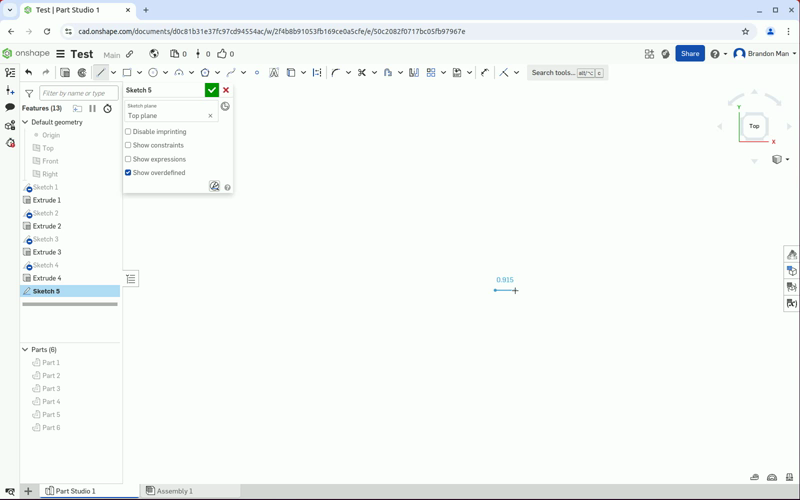
scroll(6)
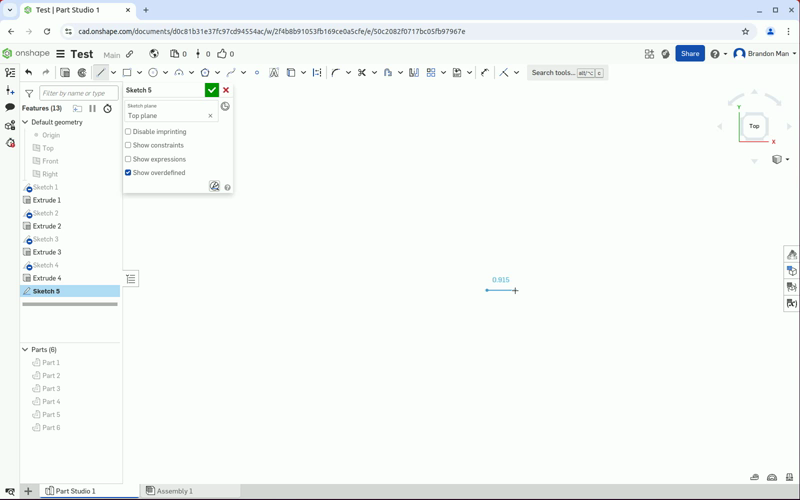
scroll(6)
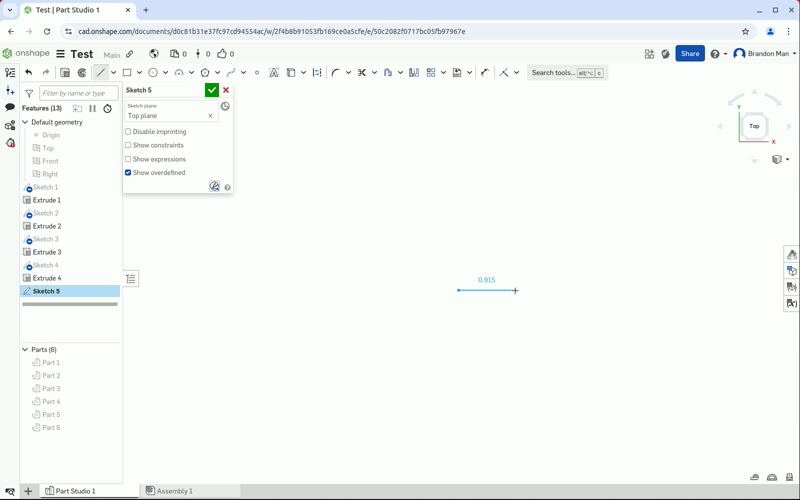
click(515, 290)
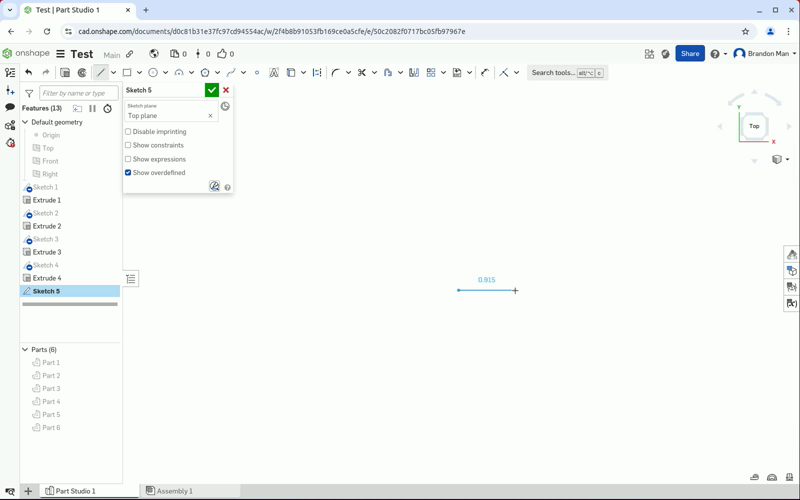
scroll(-6)
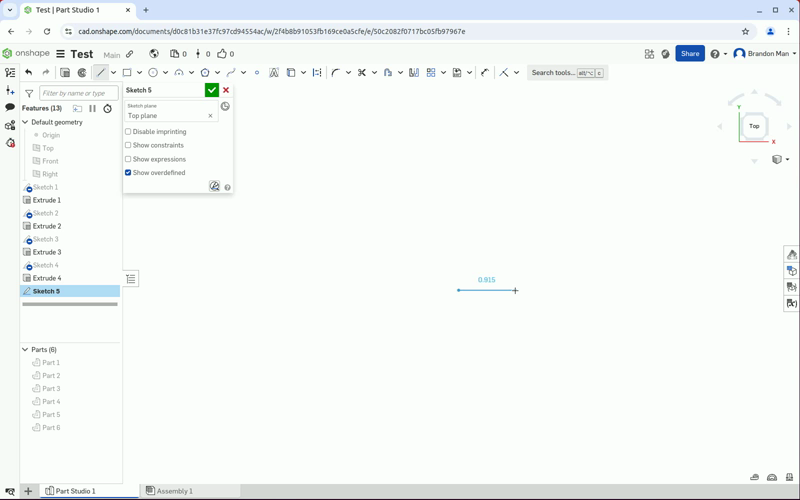
scroll(-6)
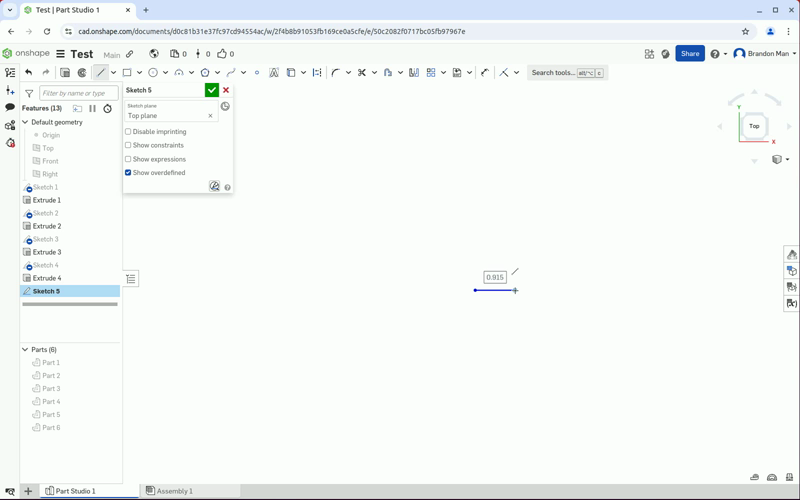
scroll(-6)
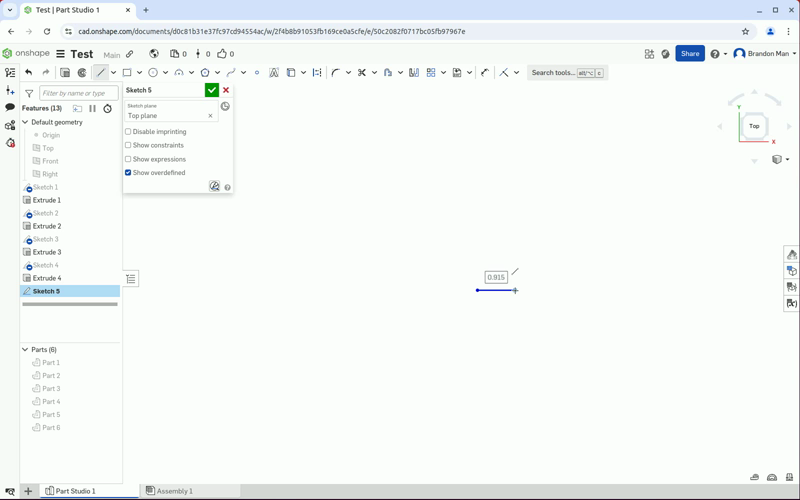
scroll(-6)
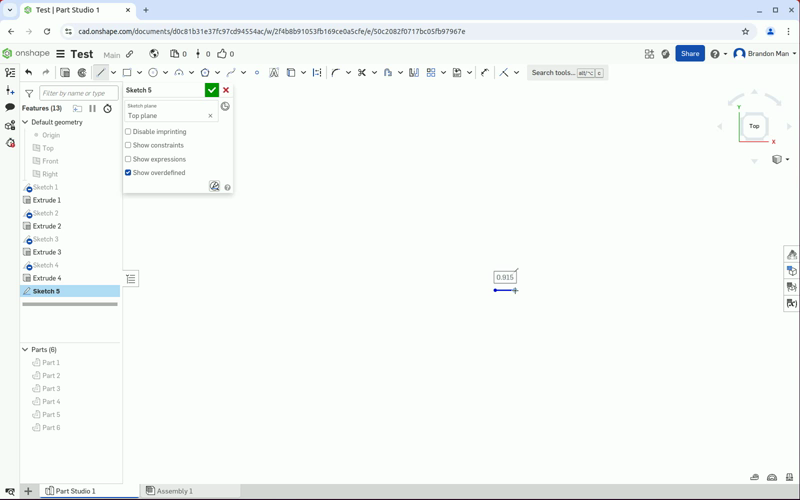
scroll(-6)
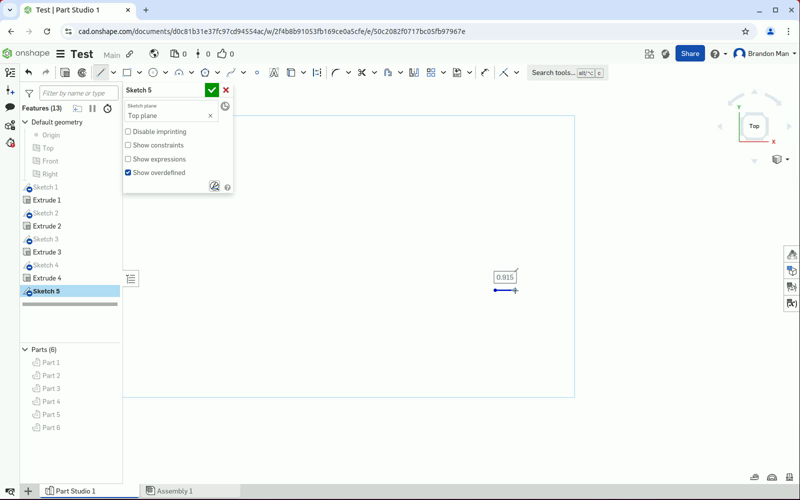
scroll(-6)
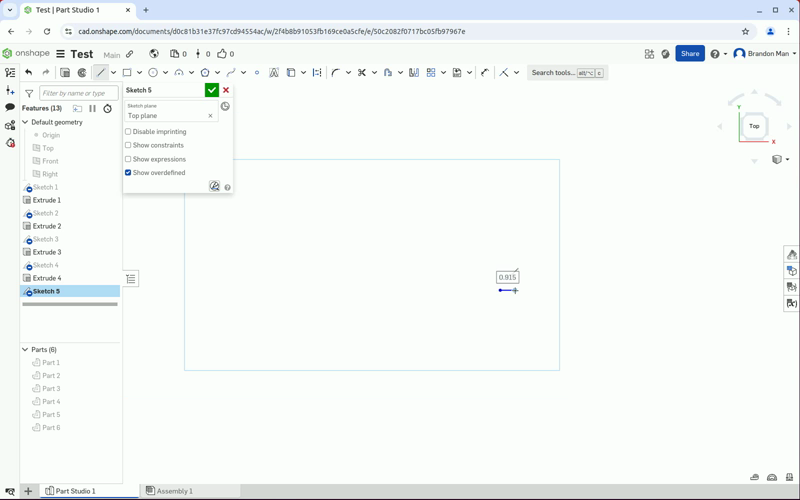
scroll(-6)
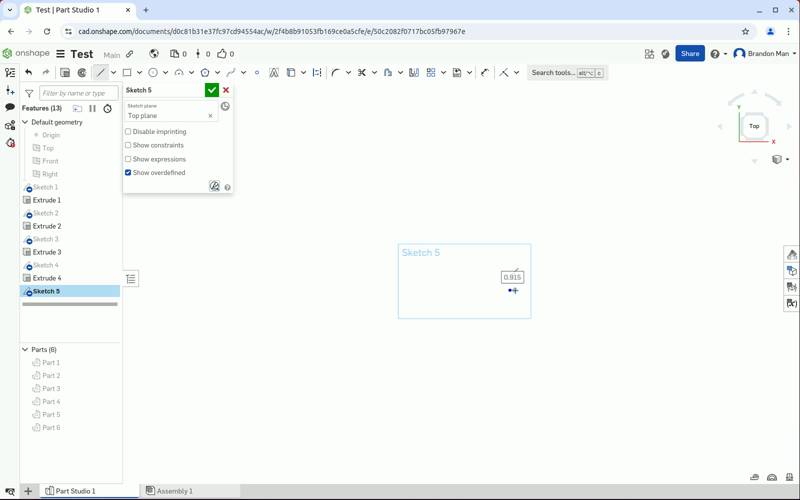
key_up(shift)
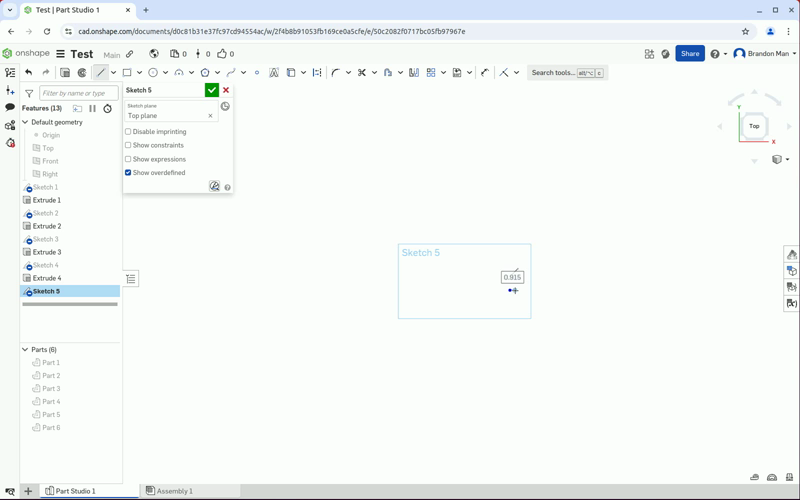
key_down(shift)
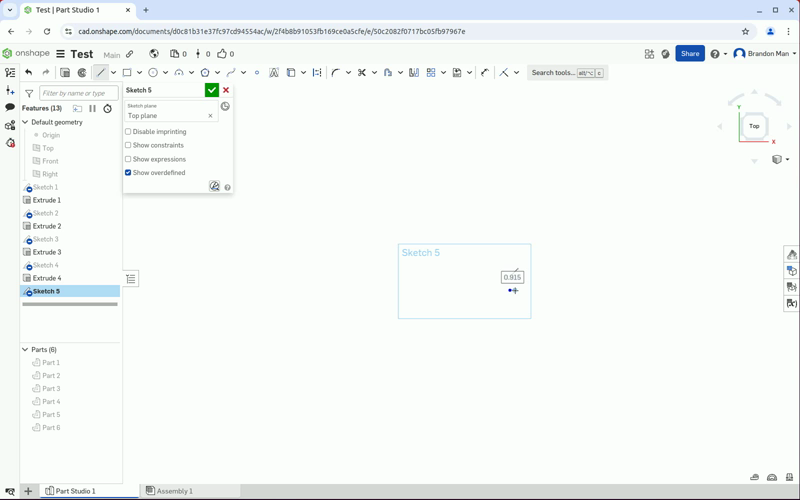
mouse_move(545, 290)
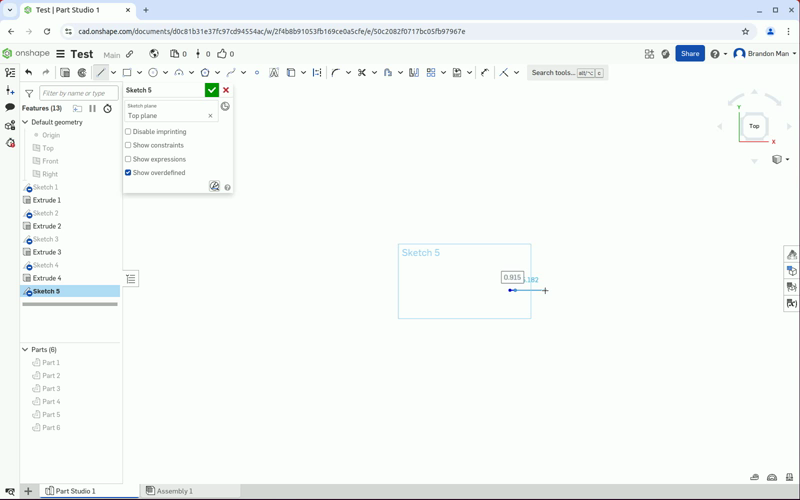
mouse_move(515, 282)
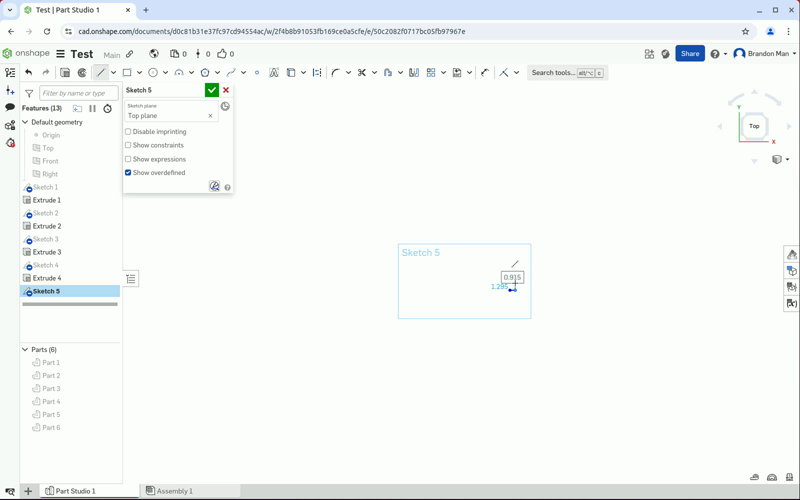
scroll(6)
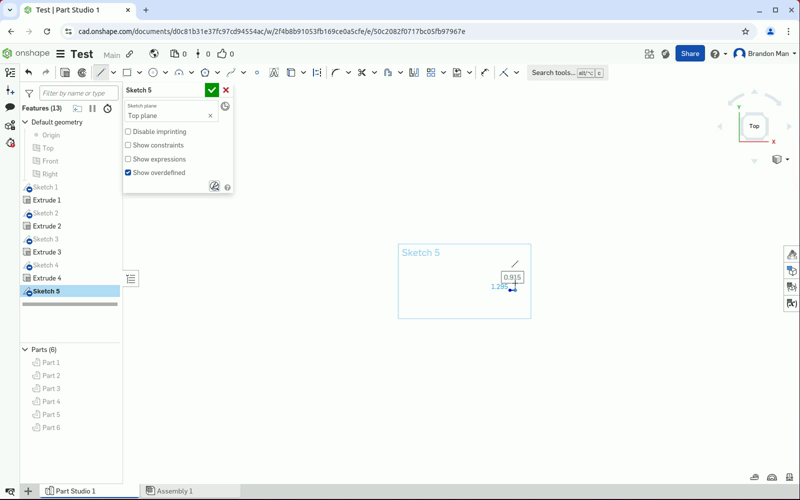
scroll(6)
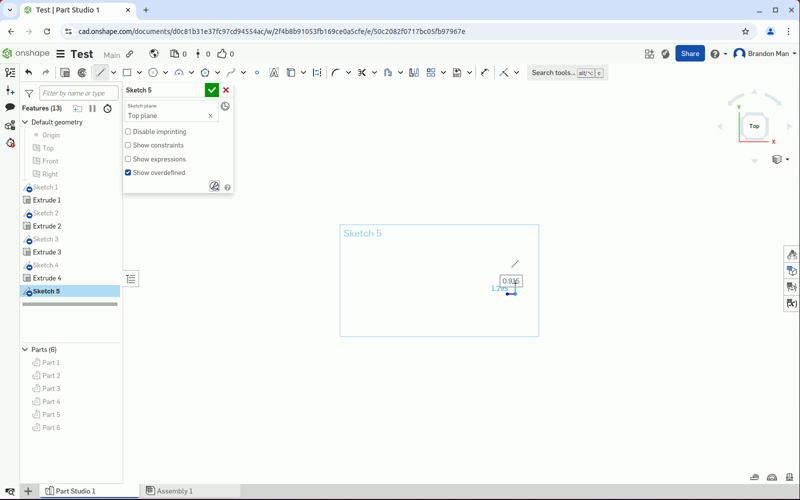
scroll(6)
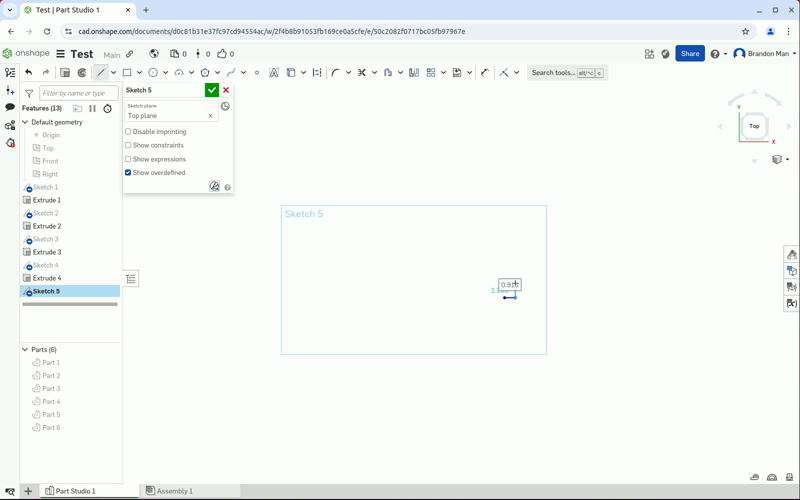
scroll(6)
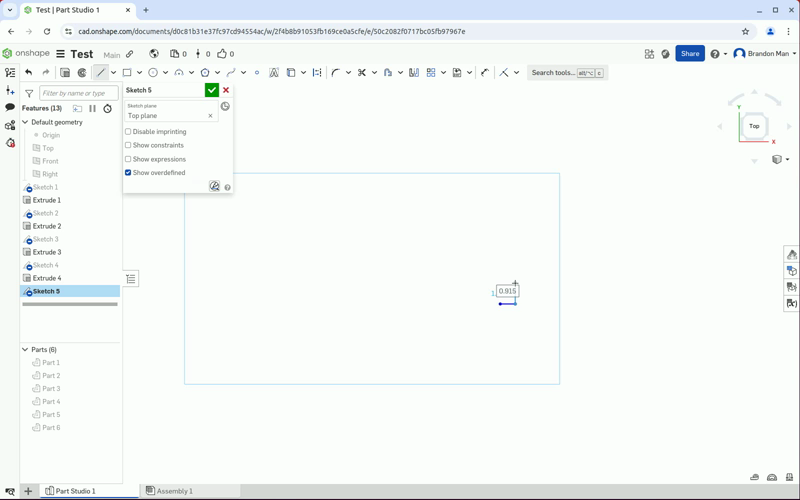
scroll(6)
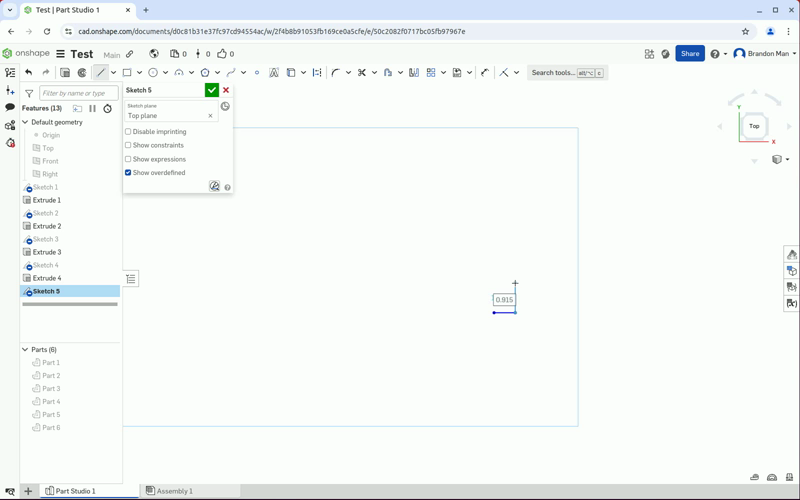
scroll(6)
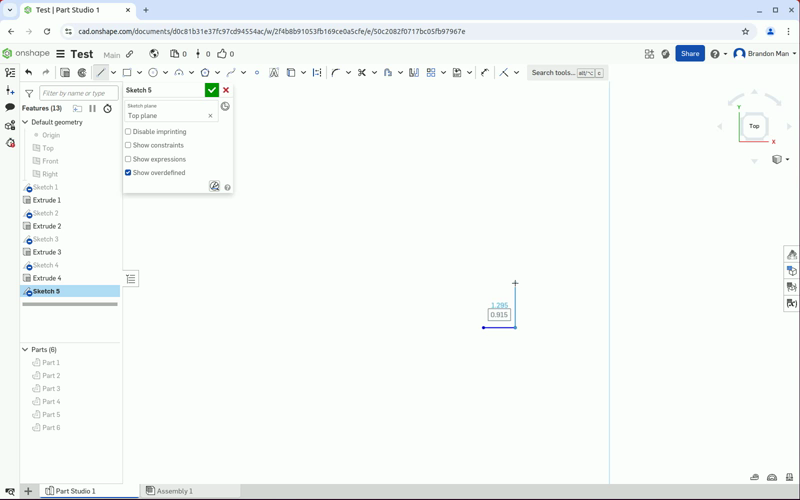
scroll(6)
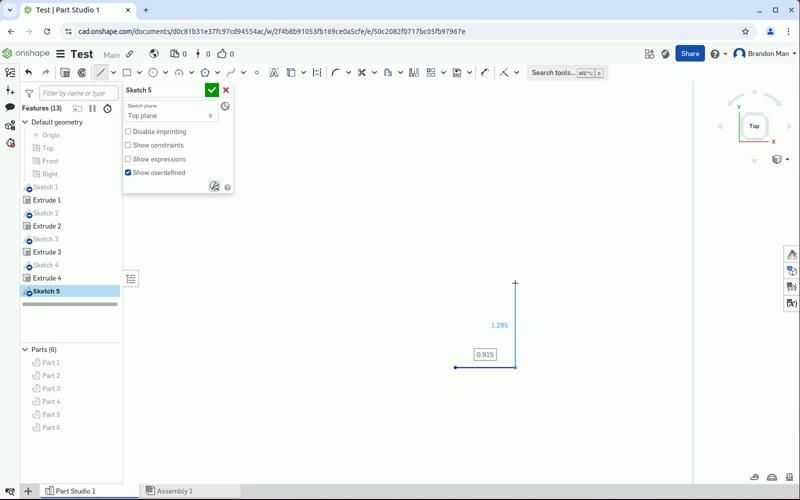
click(515, 282)
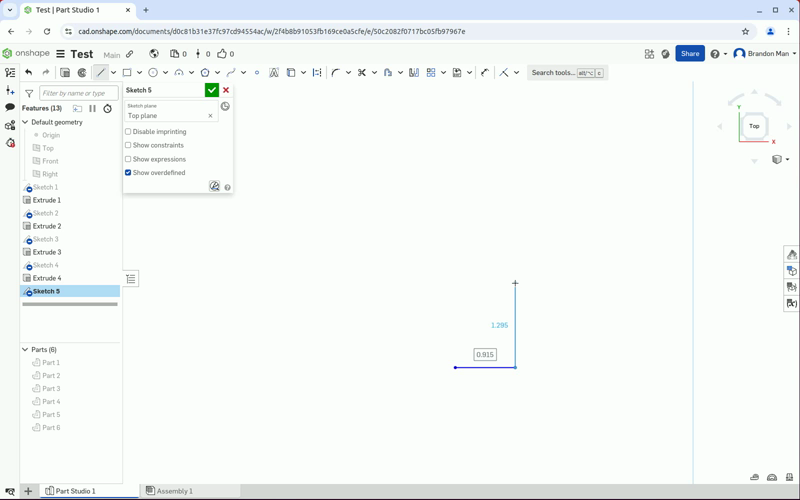
scroll(-6)
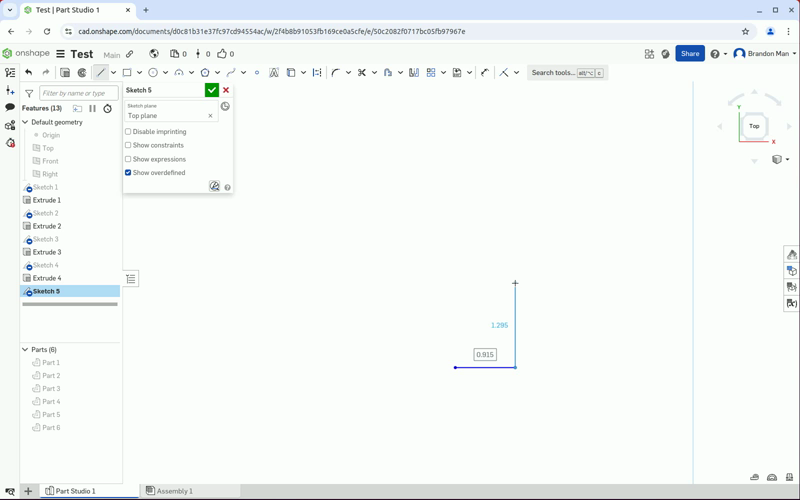
scroll(-6)
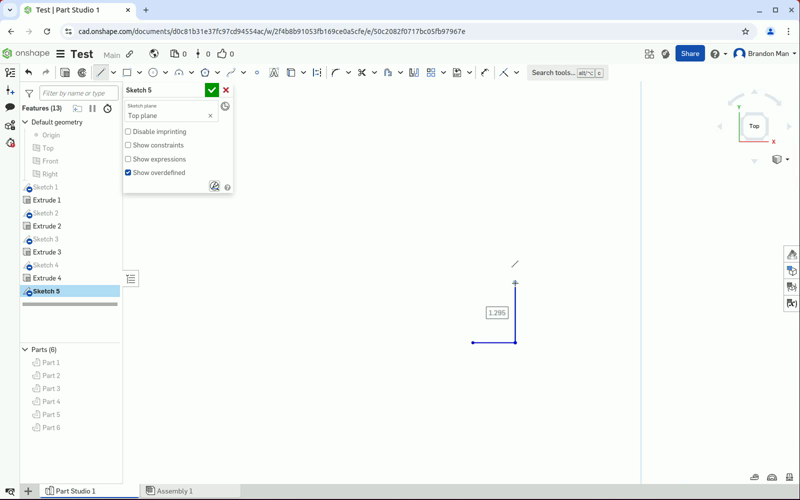
scroll(-6)
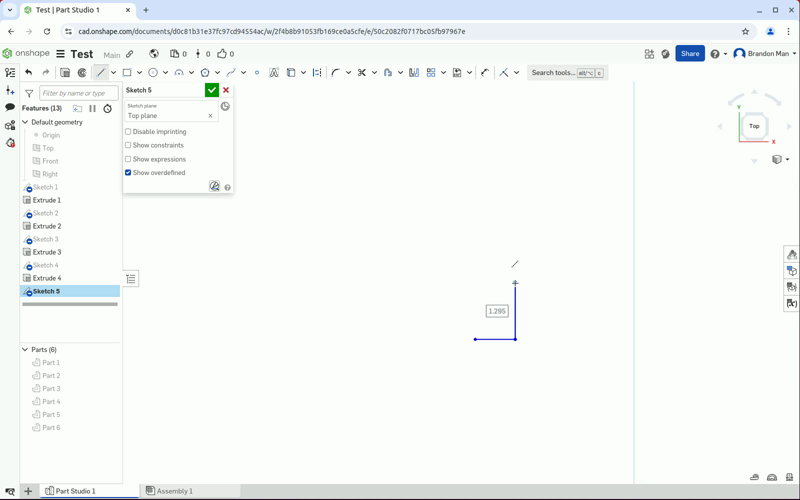
scroll(-6)
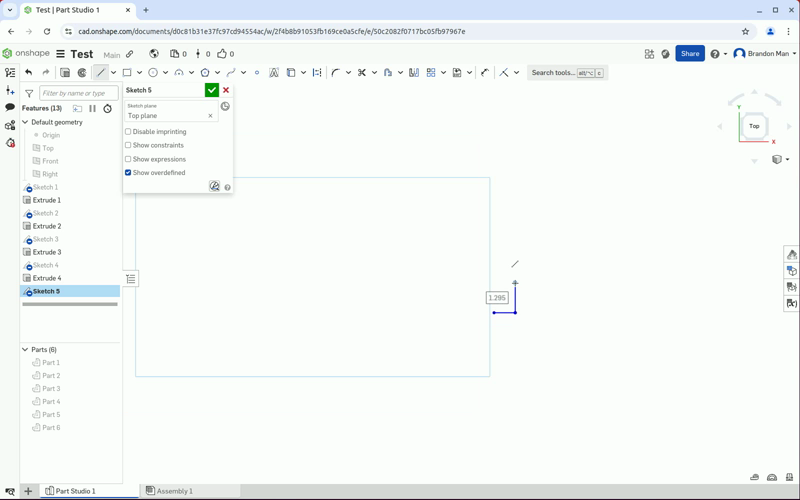
scroll(-6)
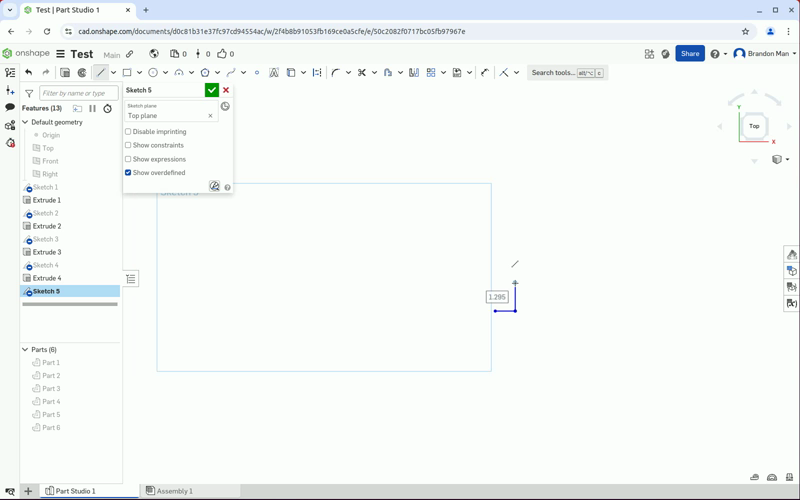
scroll(-6)
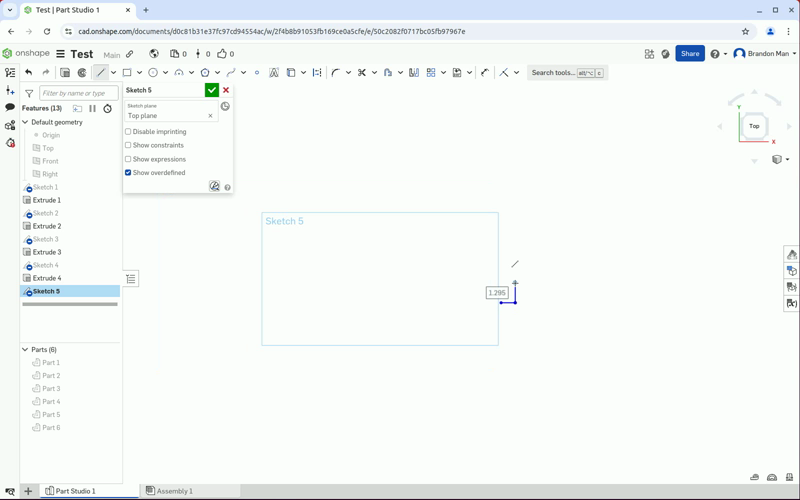
scroll(-6)
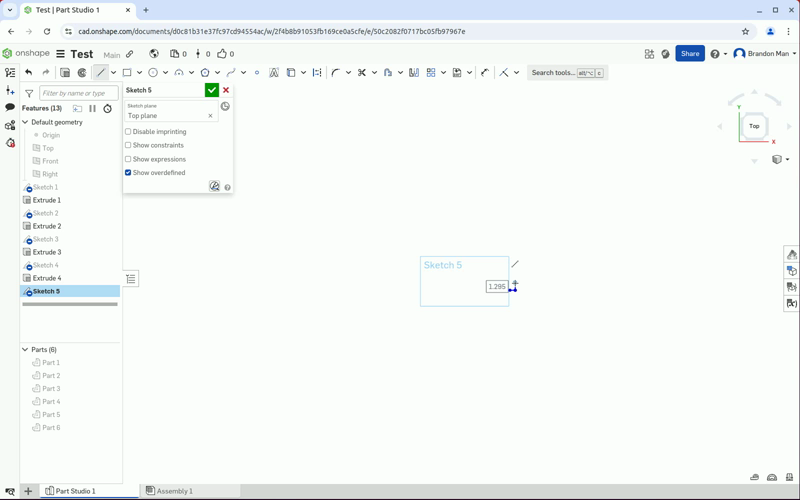
key_up(shift)
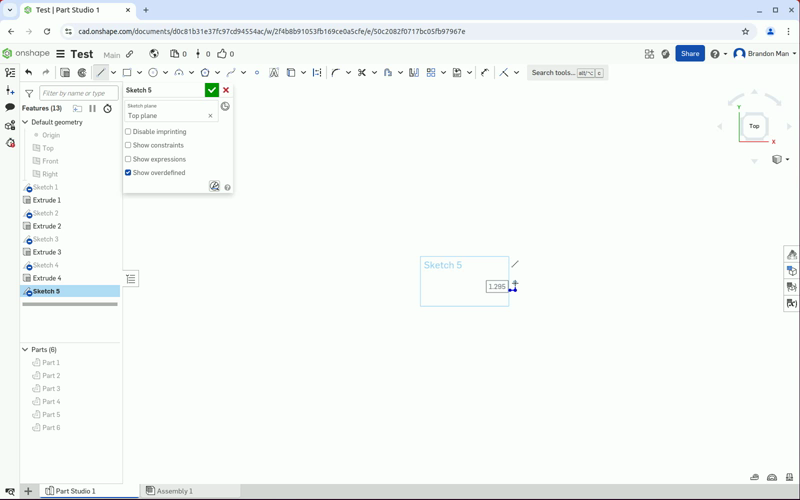
key(esc)
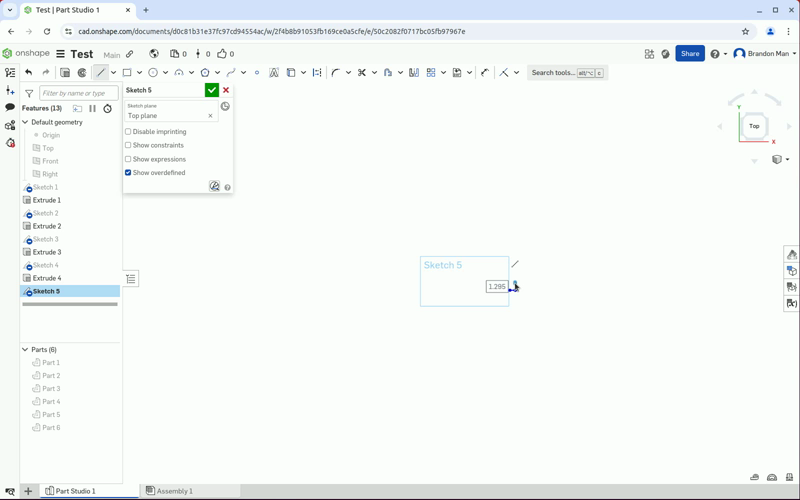
key(a)
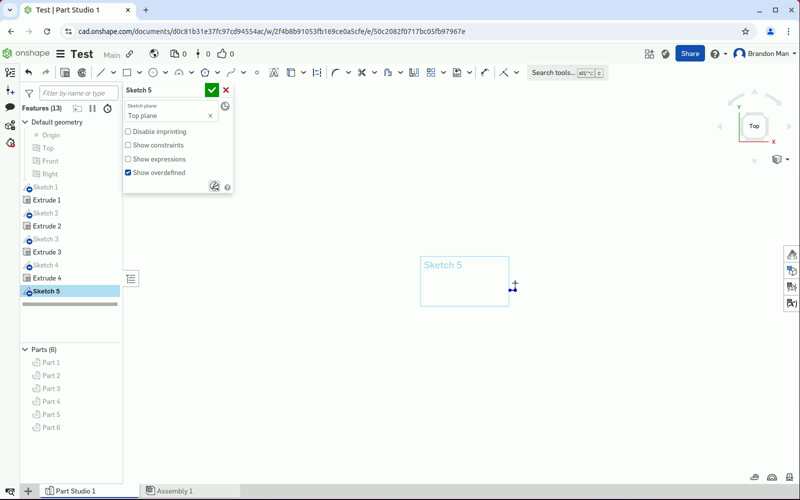
mouse_move(515, 282)
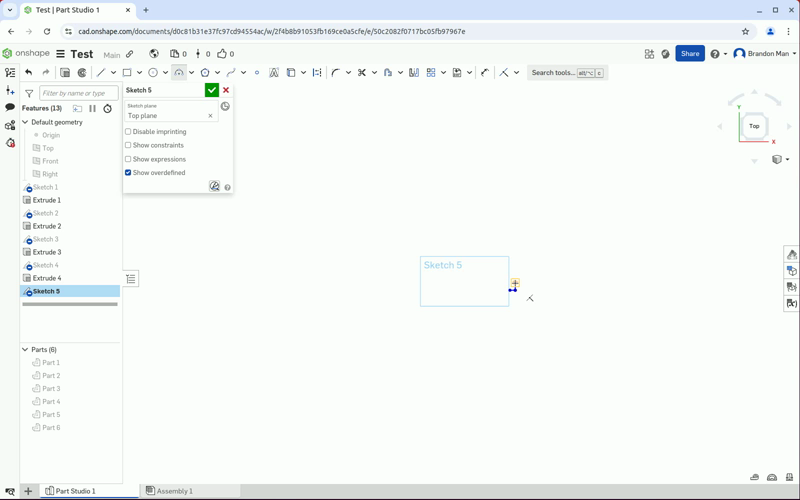
click(515, 282)
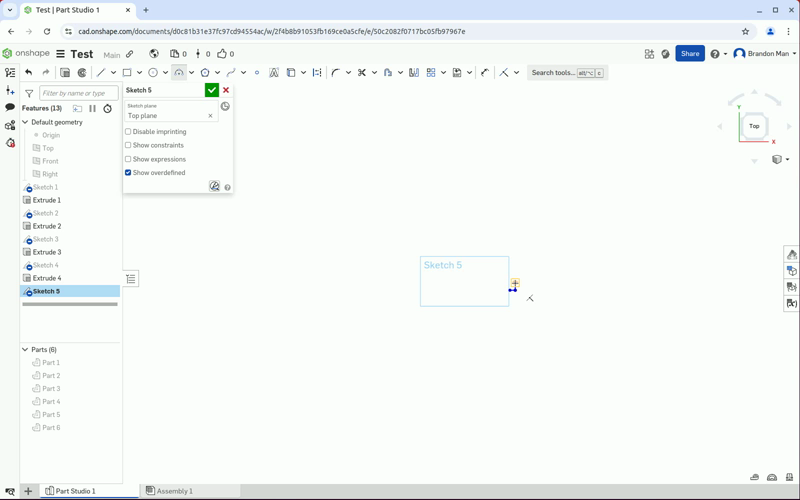
mouse_move(510, 290)
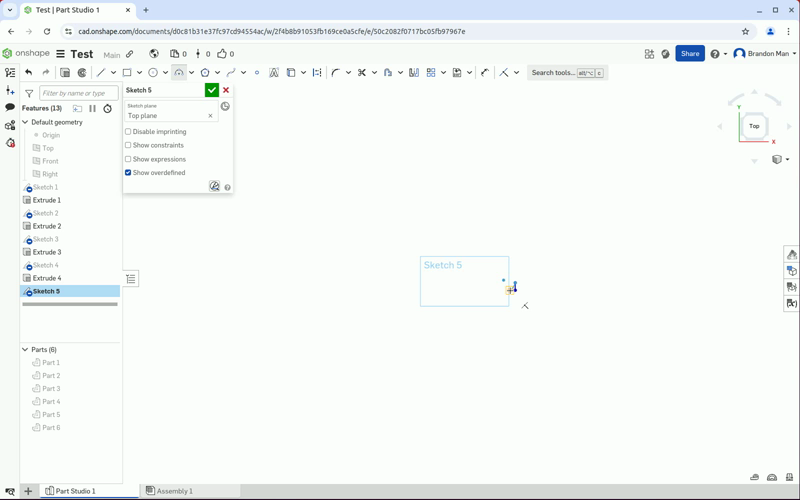
click(510, 290)
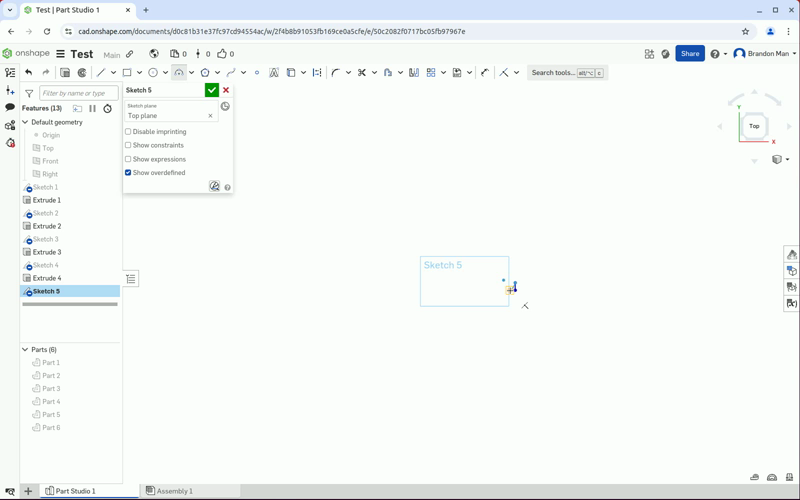
key_down(shift)
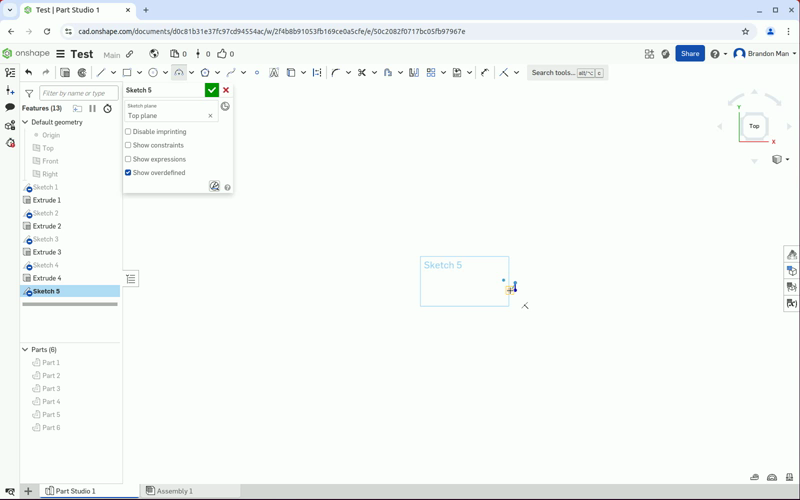
mouse_move(513, 287)
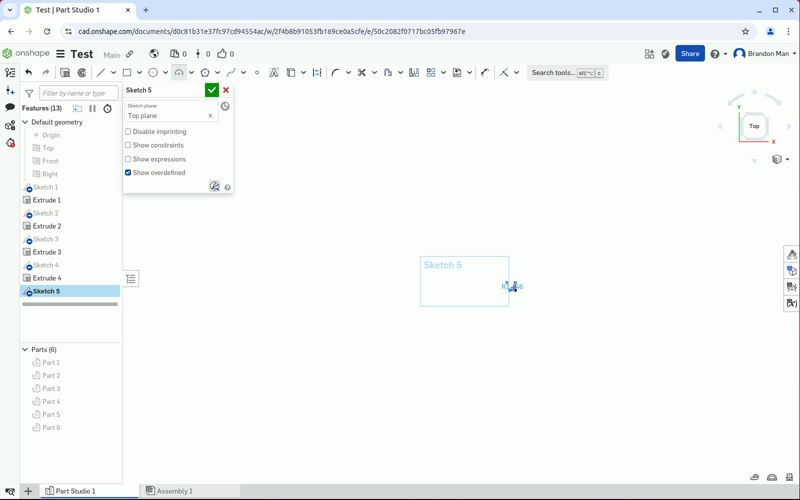
scroll(6)
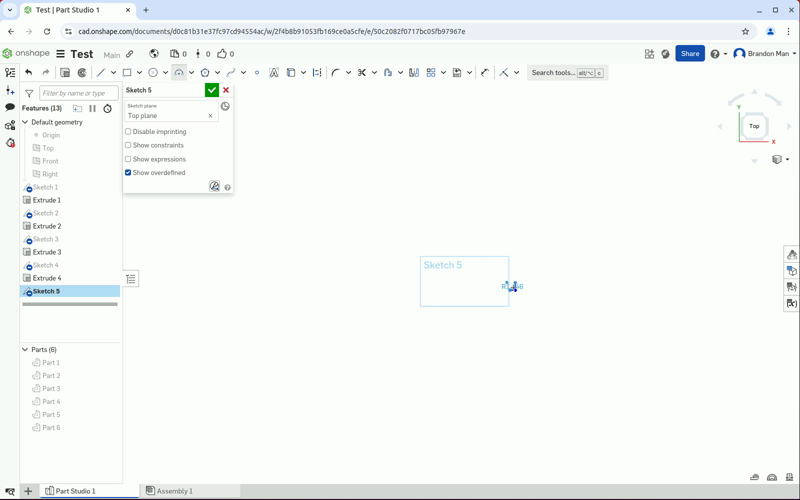
scroll(6)
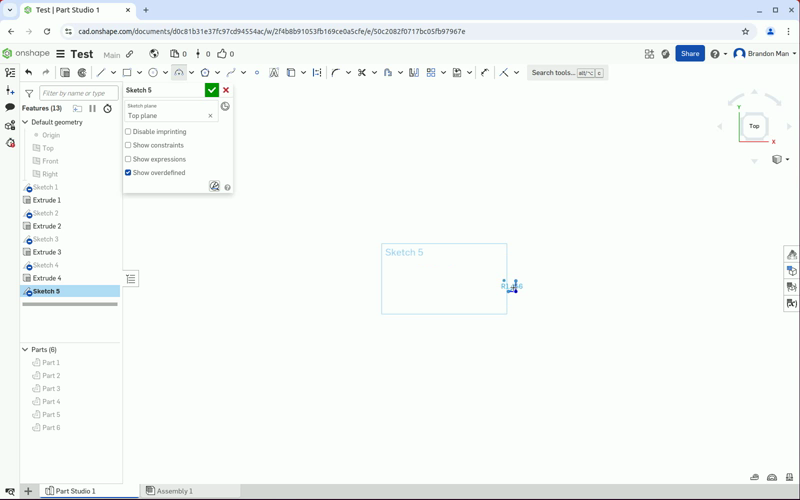
scroll(6)
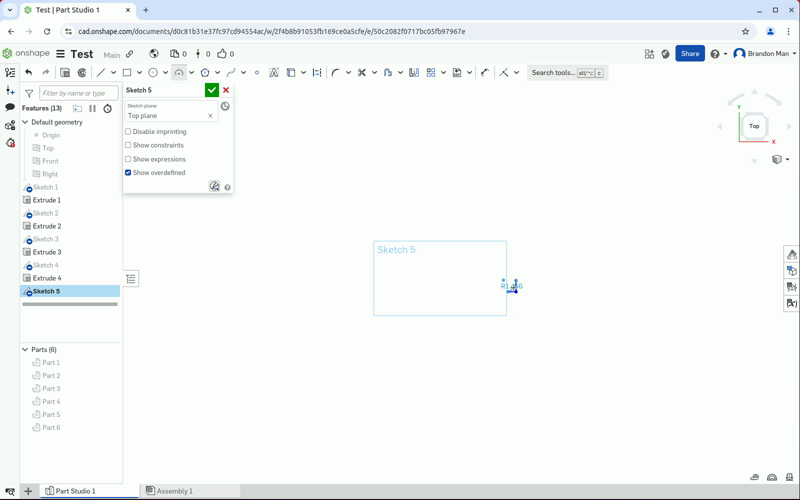
scroll(6)
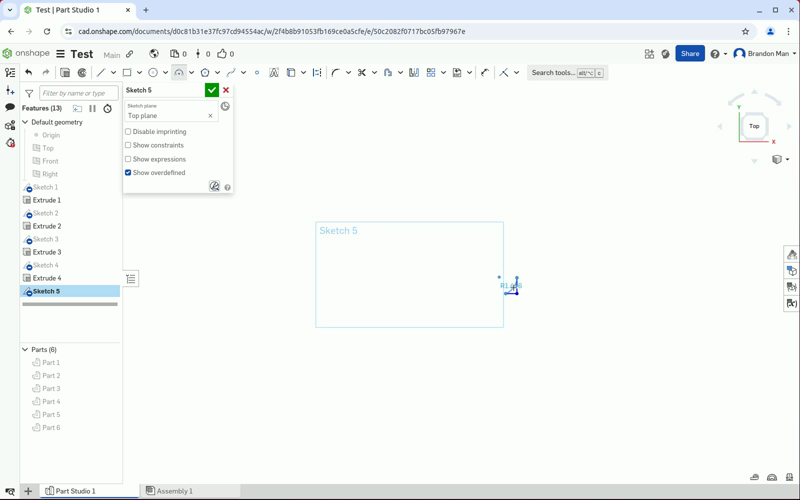
scroll(6)
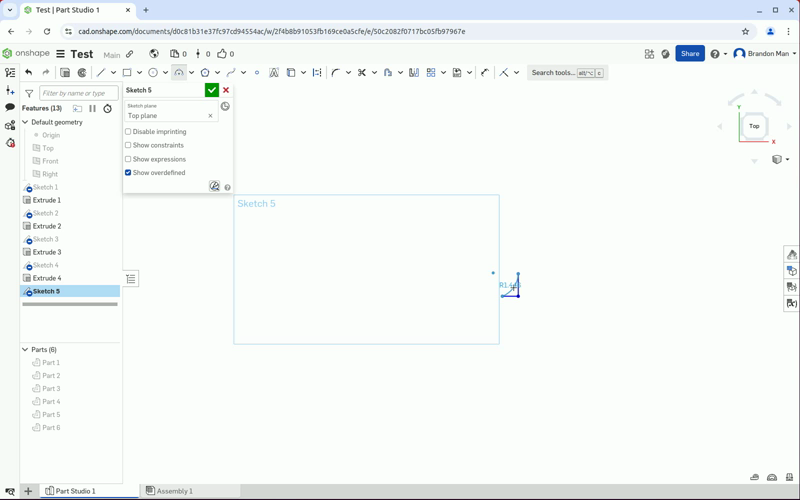
scroll(6)
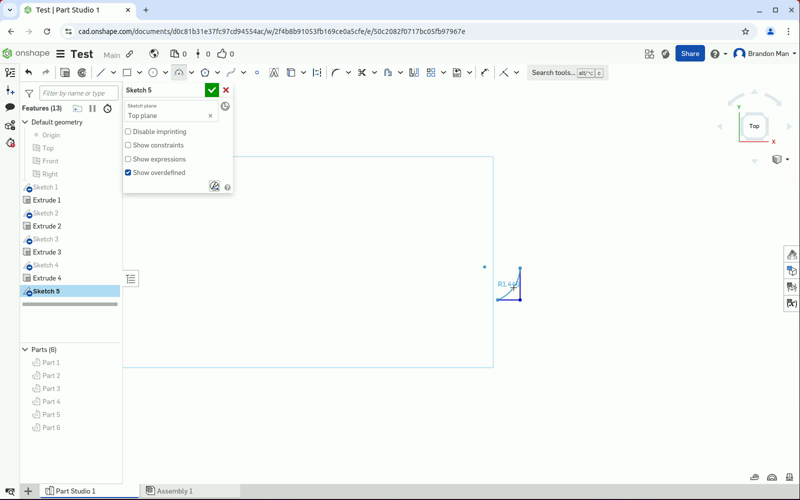
scroll(6)
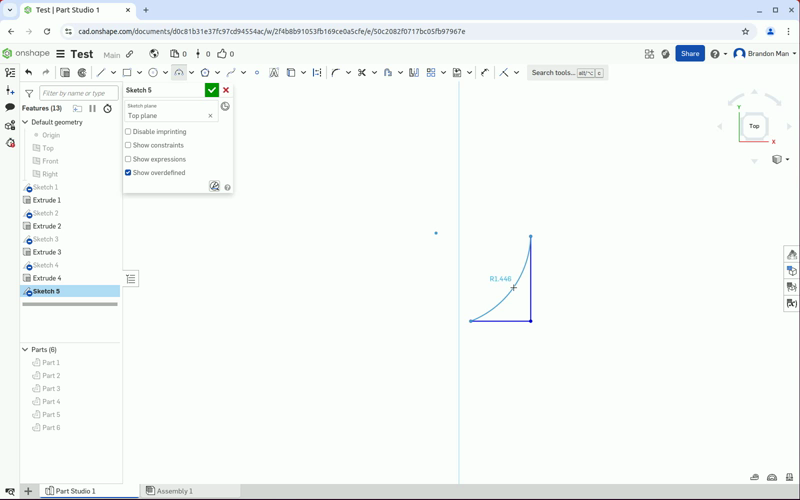
click(513, 287)
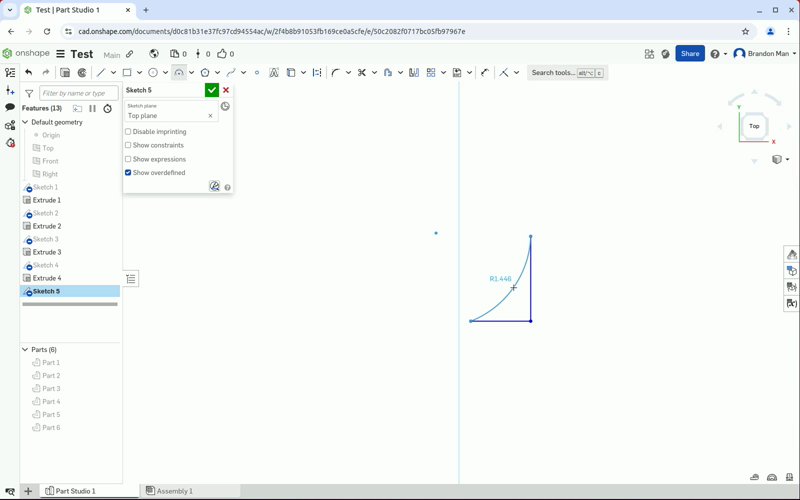
scroll(-6)
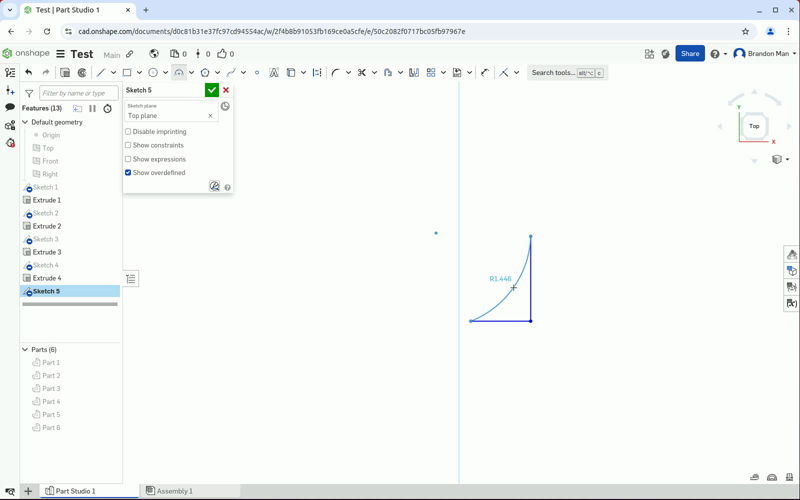
scroll(-6)
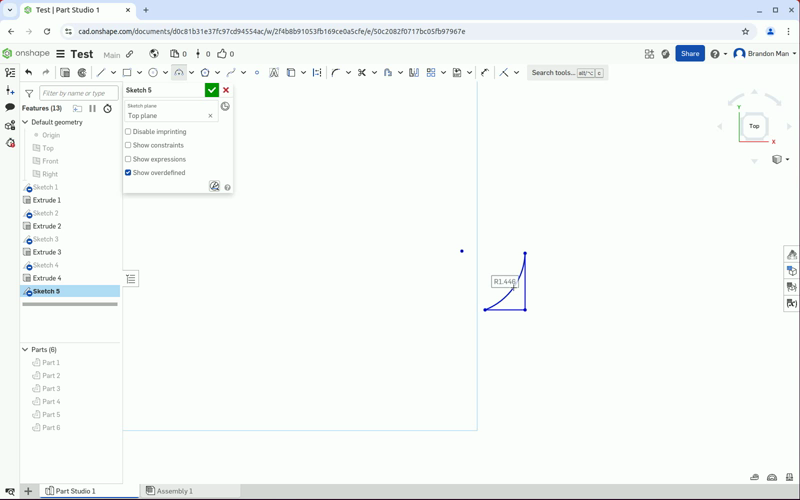
scroll(-6)
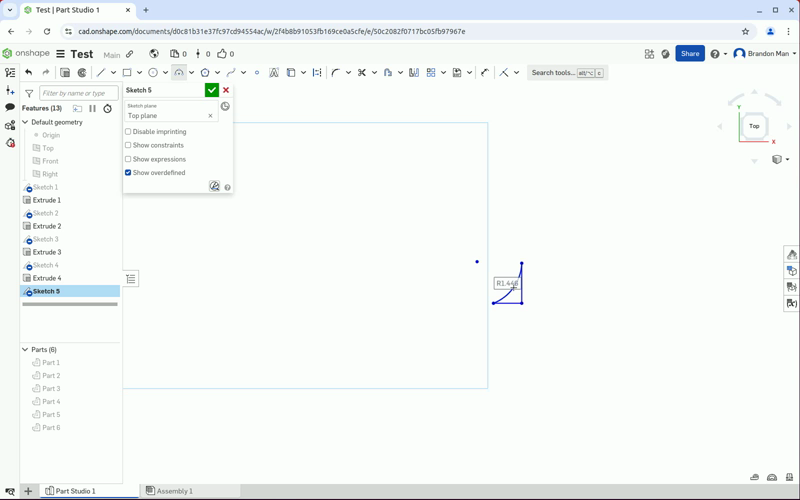
scroll(-6)
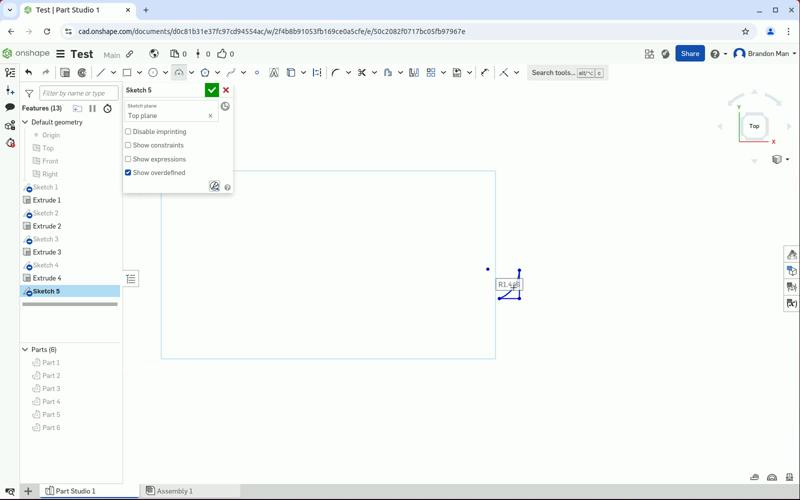
scroll(-6)
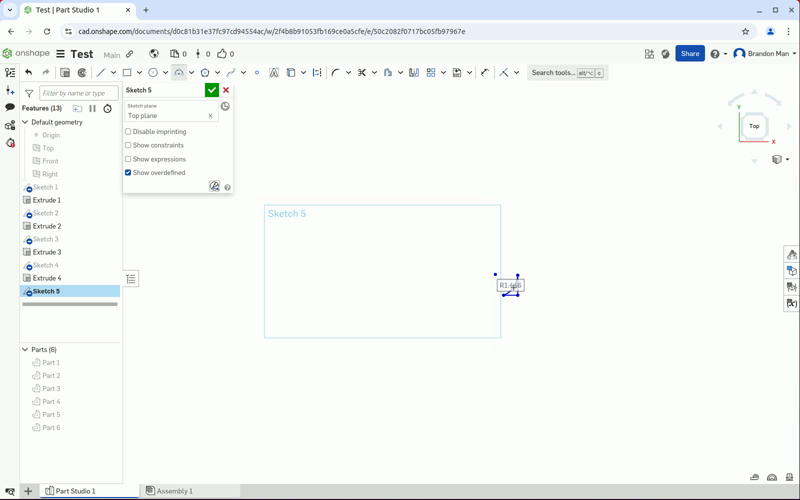
scroll(-6)
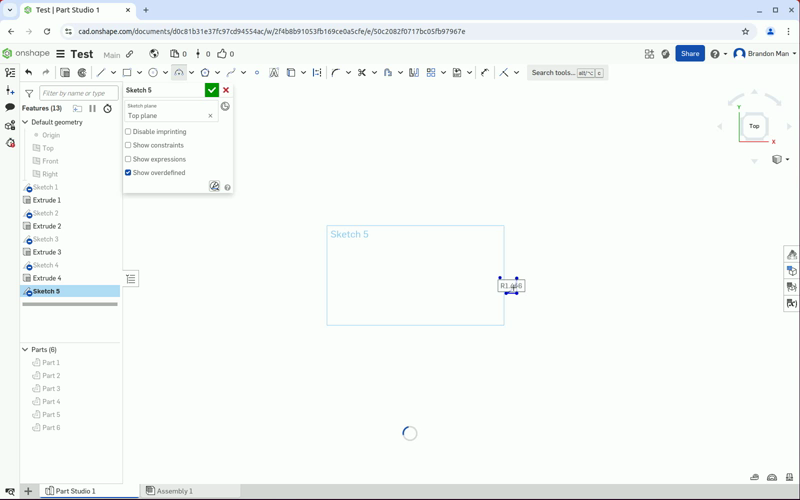
scroll(-6)
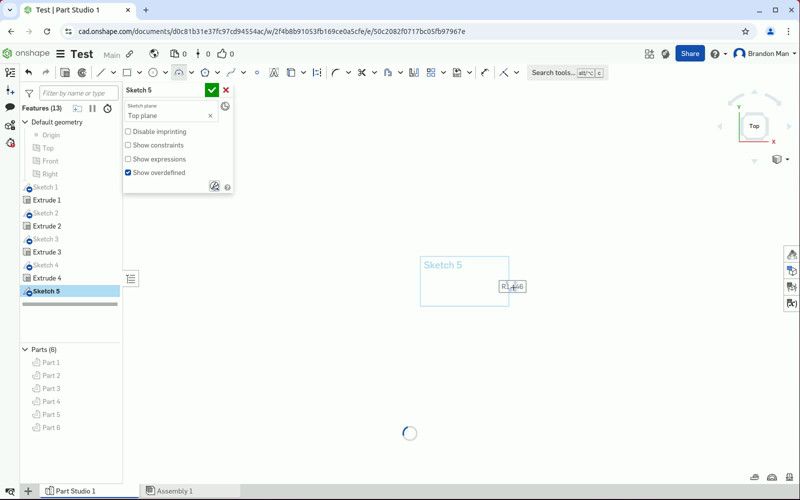
key_up(shift)
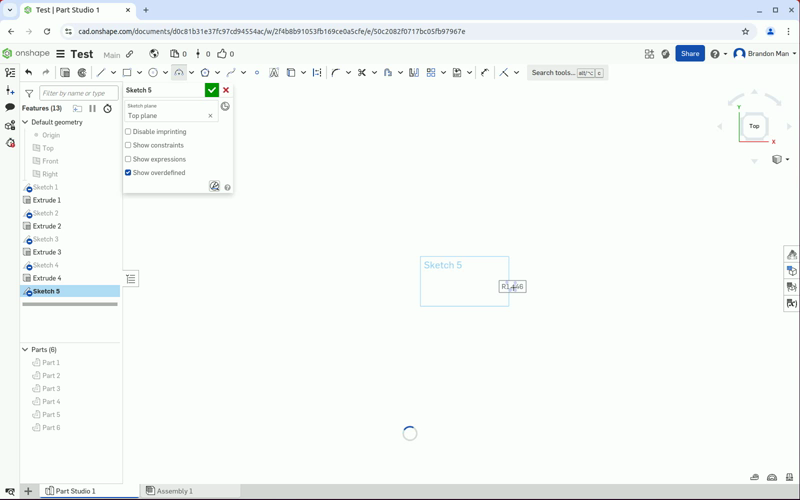
key(esc)
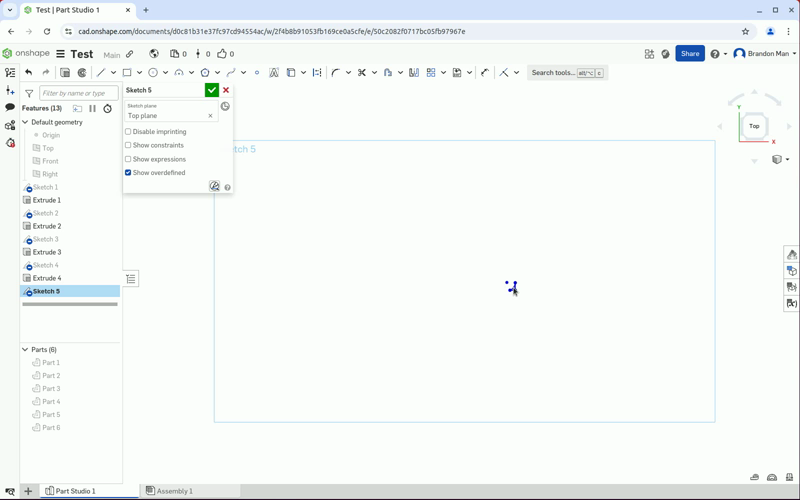
mouse_move(514, 286)
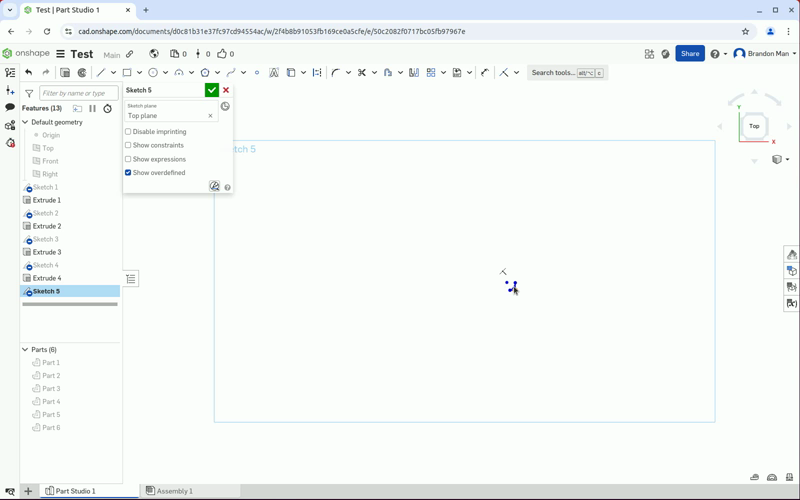
scroll(6)
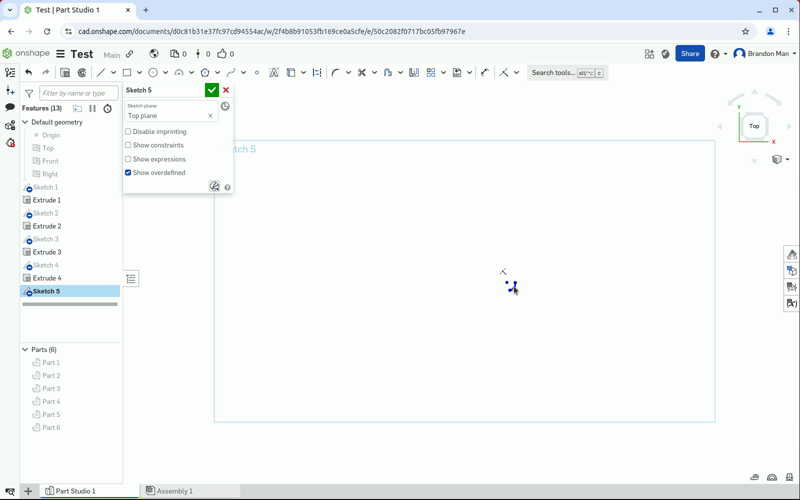
scroll(6)
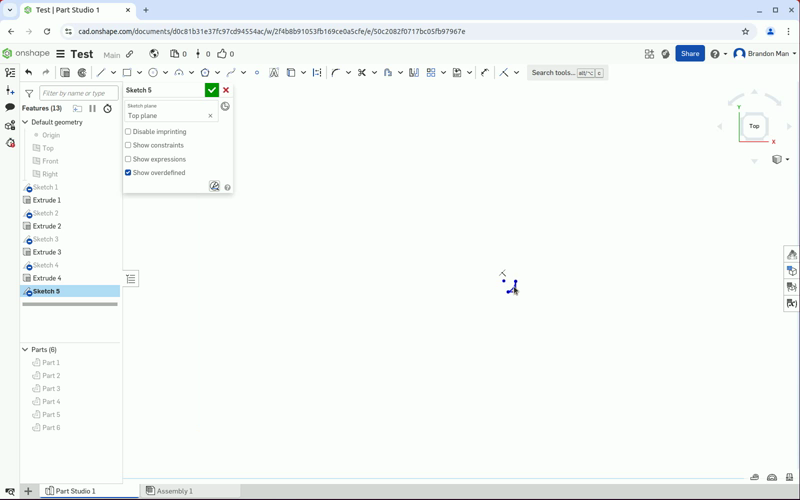
scroll(6)
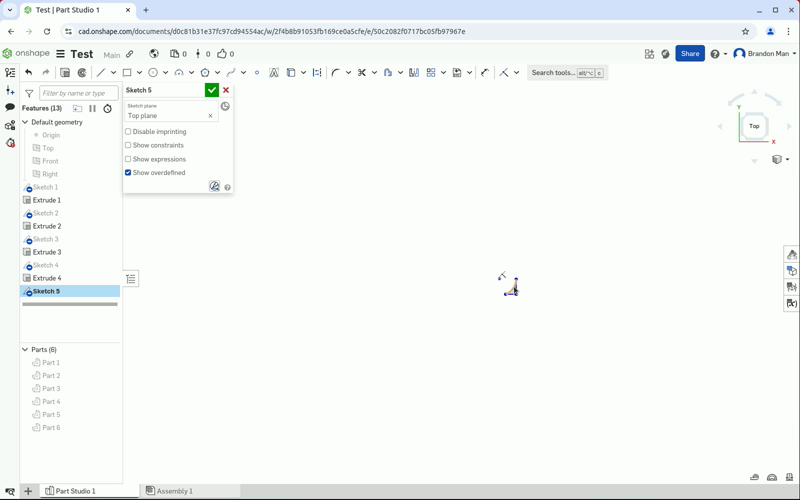
scroll(6)
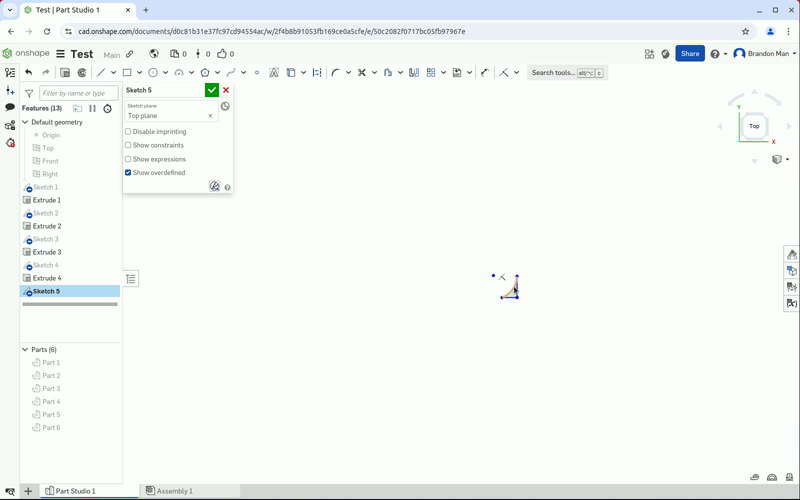
scroll(6)
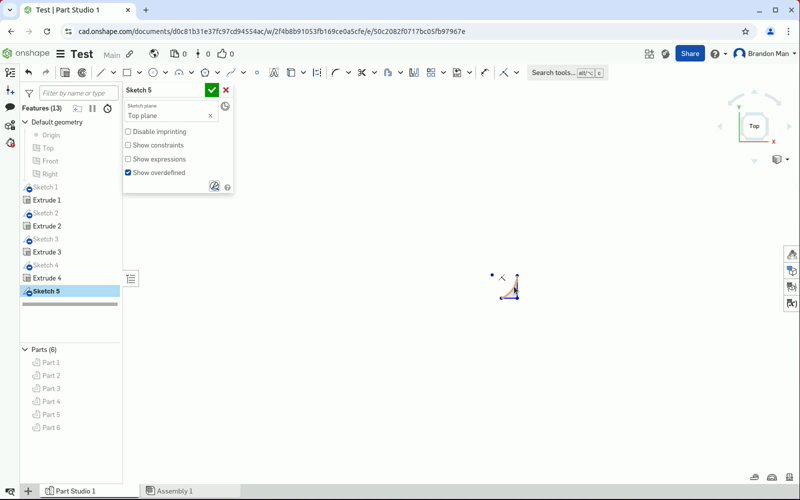
scroll(6)
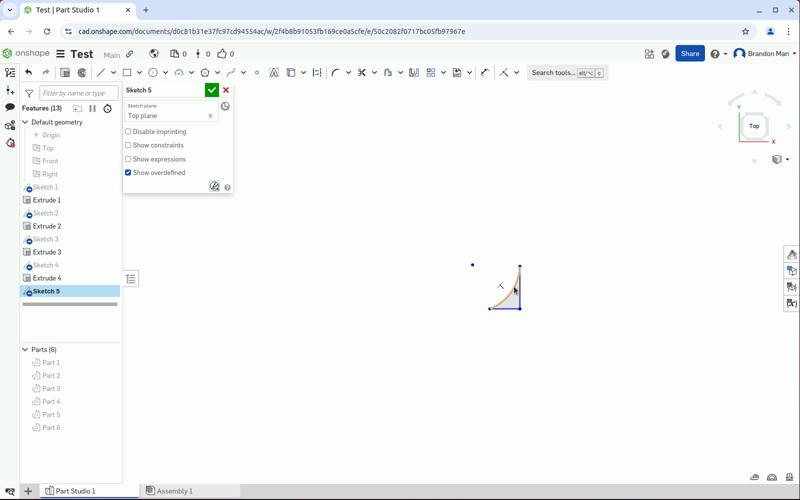
scroll(6)
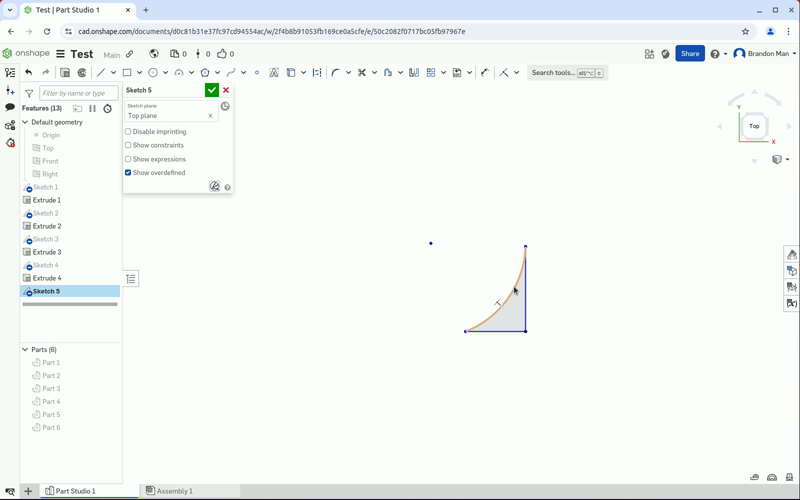
click(514, 286)
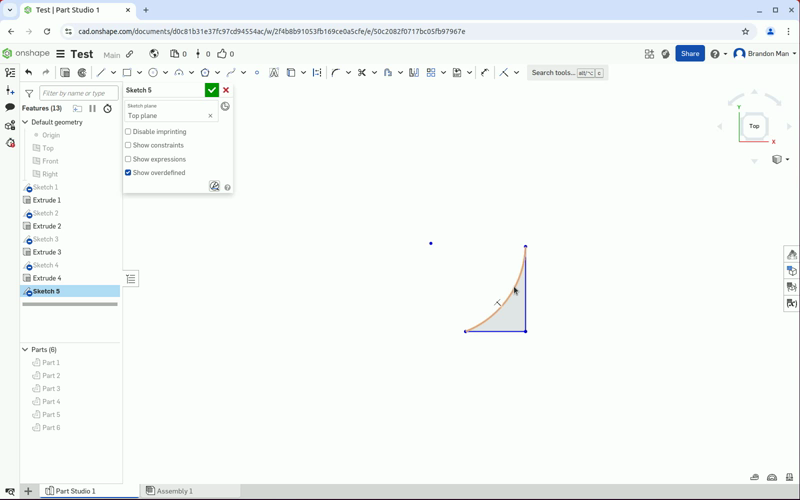
scroll(-6)
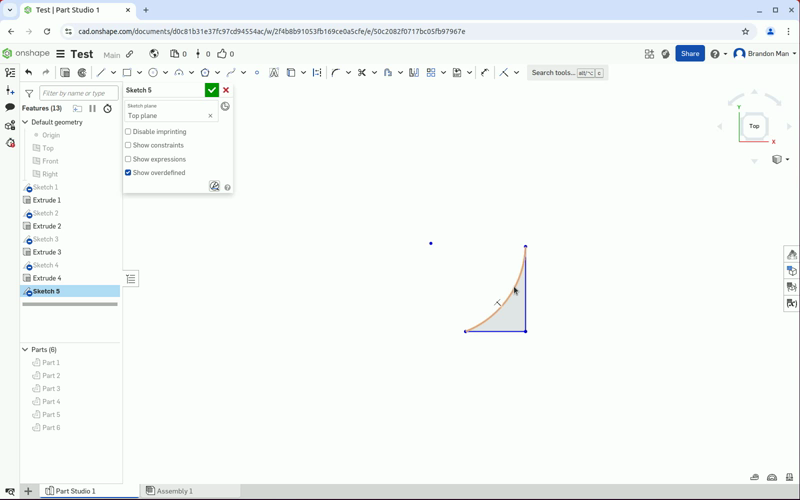
scroll(-6)
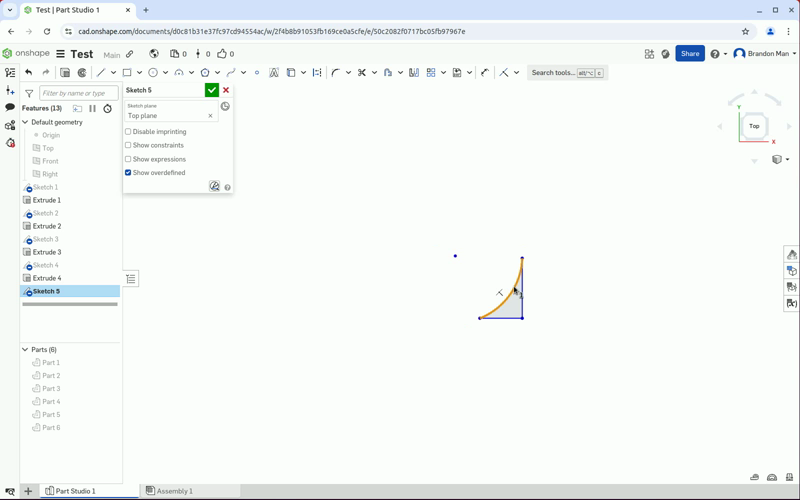
scroll(-6)
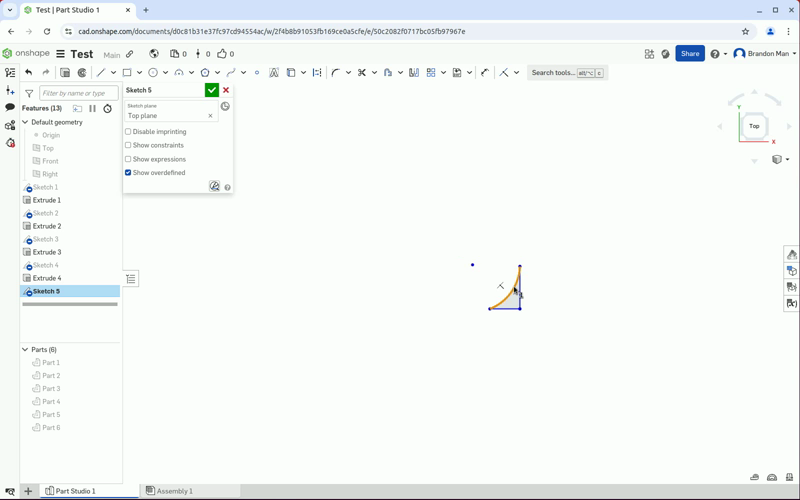
scroll(-6)
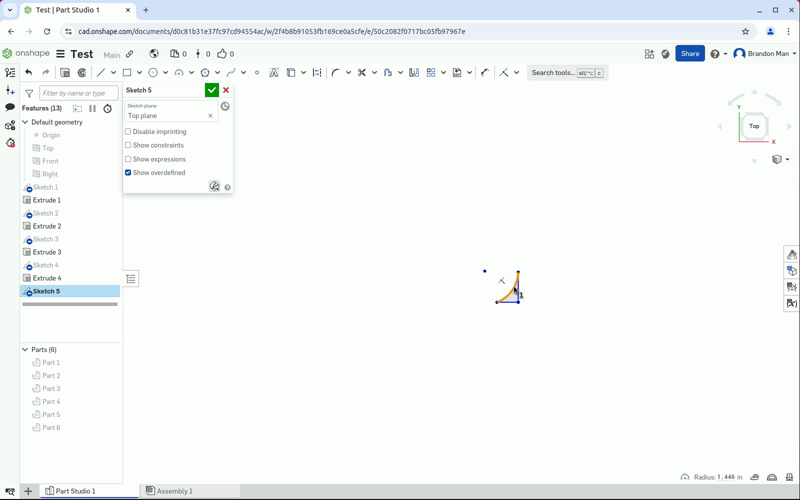
scroll(-6)
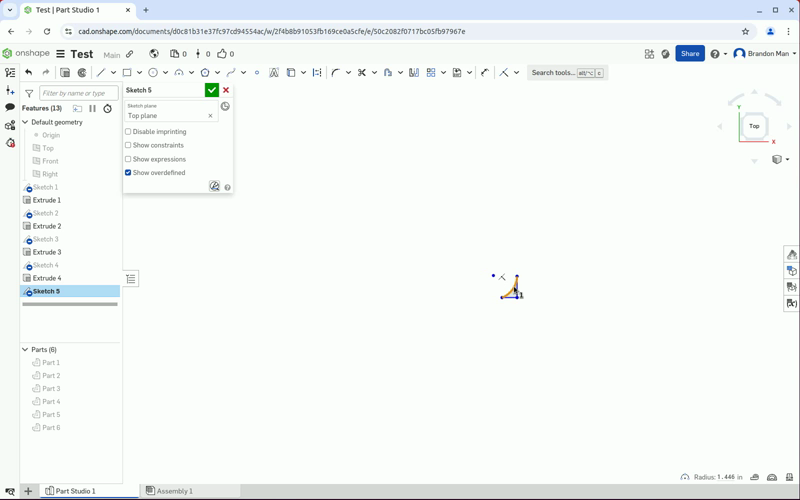
scroll(-6)
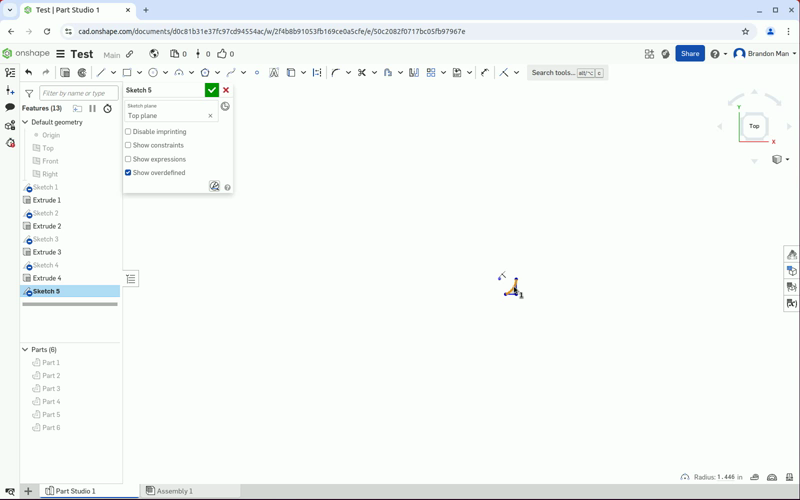
scroll(-6)
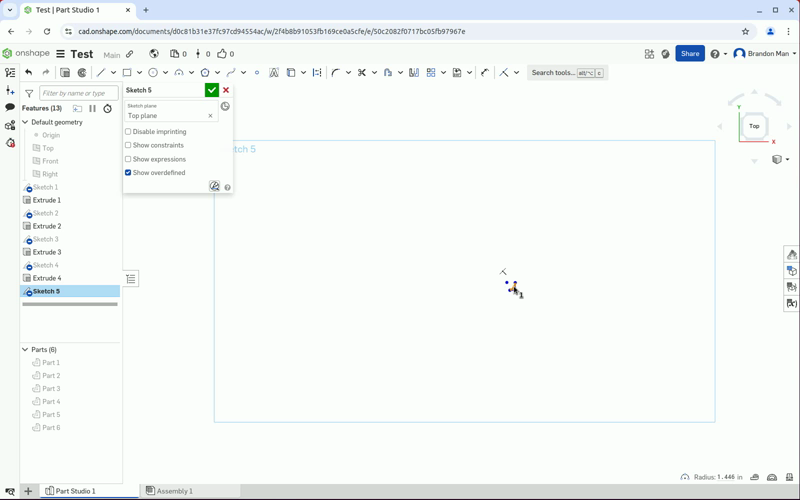
mouse_move(73, 352)
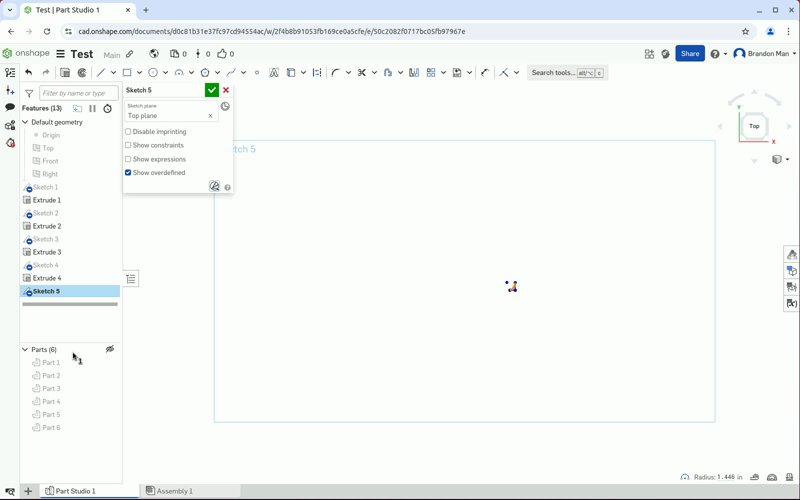
key(shift+y)
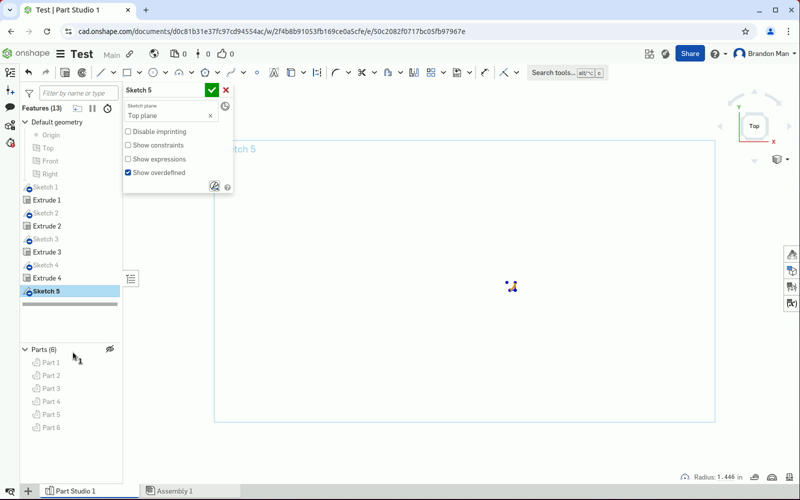
key(shift+e)
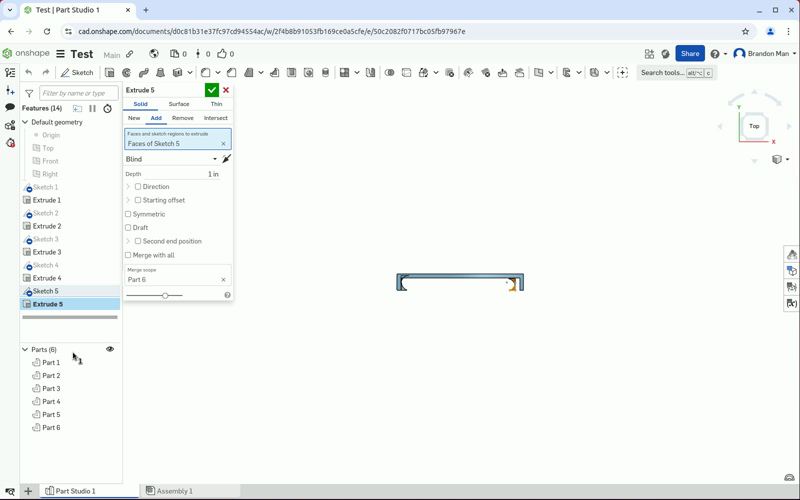
mouse_move(143, 106)
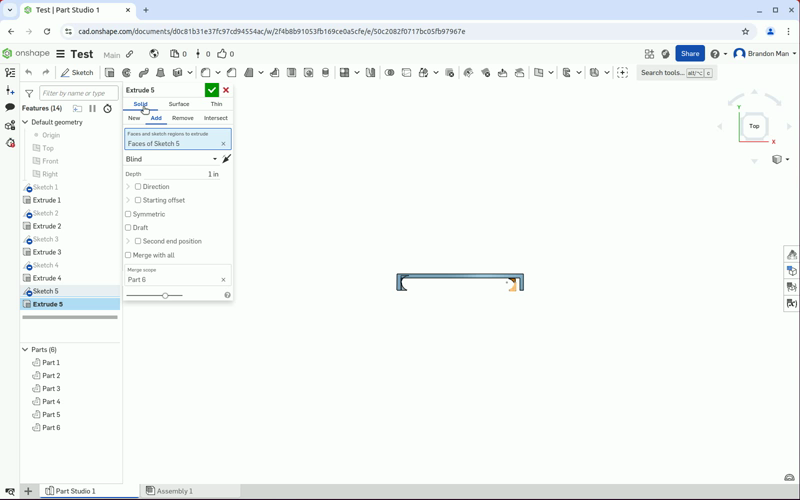
click(143, 106)
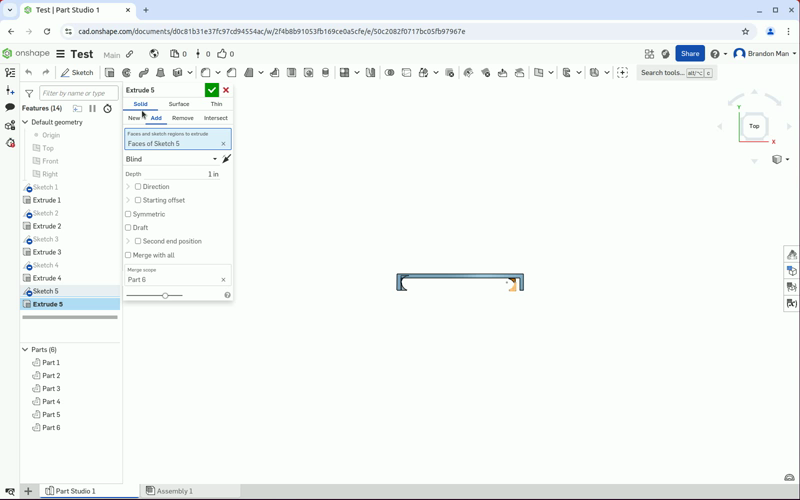
mouse_move(137, 120)
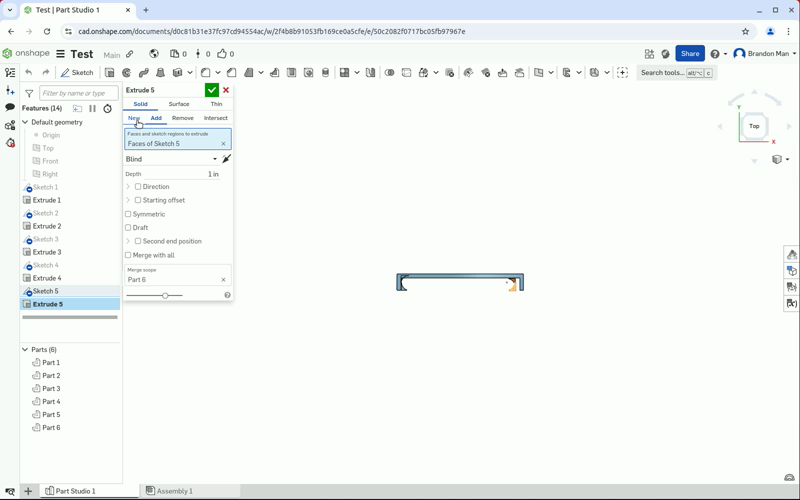
click(137, 120)
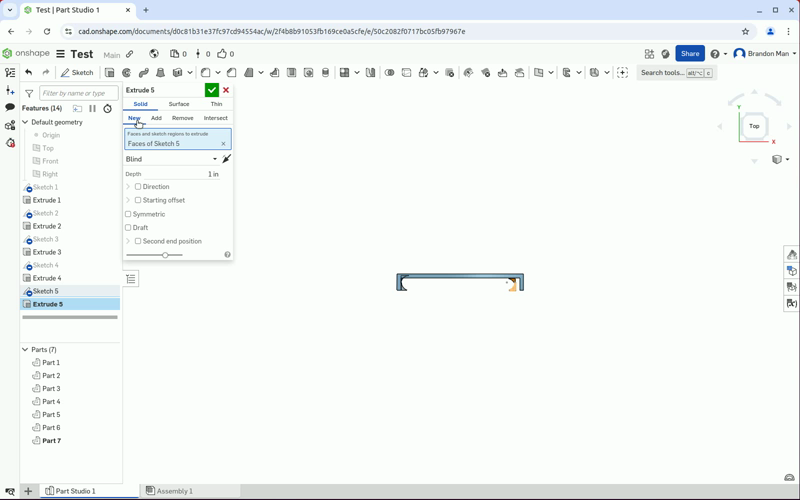
key(tab, 4)
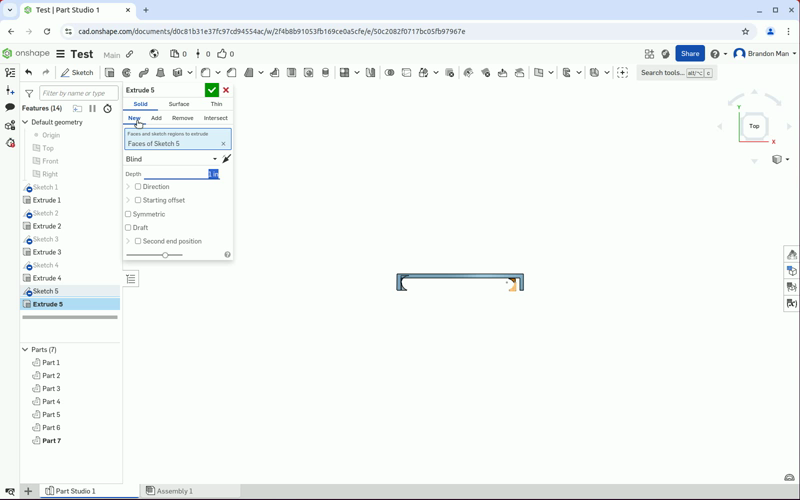
text(22.145)
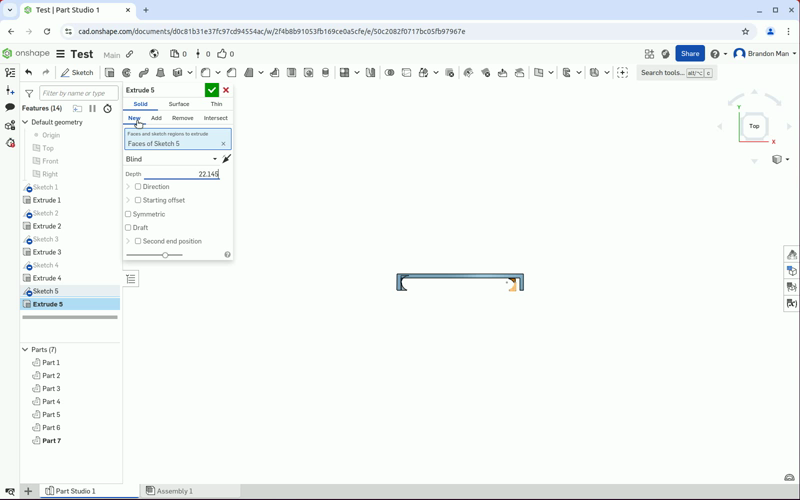
key(enter)
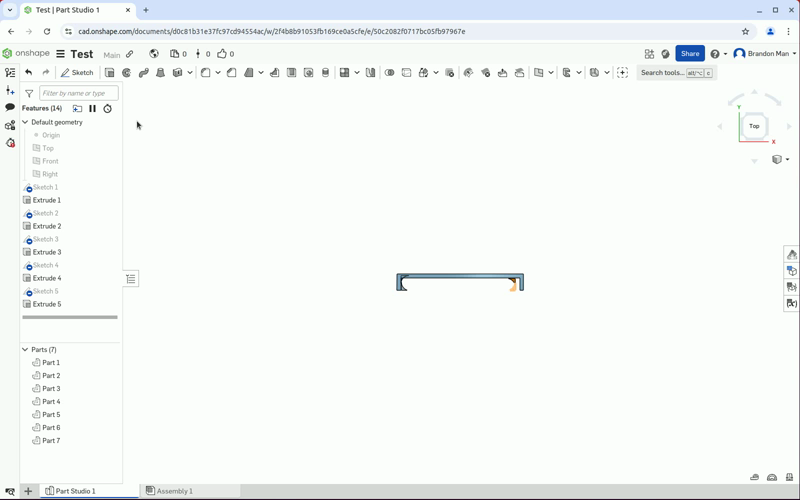
key(shift+h)
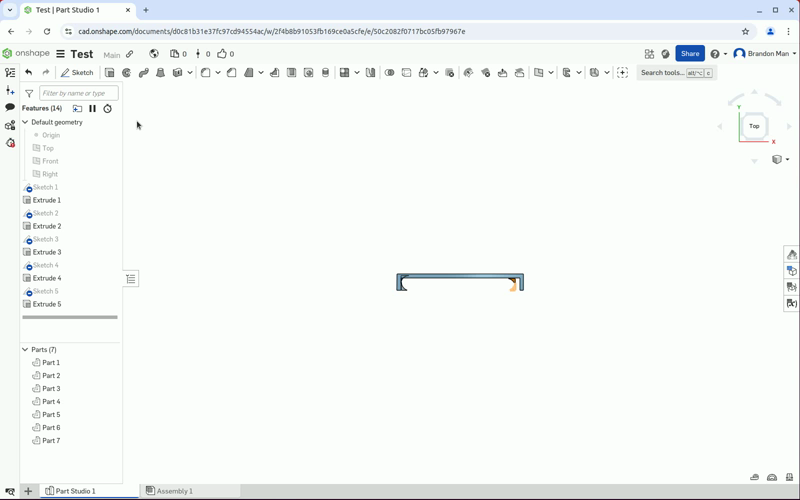
key(shift+h)
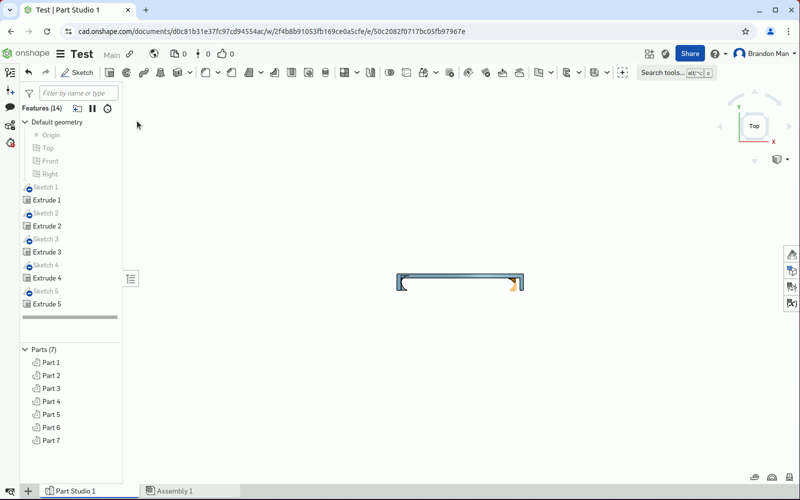
key(shift+7)
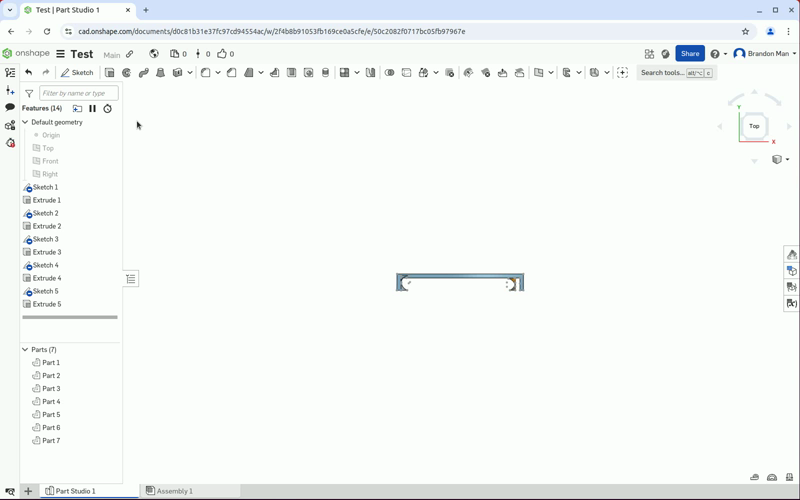
key(up, 3)
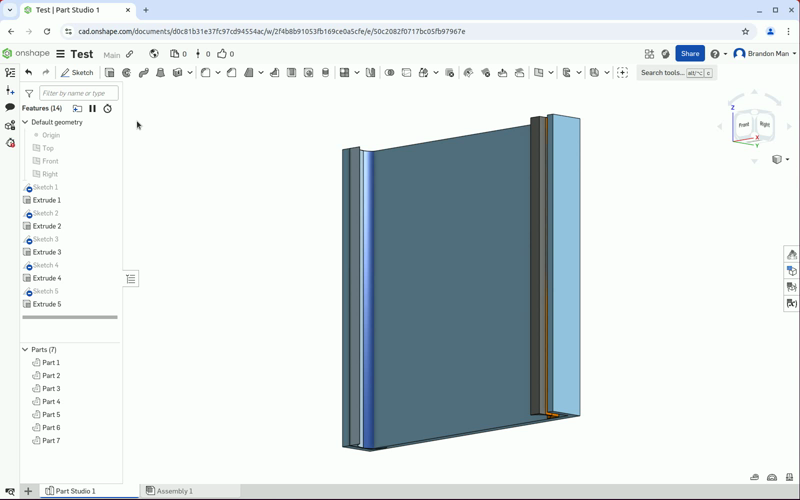
key(left, 3)
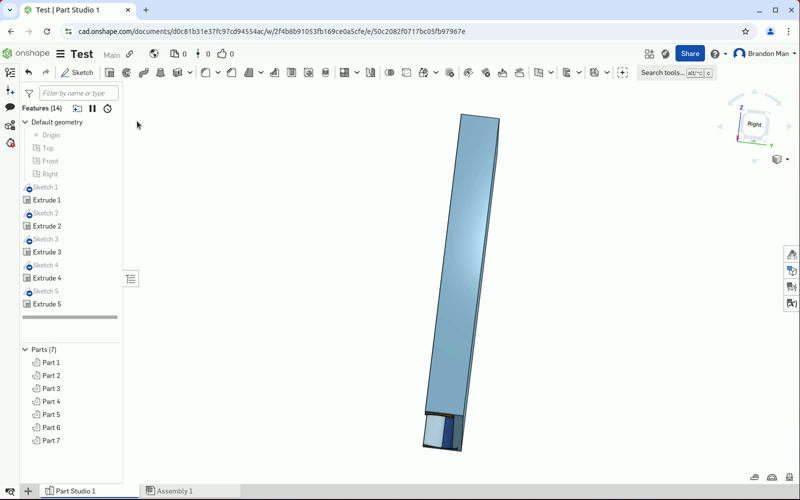
key(right, 3)
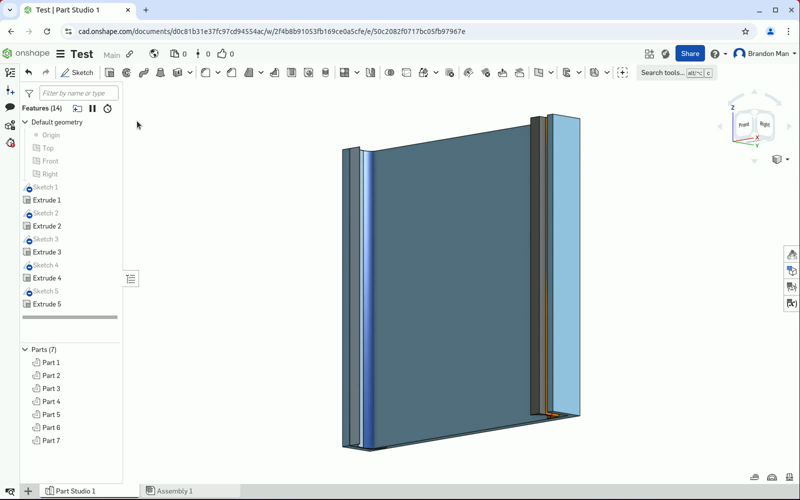
key(down, 3)
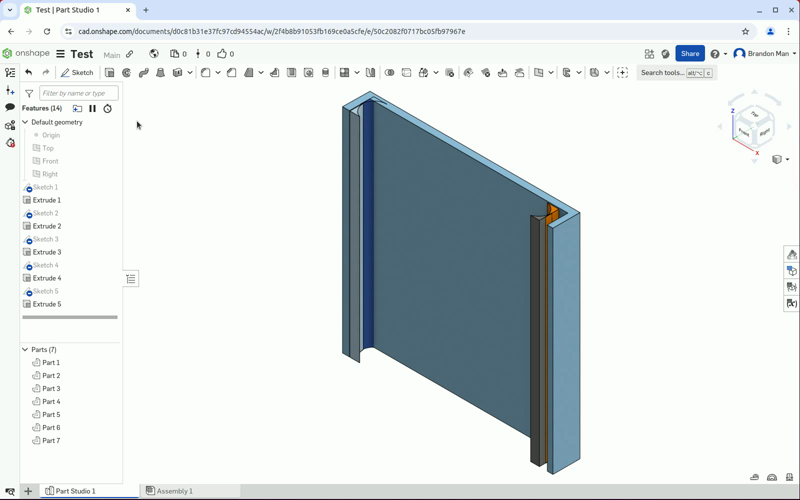
mouse_move(73, 189)
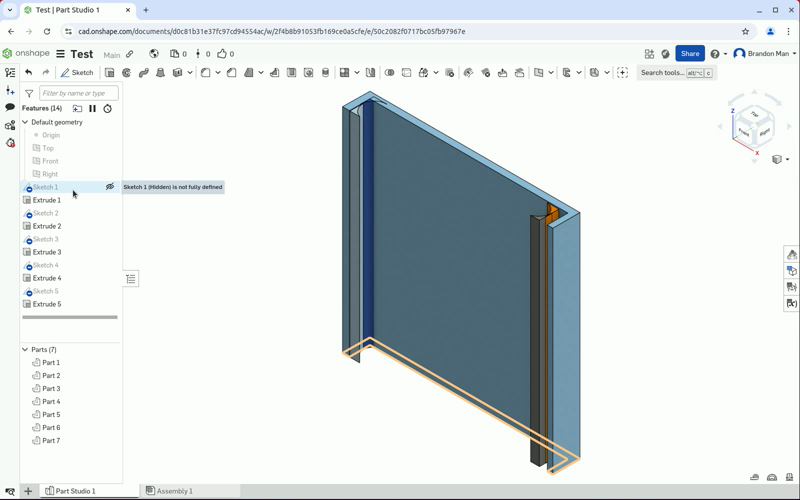
click(73, 189)